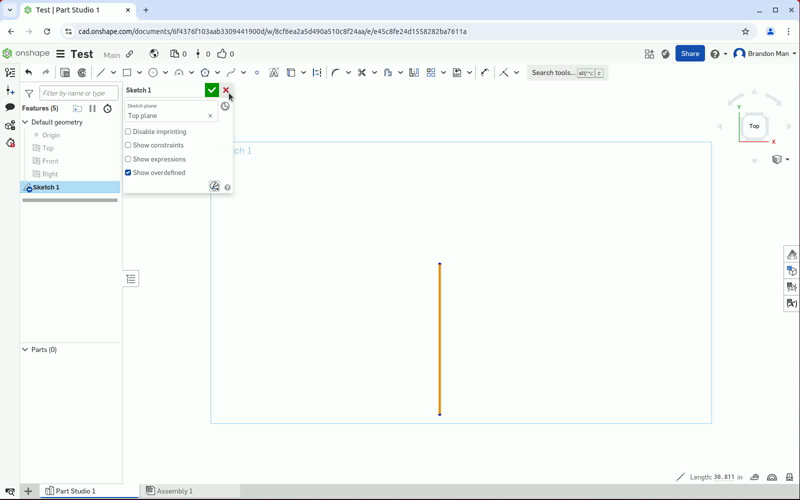
key(shift+h)
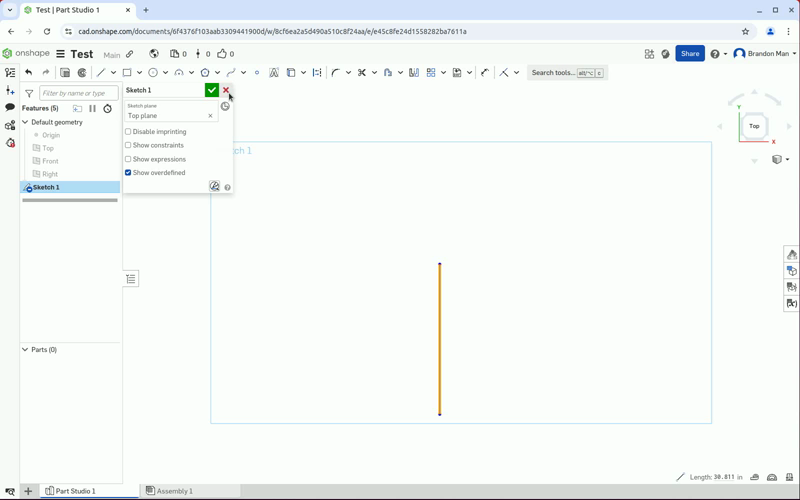
key(shift+s)
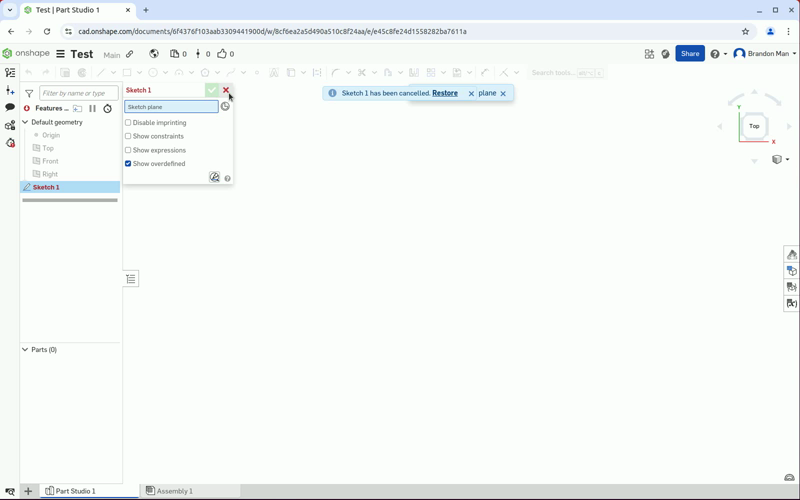
mouse_move(73, 150)
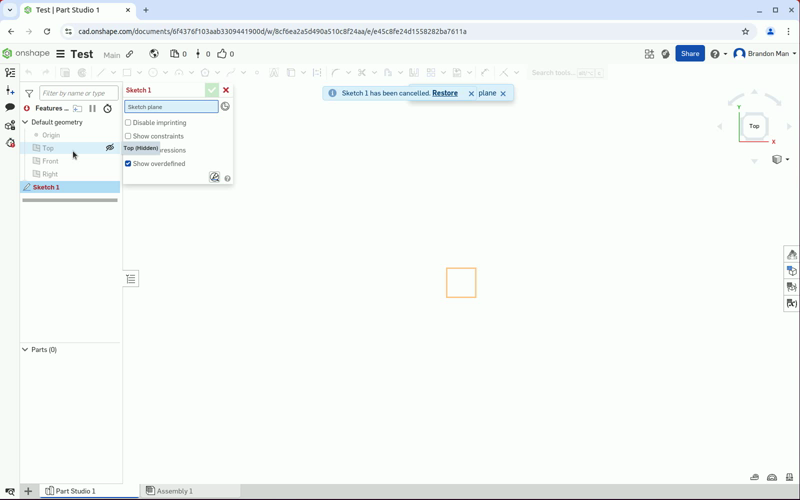
click(73, 150)
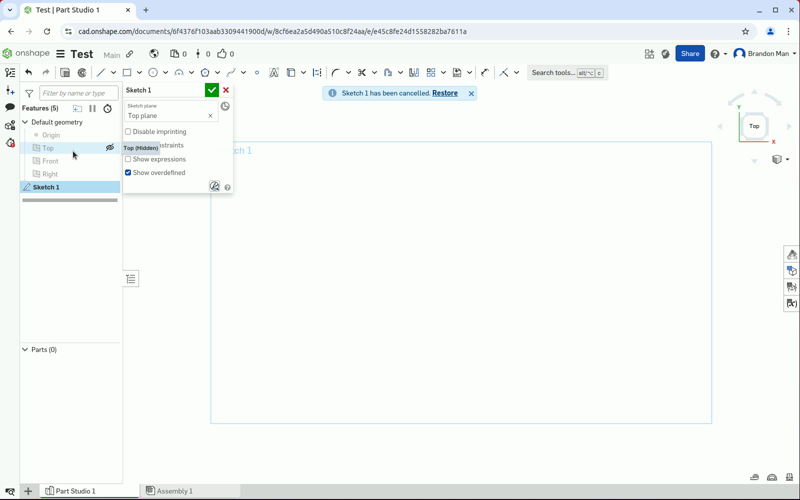
mouse_move(73, 352)
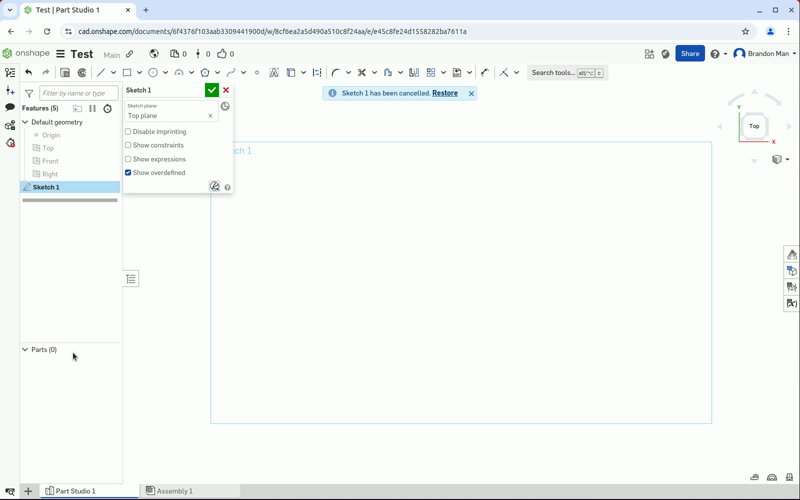
key(y)
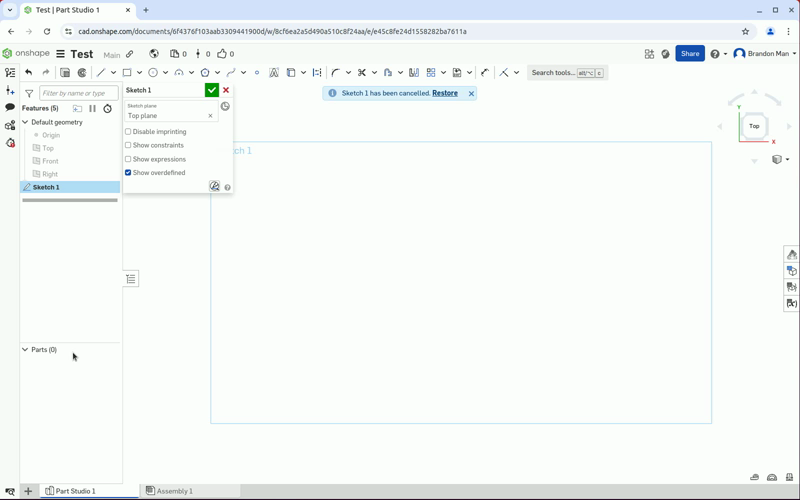
key(l)
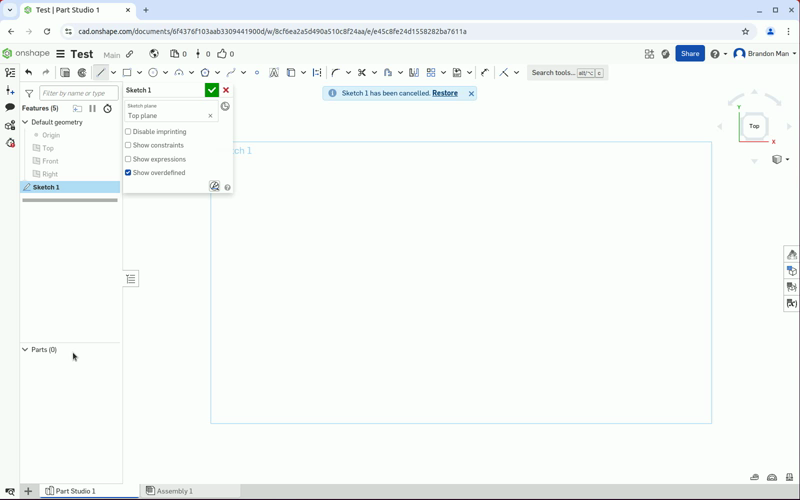
key_down(shift)
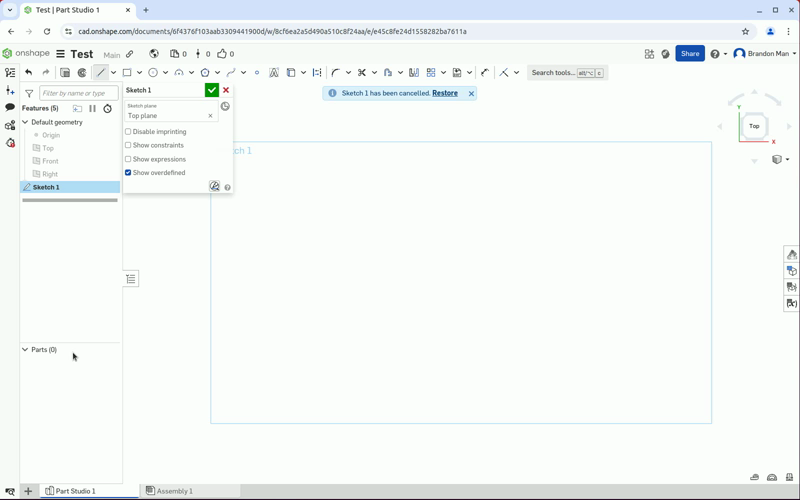
mouse_move(416, 395)
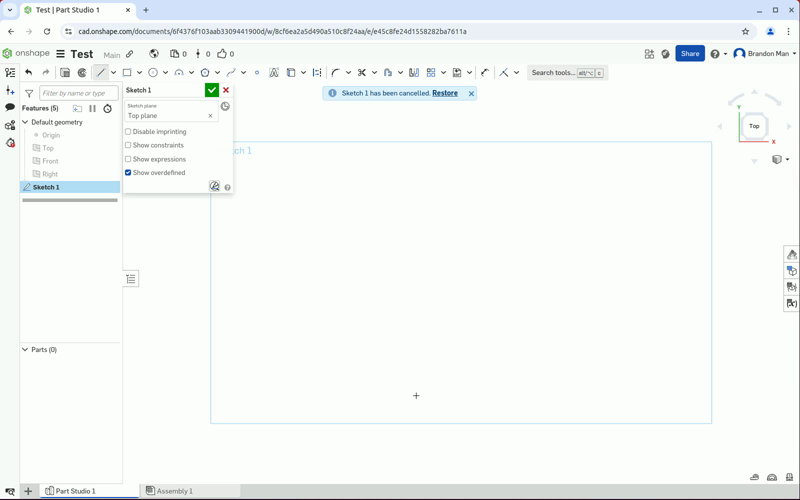
click(416, 395)
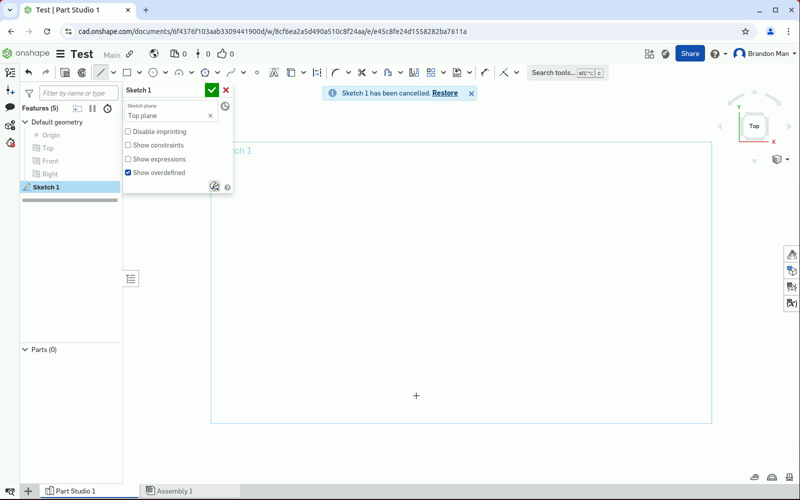
key_up(shift)
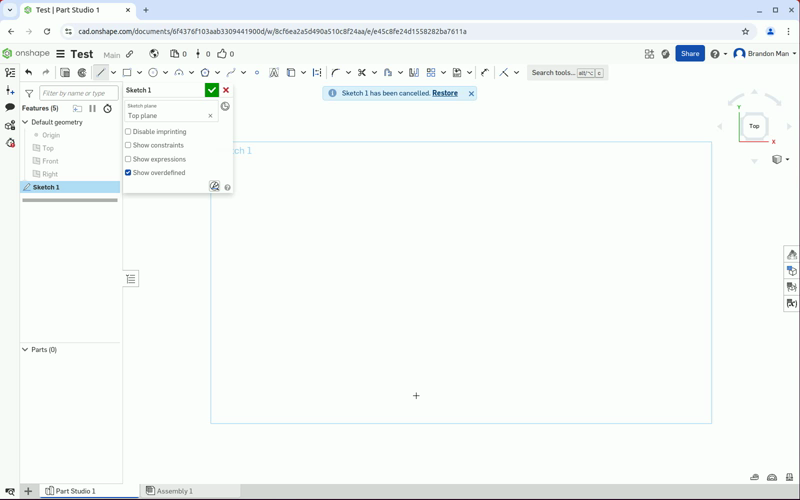
key_down(shift)
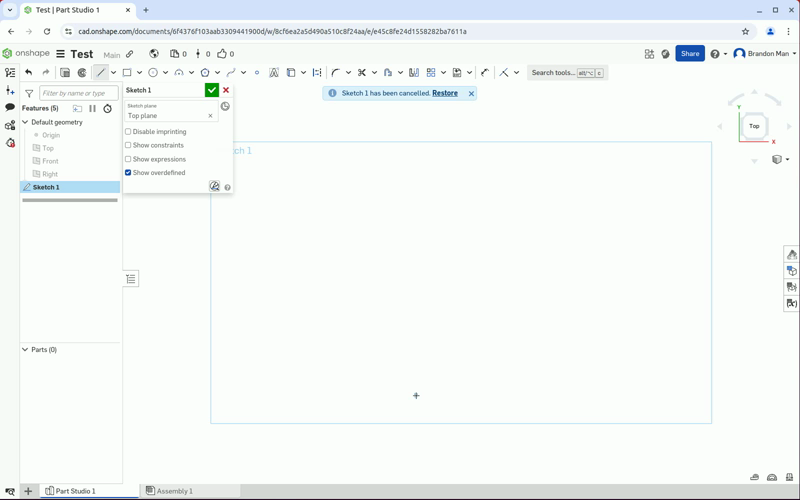
mouse_move(446, 395)
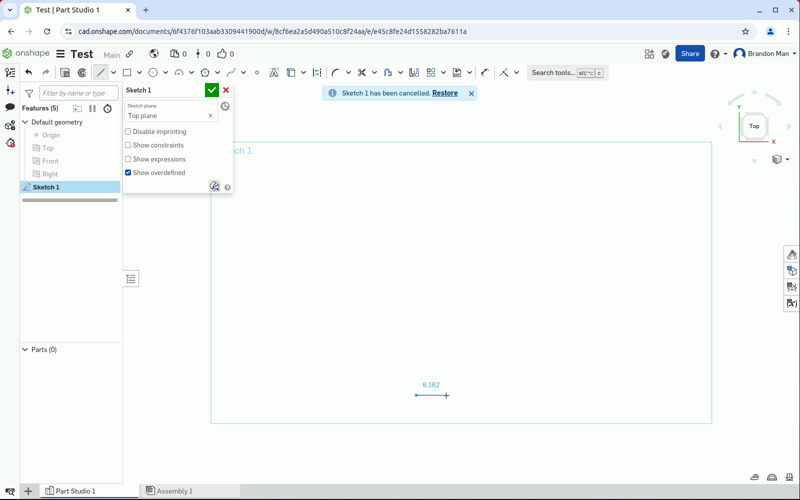
mouse_move(460, 395)
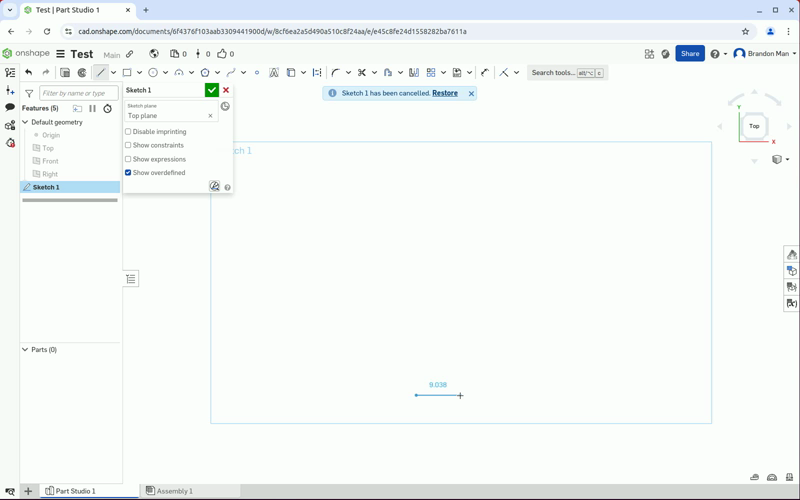
click(460, 395)
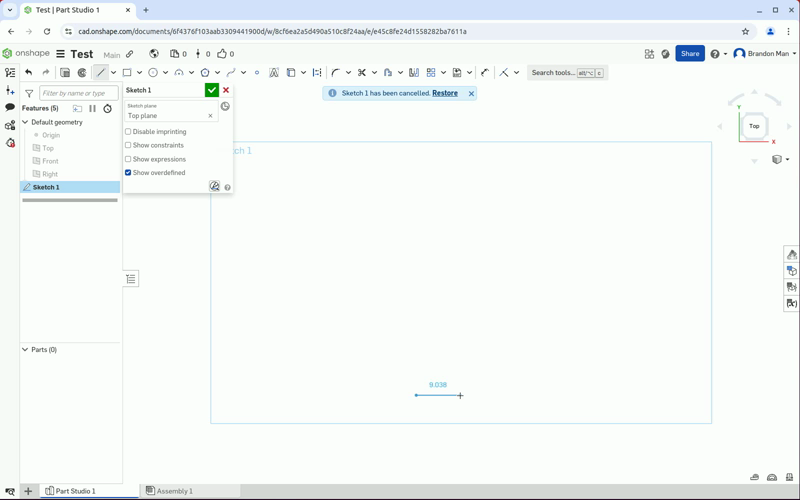
key_up(shift)
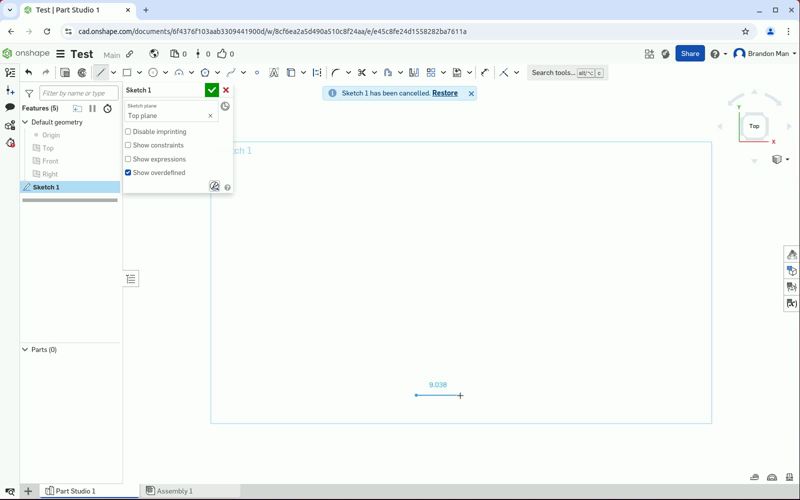
key_down(shift)
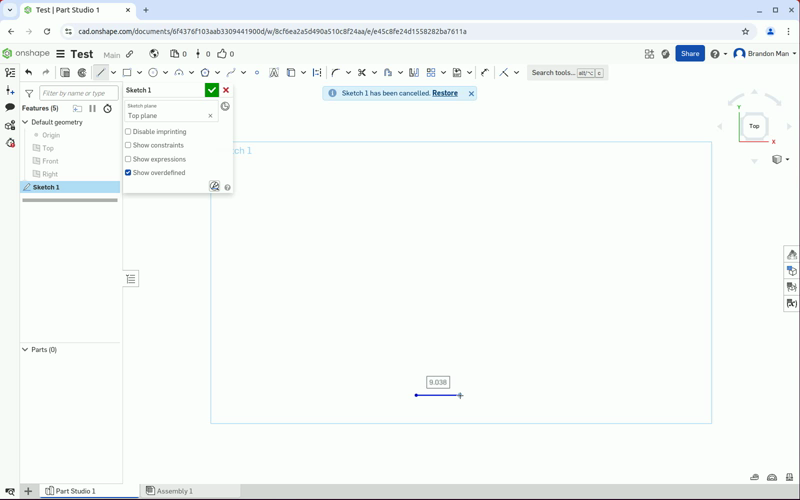
mouse_move(490, 395)
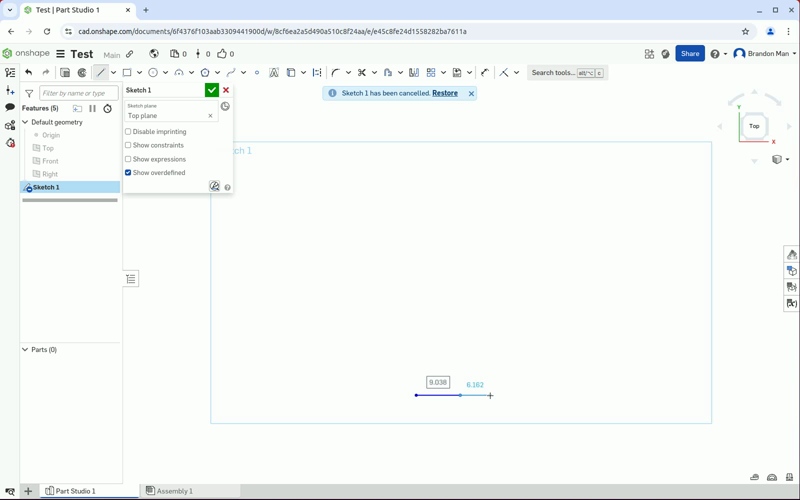
mouse_move(495, 395)
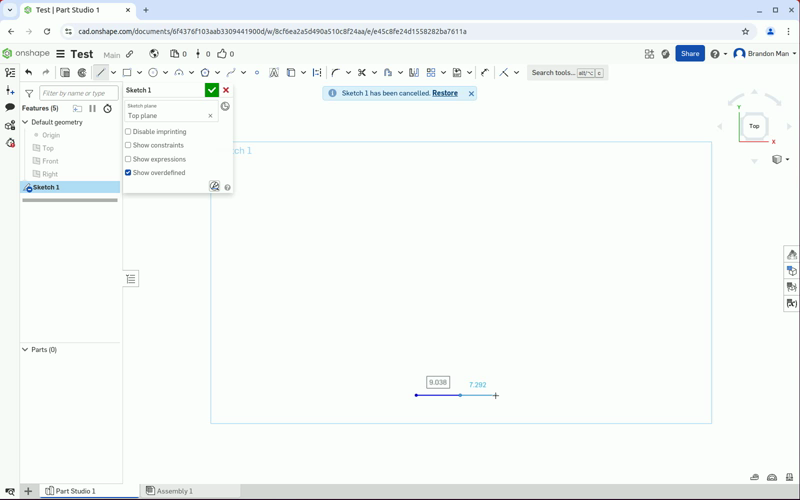
click(495, 395)
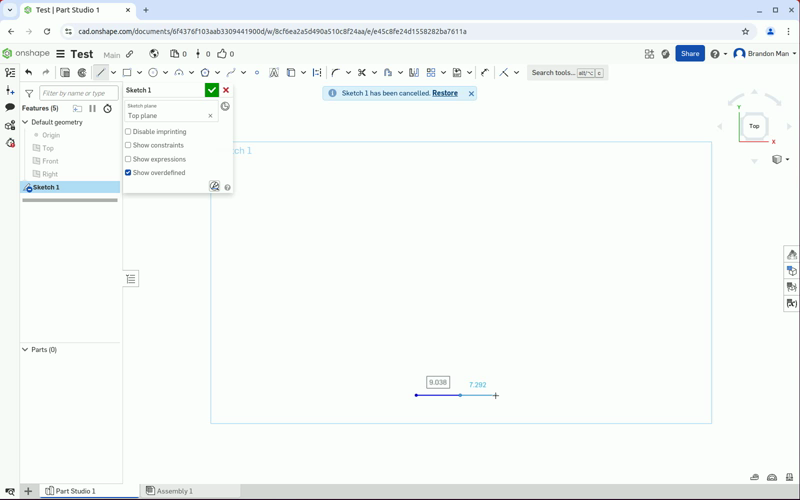
key_up(shift)
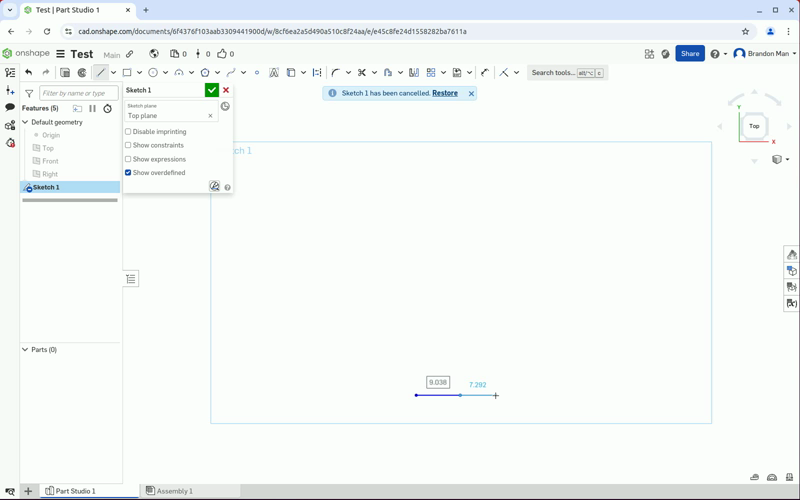
key_down(shift)
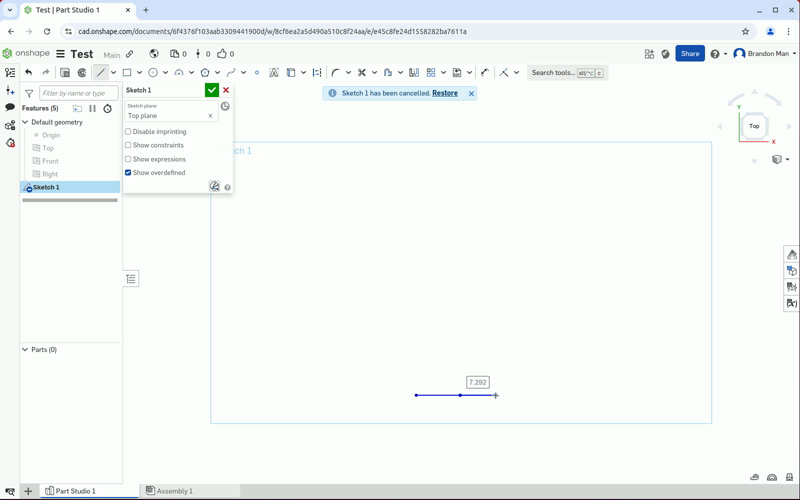
mouse_move(495, 282)
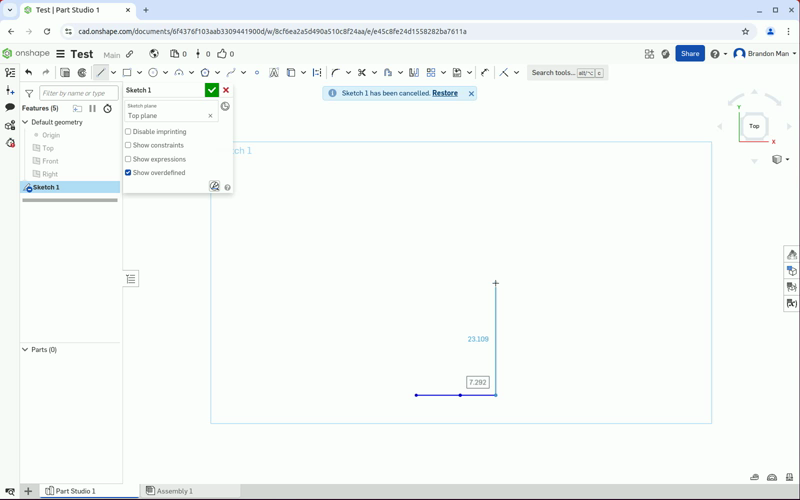
click(495, 282)
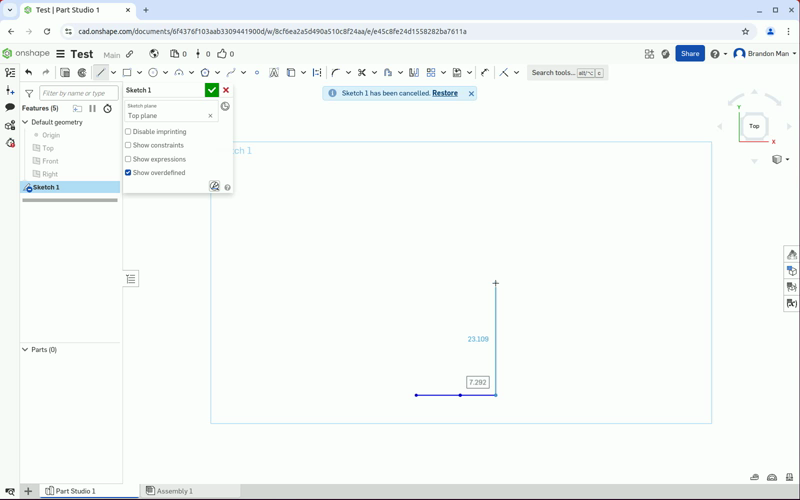
key_up(shift)
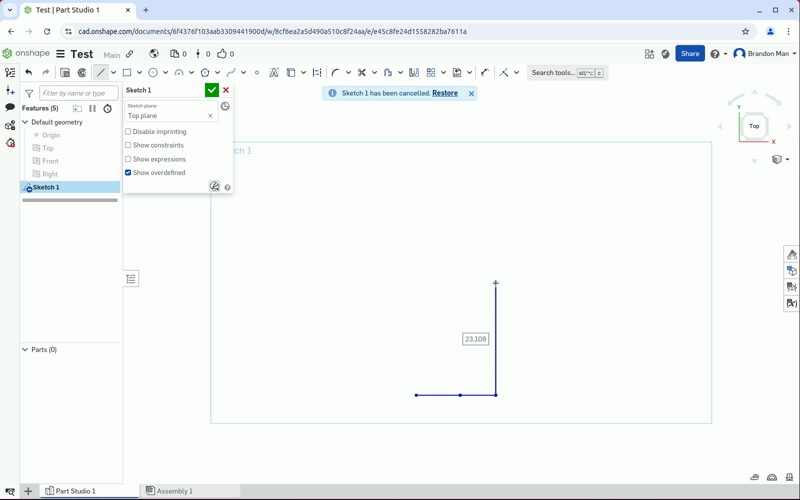
key(esc)
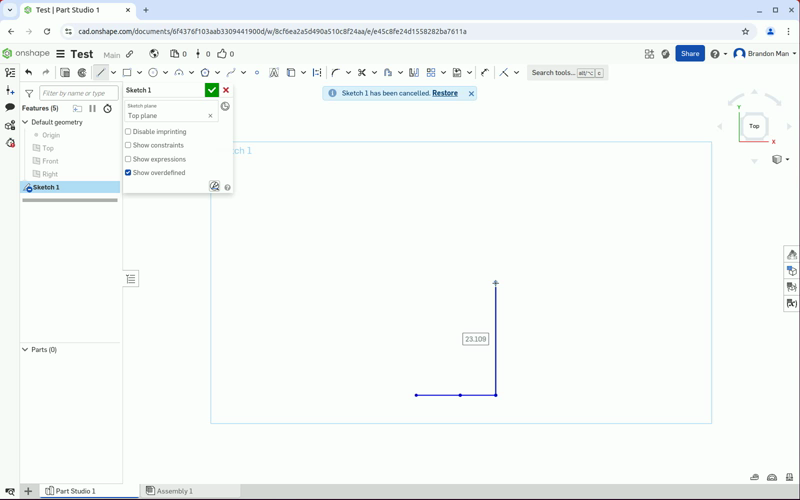
key(a)
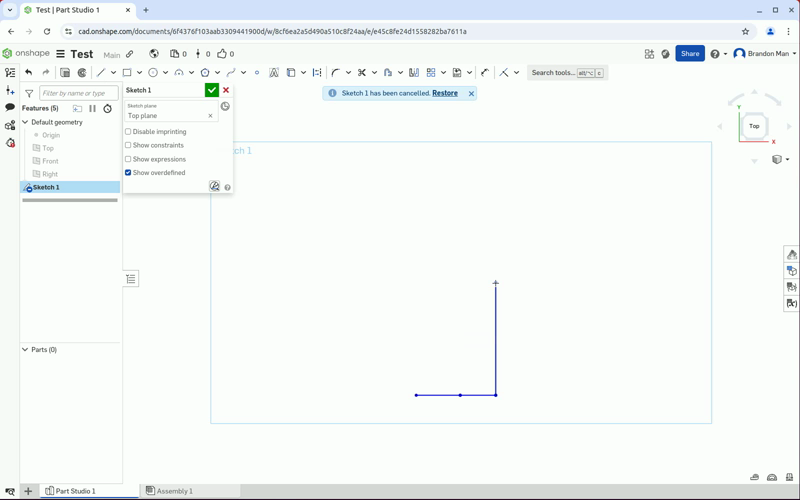
mouse_move(495, 282)
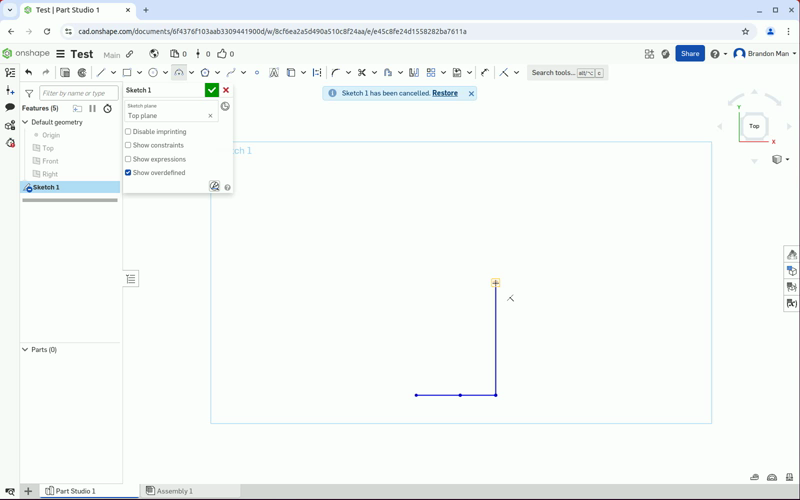
click(495, 282)
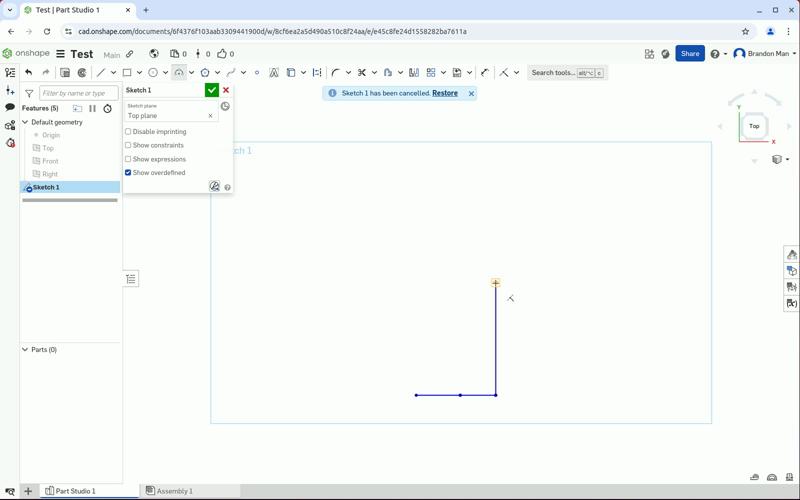
key_down(shift)
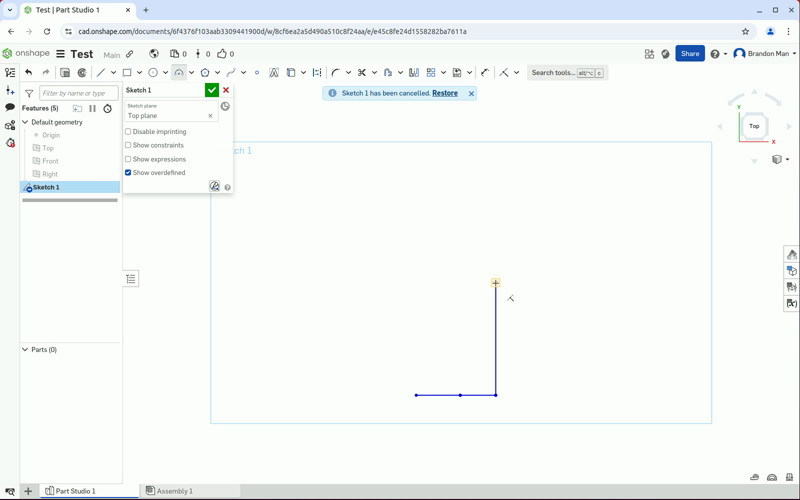
mouse_move(439, 311)
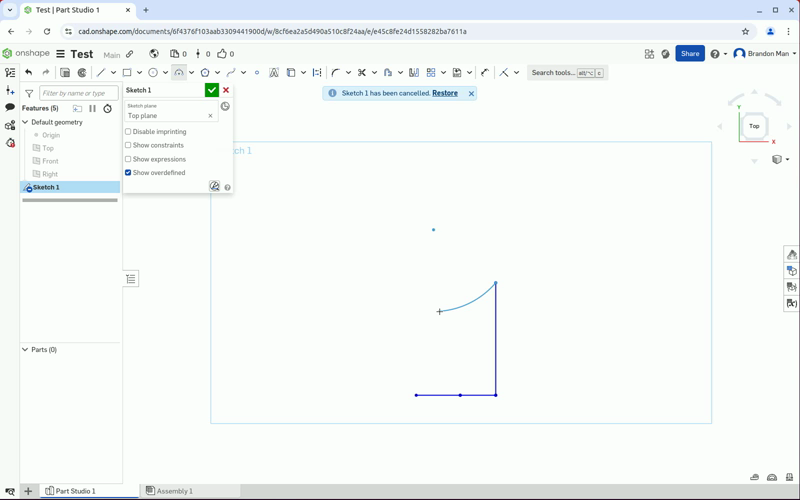
click(439, 311)
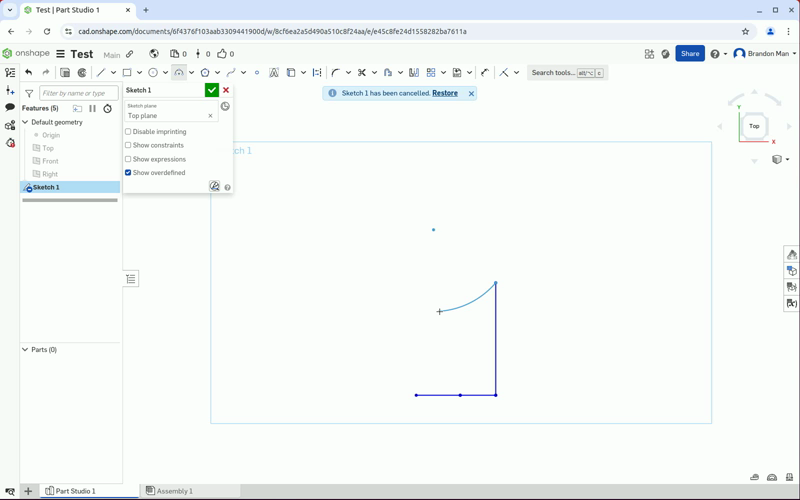
mouse_move(476, 314)
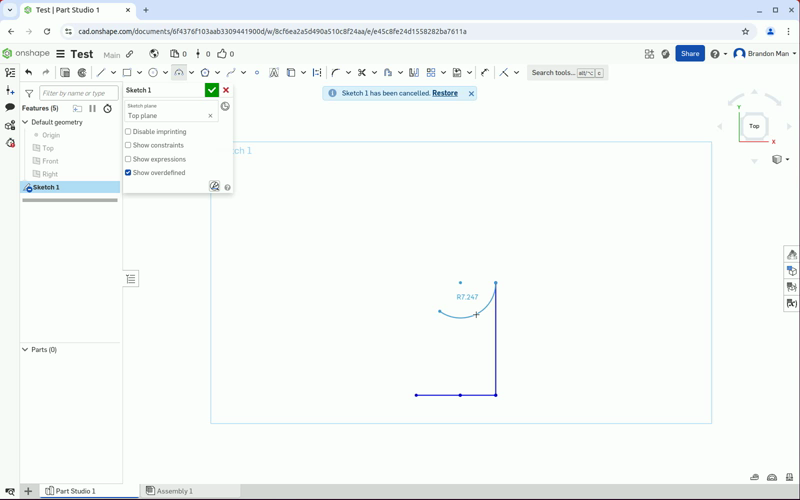
click(476, 314)
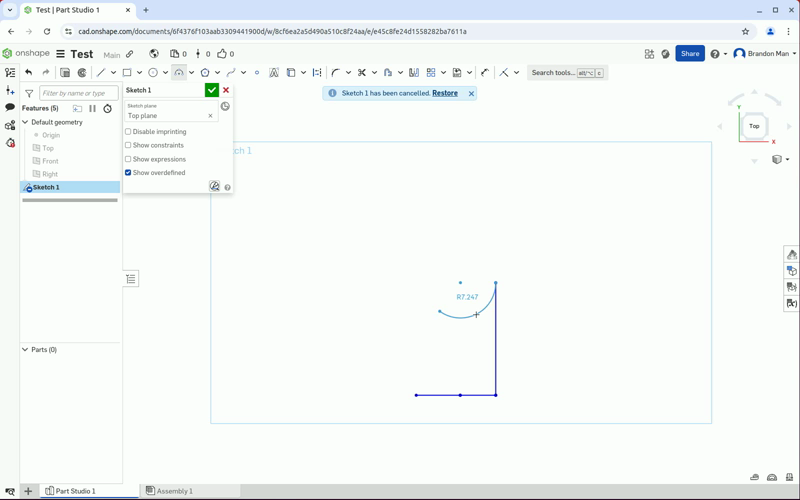
key_up(shift)
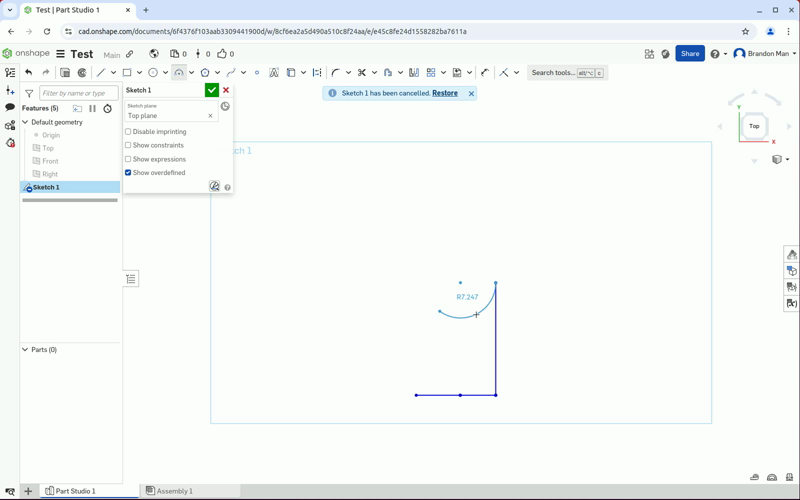
key(esc)
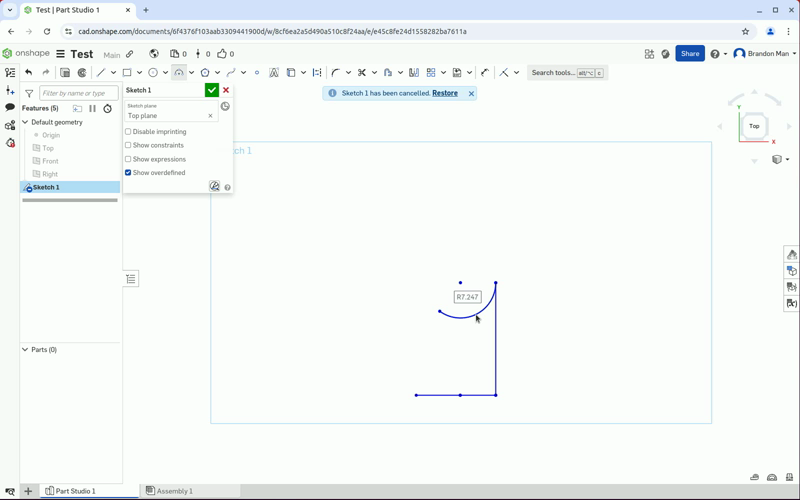
key(l)
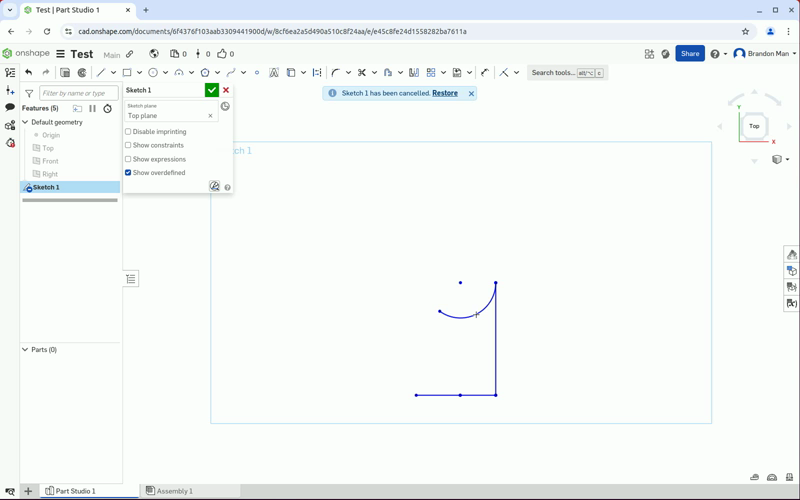
mouse_move(439, 311)
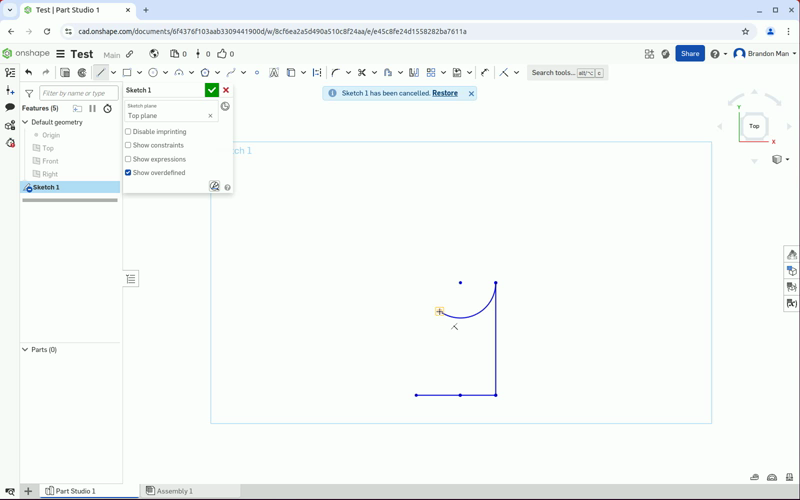
click(439, 311)
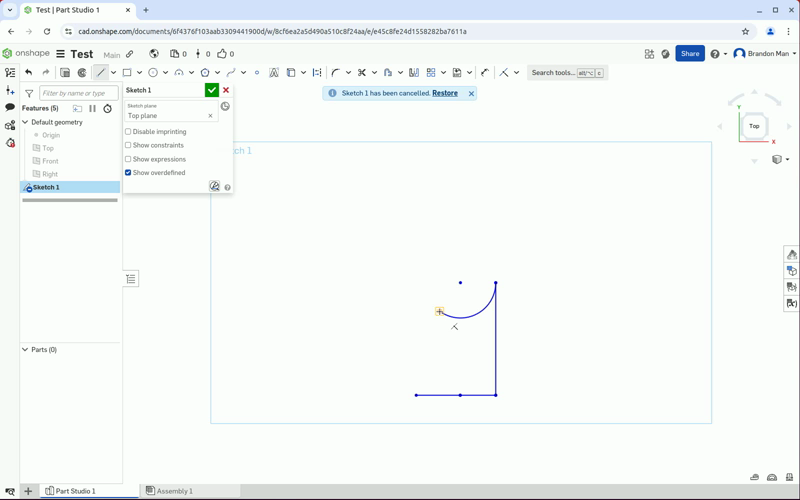
key_down(shift)
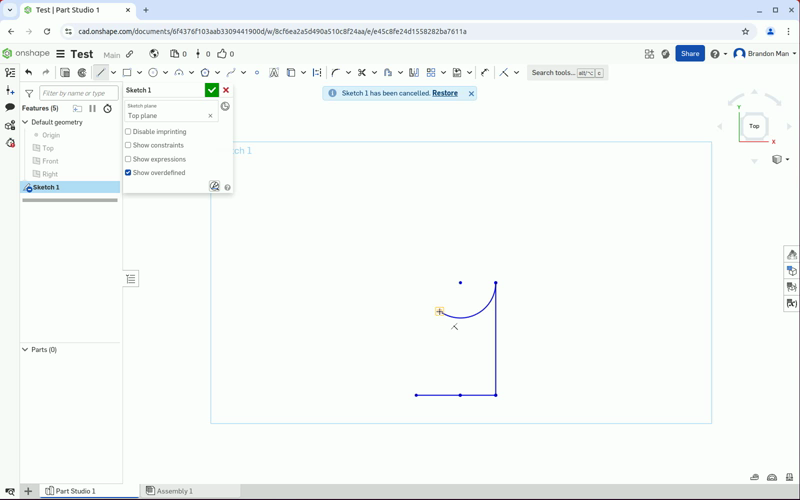
mouse_move(469, 311)
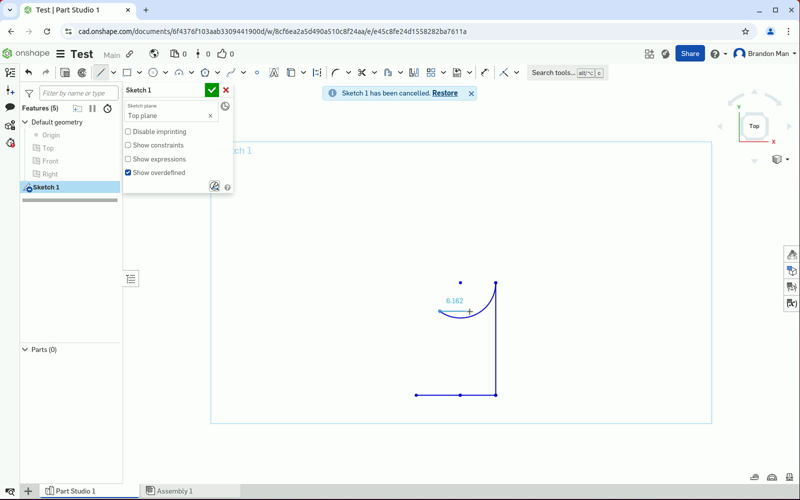
mouse_move(439, 362)
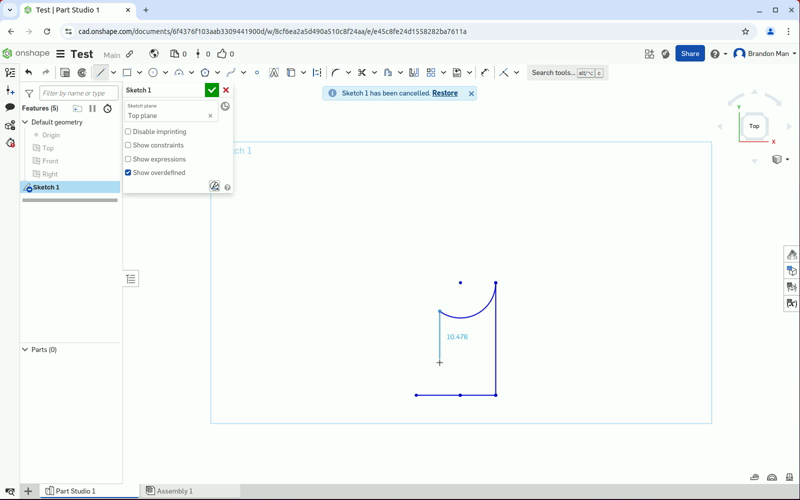
click(439, 362)
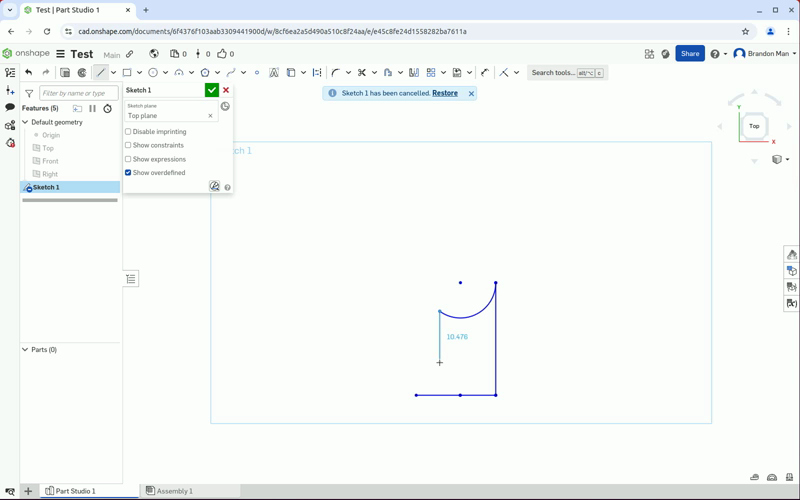
key_up(shift)
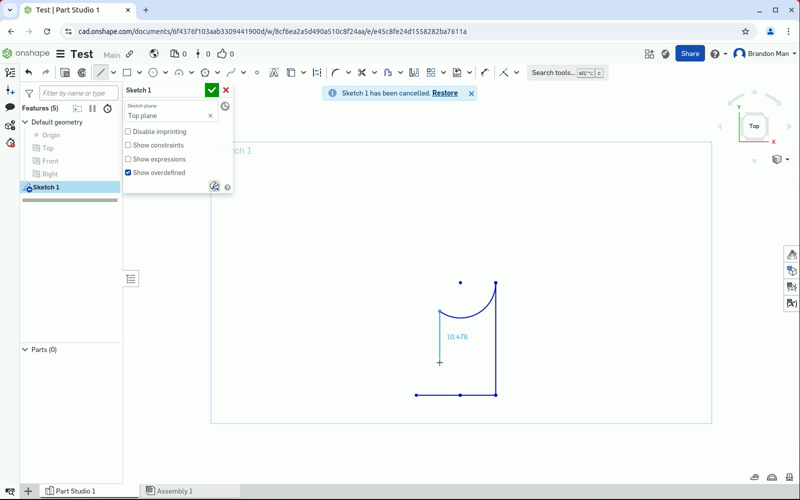
key_down(shift)
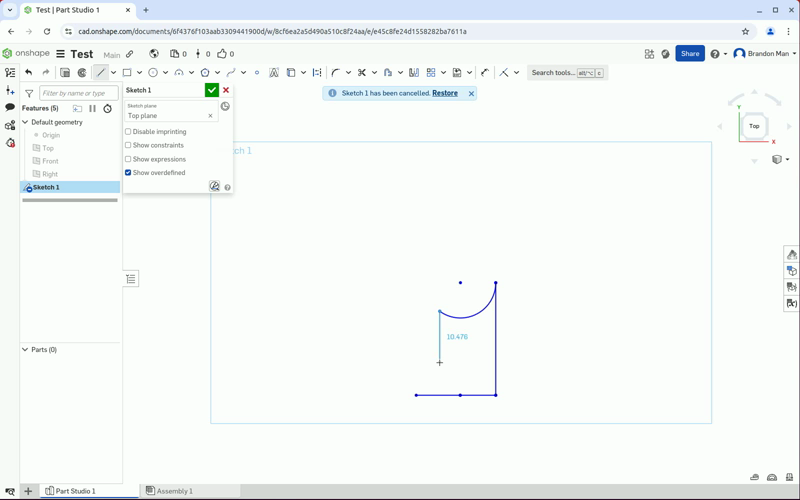
mouse_move(469, 362)
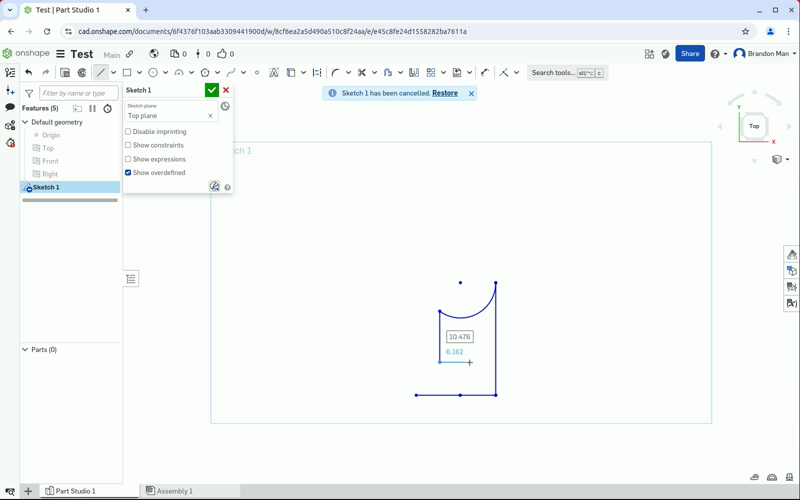
mouse_move(416, 362)
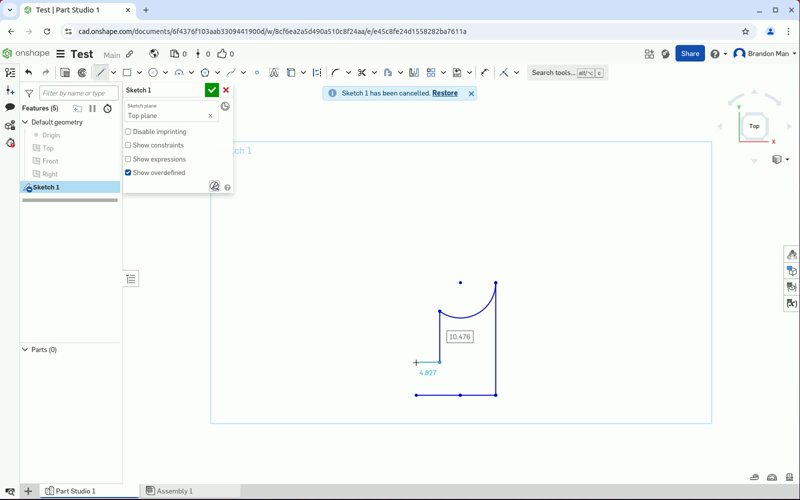
click(416, 362)
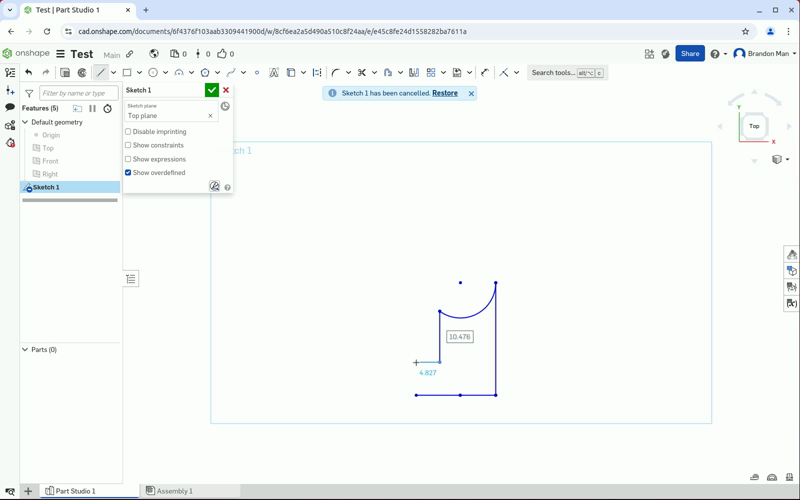
key_up(shift)
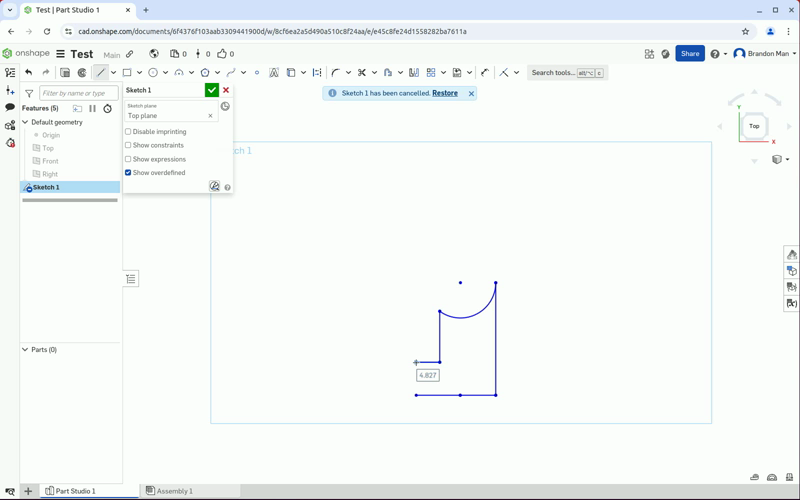
mouse_move(446, 362)
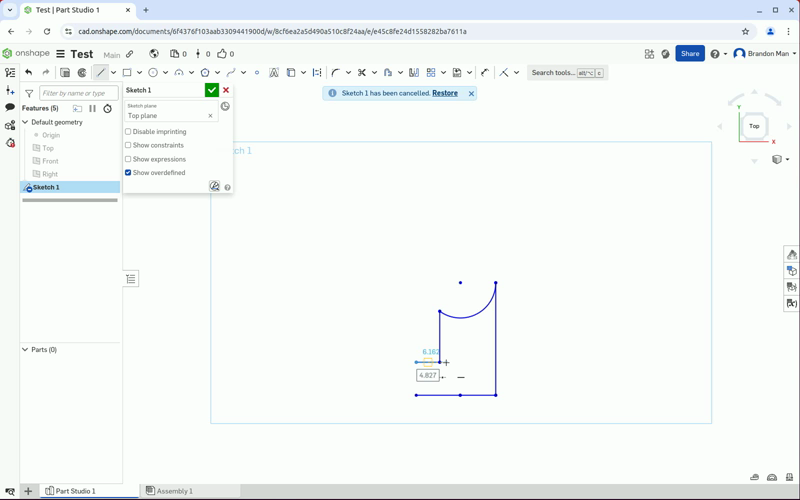
key_down(shift)
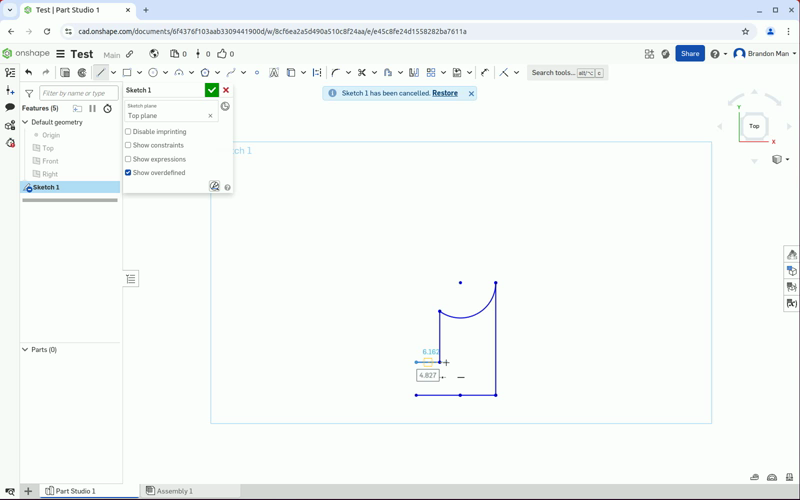
mouse_move(416, 395)
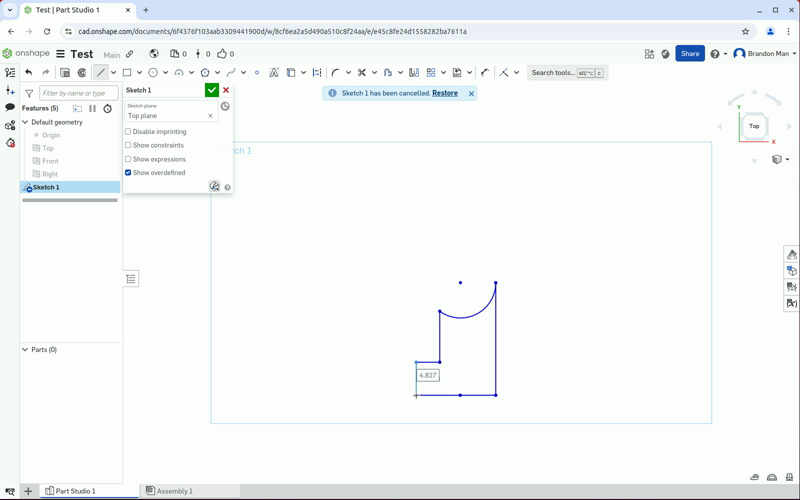
key_up(shift)
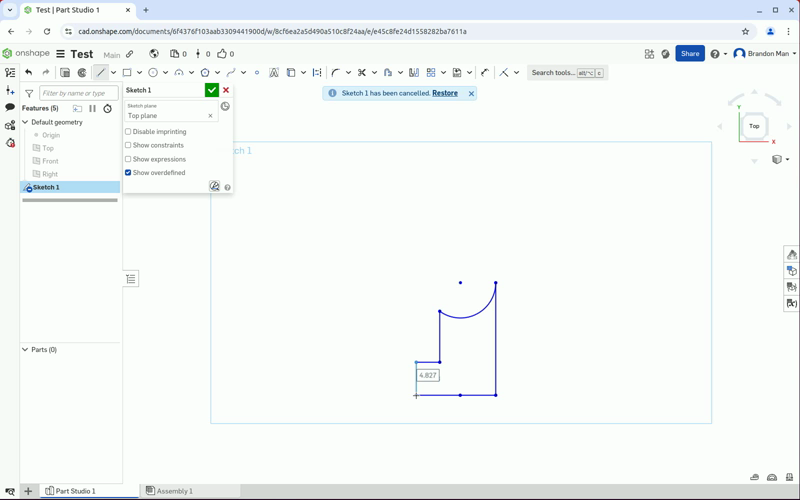
click(416, 395)
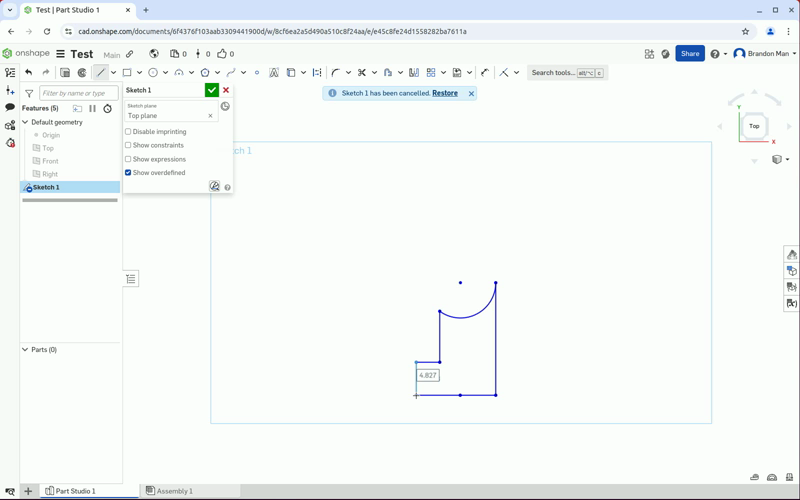
key(esc)
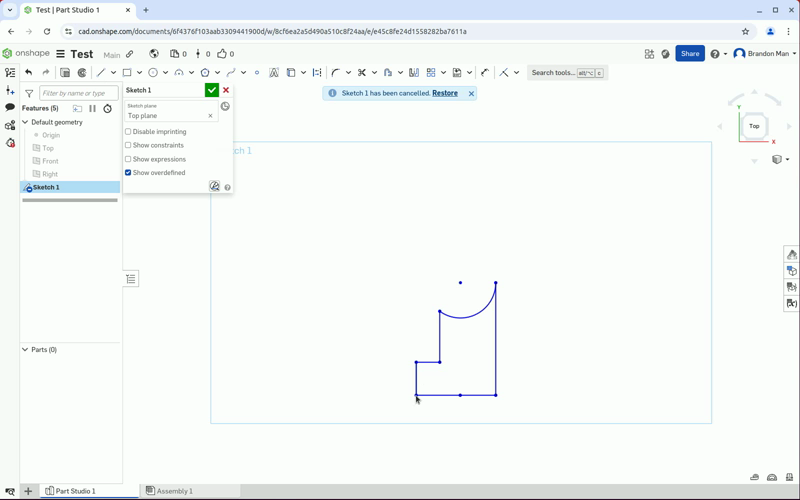
mouse_move(480, 340)
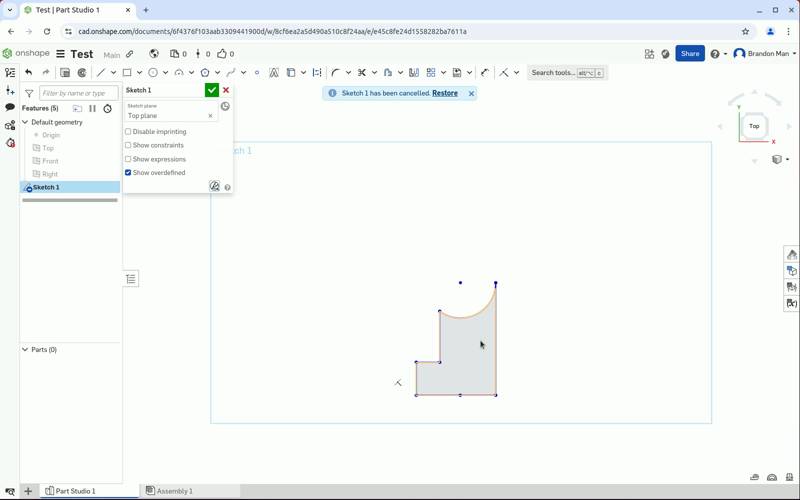
click(480, 340)
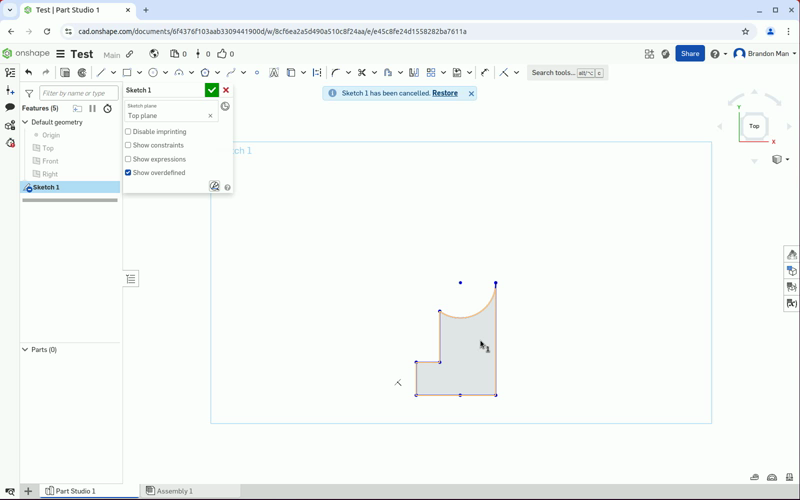
mouse_move(73, 352)
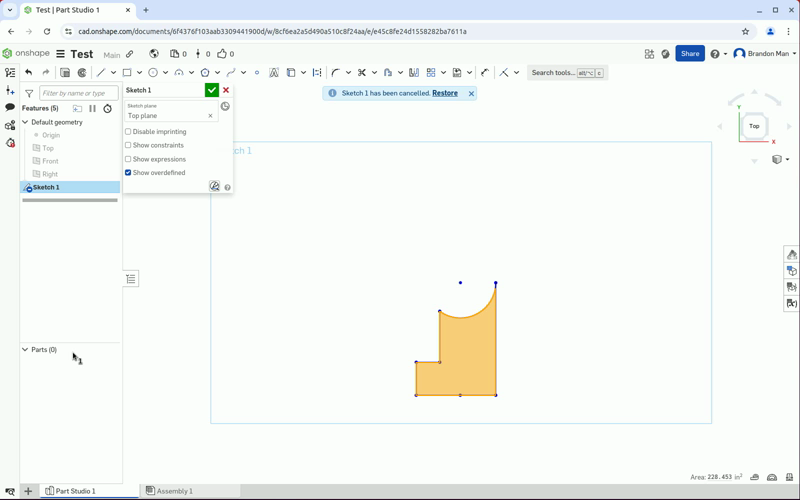
key(shift+y)
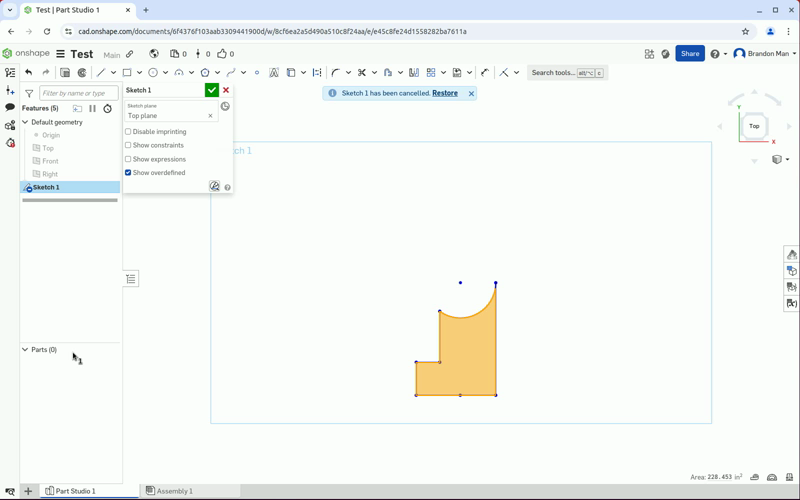
key(shift+e)
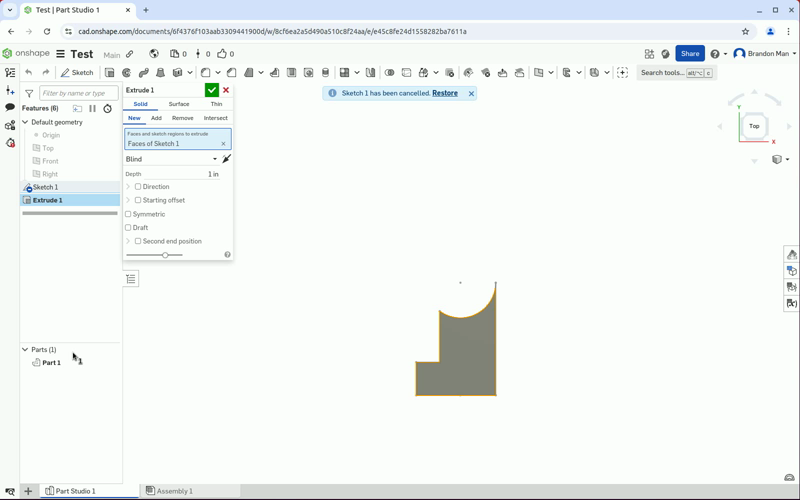
mouse_move(143, 106)
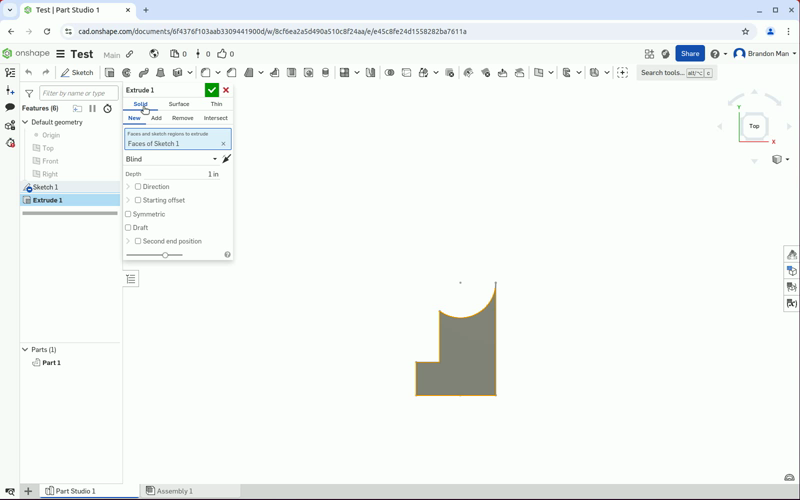
click(143, 106)
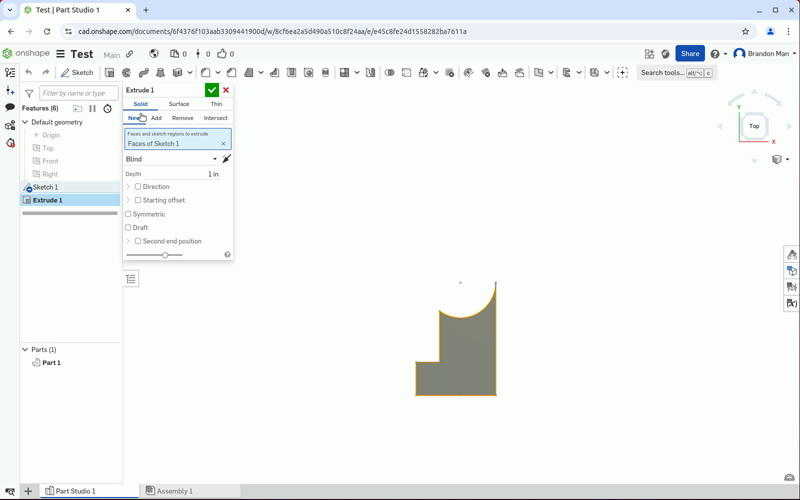
mouse_move(137, 120)
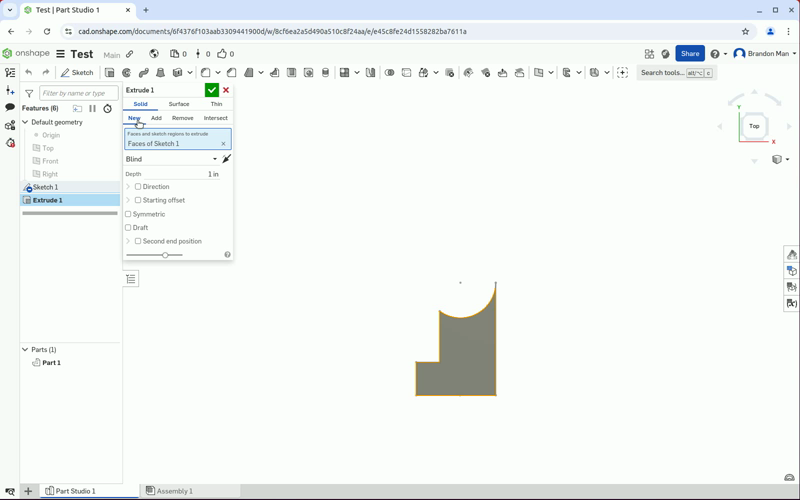
click(137, 120)
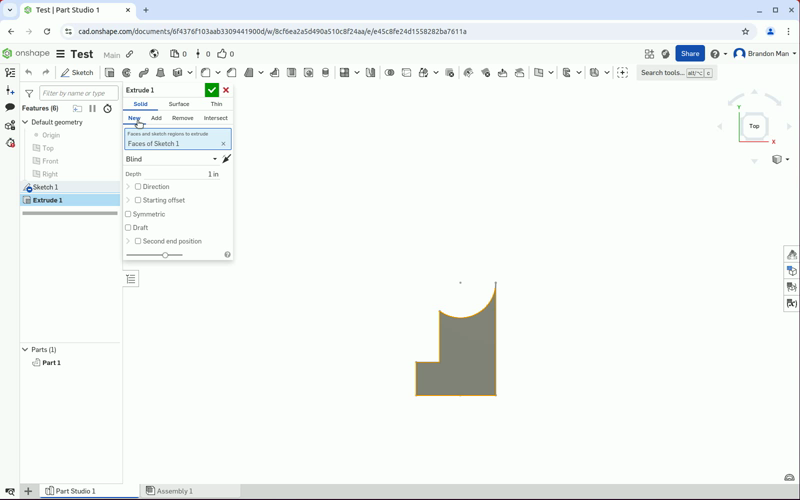
key(tab, 4)
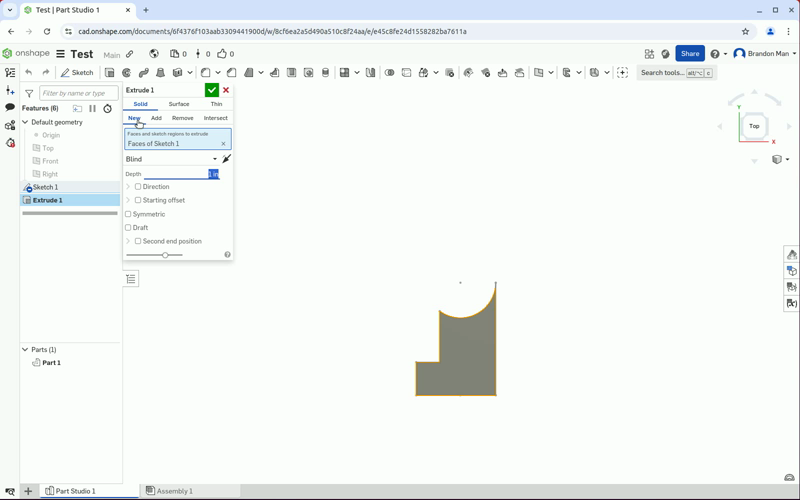
text(14.443)
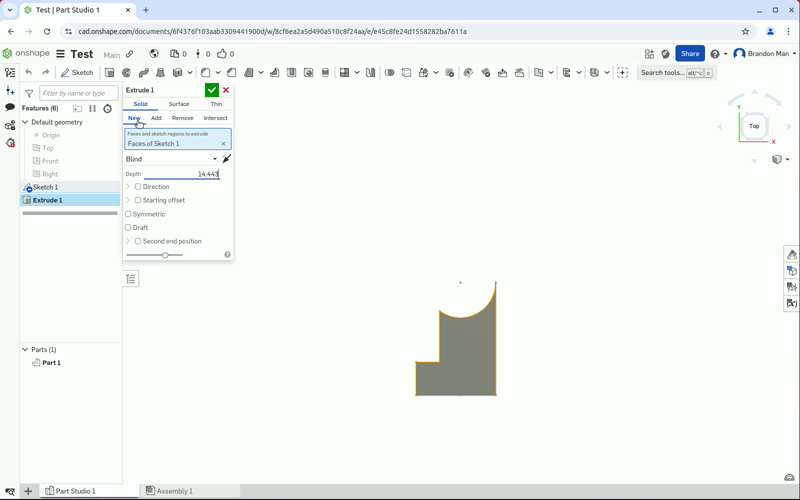
key(enter)
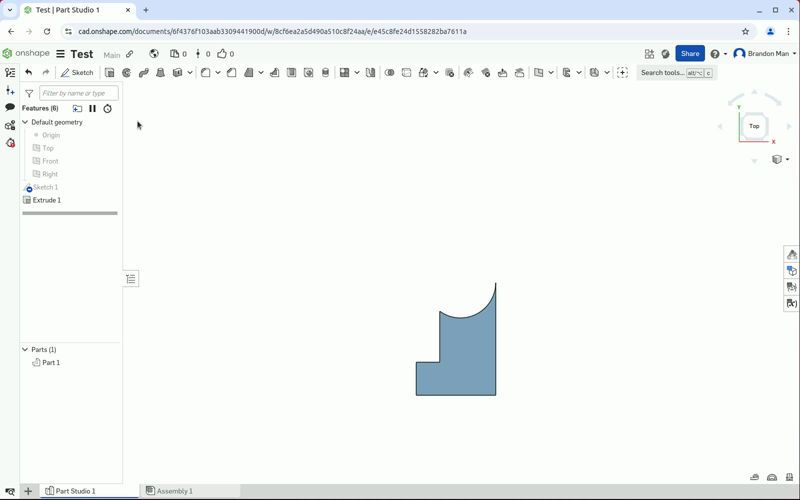
key(shift+h)
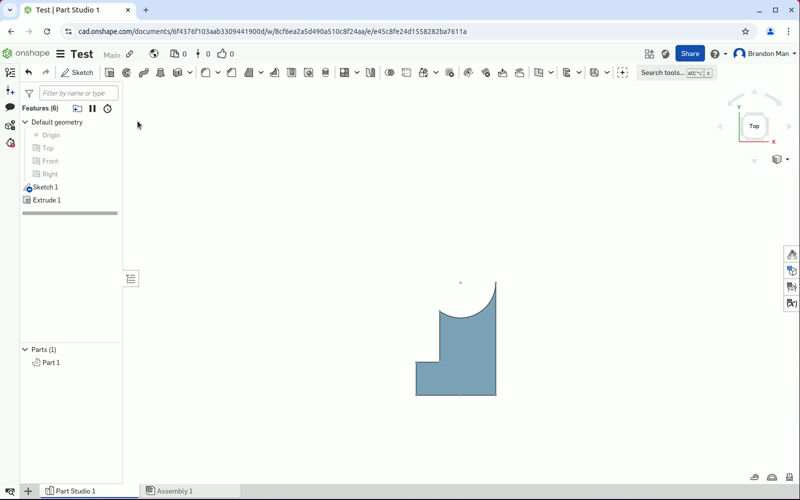
key(shift+h)
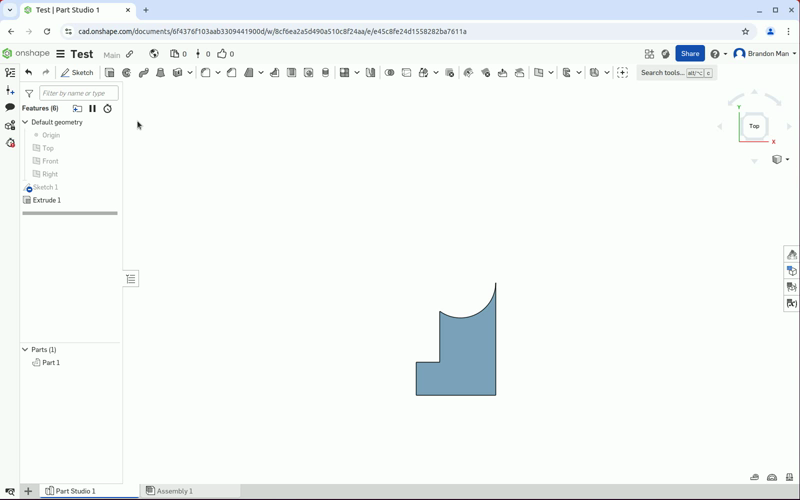
mouse_move(73, 189)
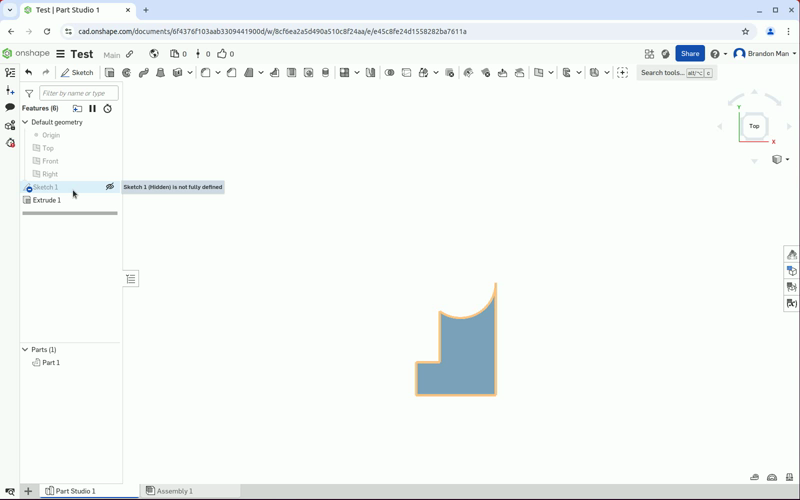
click(73, 189)
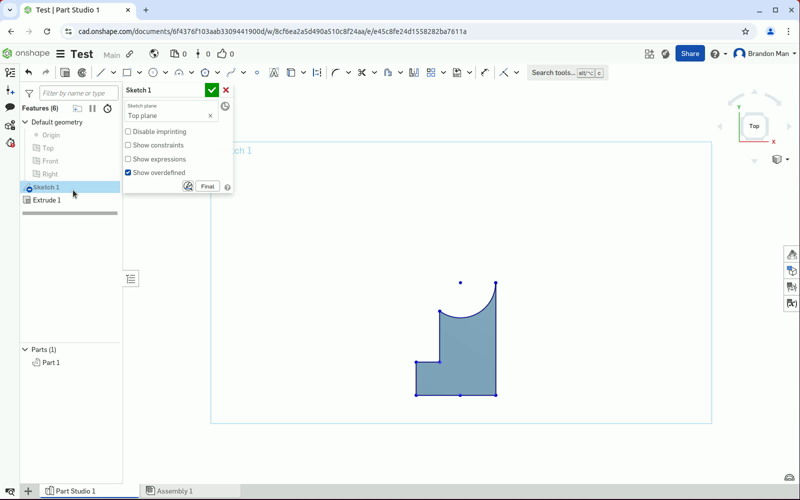
mouse_move(229, 92)
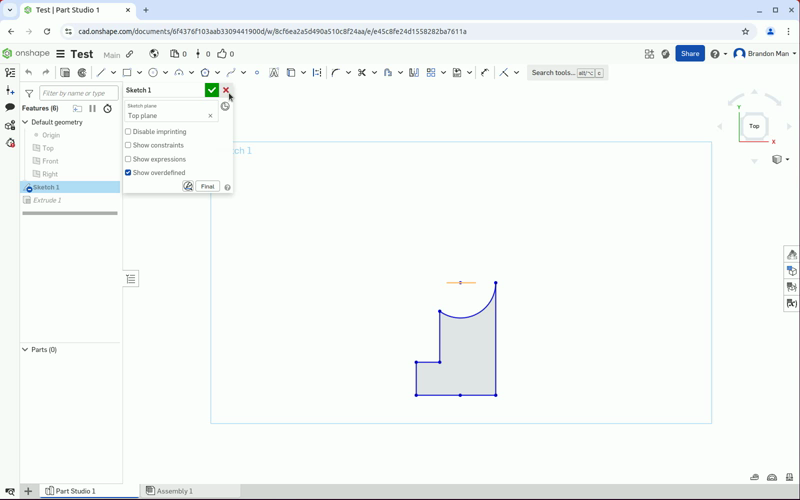
click(229, 92)
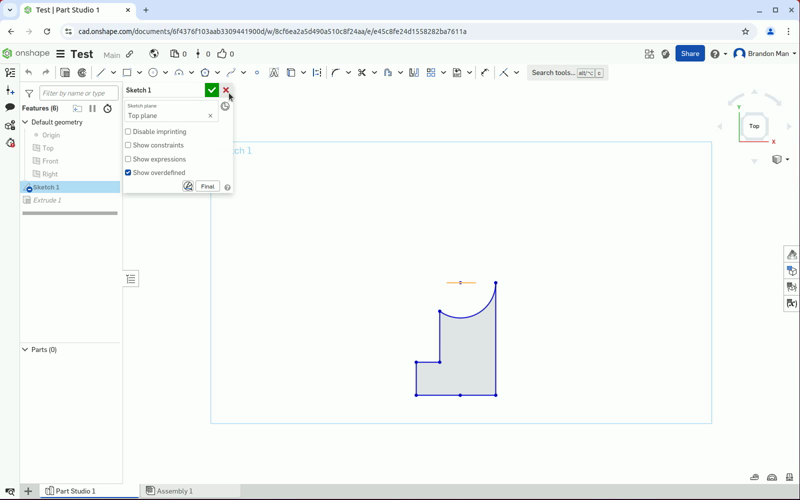
key(shift+s)
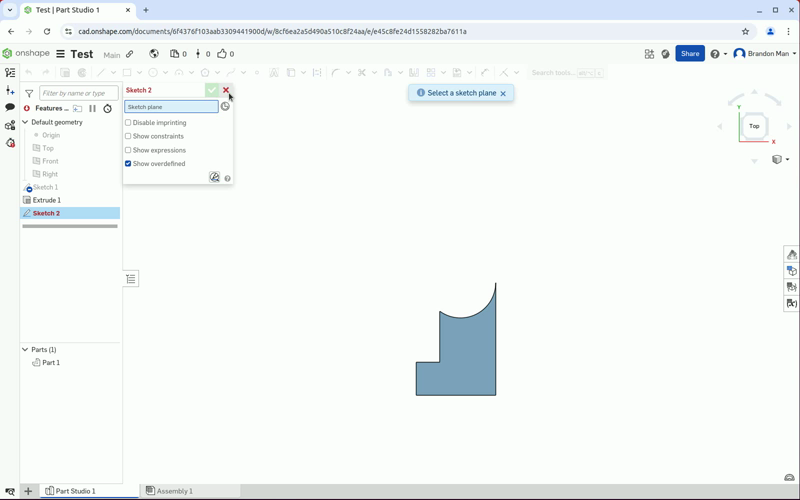
mouse_move(73, 150)
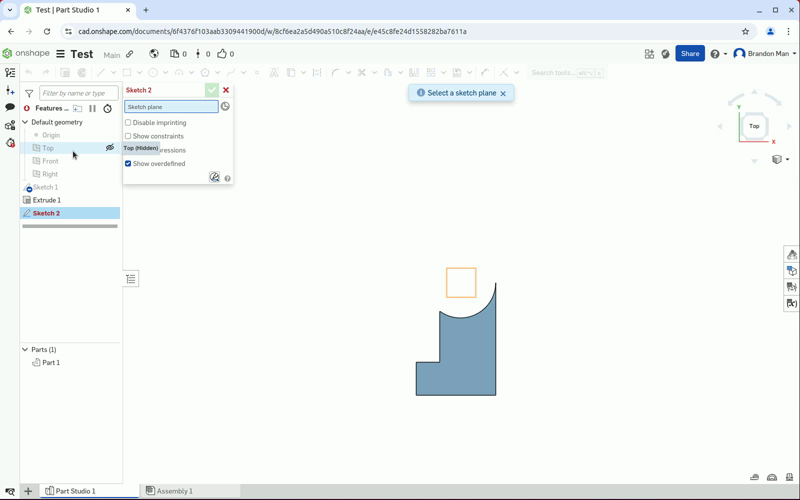
click(73, 150)
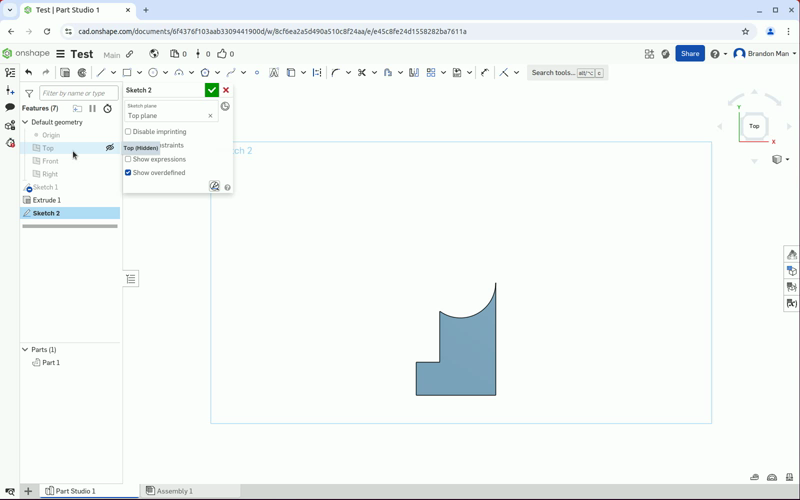
mouse_move(73, 352)
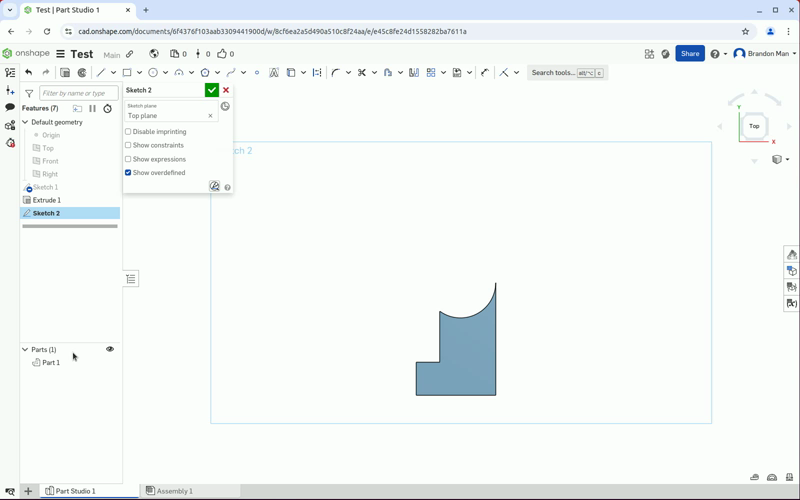
key(y)
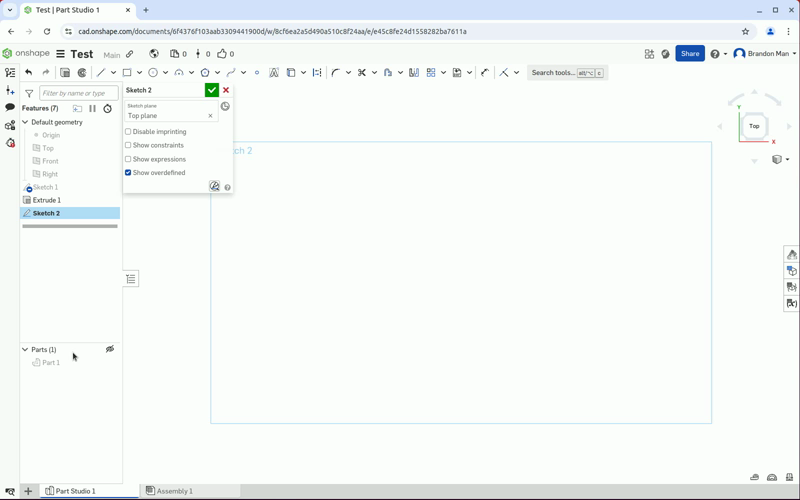
key(c)
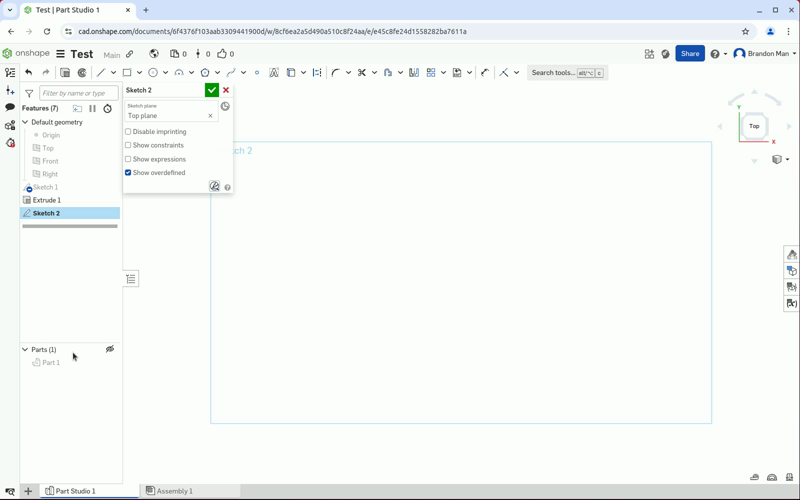
key_down(shift)
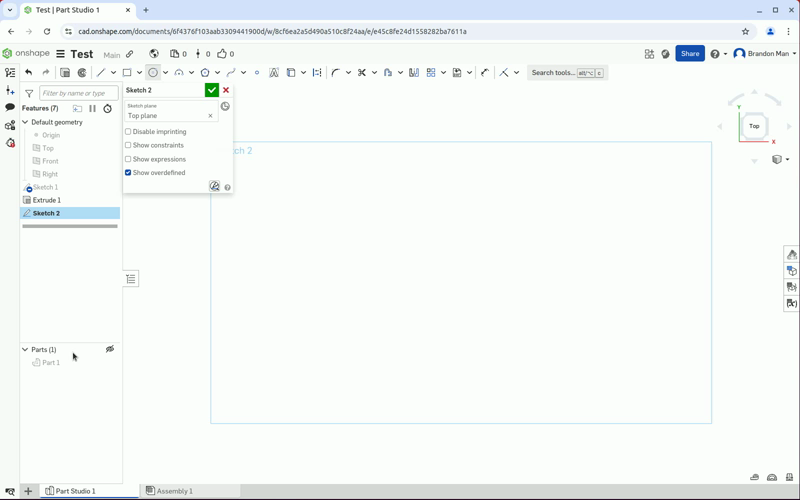
mouse_move(461, 282)
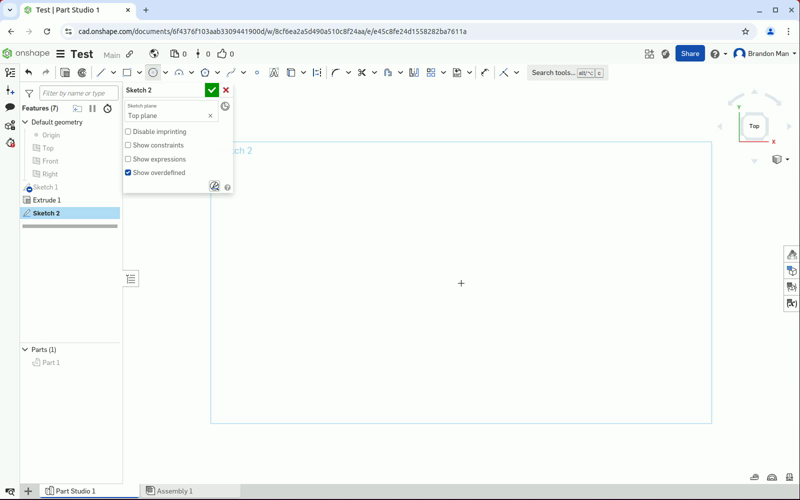
click(461, 282)
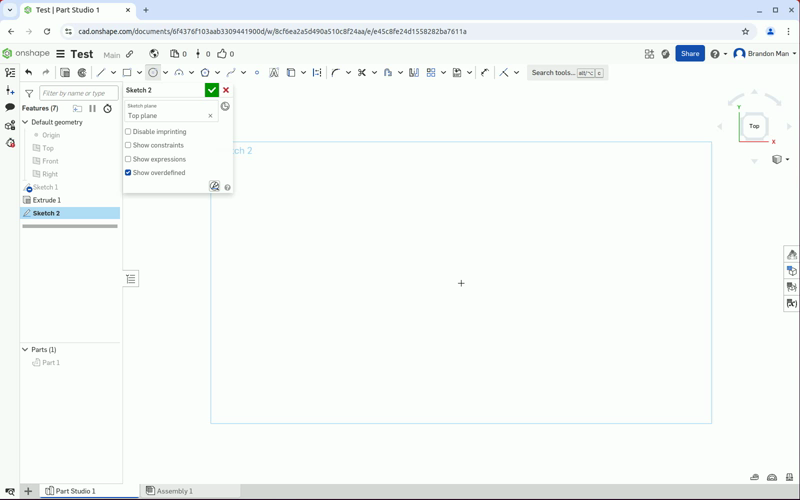
key_up(shift)
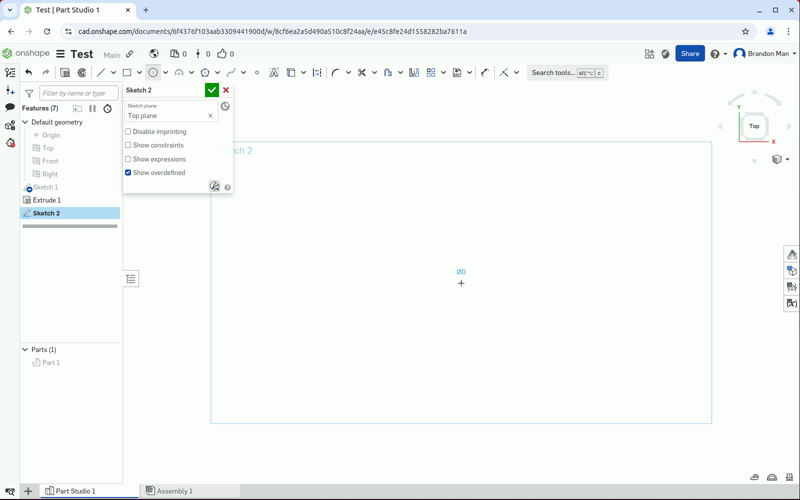
mouse_move(497, 282)
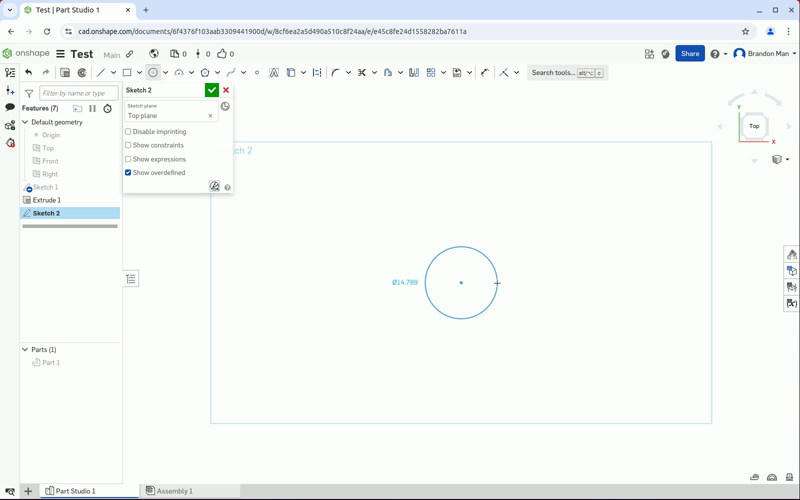
click(497, 282)
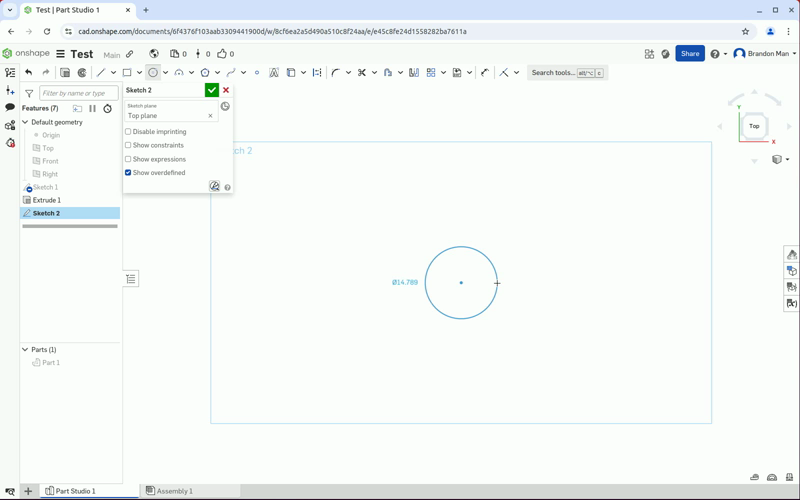
key(esc)
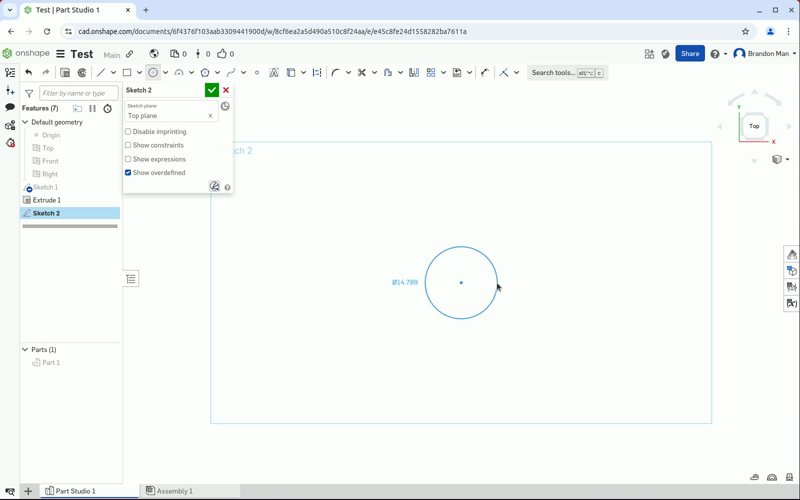
key(c)
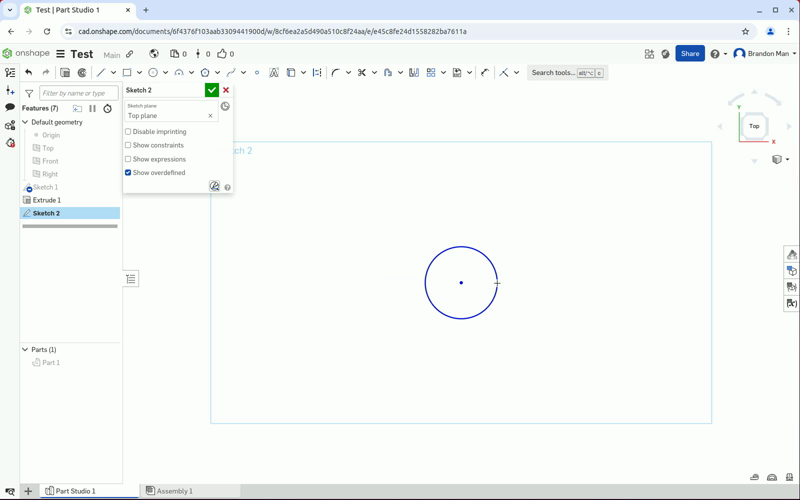
key_down(shift)
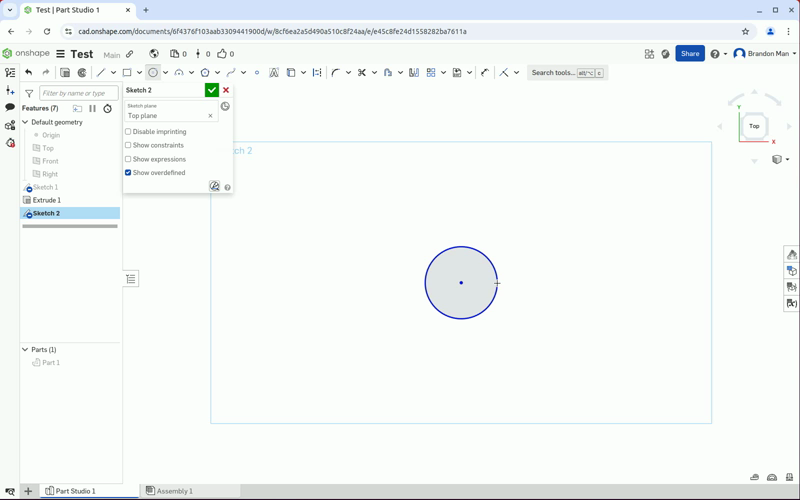
mouse_move(461, 282)
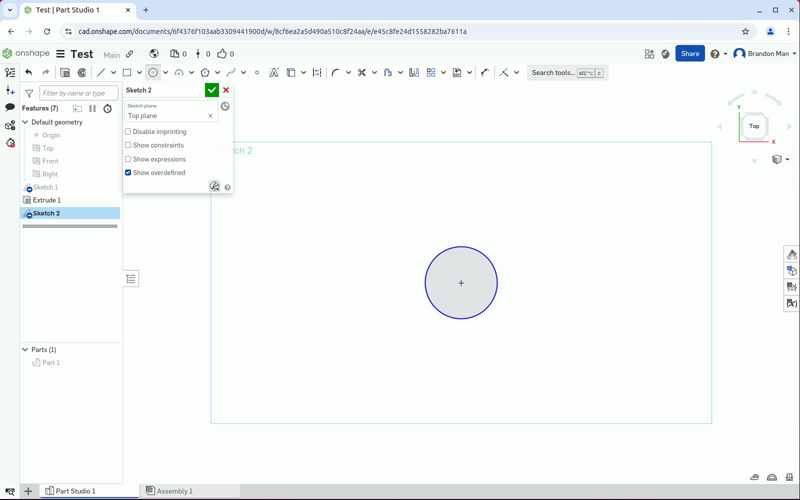
click(461, 282)
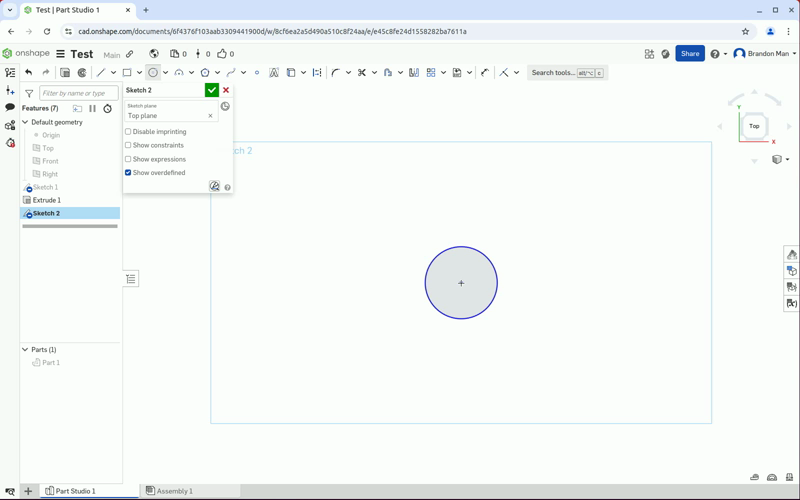
key_up(shift)
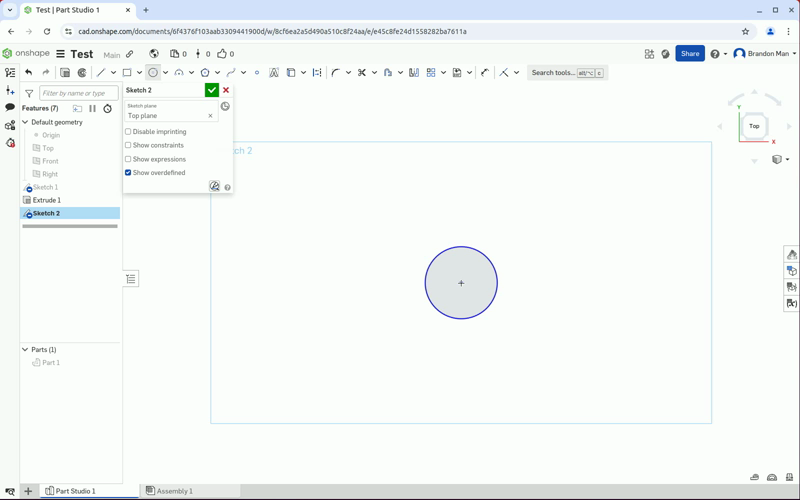
mouse_move(474, 282)
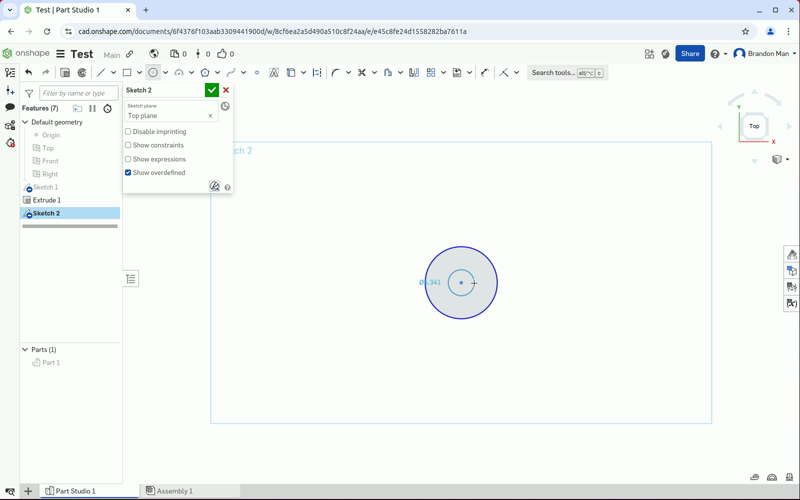
click(474, 282)
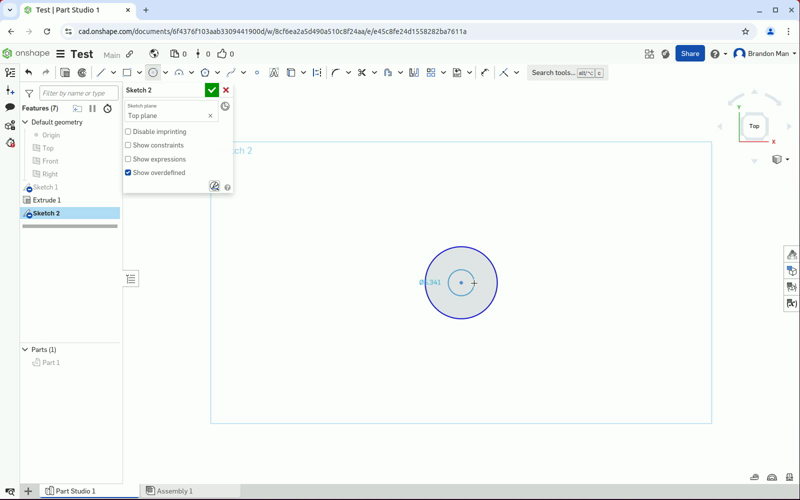
key(esc)
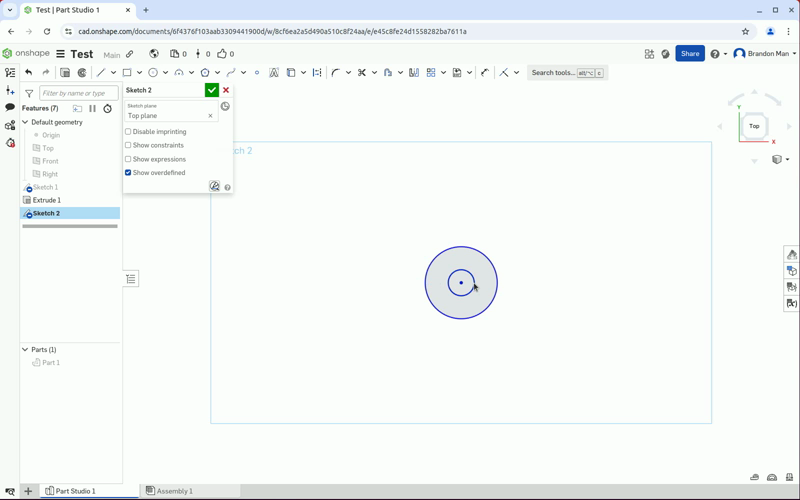
mouse_move(434, 296)
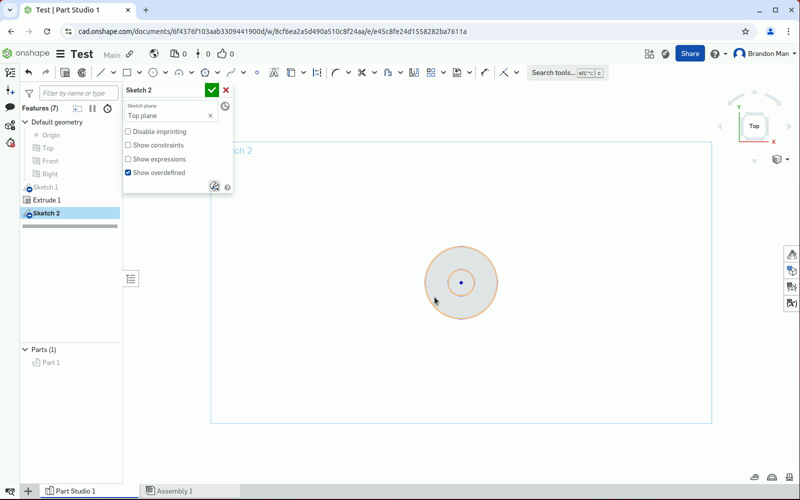
click(434, 296)
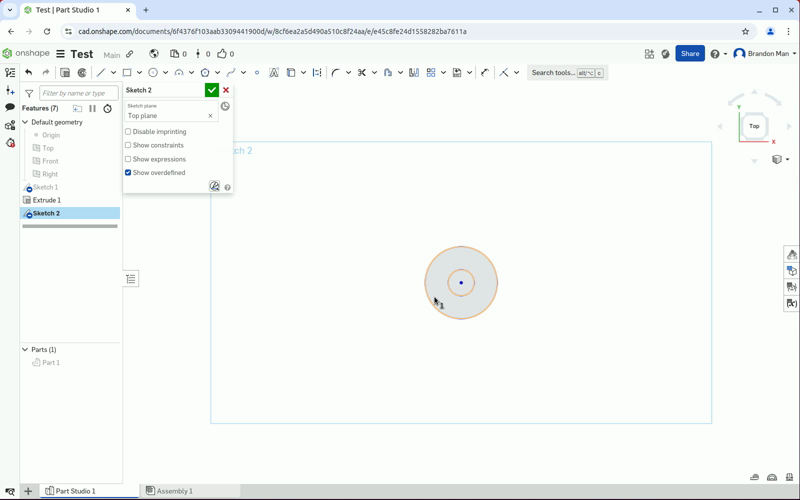
mouse_move(73, 352)
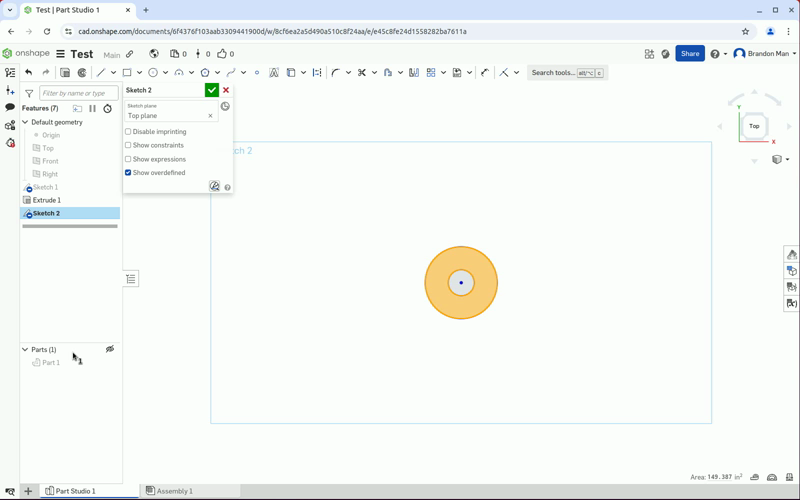
key(shift+y)
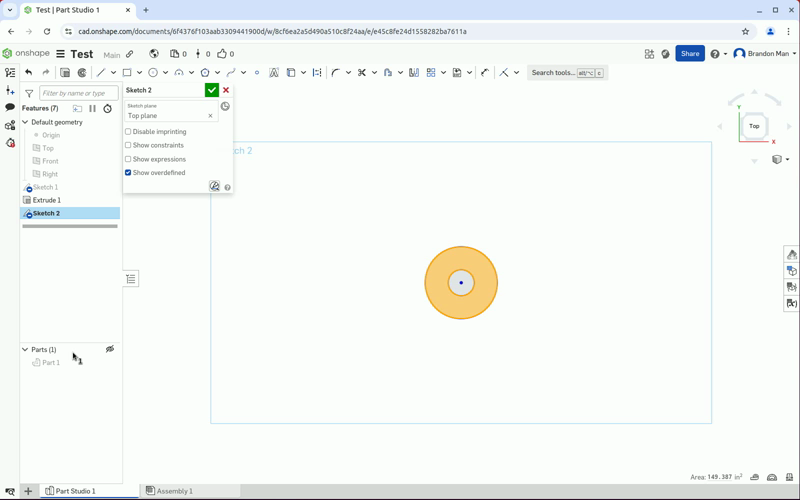
key(shift+e)
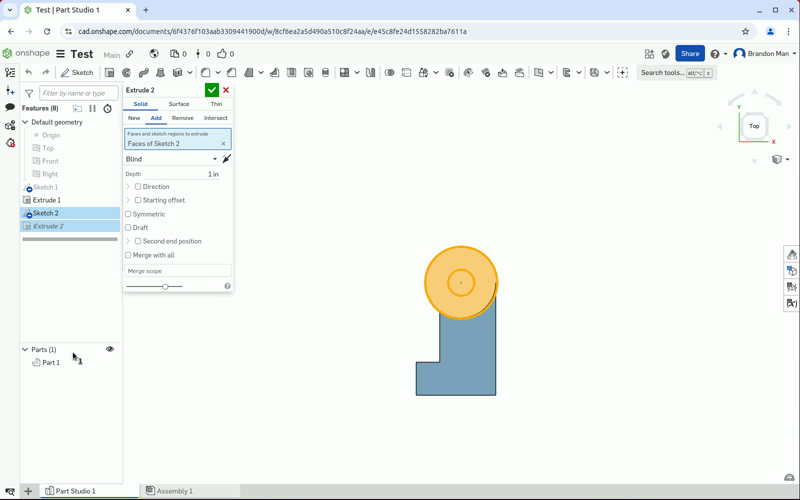
mouse_move(143, 106)
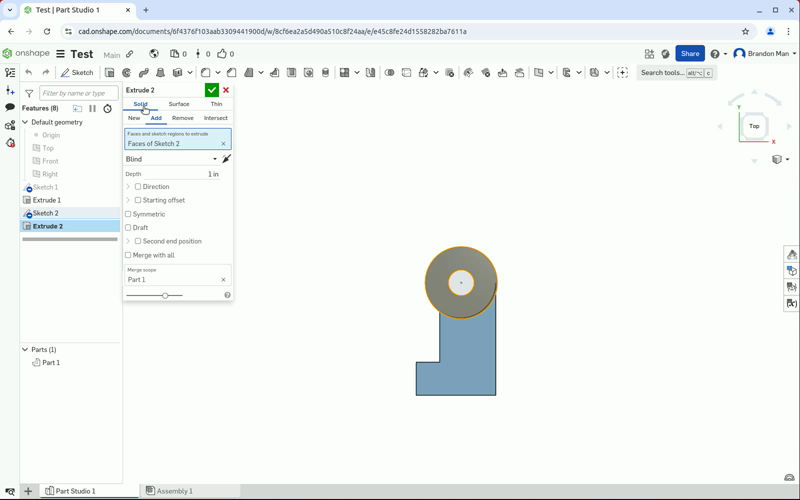
click(143, 106)
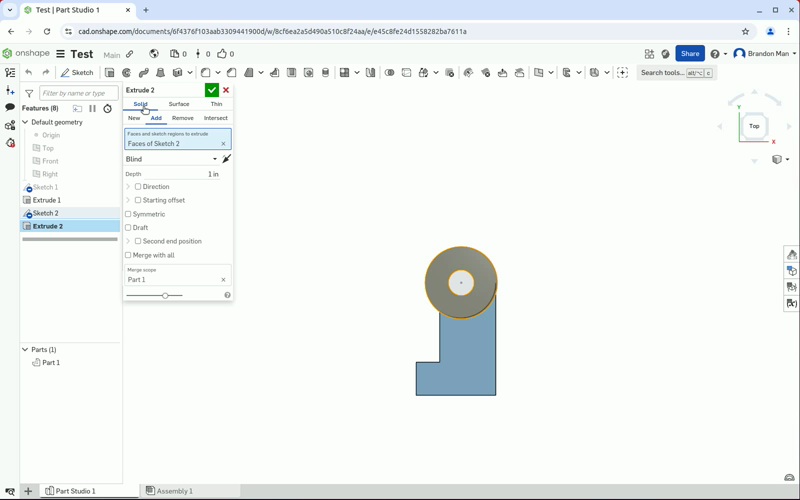
mouse_move(137, 120)
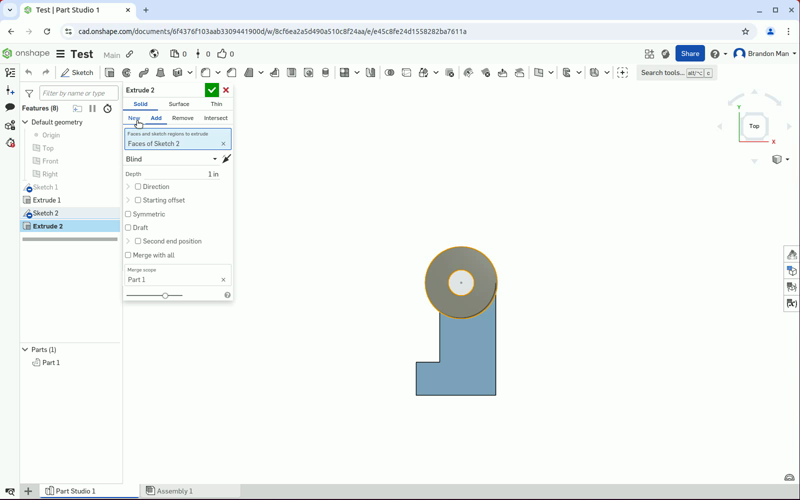
click(137, 120)
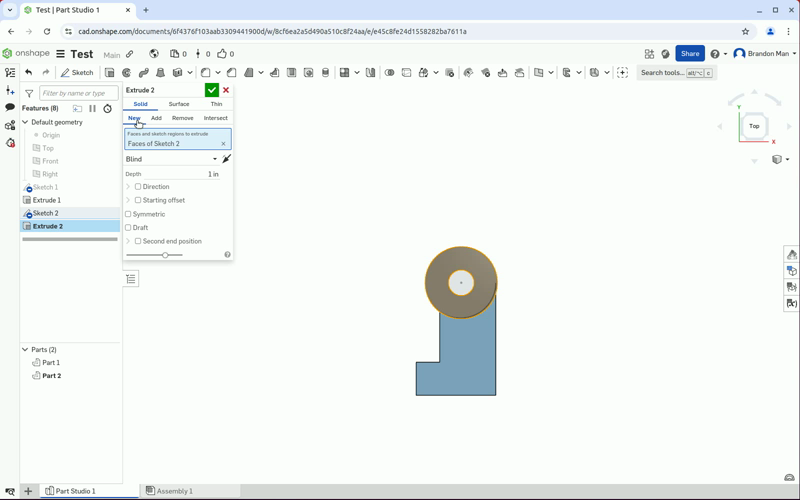
key(tab, 4)
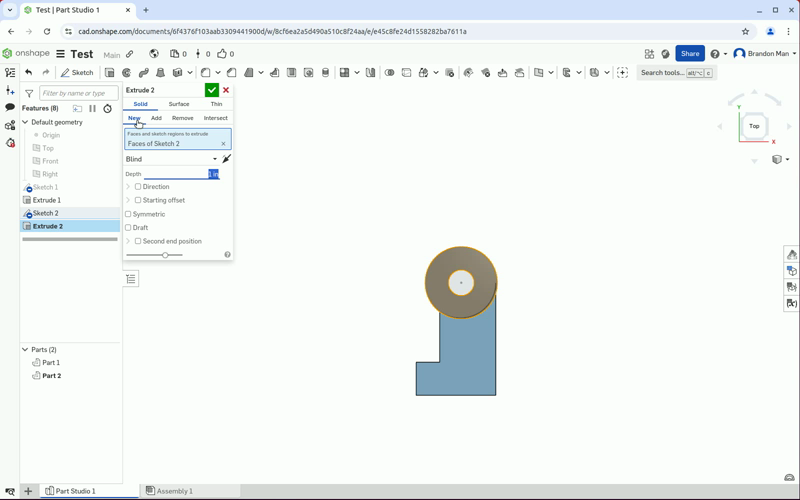
text(13.239)
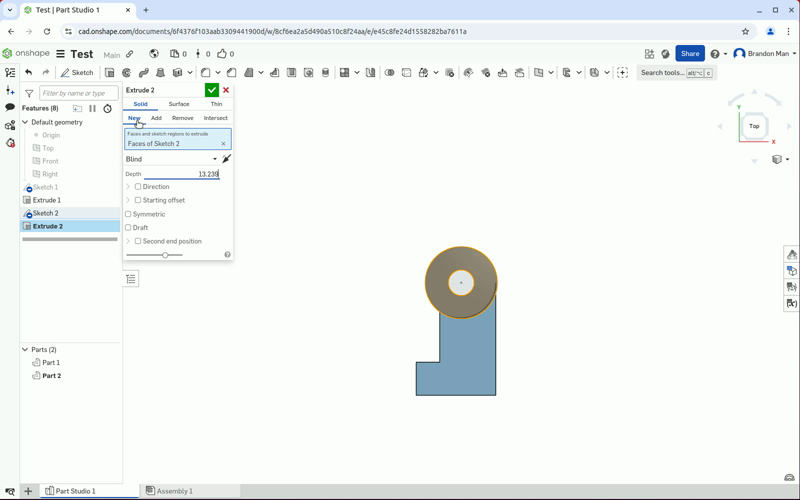
key(enter)
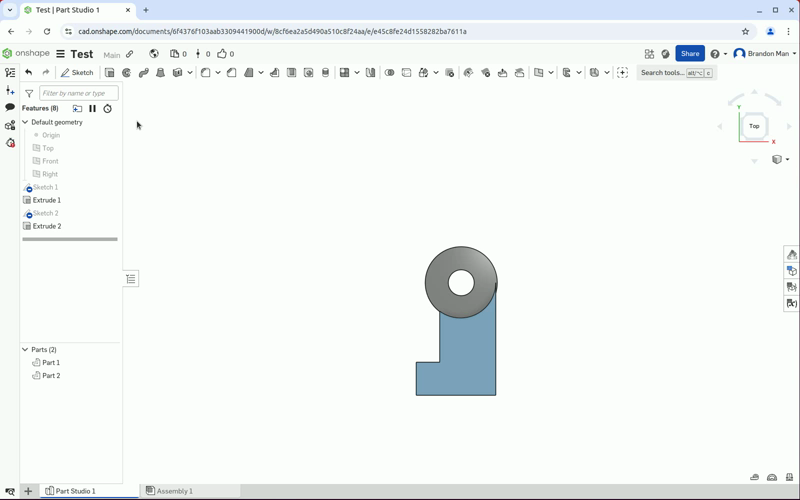
key(shift+h)
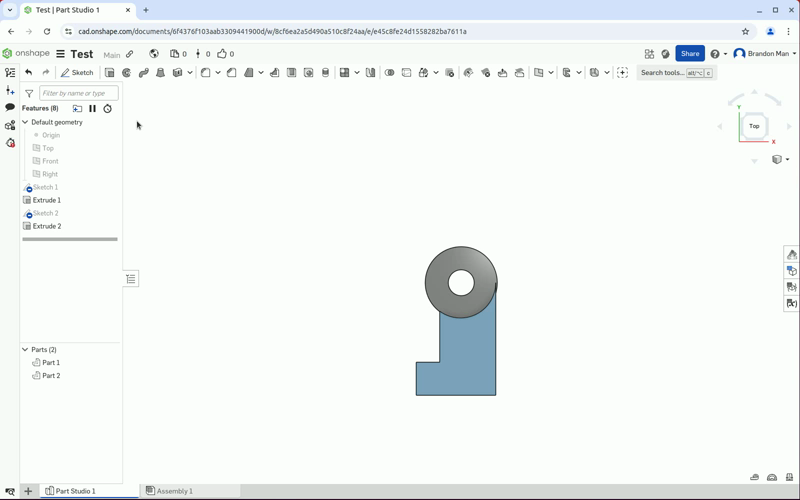
key(shift+h)
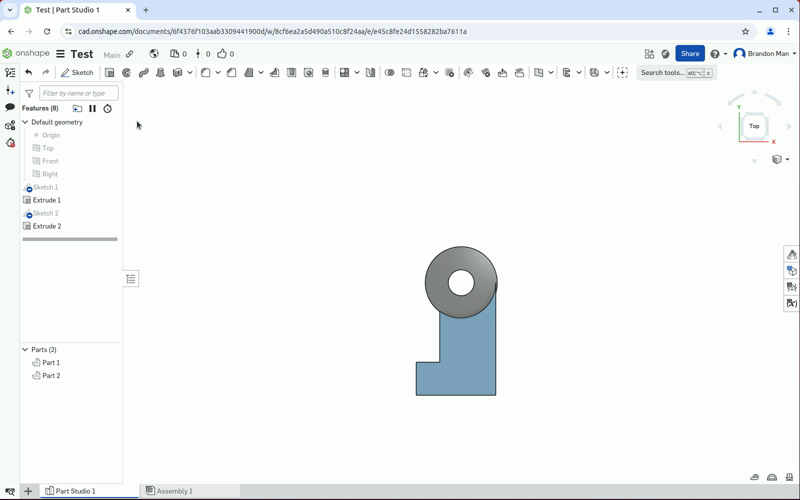
mouse_move(73, 189)
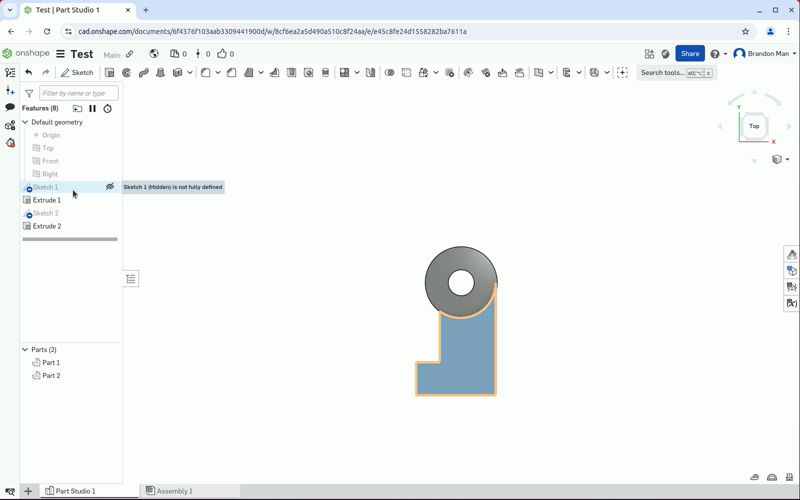
click(73, 189)
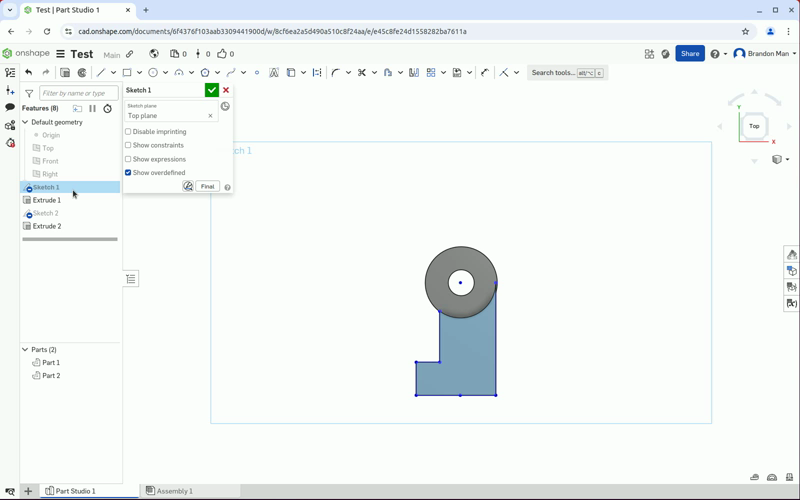
mouse_move(229, 92)
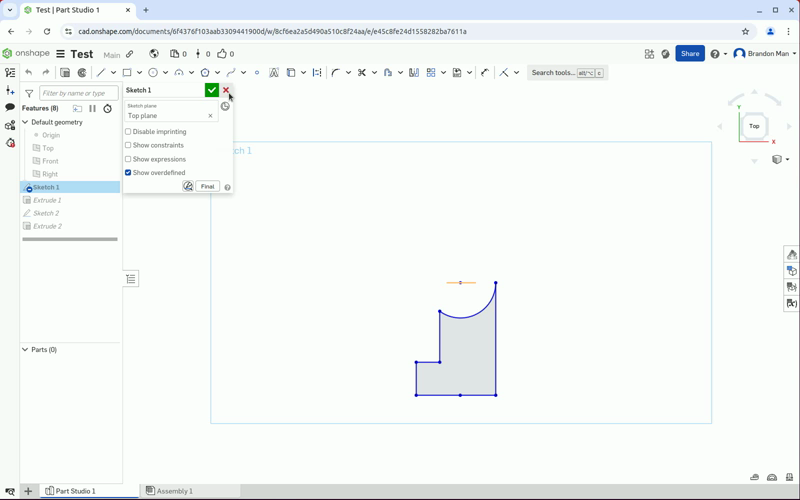
click(229, 92)
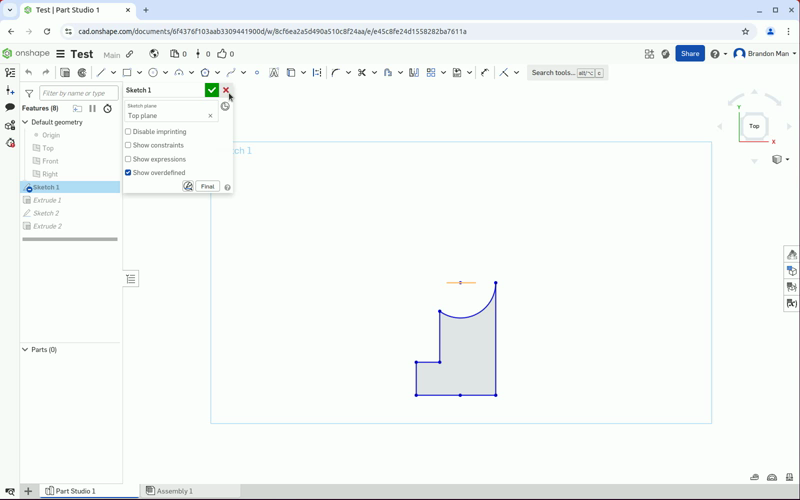
key(shift+s)
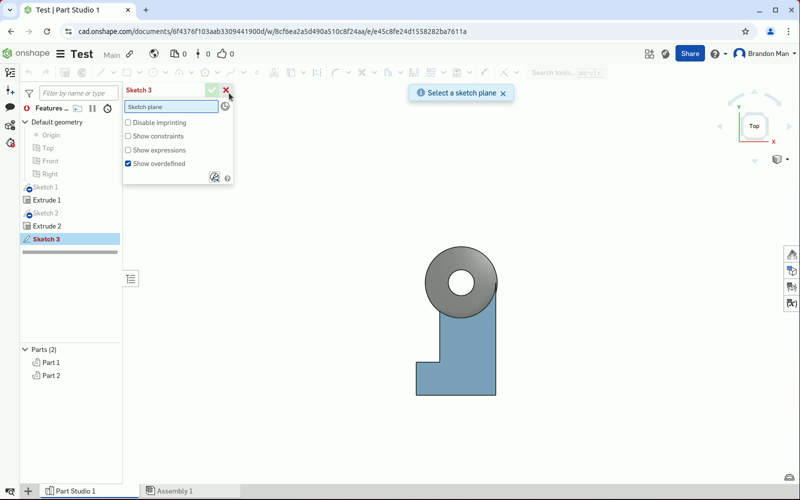
mouse_move(73, 150)
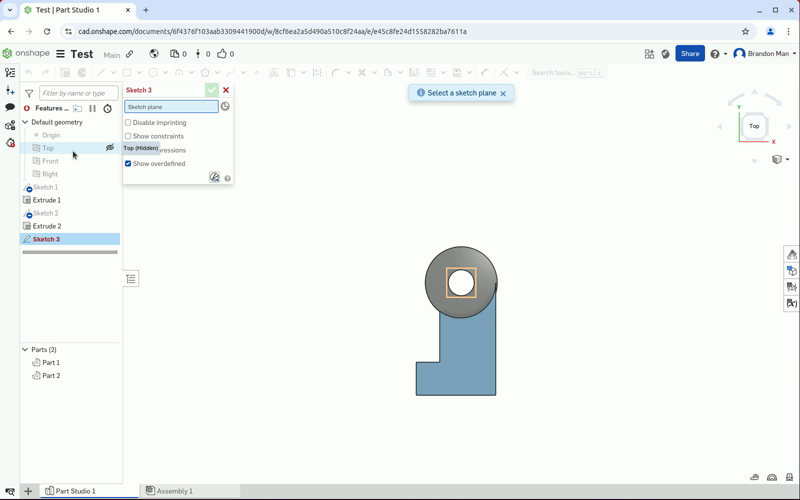
click(73, 150)
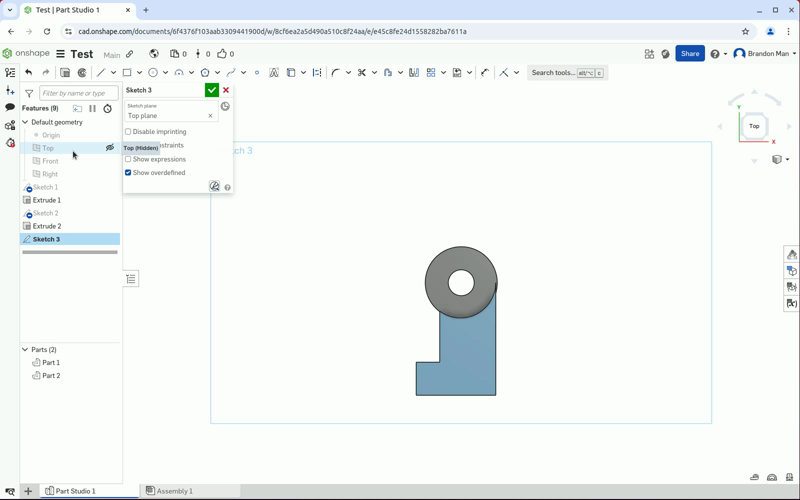
mouse_move(73, 352)
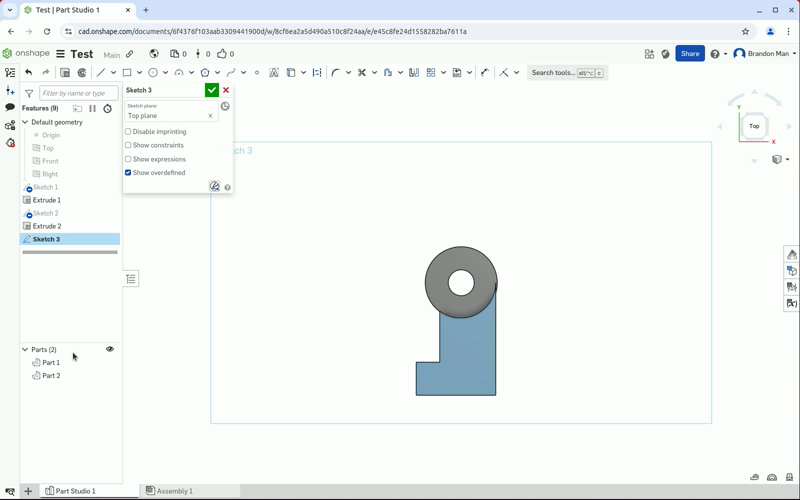
key(y)
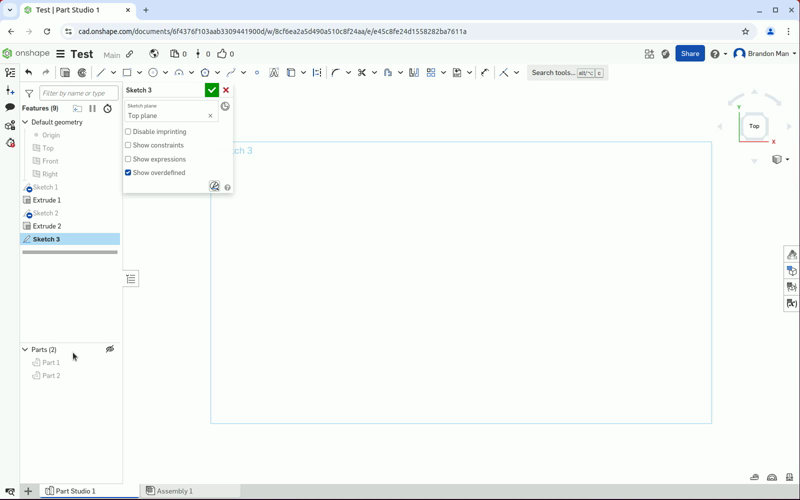
key(c)
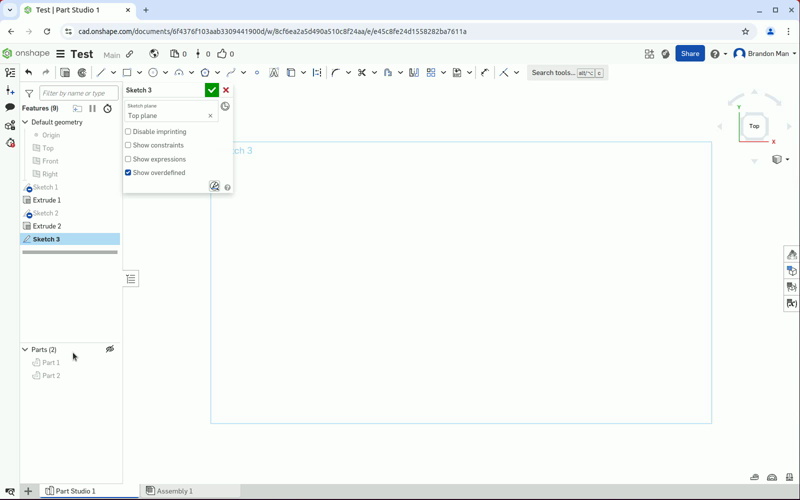
key_down(shift)
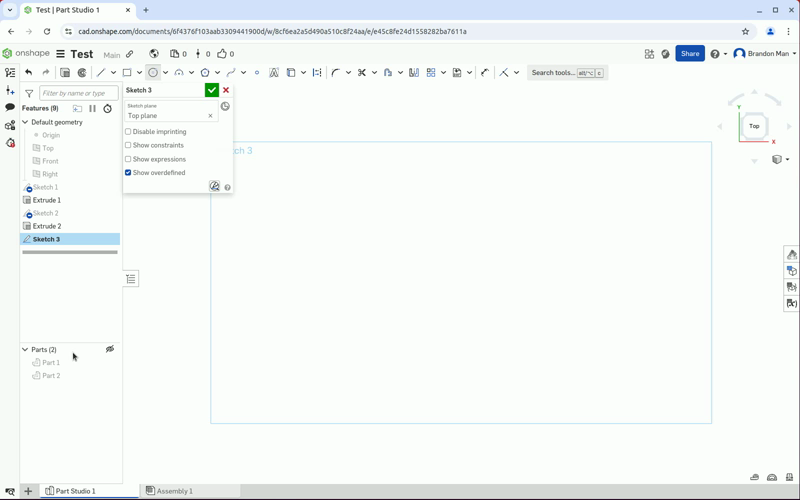
mouse_move(460, 282)
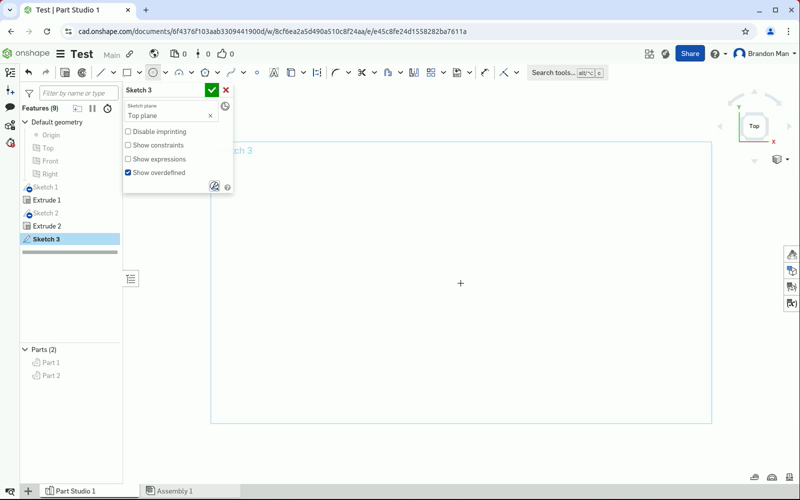
click(460, 282)
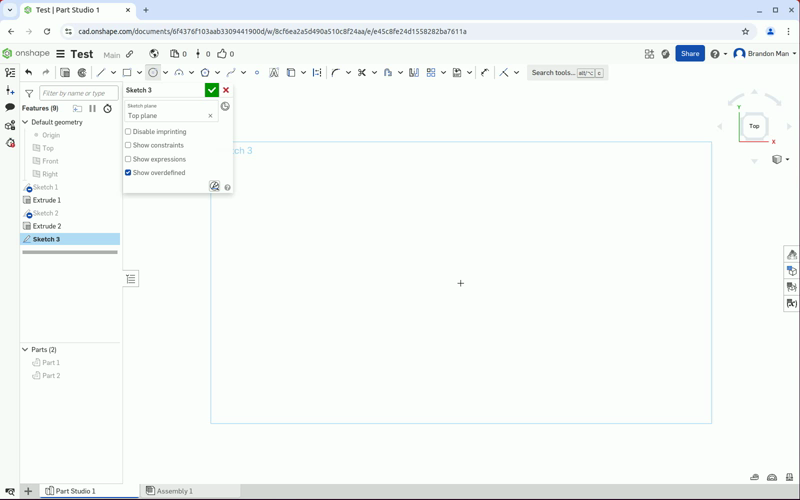
key_up(shift)
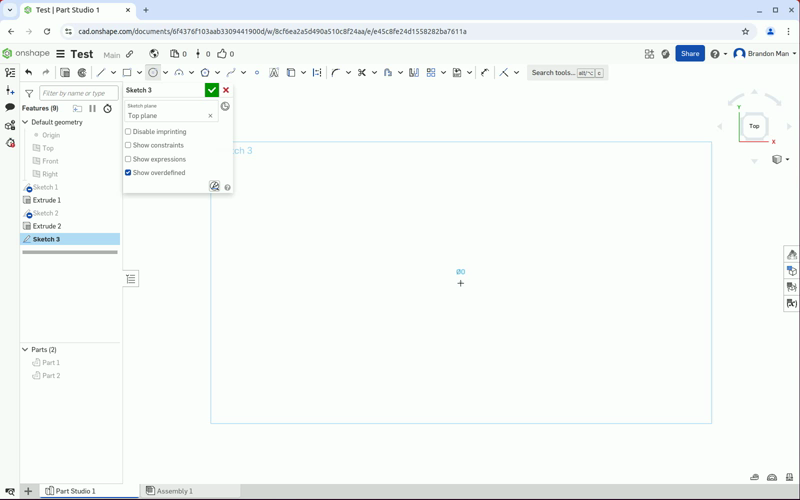
mouse_move(473, 282)
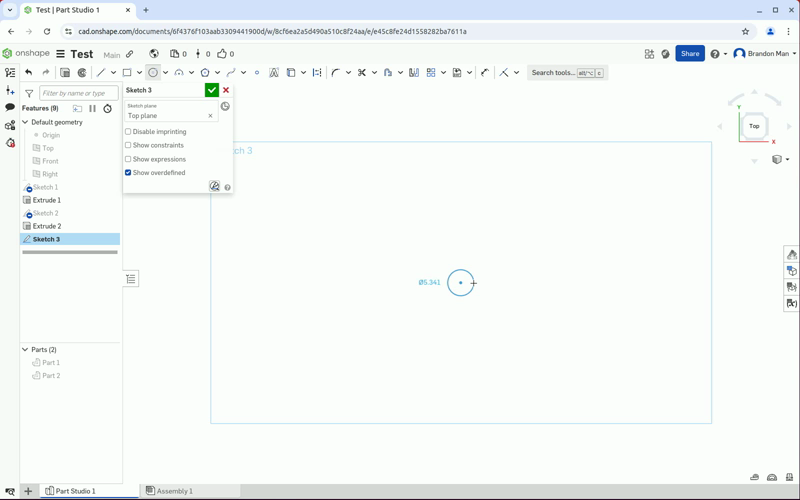
click(473, 282)
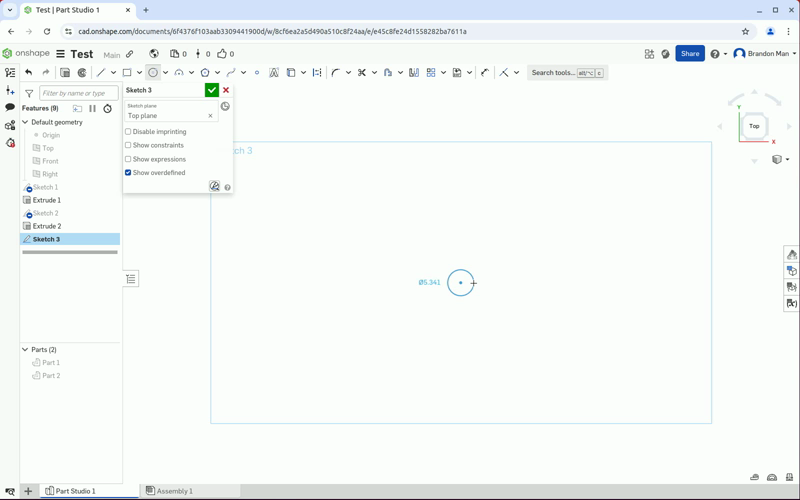
key(esc)
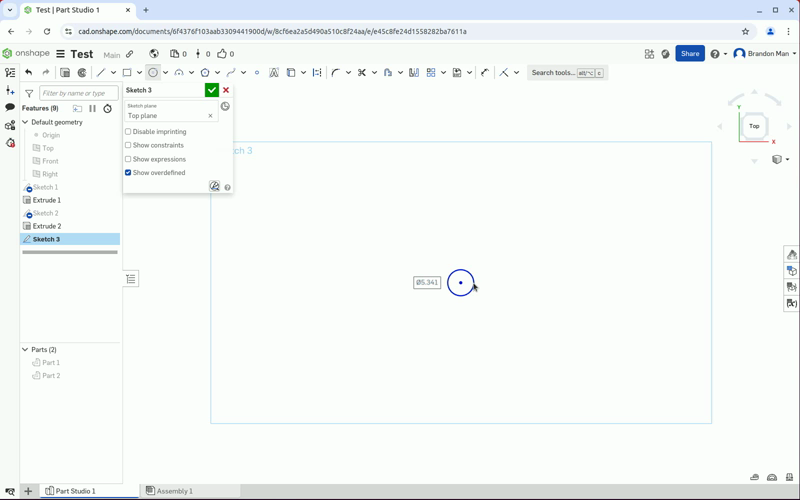
mouse_move(462, 289)
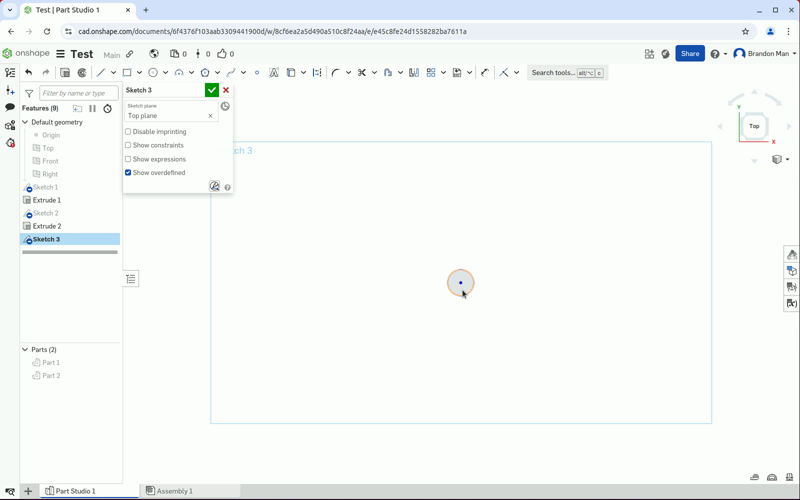
scroll(6)
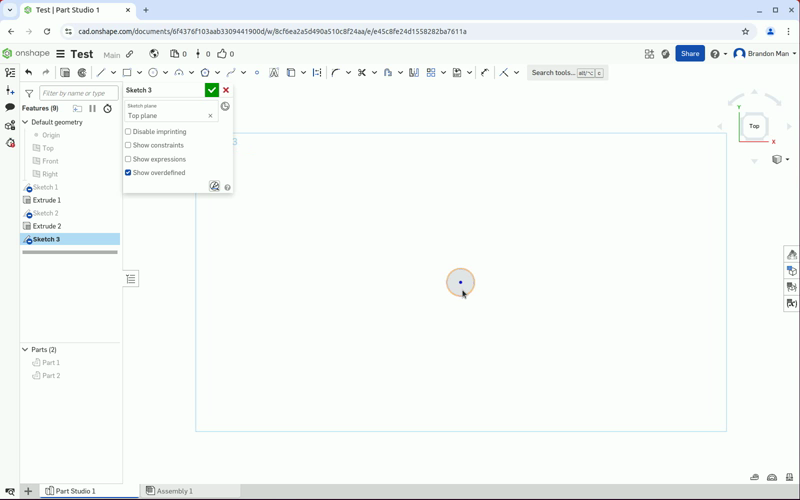
scroll(6)
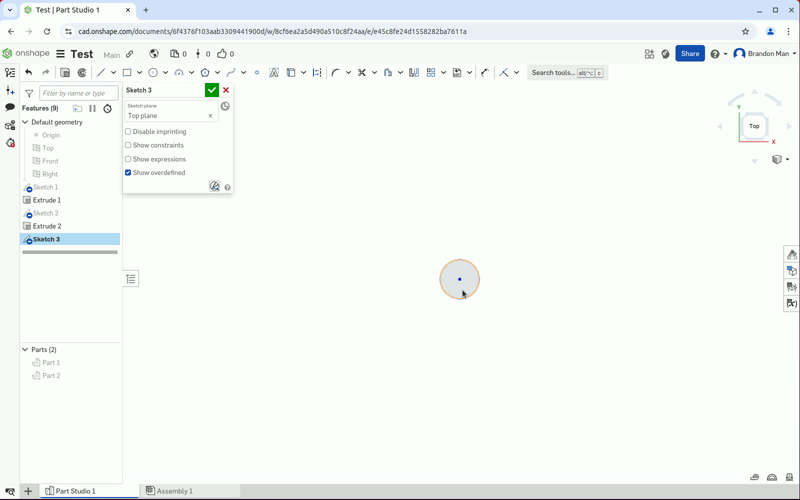
scroll(6)
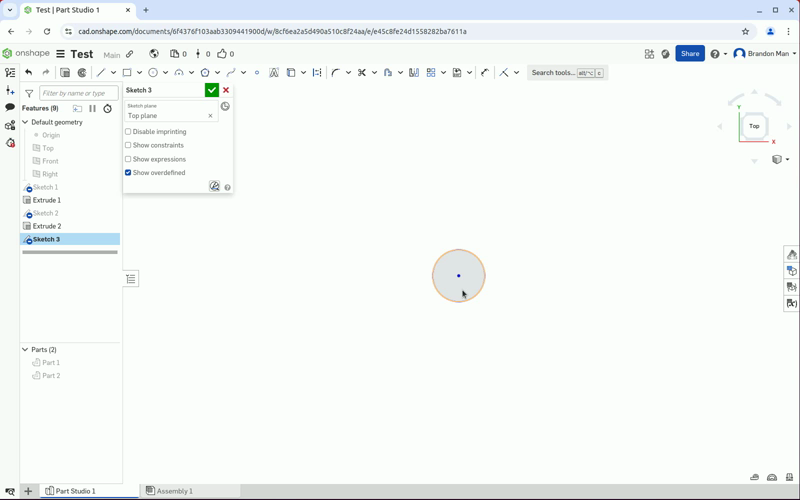
scroll(6)
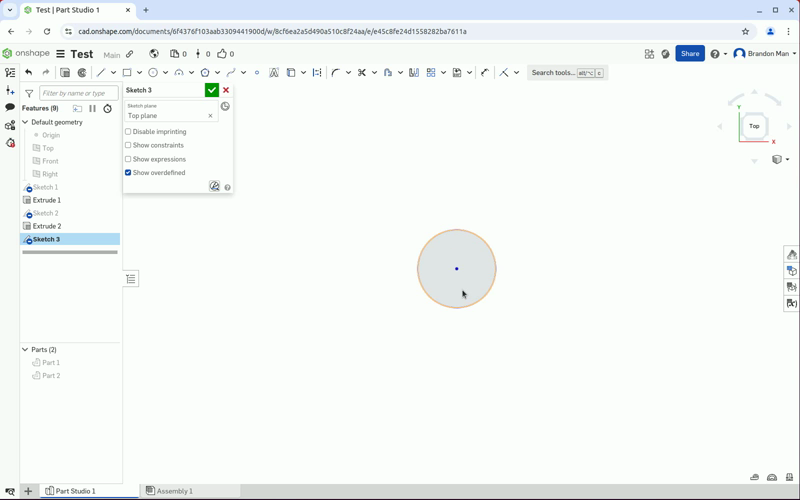
scroll(6)
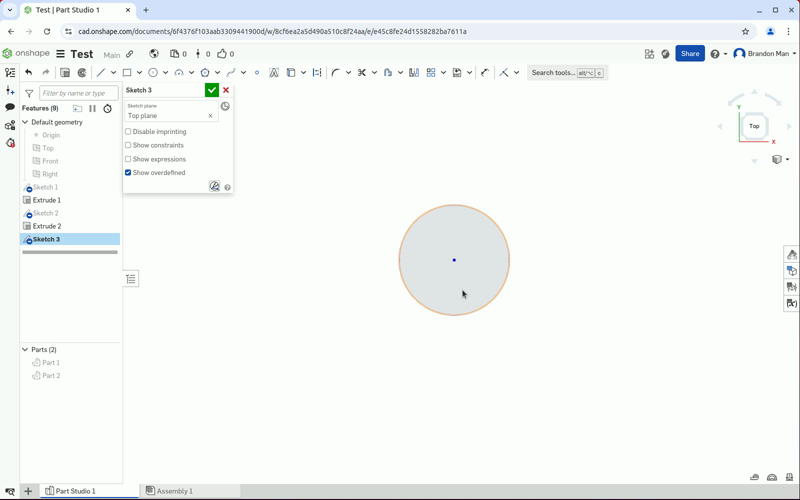
scroll(6)
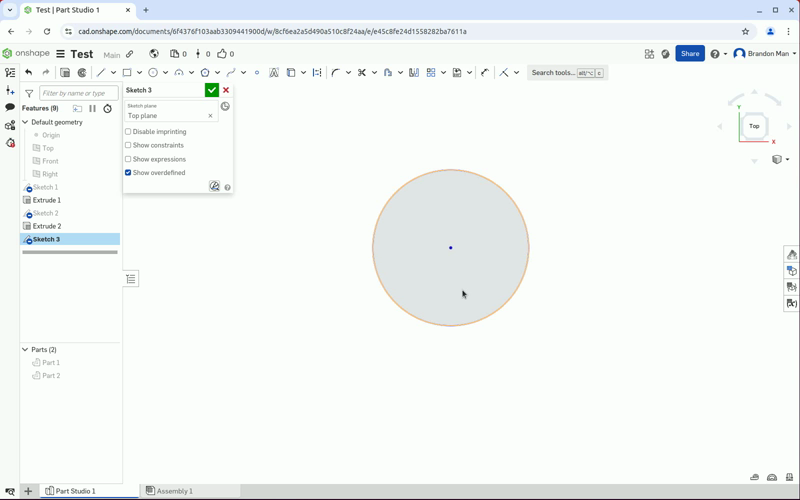
scroll(6)
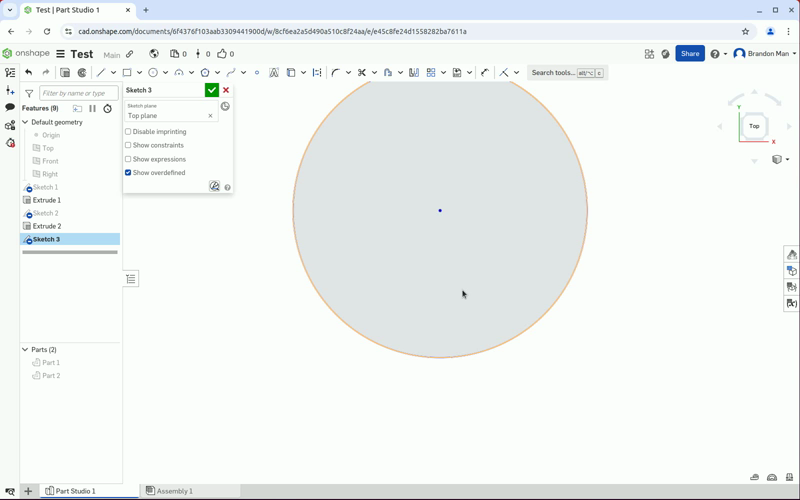
click(462, 289)
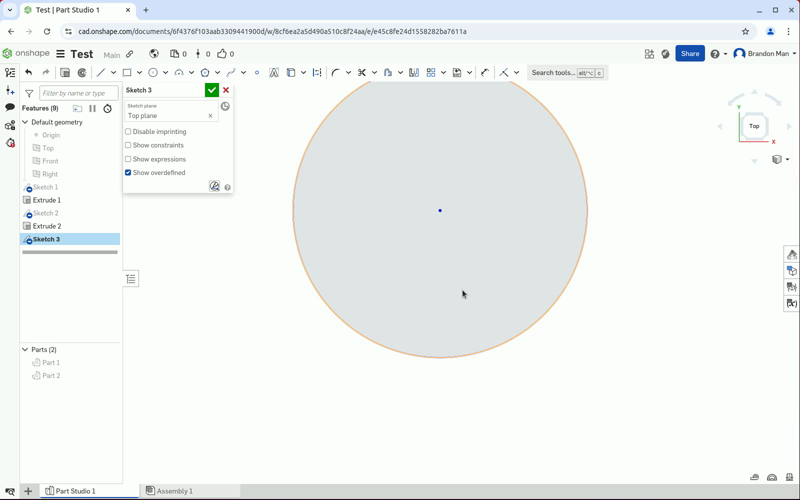
scroll(-6)
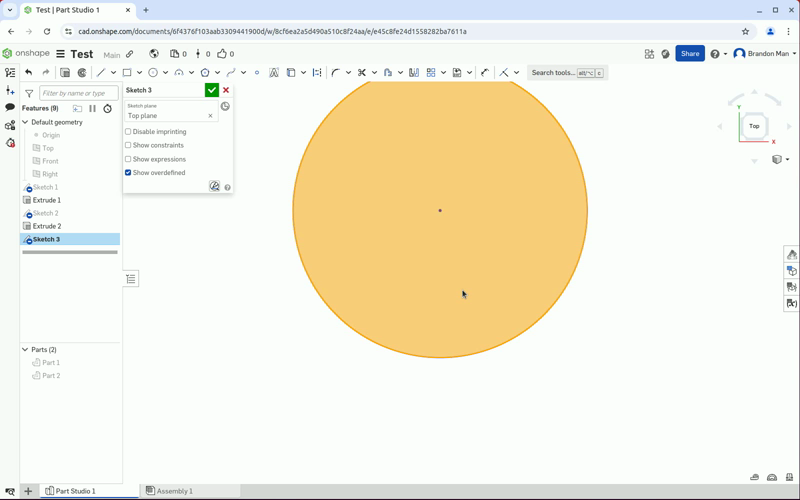
scroll(-6)
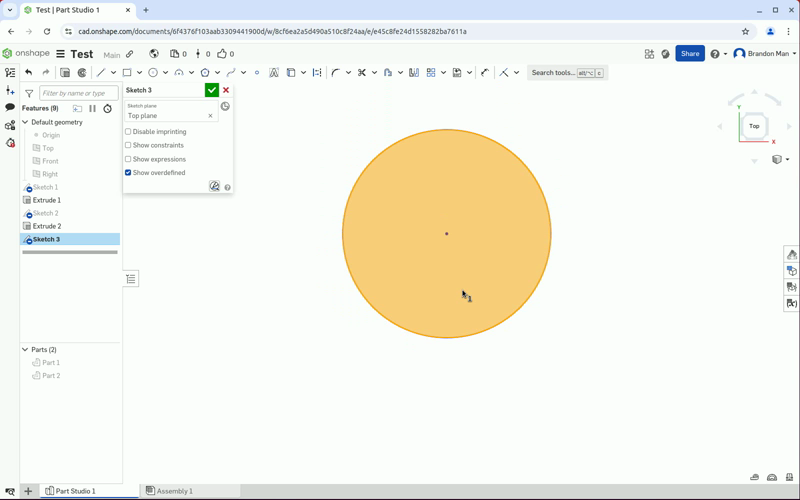
scroll(-6)
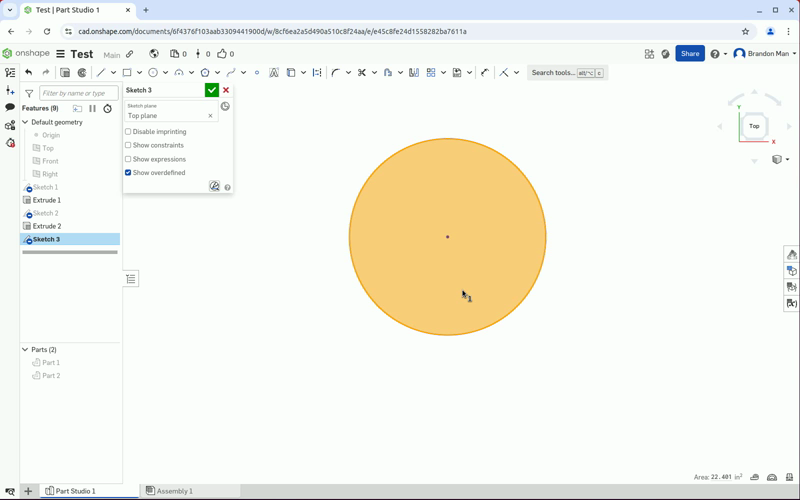
scroll(-6)
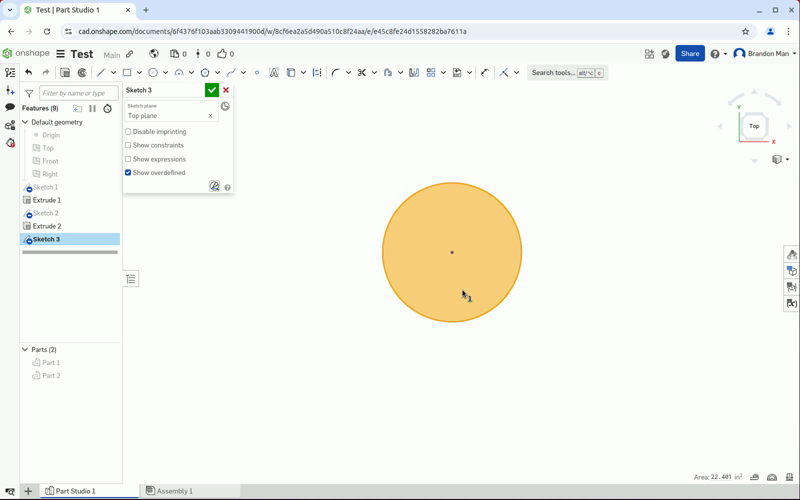
scroll(-6)
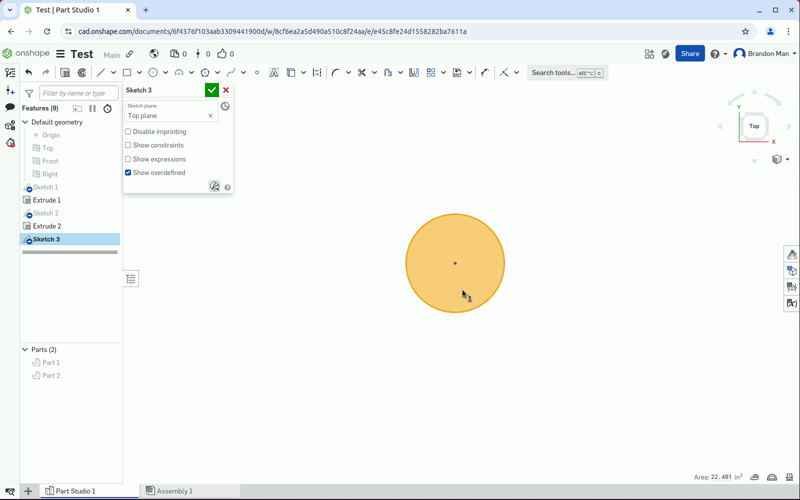
scroll(-6)
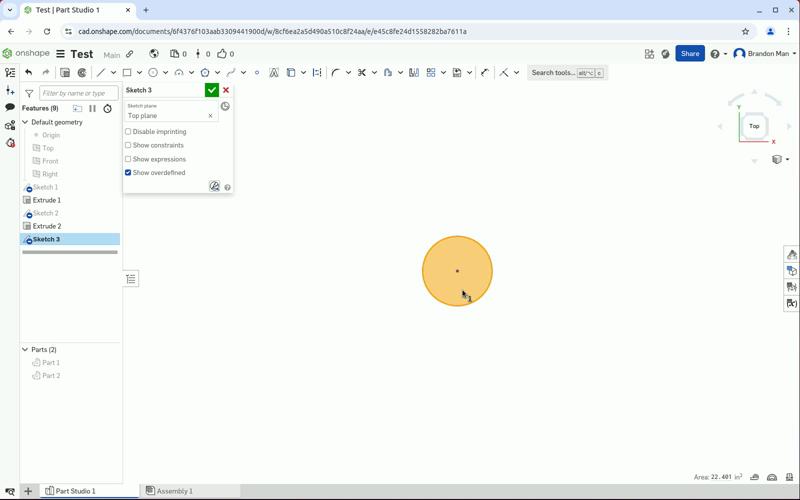
scroll(-6)
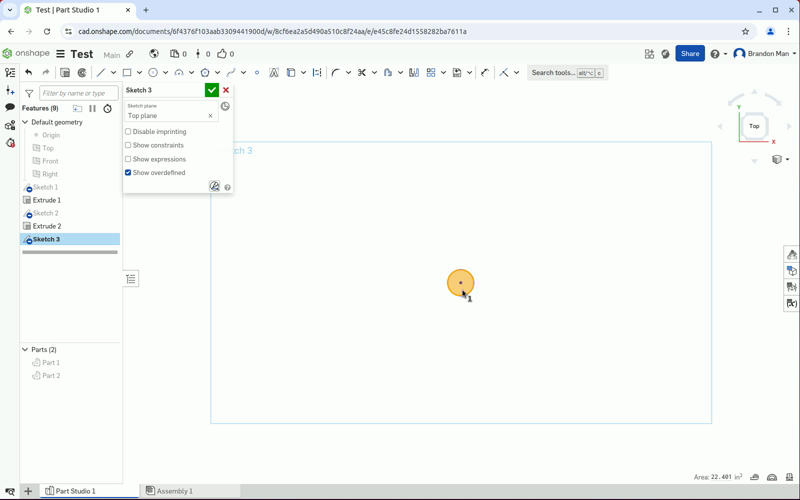
mouse_move(73, 352)
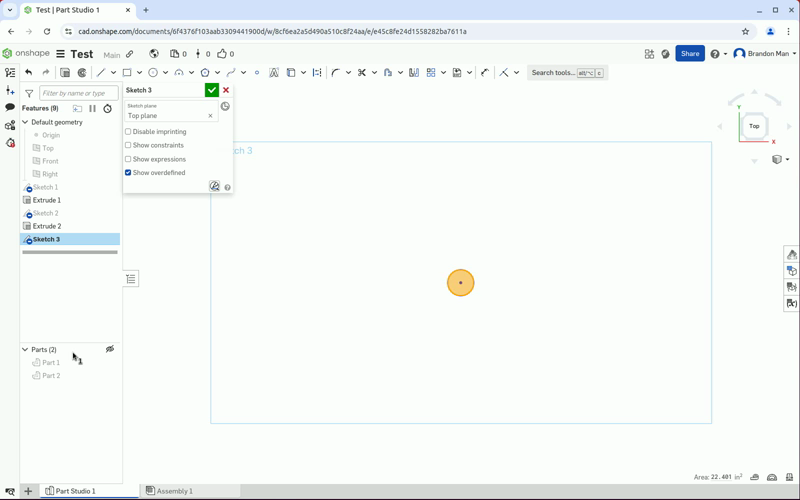
key(shift+y)
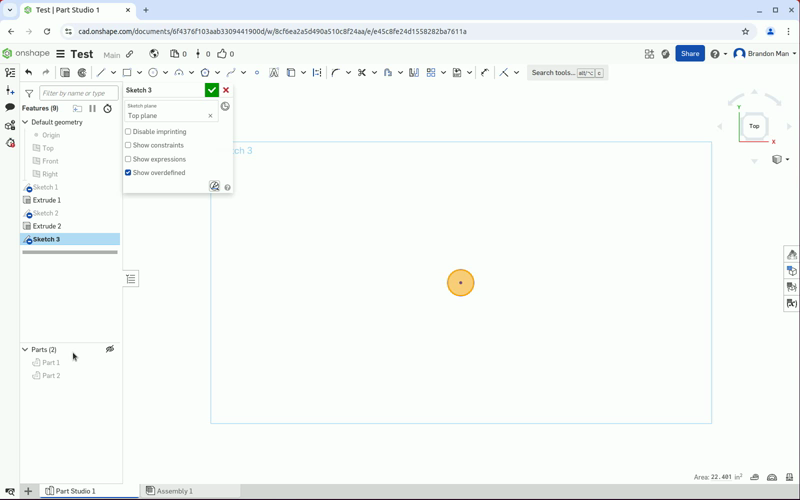
key(shift+e)
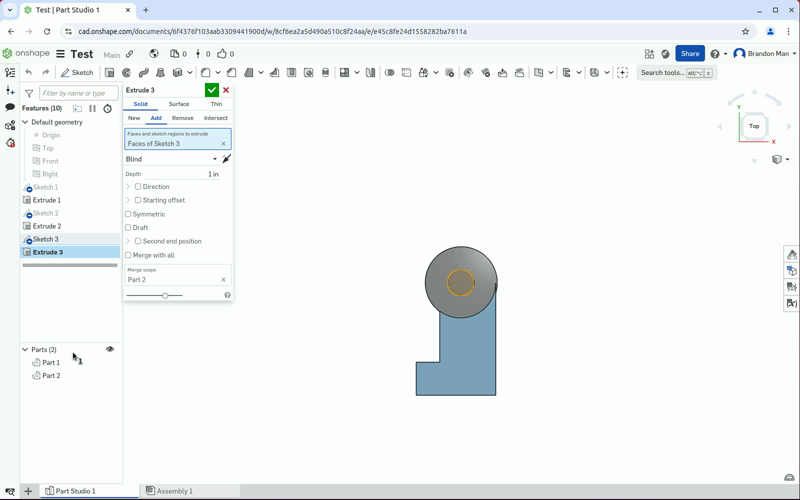
mouse_move(143, 106)
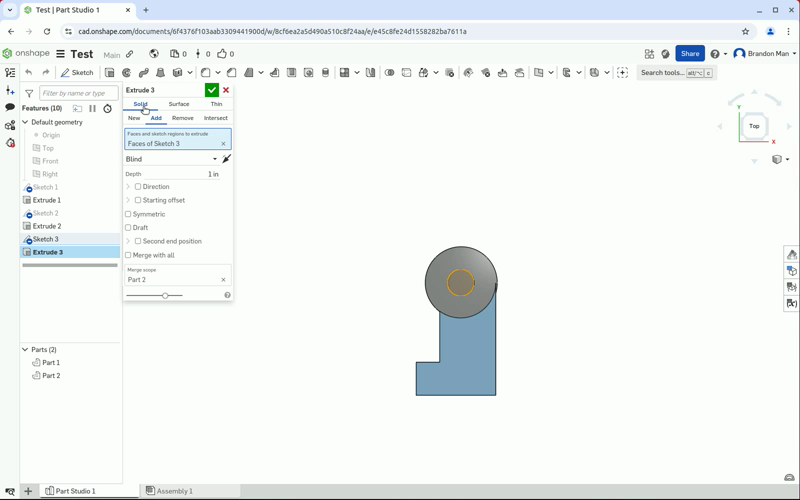
click(143, 106)
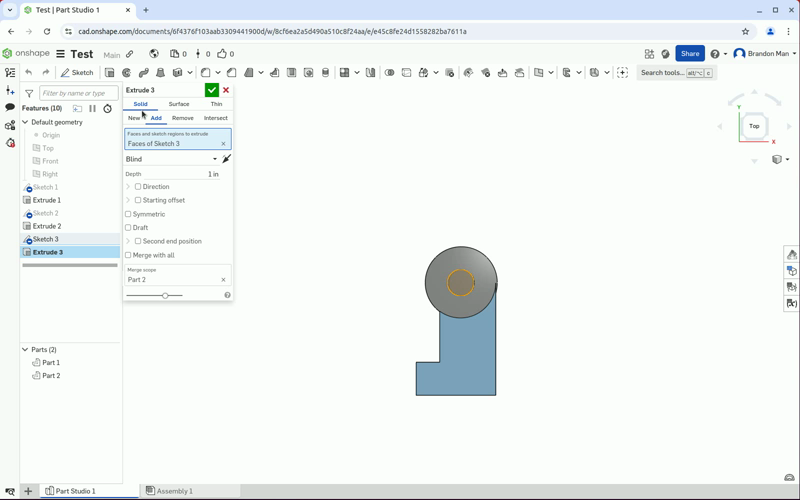
mouse_move(137, 120)
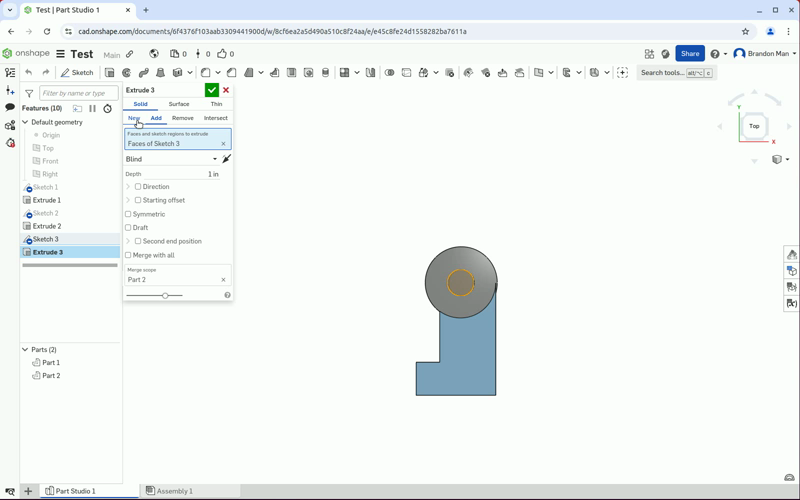
click(137, 120)
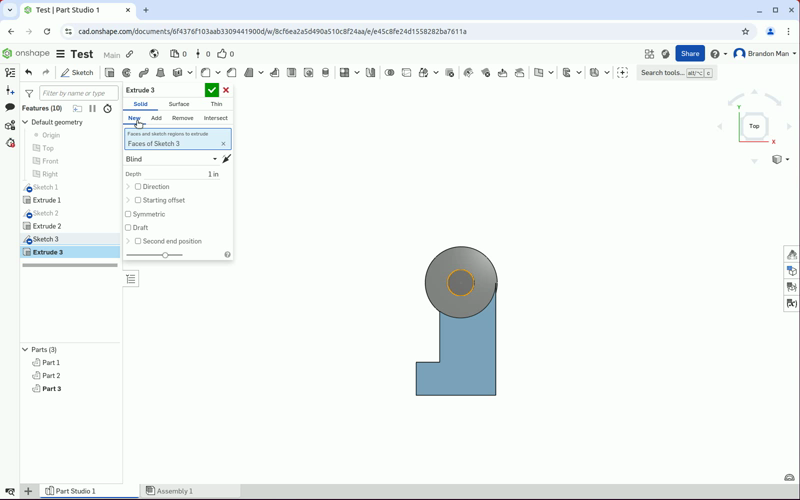
key(tab, 4)
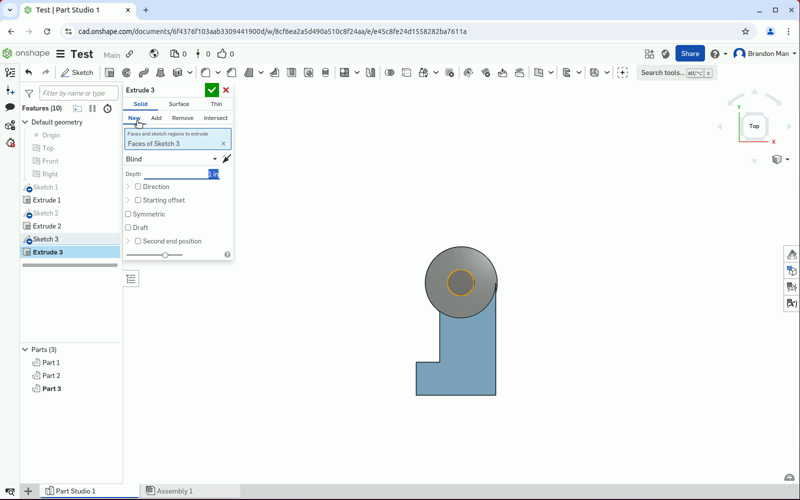
text(5.536)
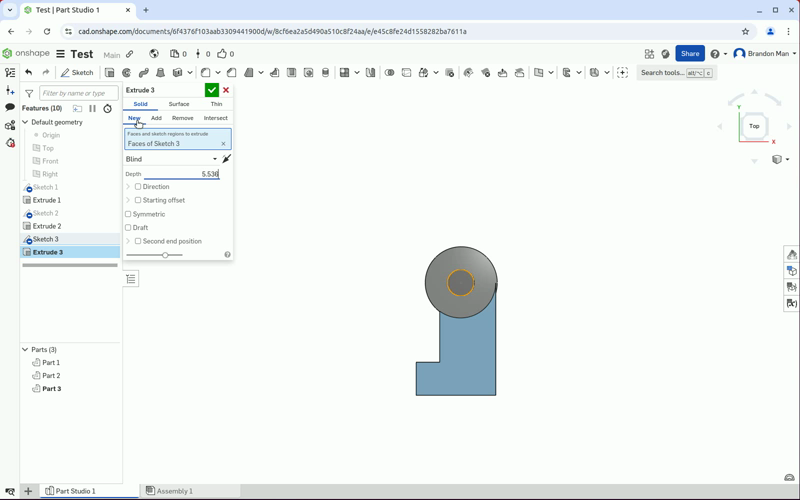
key(enter)
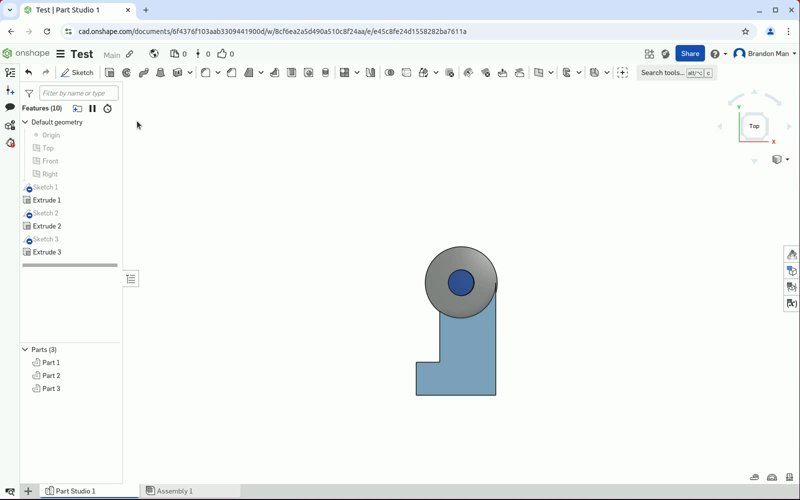
key(shift+h)
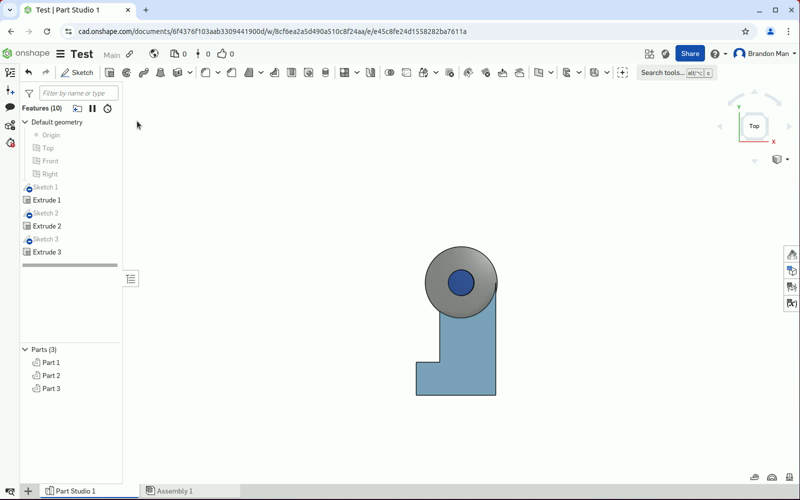
key(shift+h)
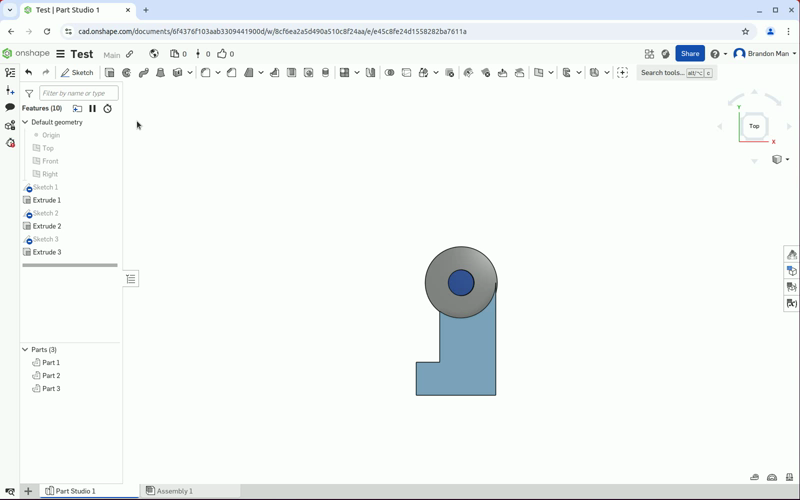
mouse_move(73, 189)
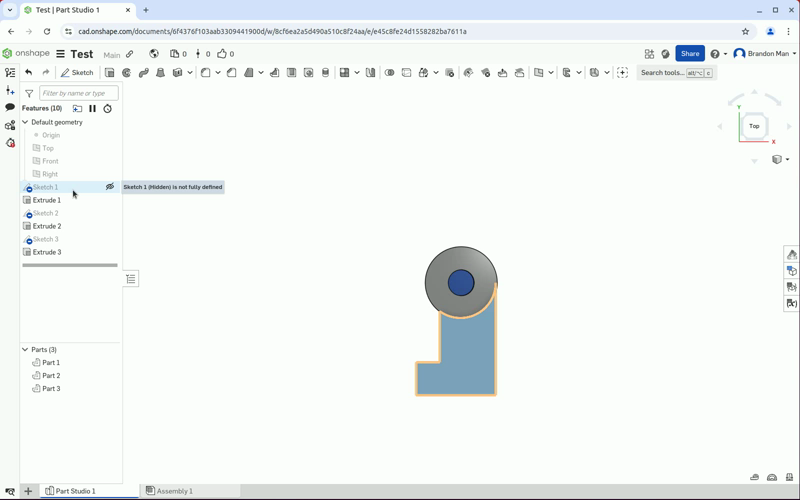
click(73, 189)
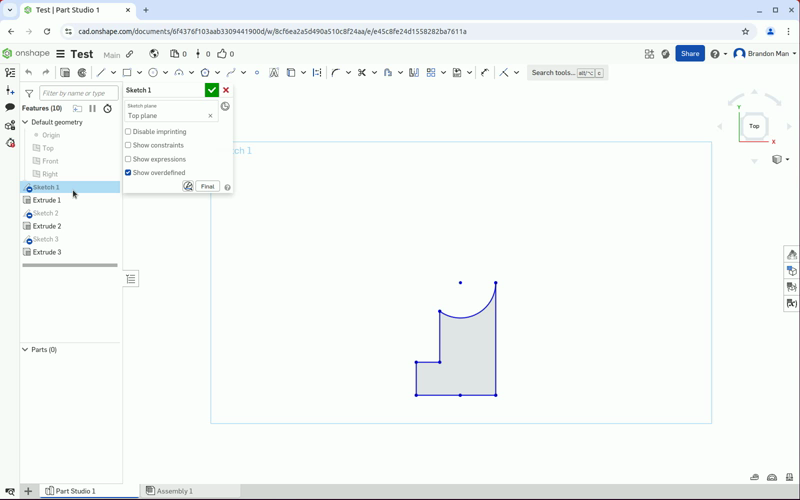
mouse_move(229, 92)
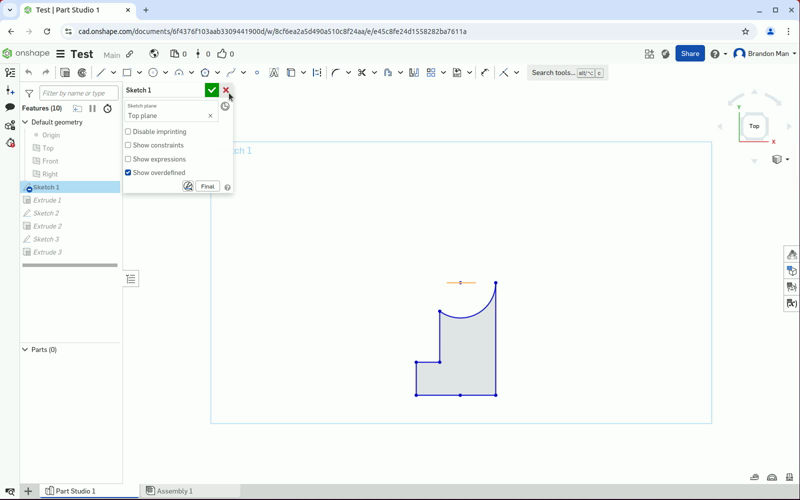
click(229, 92)
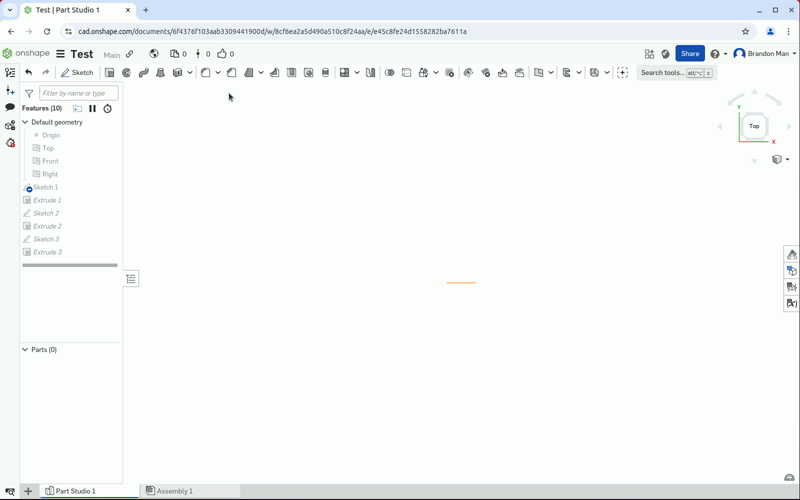
mouse_move(73, 352)
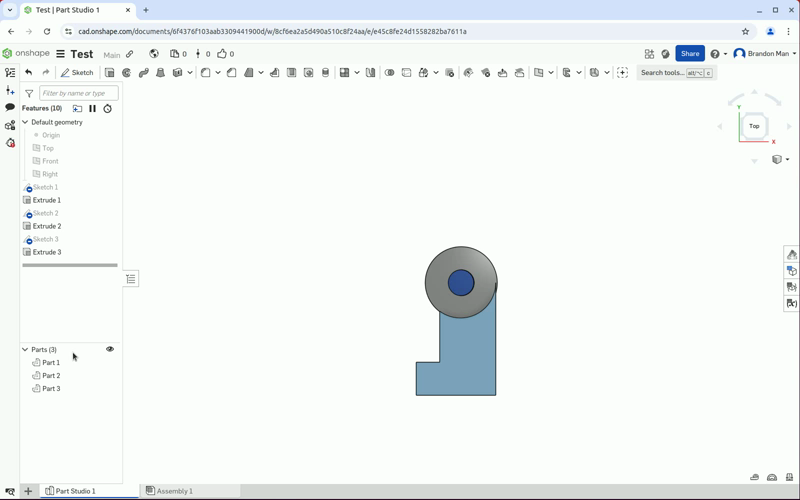
key(y)
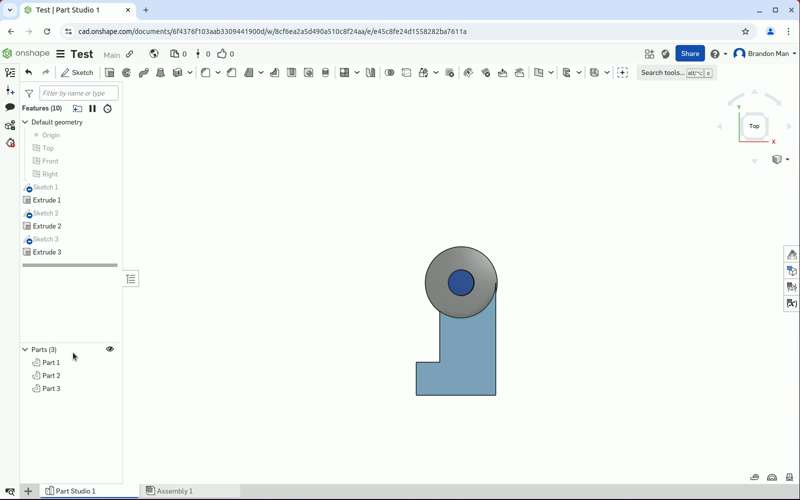
key(shift+p)
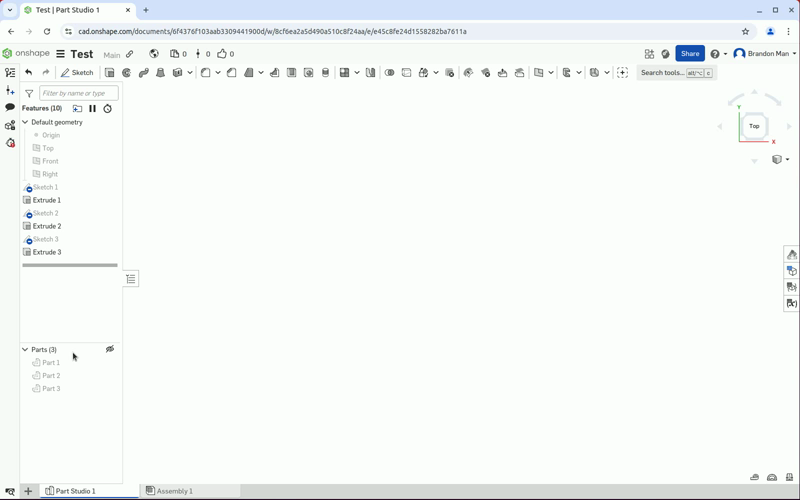
key(space)
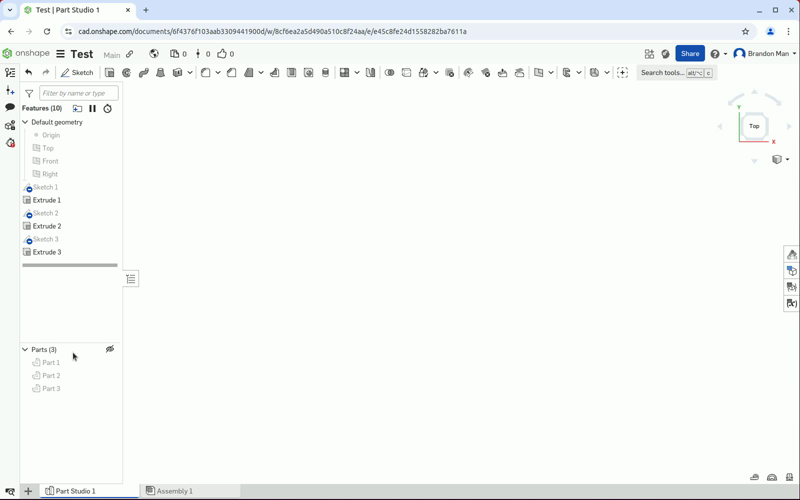
key_down(shift)
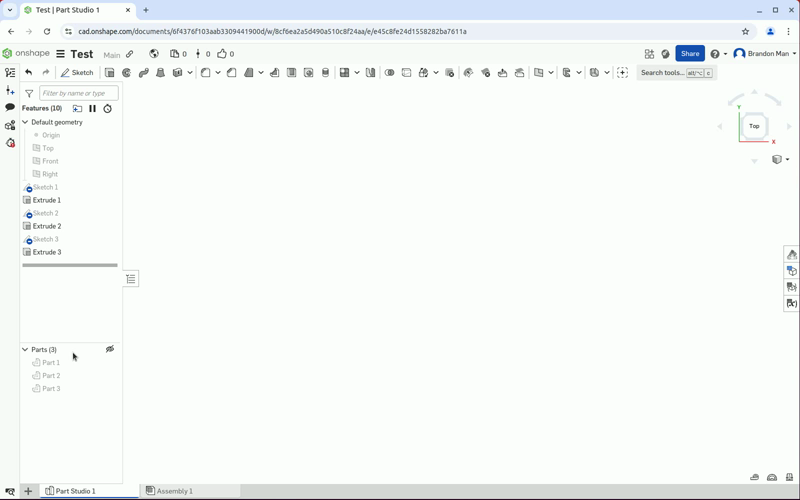
key(up)
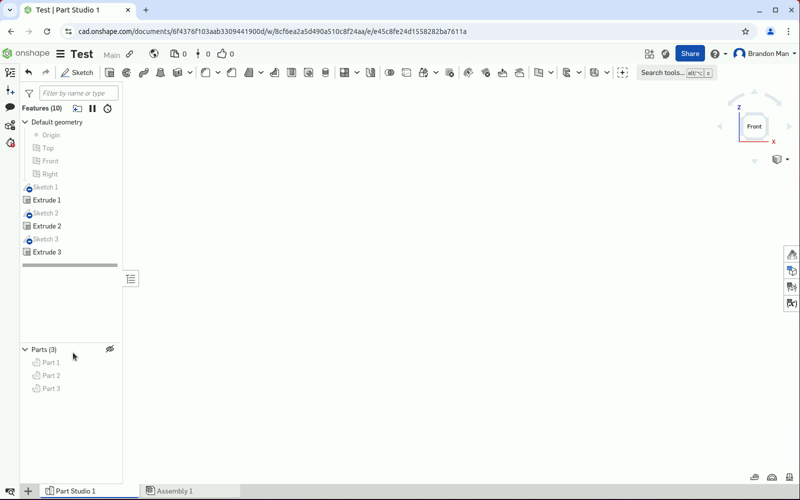
key_up(shift)
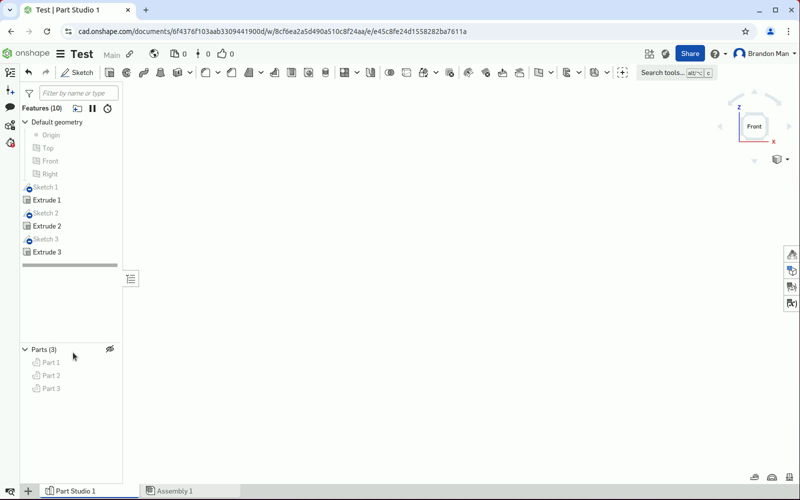
mouse_move(73, 352)
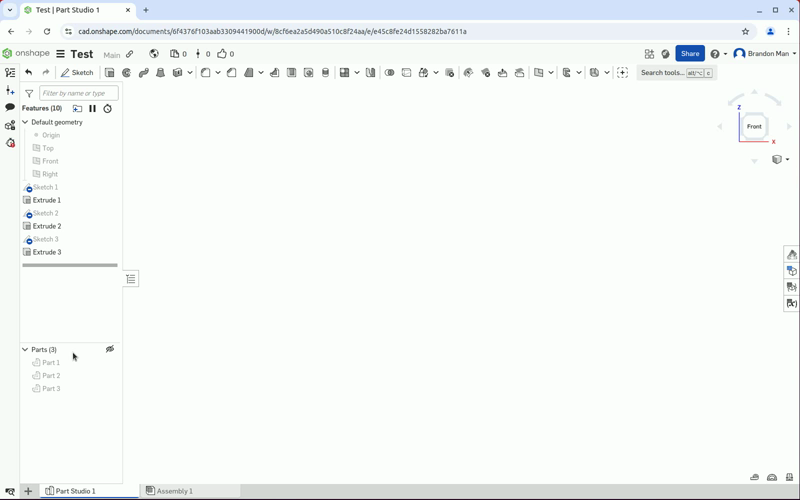
key(shift+y)
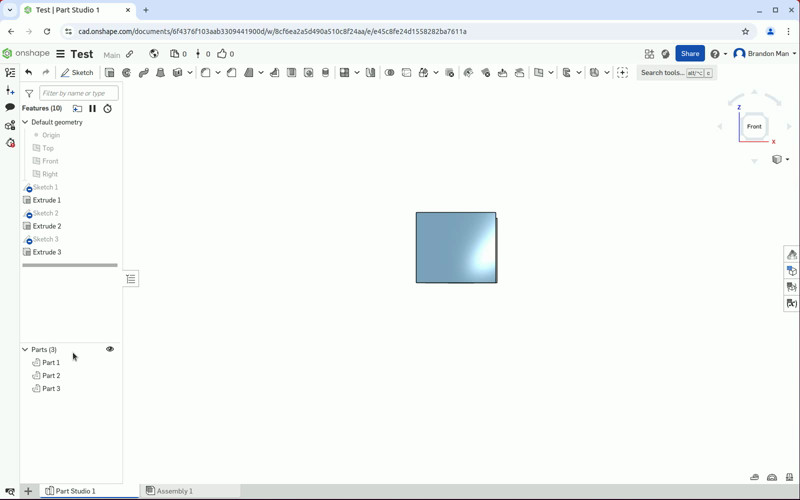
mouse_move(541, 75)
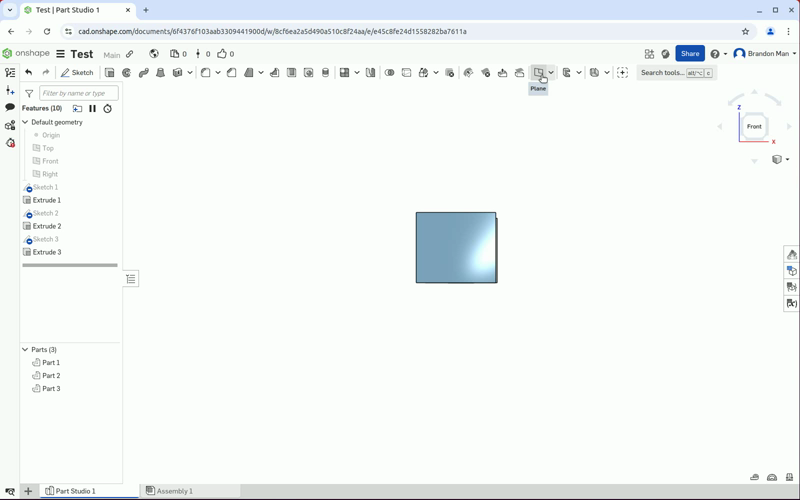
click(541, 75)
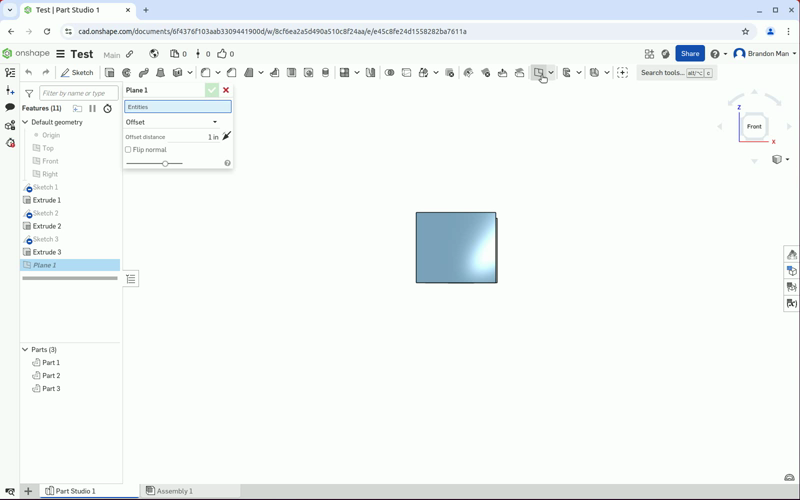
mouse_move(73, 163)
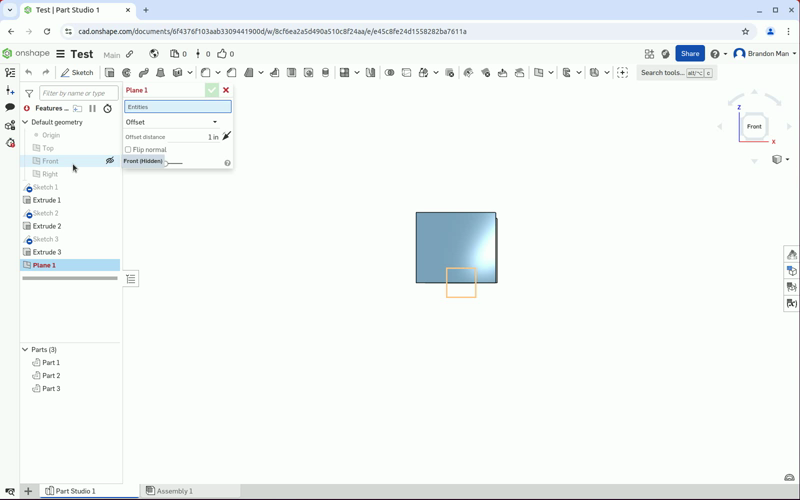
click(73, 163)
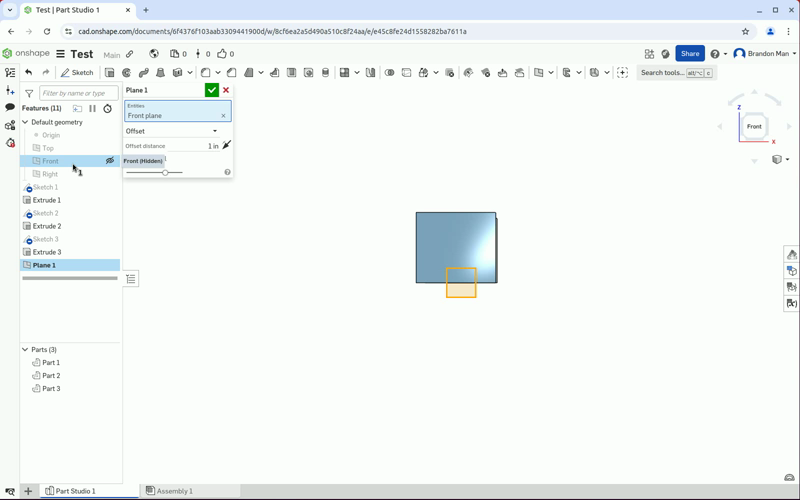
key(tab, 2)
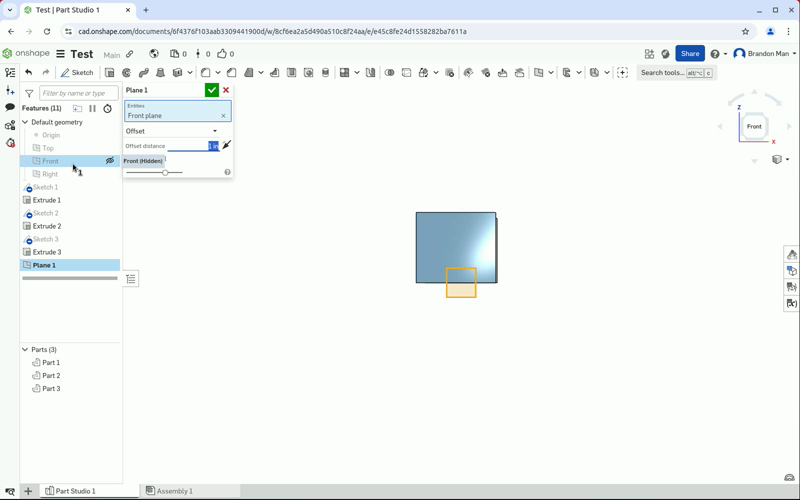
text(23.108)
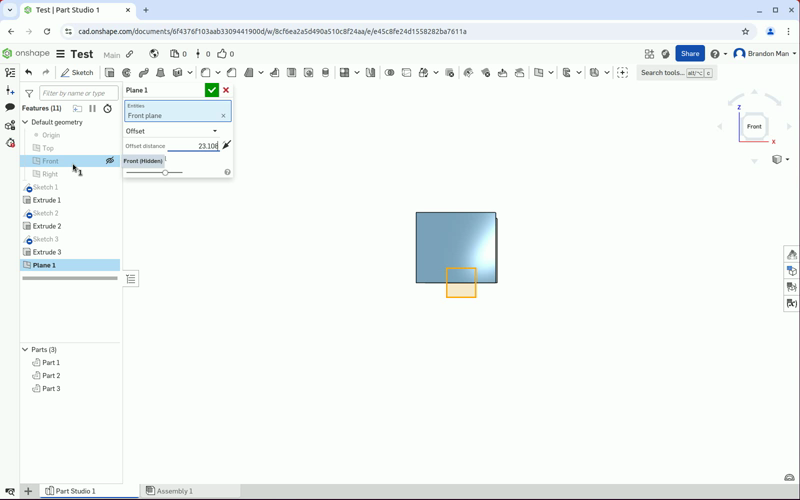
key(enter, 2)
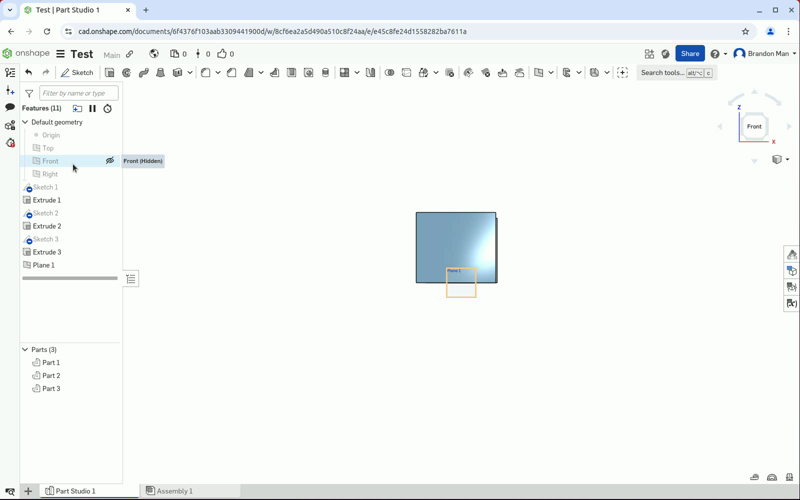
key(shift+s)
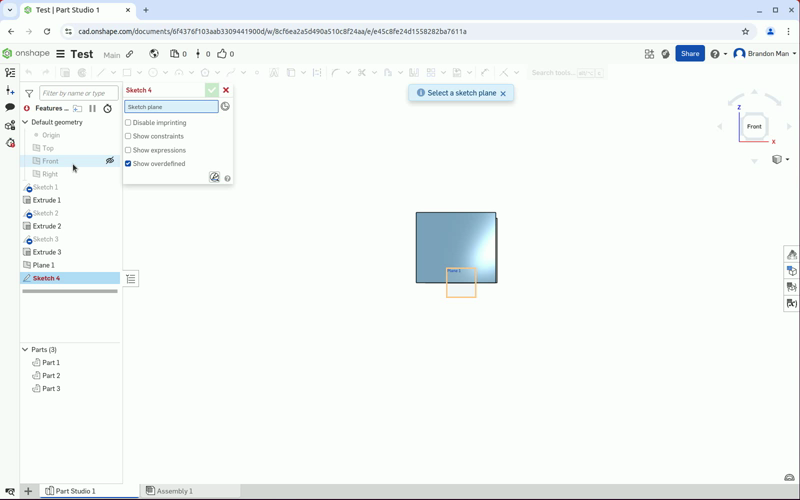
mouse_move(73, 267)
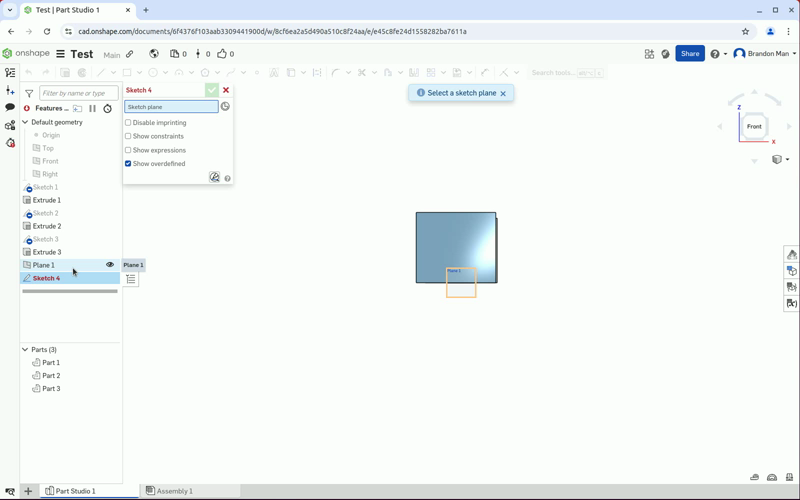
click(73, 267)
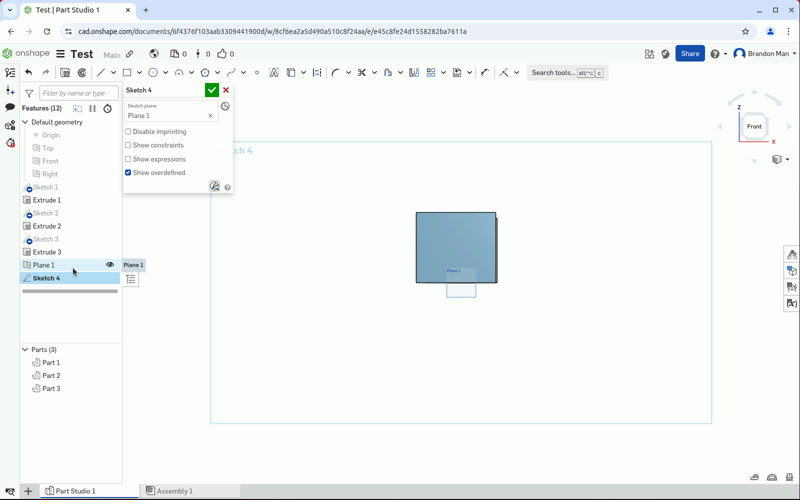
mouse_move(73, 352)
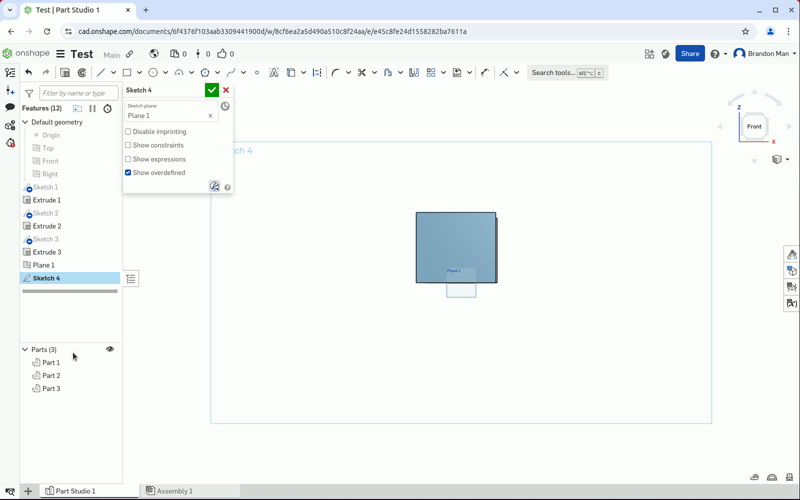
key(y)
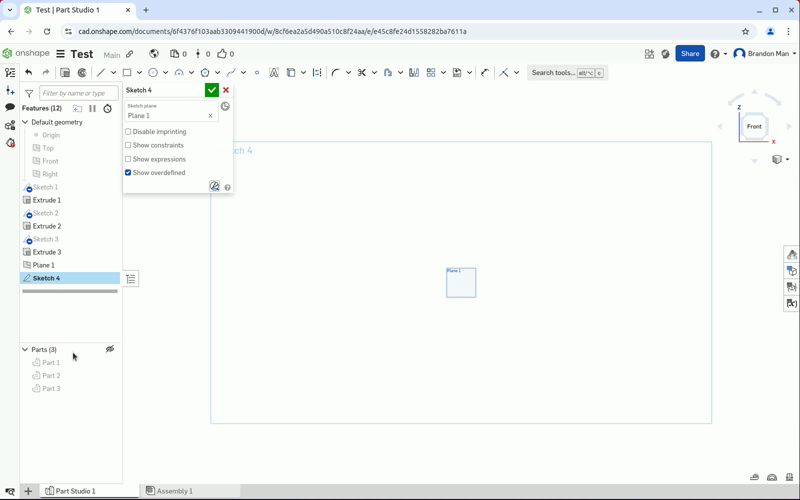
key(l)
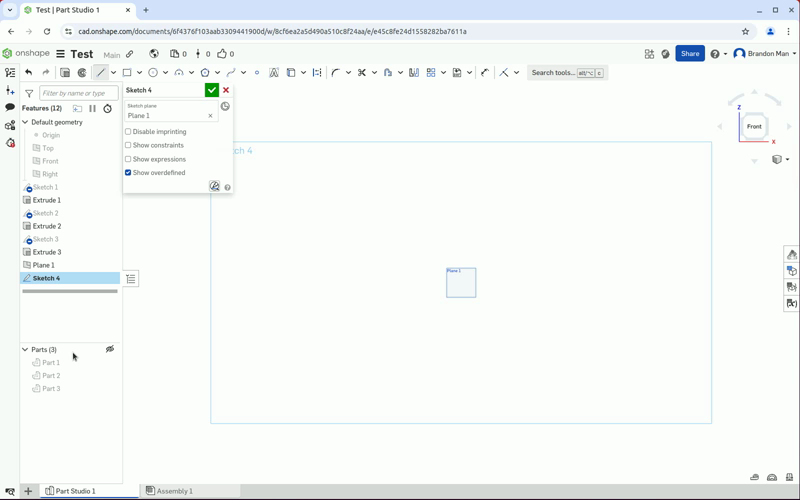
key_down(shift)
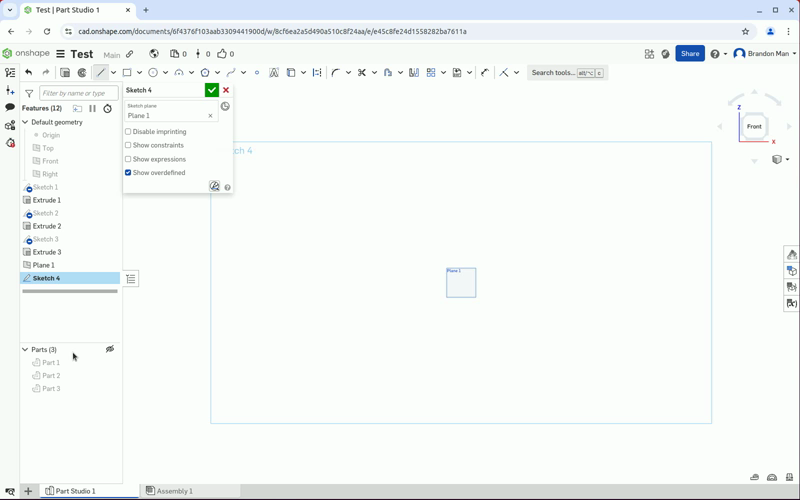
mouse_move(431, 267)
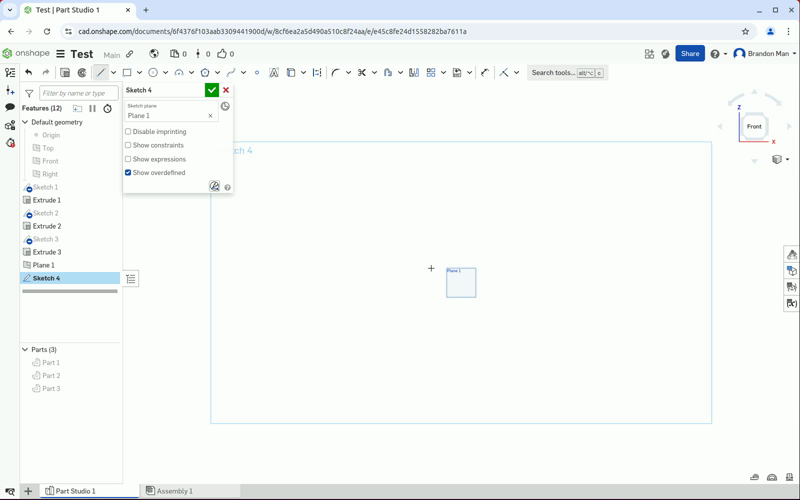
click(431, 267)
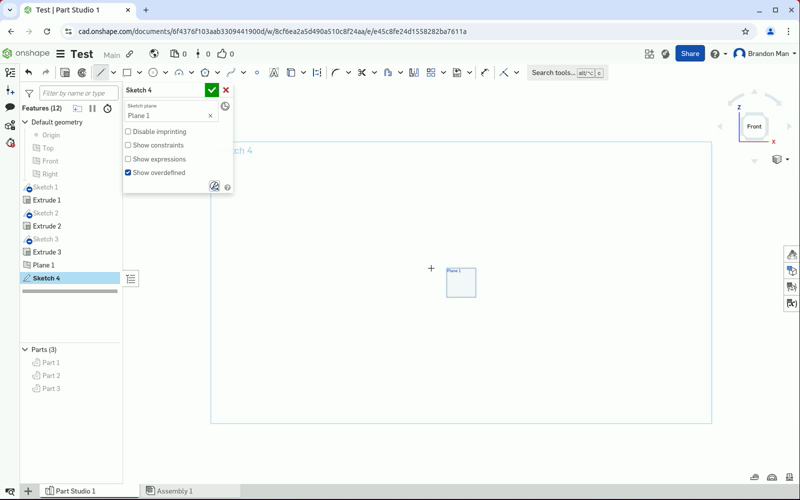
key_up(shift)
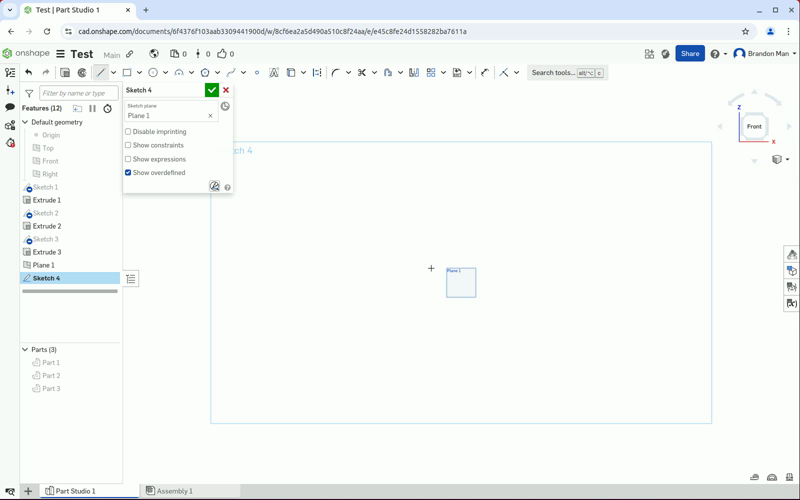
key_down(shift)
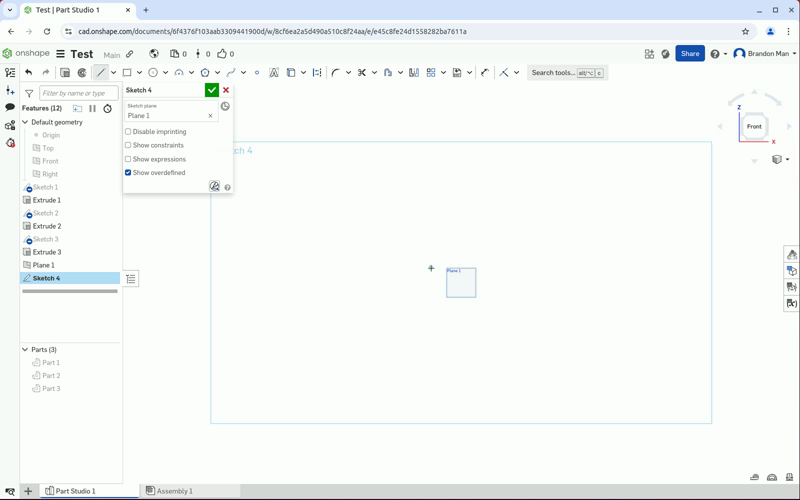
mouse_move(461, 267)
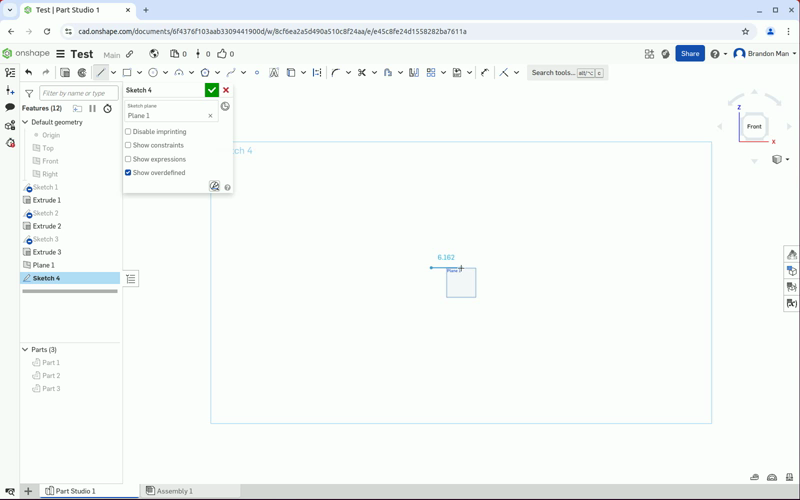
mouse_move(481, 267)
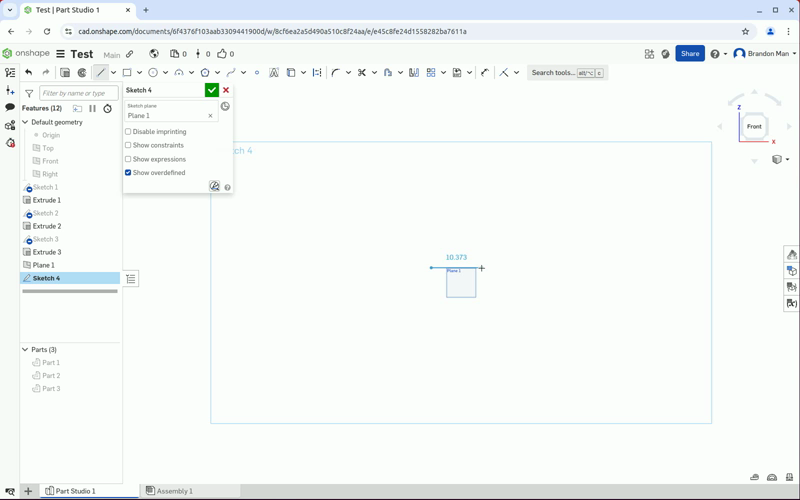
click(481, 267)
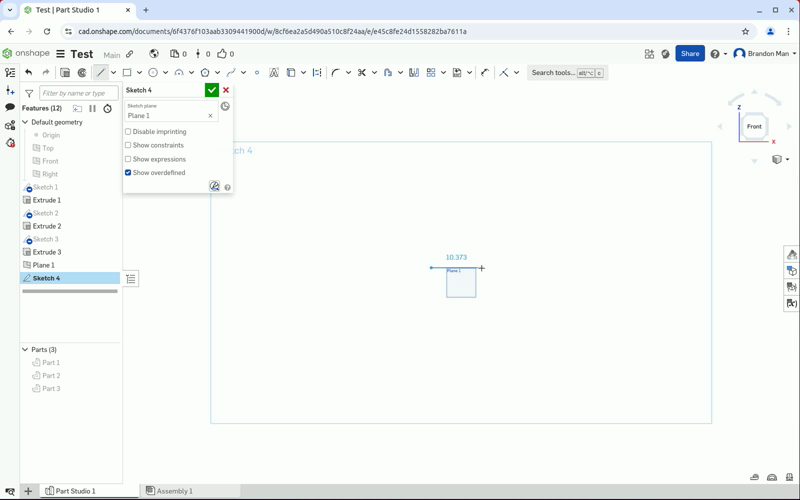
key_up(shift)
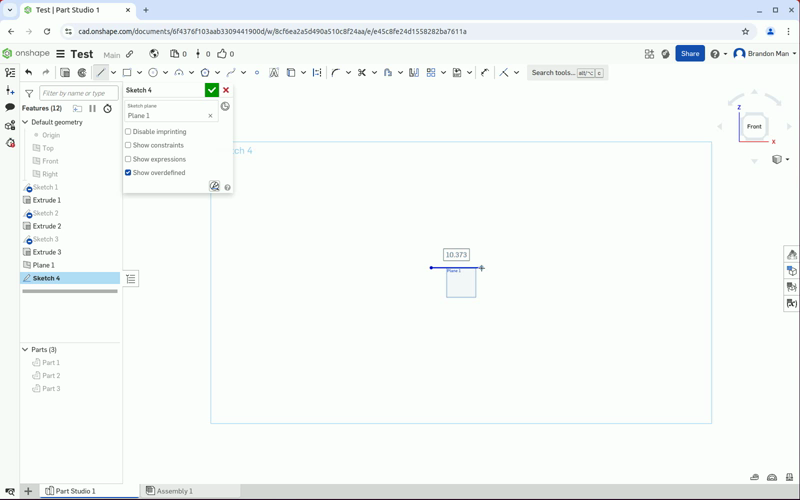
key_down(shift)
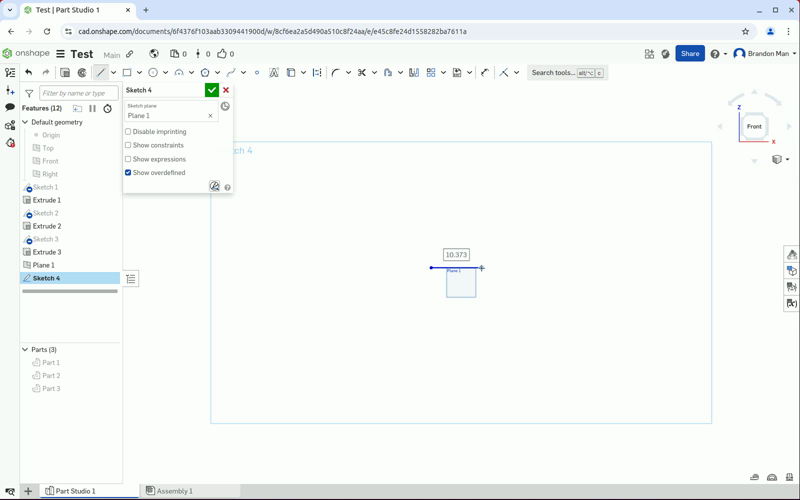
mouse_move(511, 267)
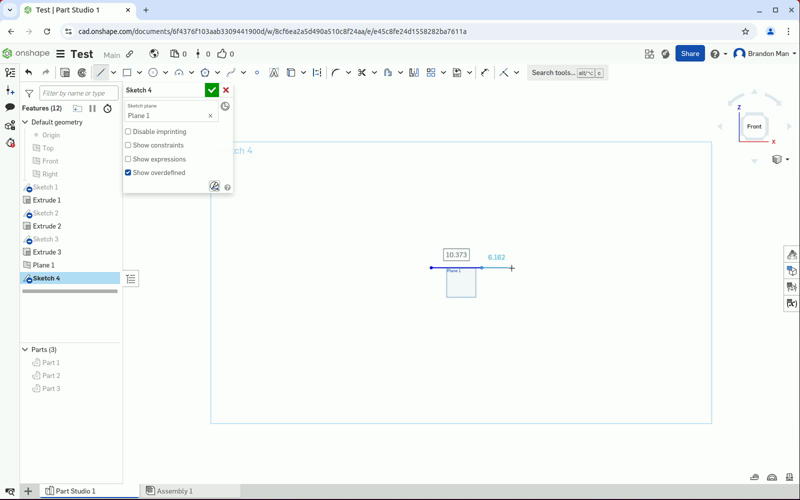
mouse_move(481, 226)
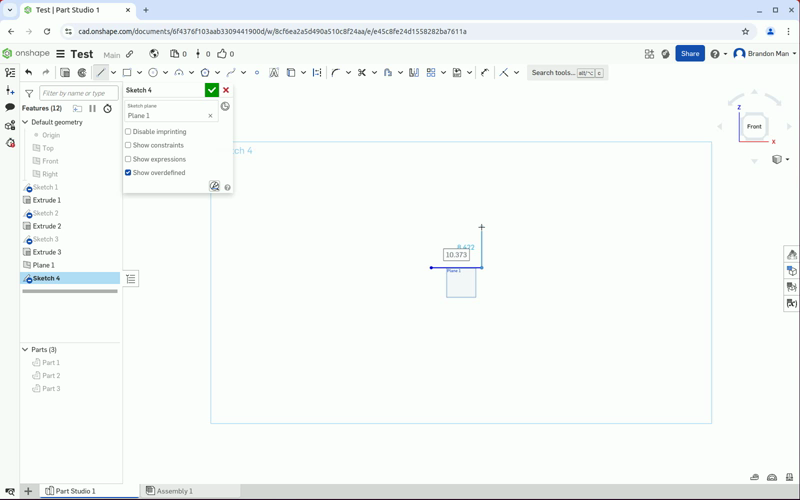
click(481, 226)
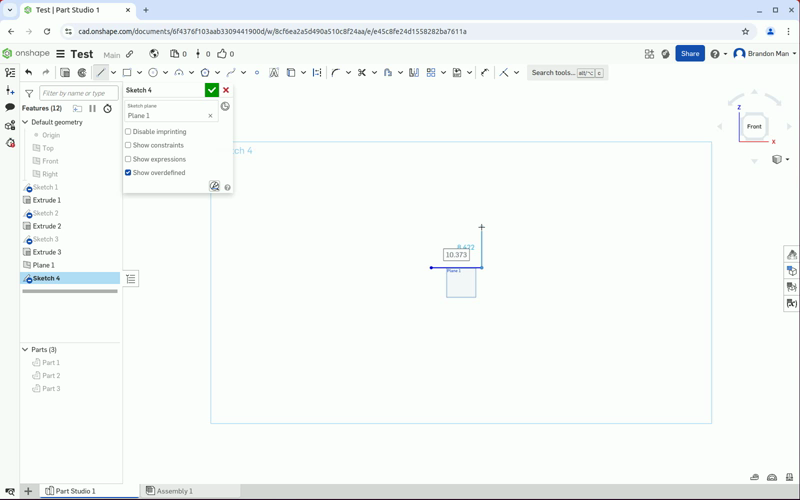
key_up(shift)
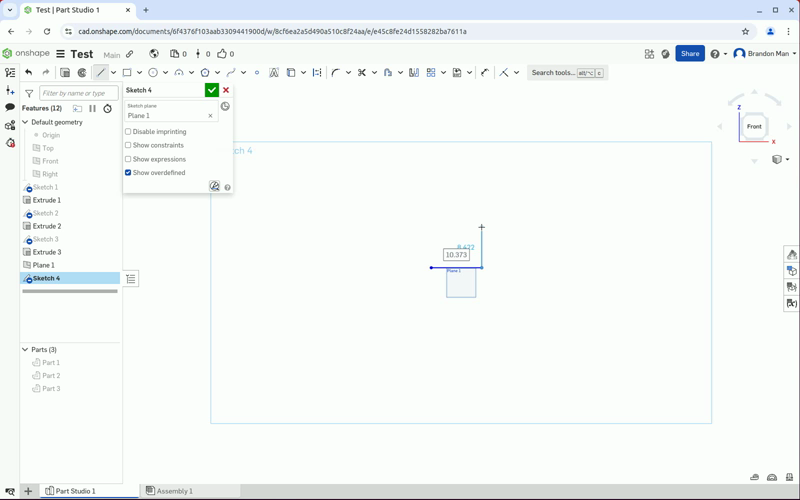
key_down(shift)
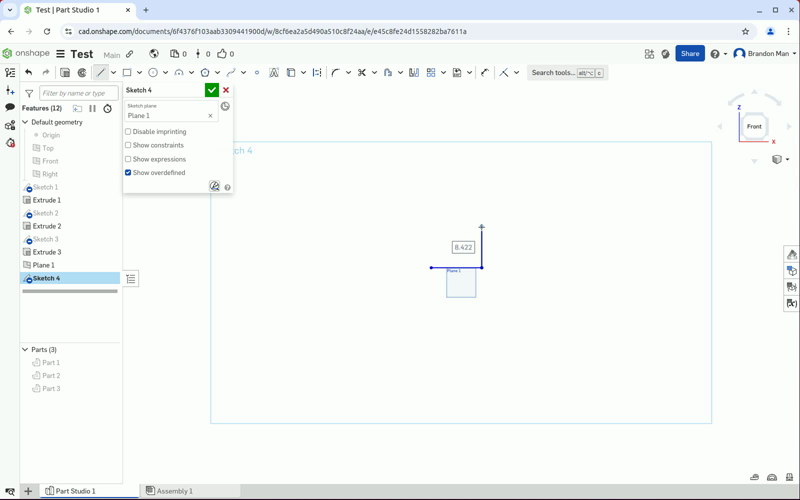
mouse_move(511, 226)
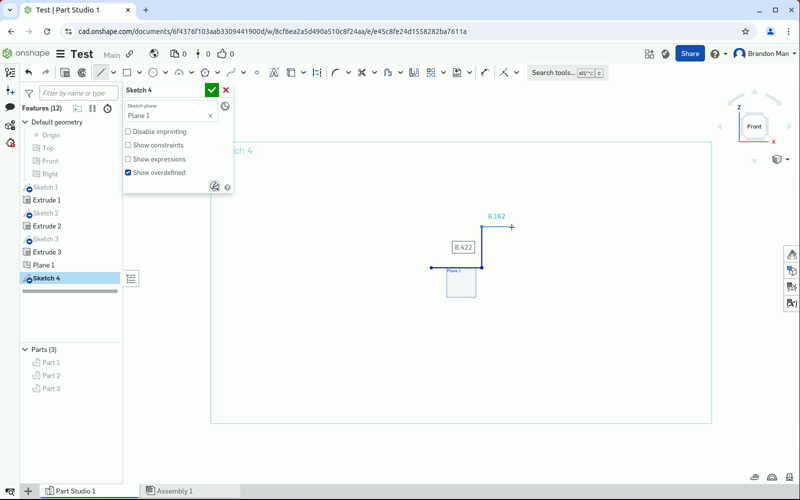
mouse_move(431, 226)
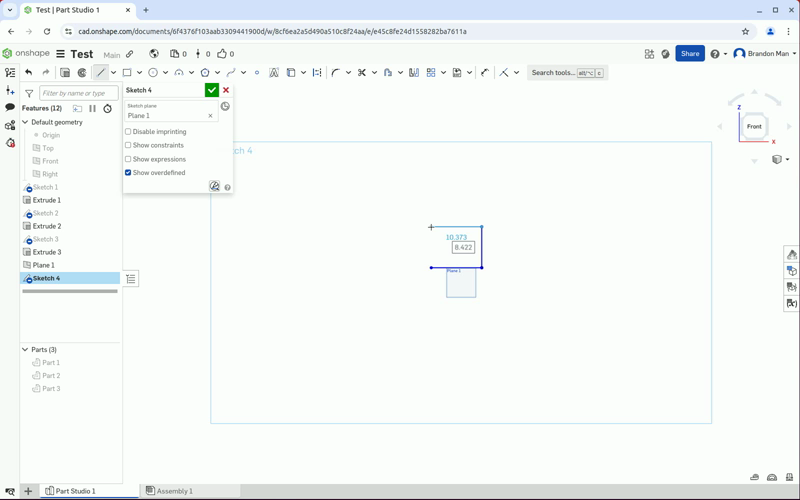
click(431, 226)
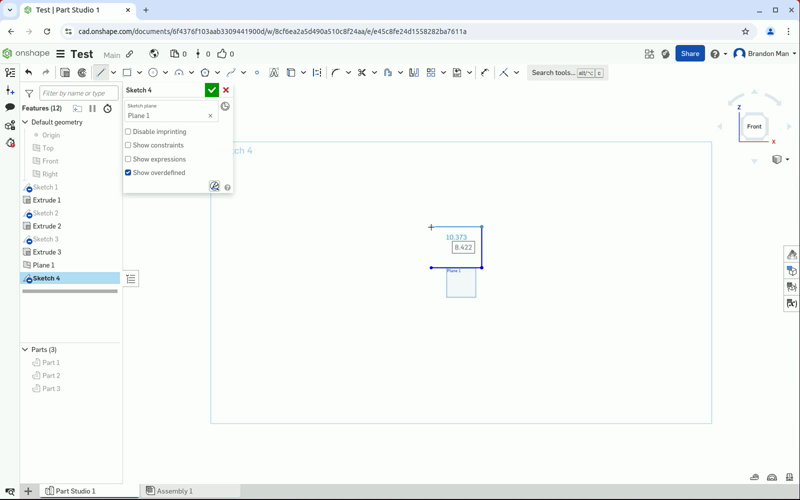
key_up(shift)
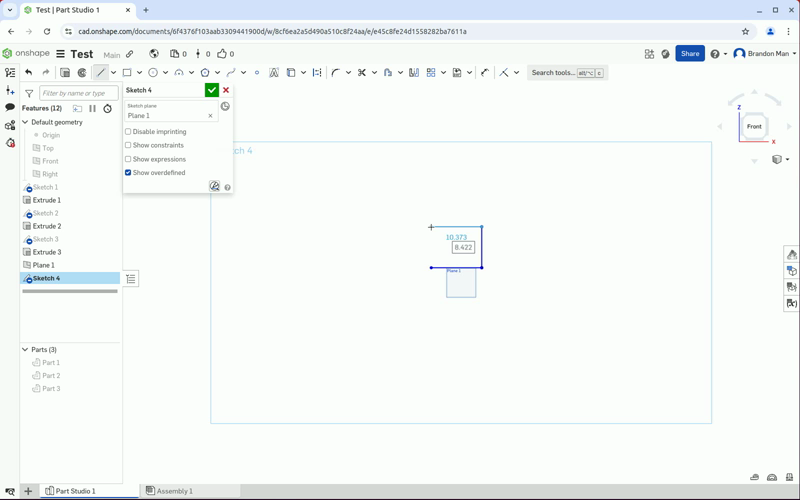
mouse_move(461, 226)
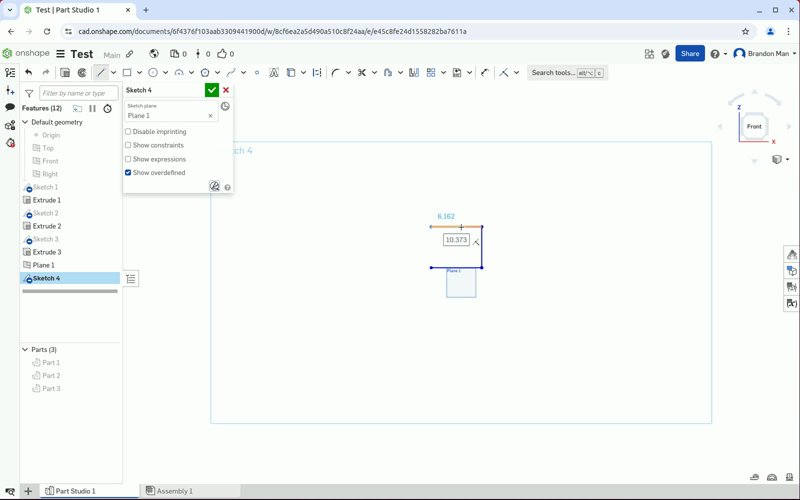
key_down(shift)
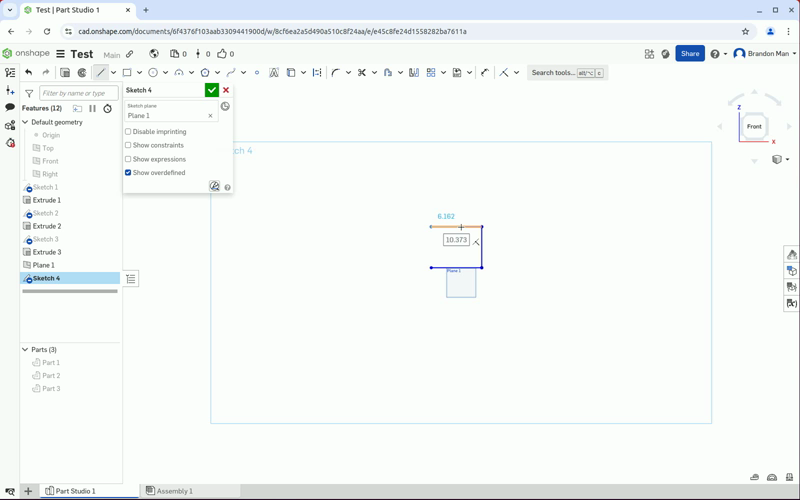
mouse_move(431, 267)
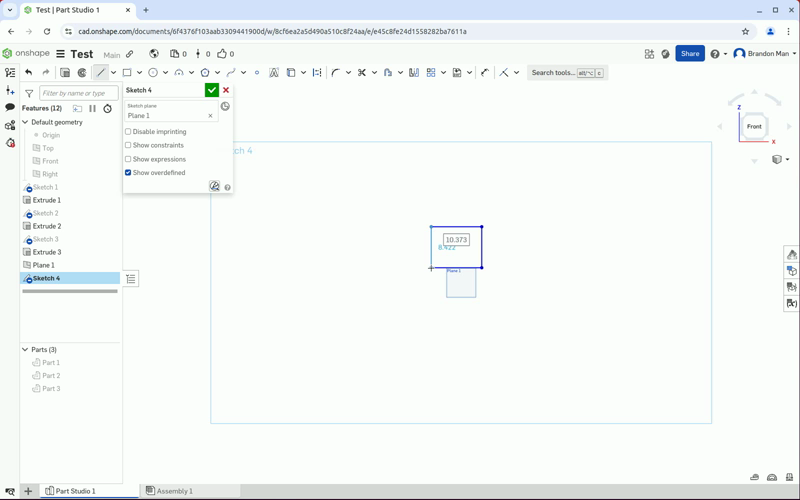
key_up(shift)
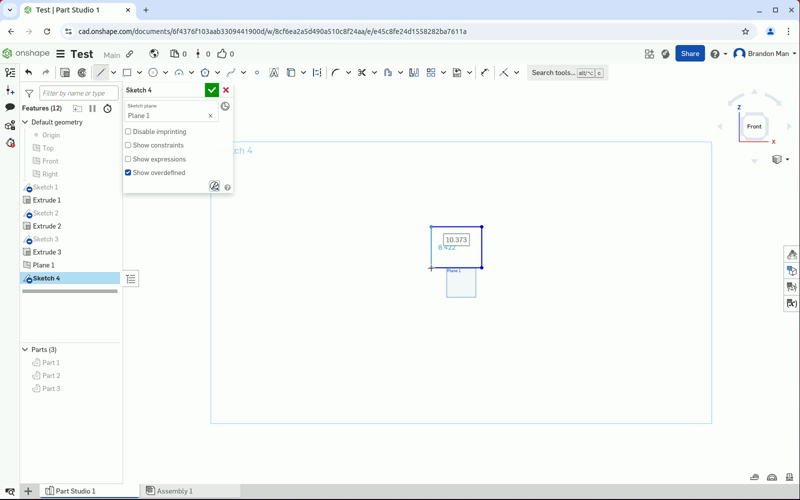
click(431, 267)
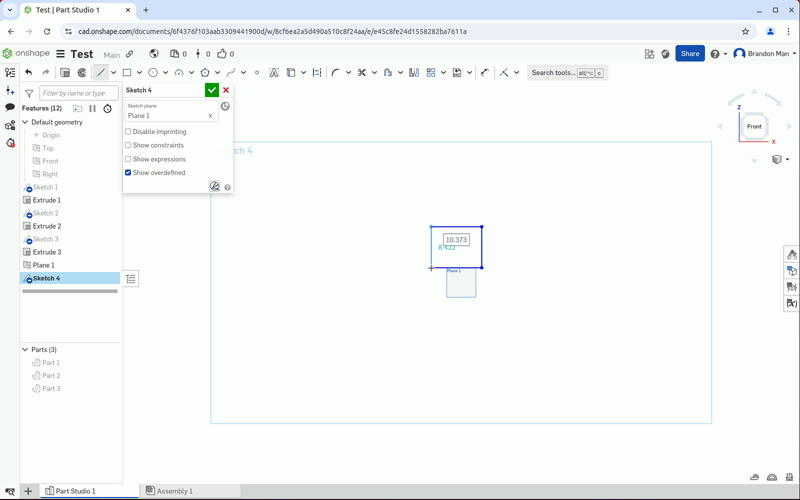
key(esc)
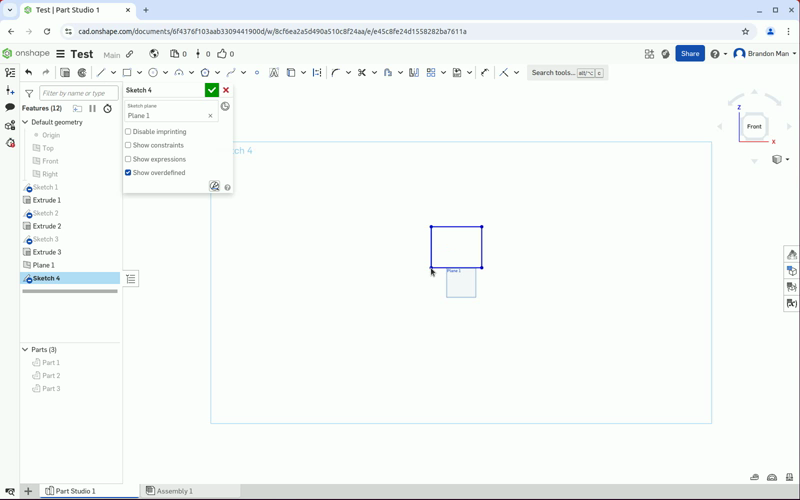
mouse_move(452, 263)
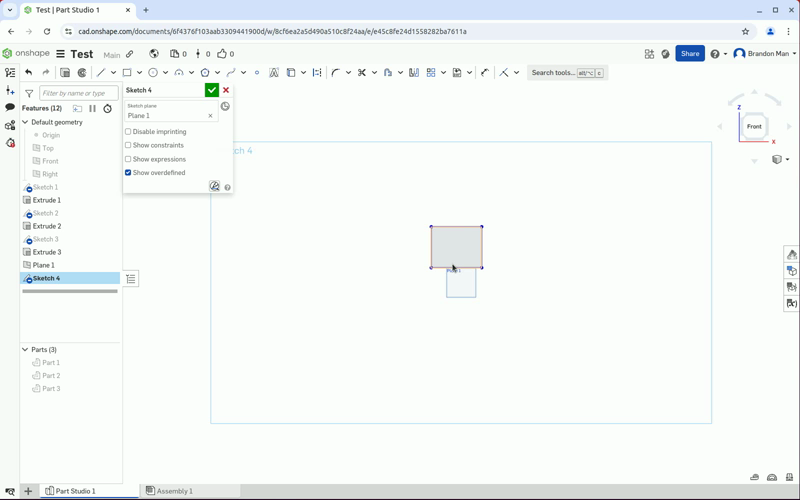
click(452, 263)
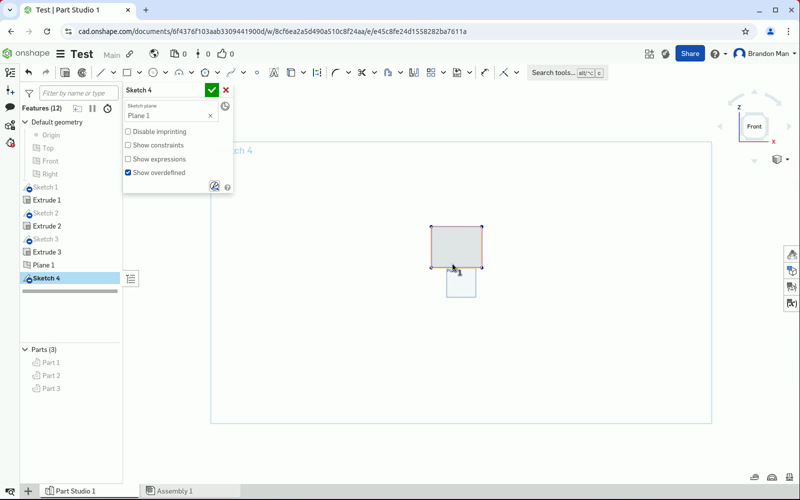
mouse_move(73, 352)
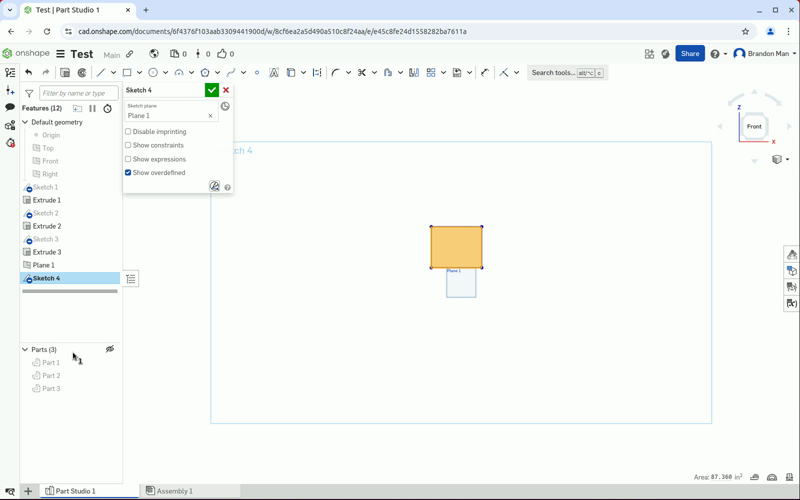
key(shift+y)
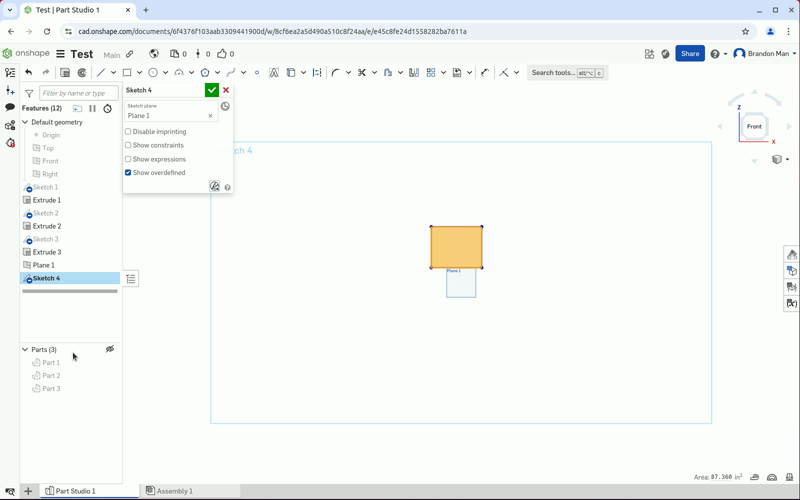
key(shift+e)
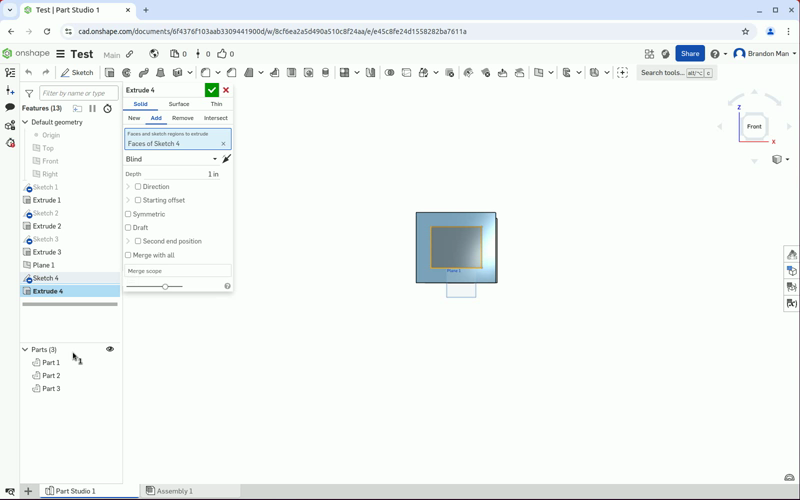
mouse_move(143, 106)
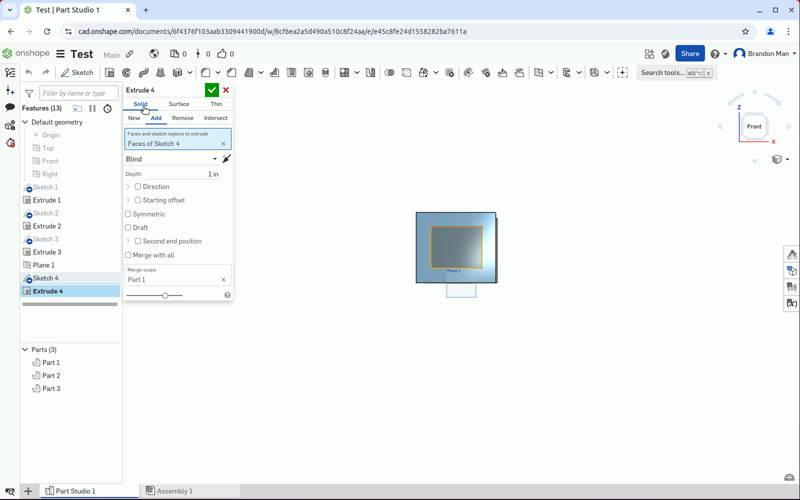
click(143, 106)
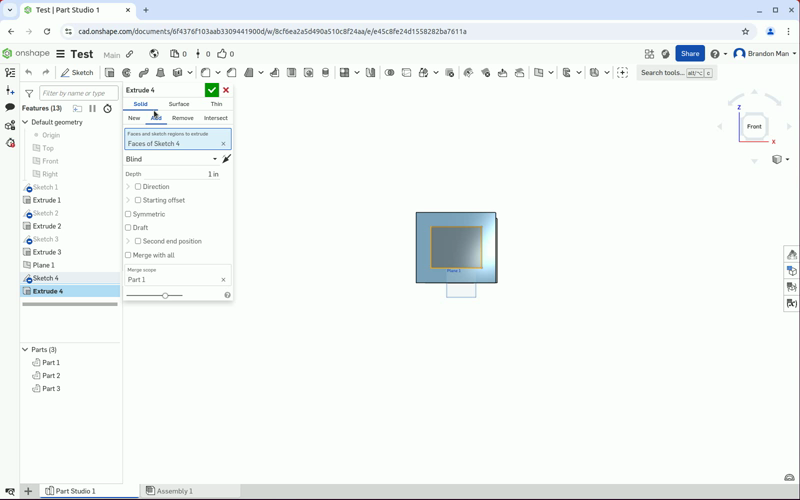
mouse_move(186, 120)
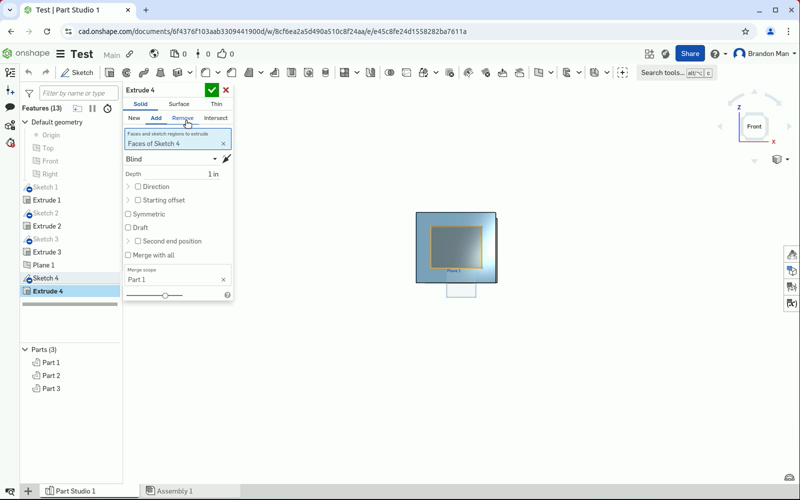
click(186, 120)
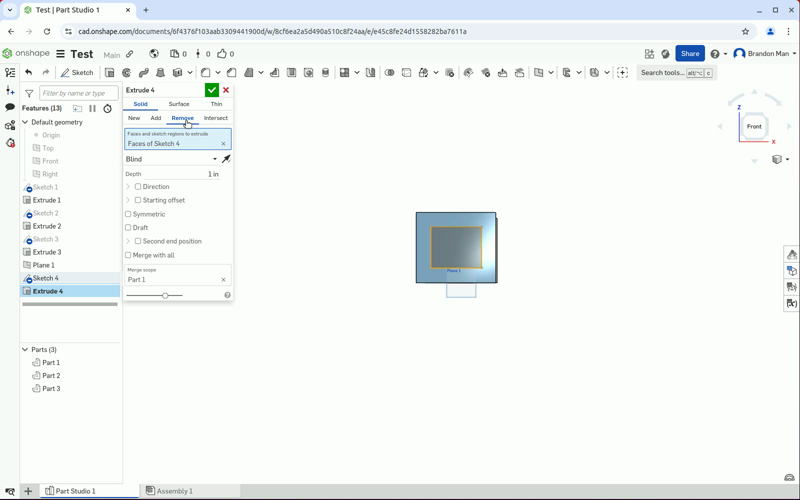
key(tab, 4)
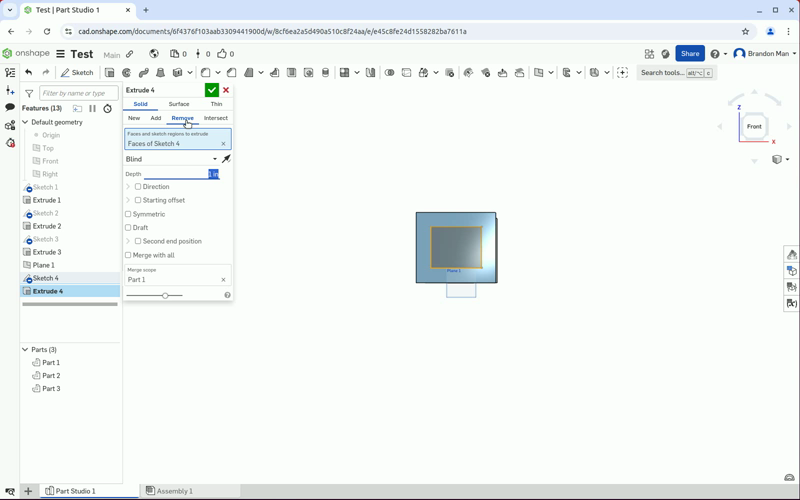
text(3.851)
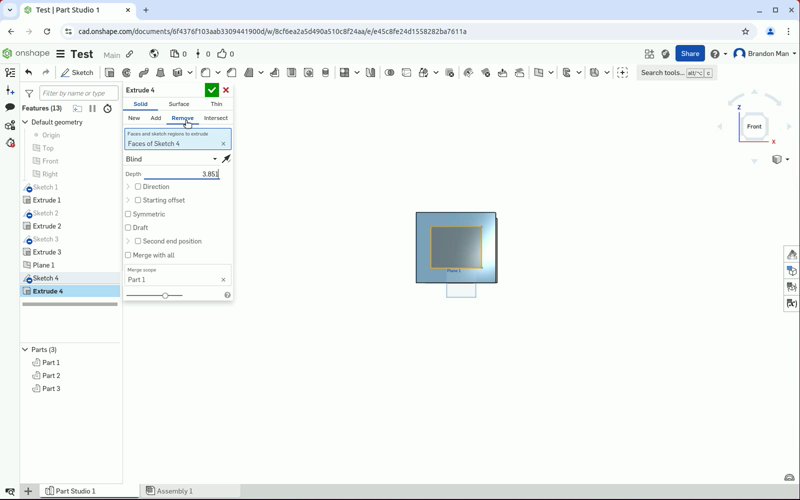
key(tab, 6)
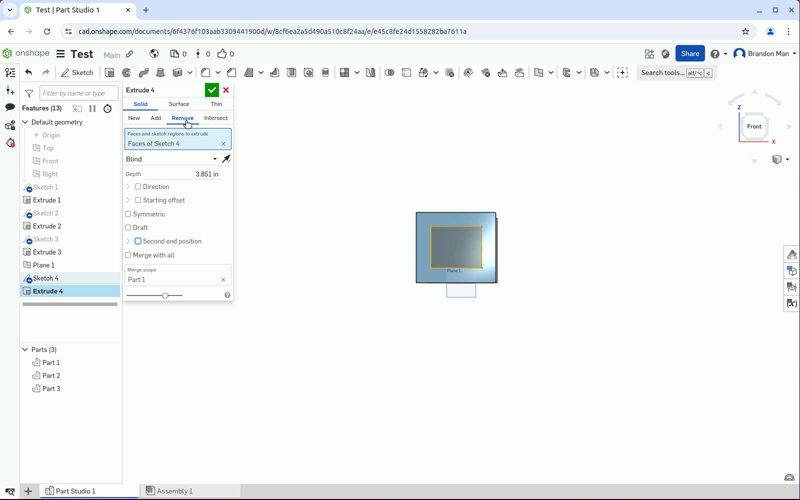
key(space)
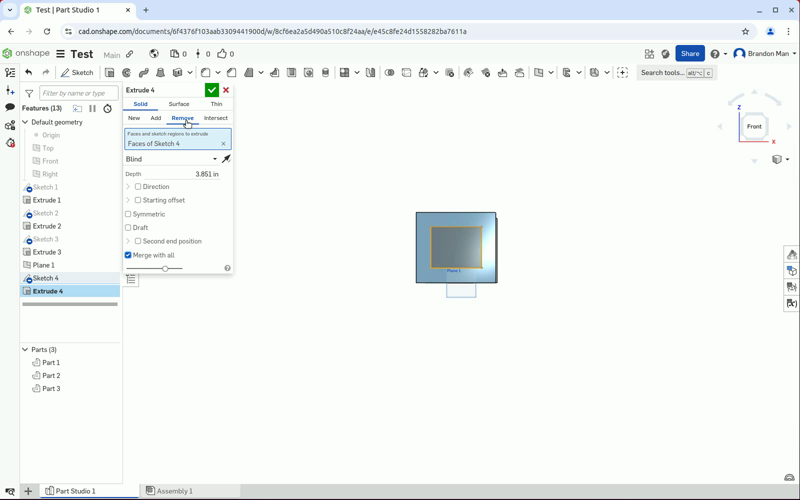
key(enter)
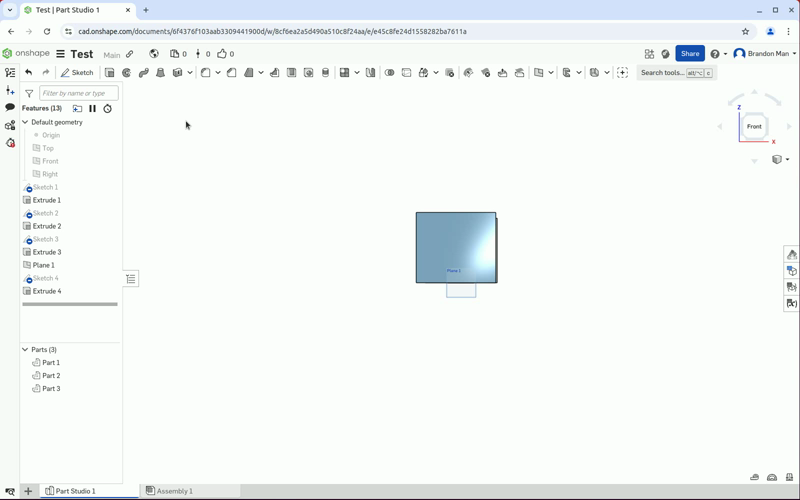
key(shift+h)
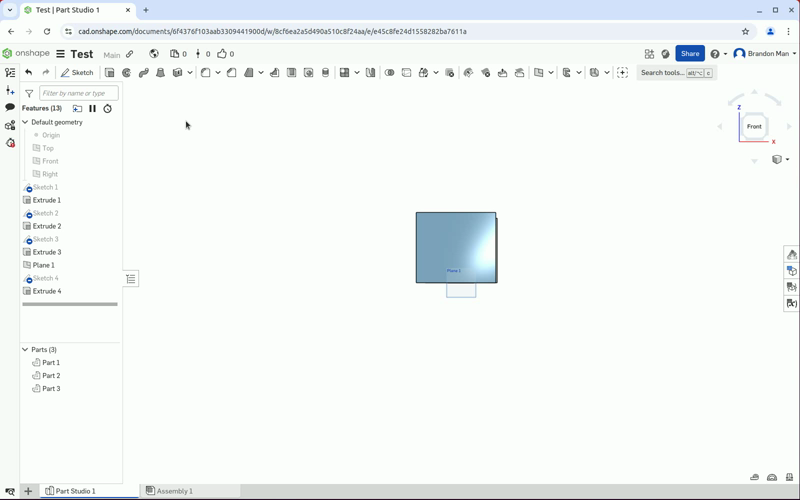
key(shift+h)
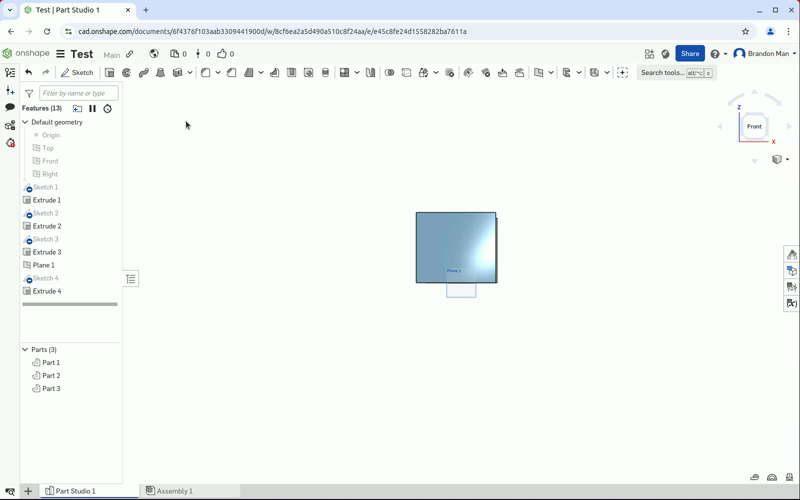
mouse_move(73, 189)
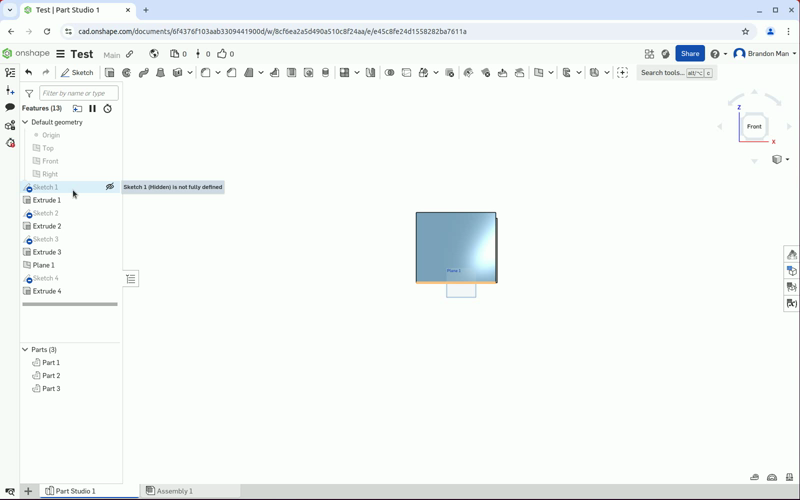
click(73, 189)
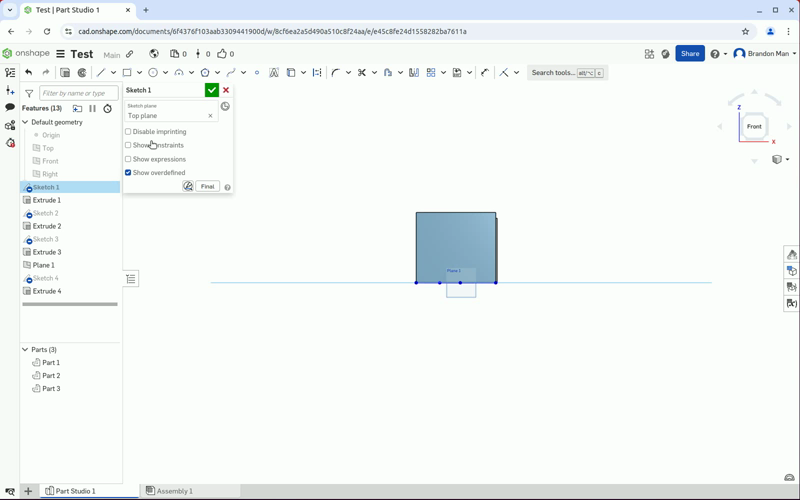
mouse_move(229, 92)
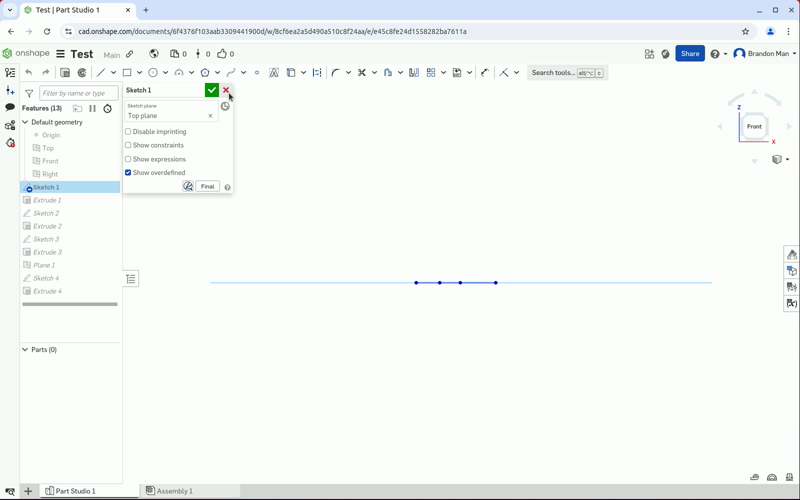
click(229, 92)
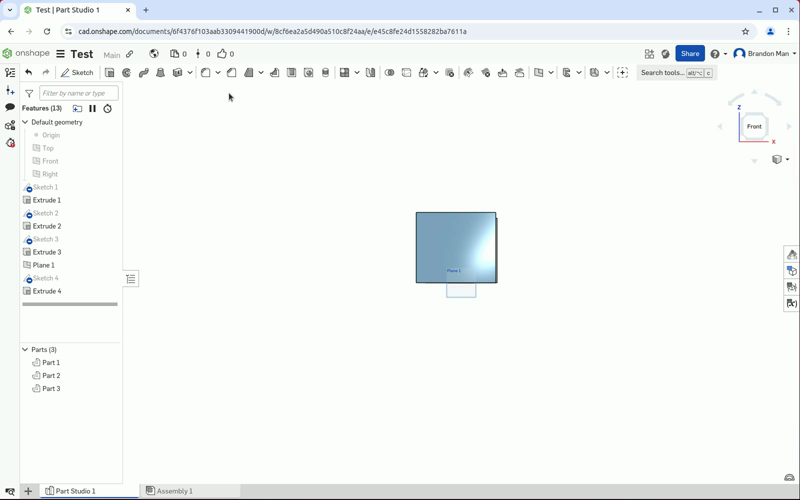
mouse_move(73, 352)
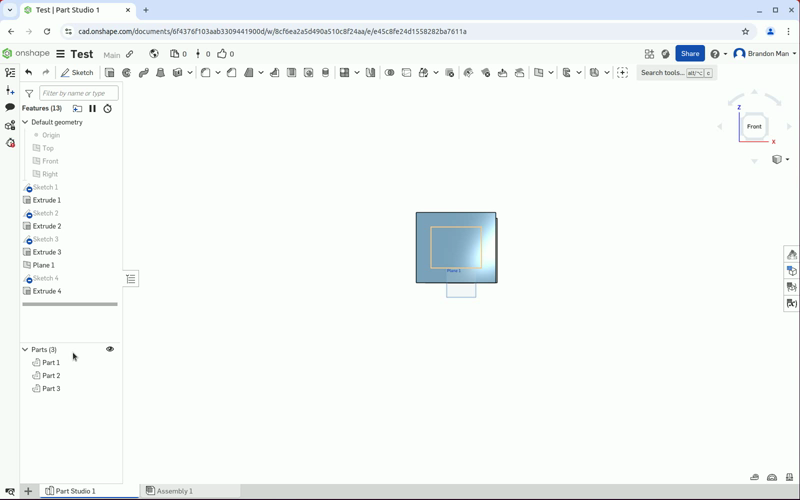
key(y)
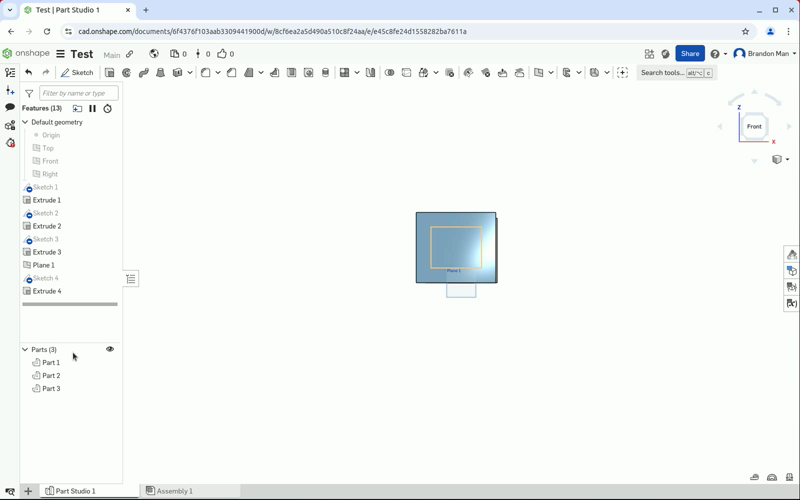
key(shift+p)
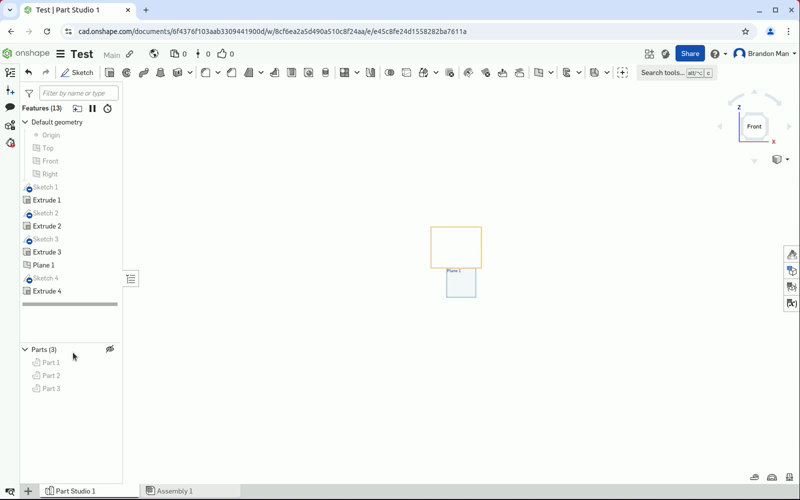
key(space)
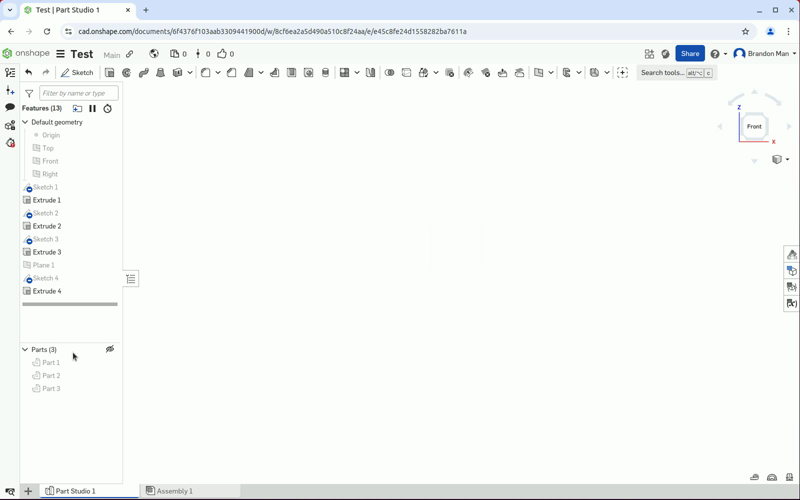
key_down(shift)
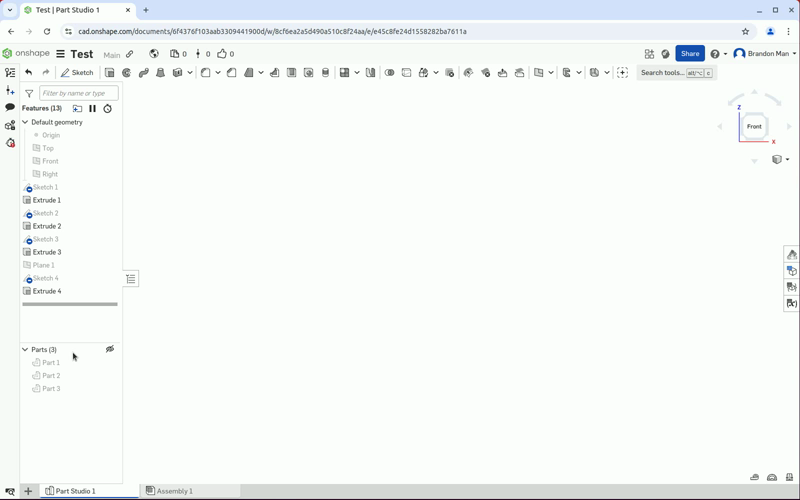
key(left)
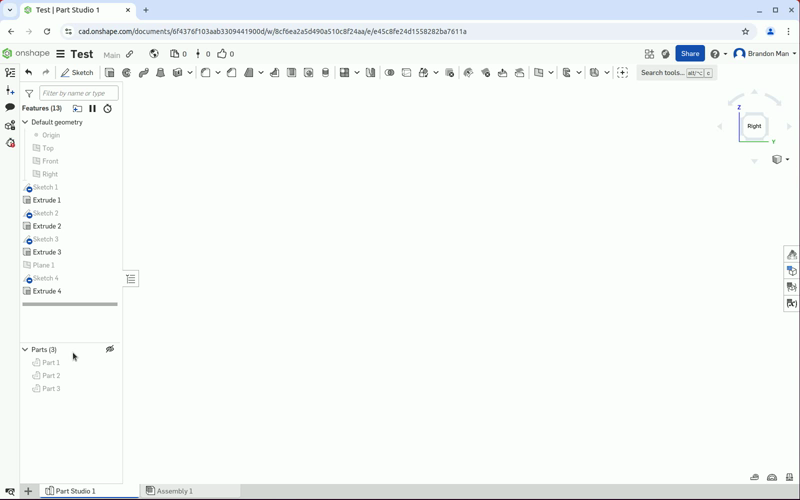
key_up(shift)
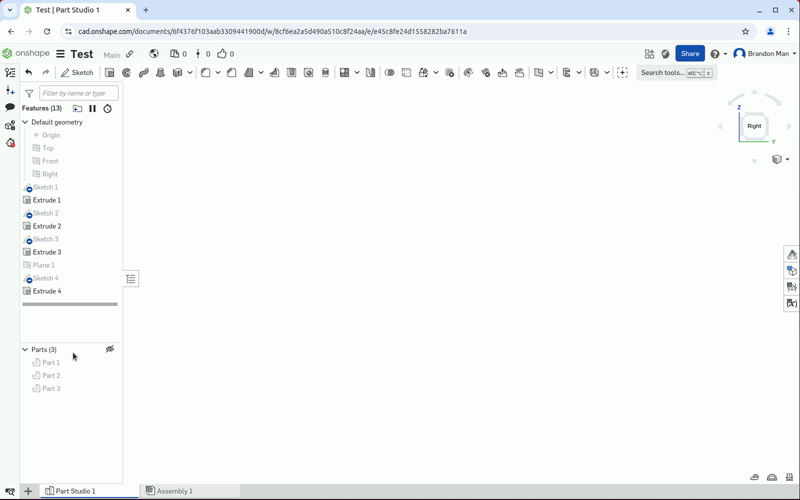
mouse_move(73, 352)
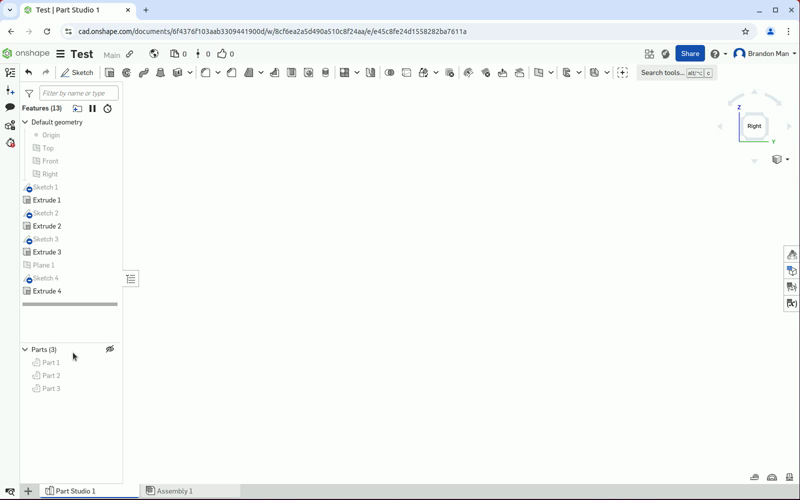
key(shift+y)
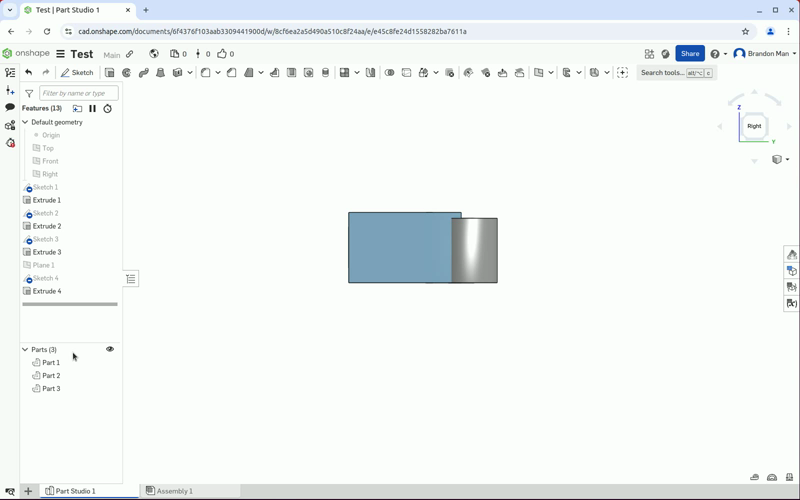
mouse_move(541, 75)
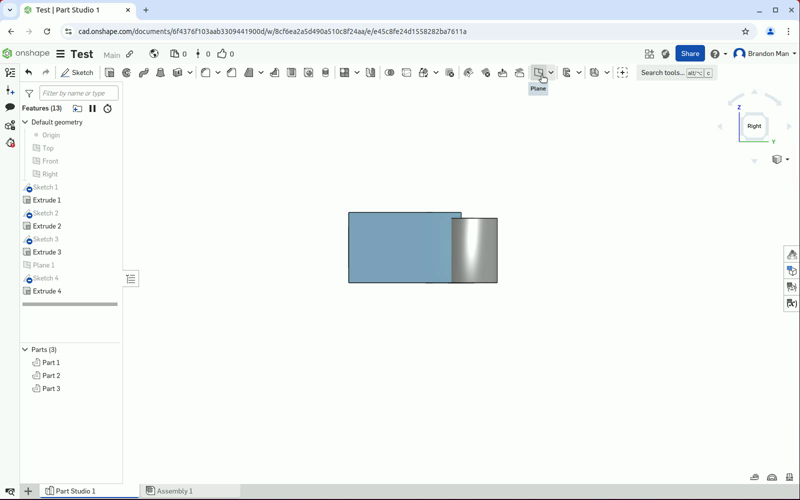
click(541, 75)
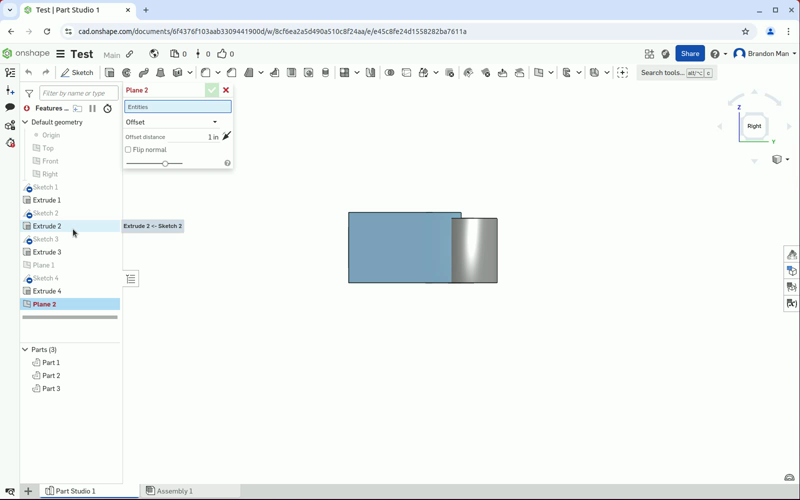
scroll(3)
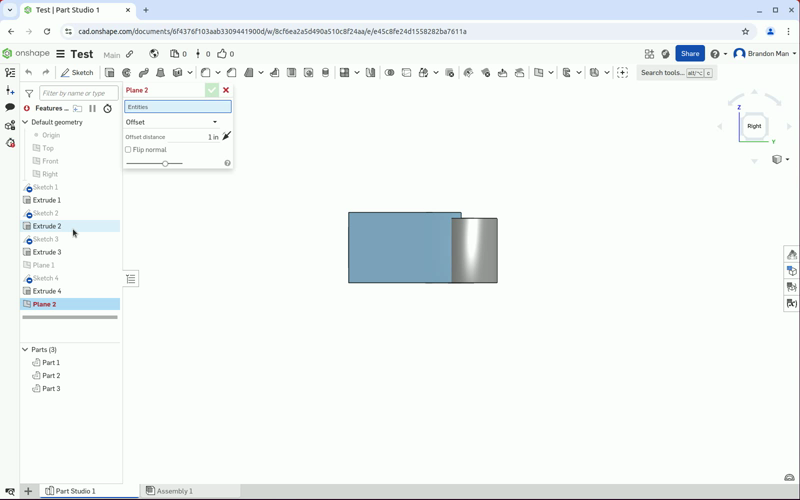
mouse_move(73, 176)
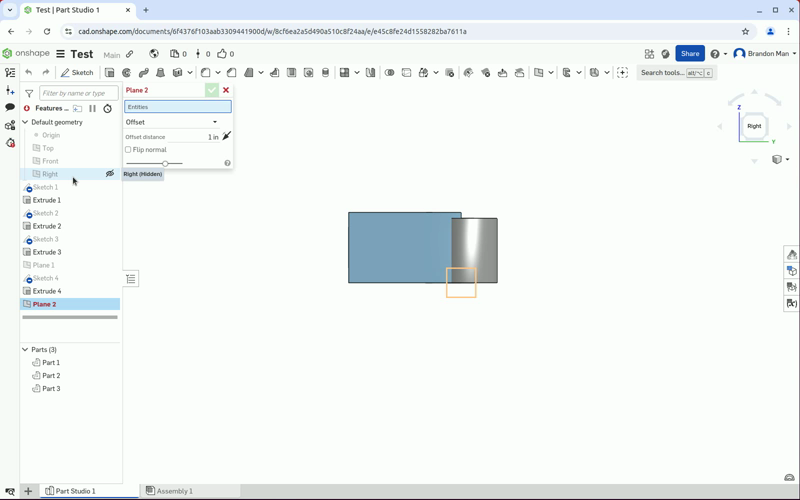
click(73, 176)
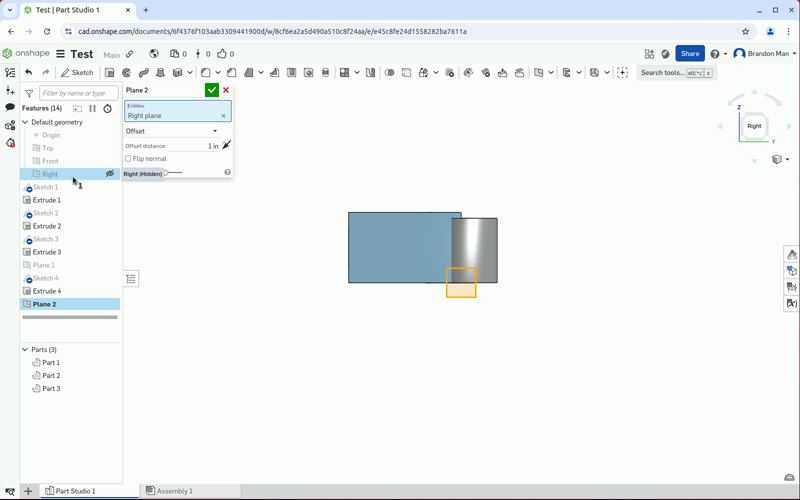
key(tab, 2)
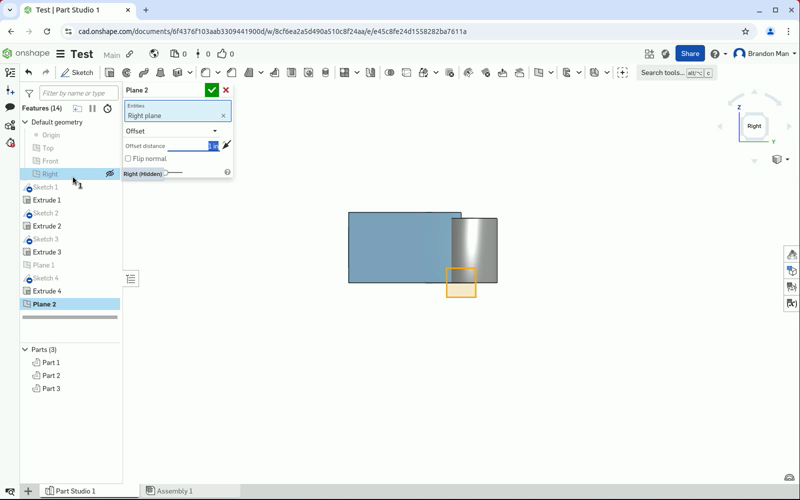
text(7.21)
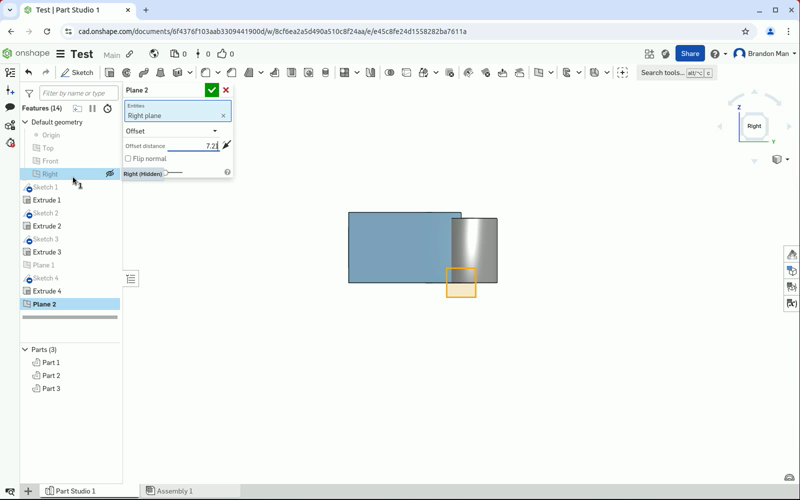
key(enter, 2)
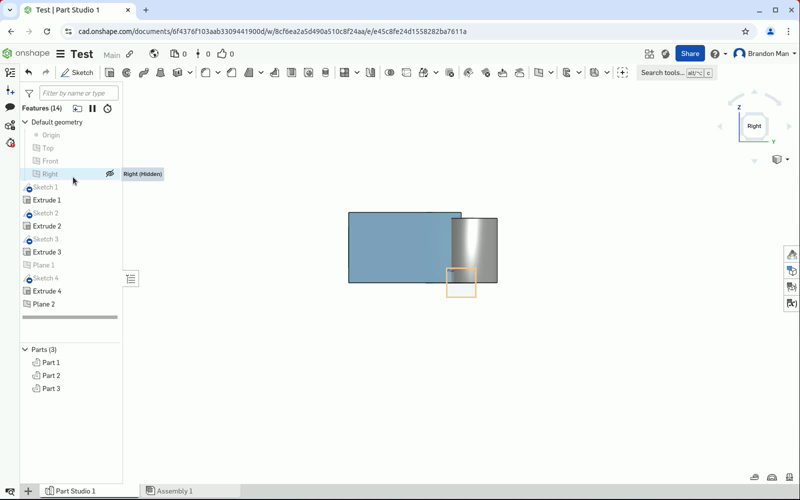
key(shift+s)
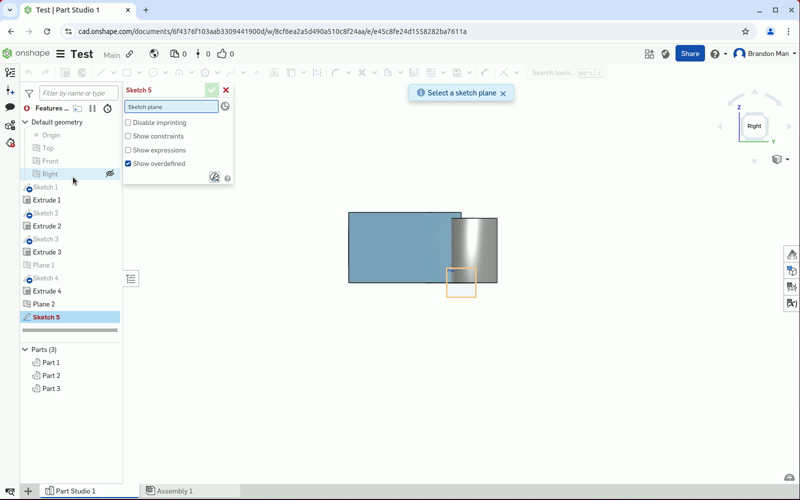
mouse_move(73, 306)
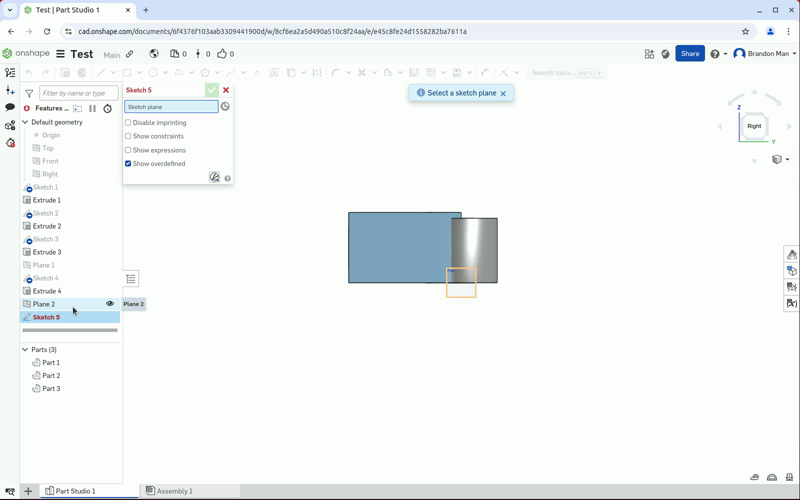
click(73, 306)
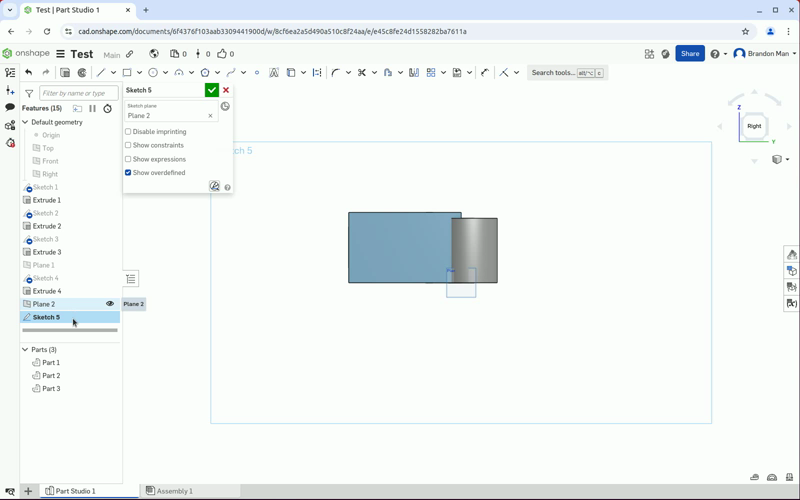
mouse_move(73, 352)
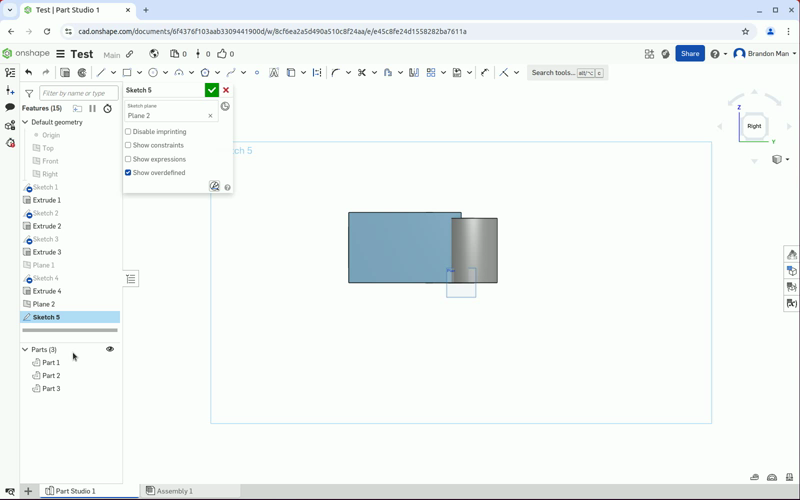
key(y)
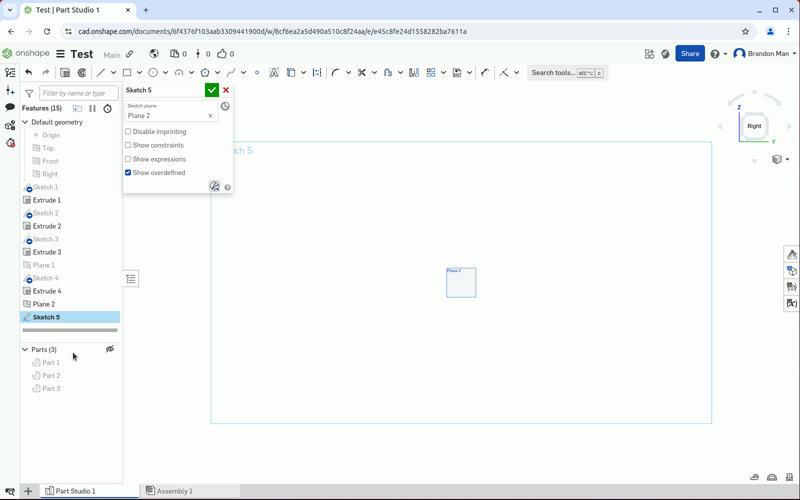
key(c)
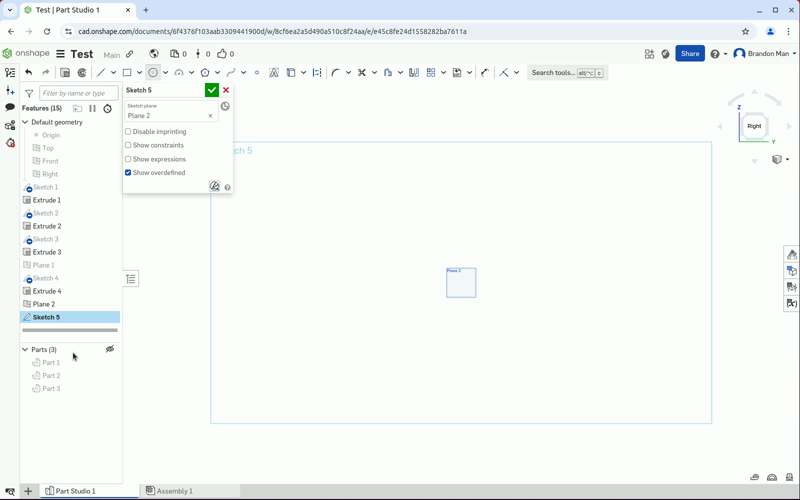
key_down(shift)
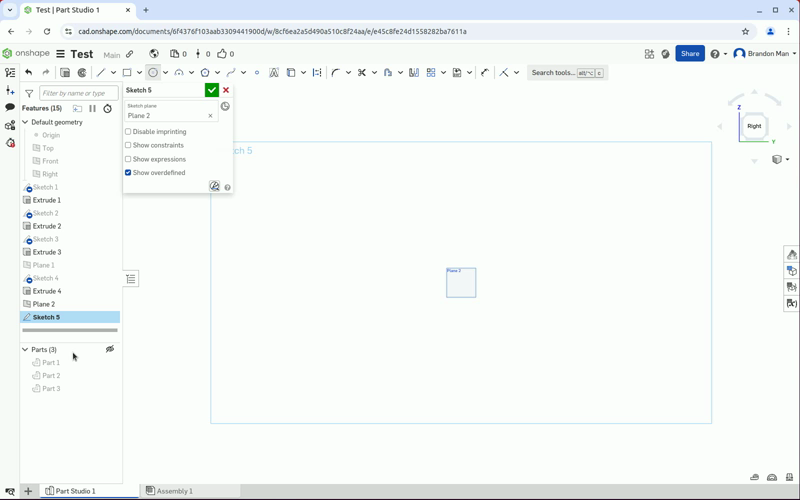
mouse_move(388, 247)
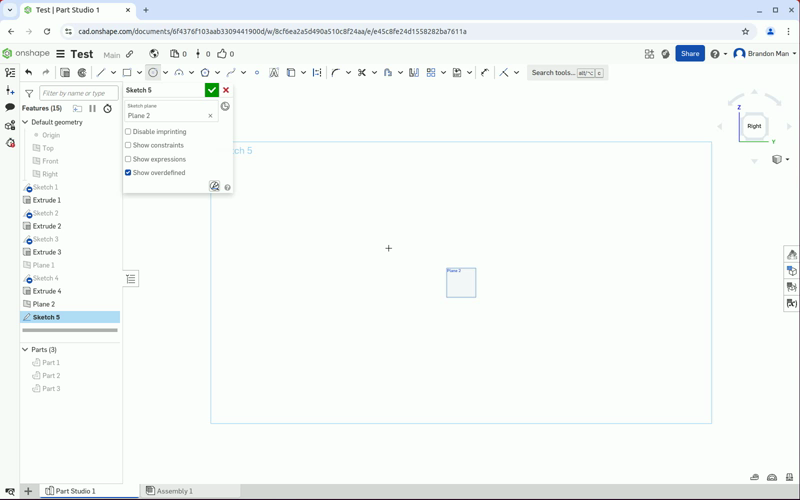
click(388, 247)
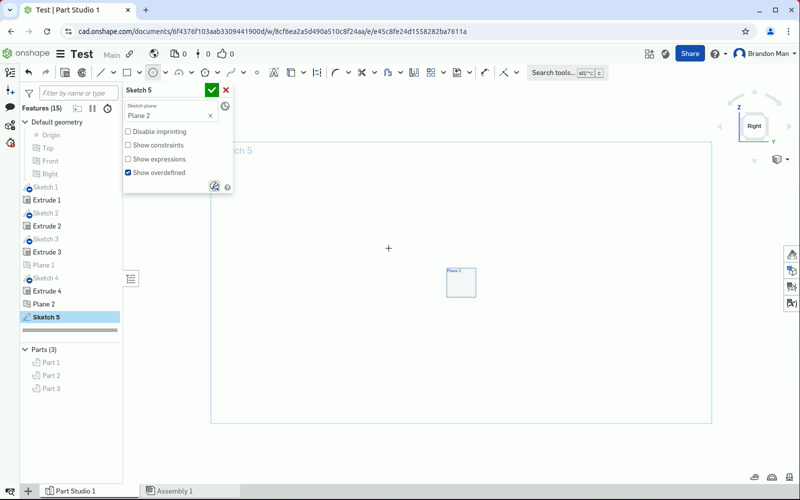
key_up(shift)
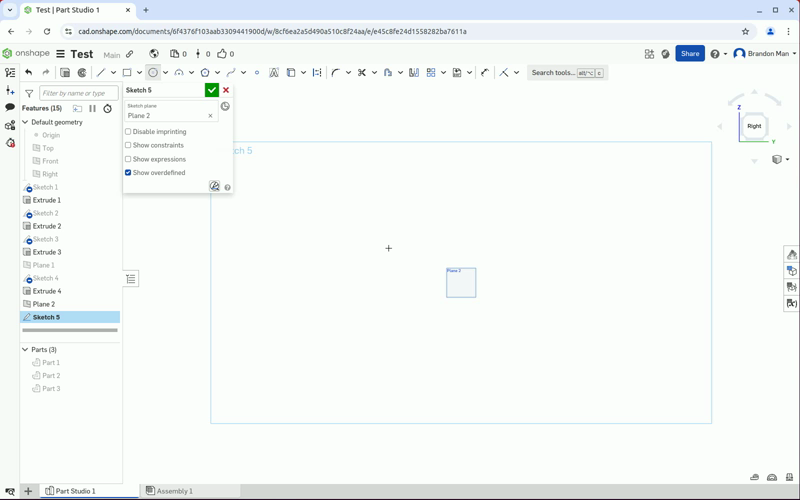
mouse_move(413, 247)
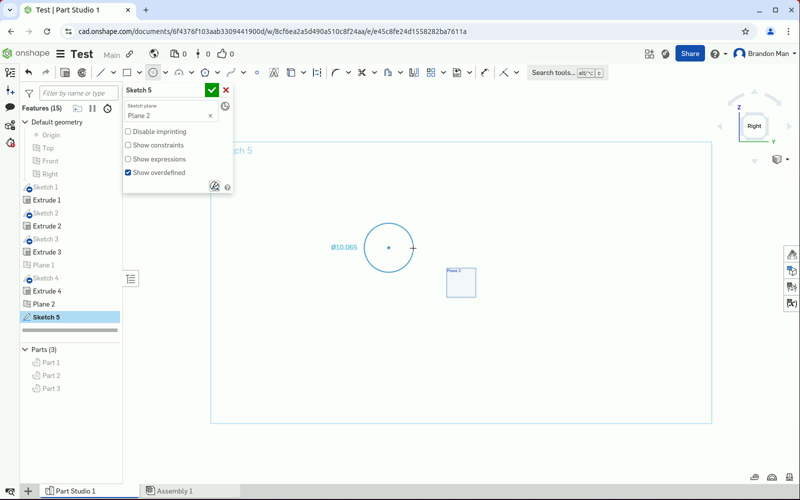
click(413, 247)
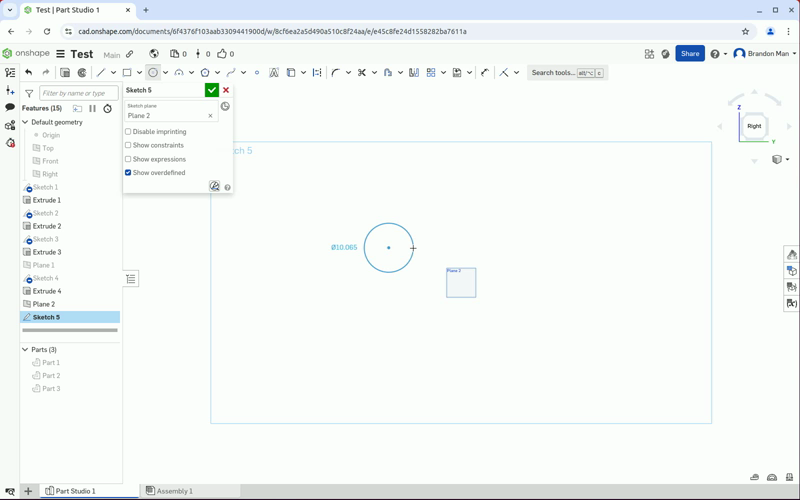
key(esc)
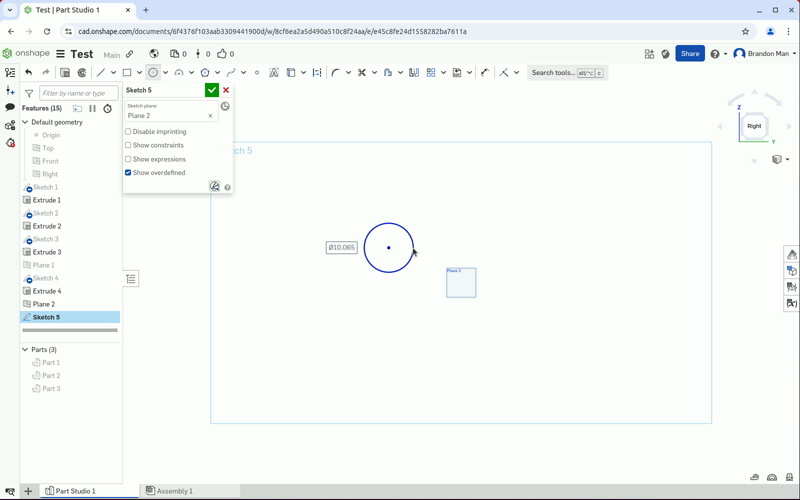
mouse_move(407, 235)
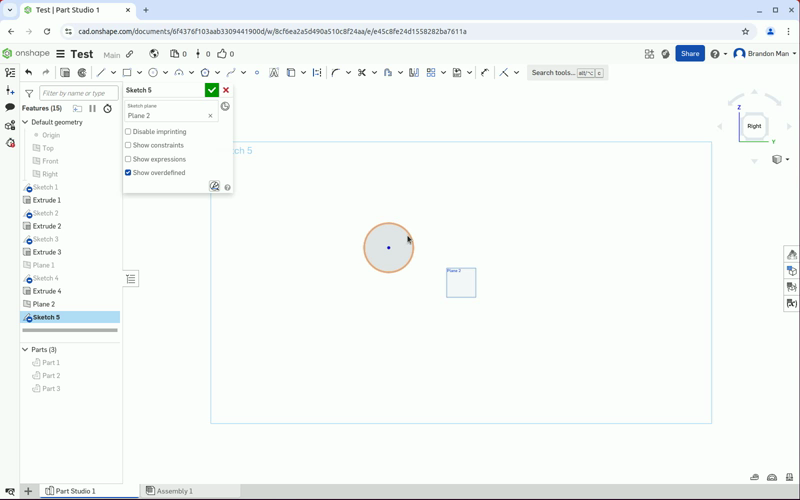
click(407, 235)
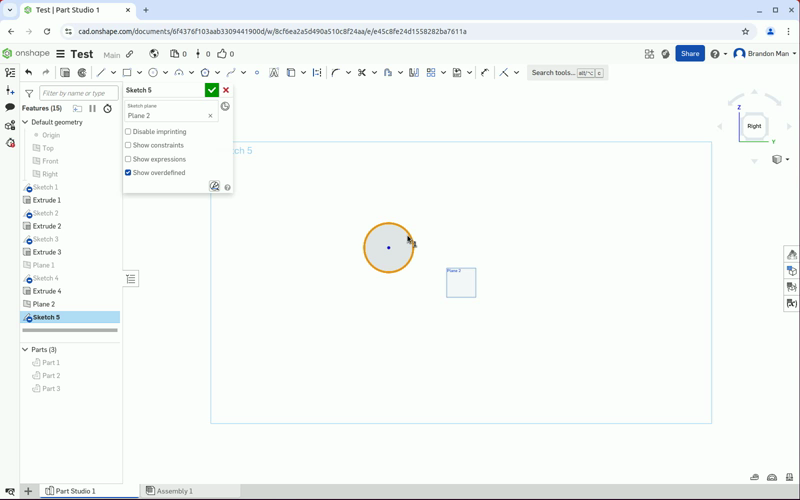
mouse_move(73, 352)
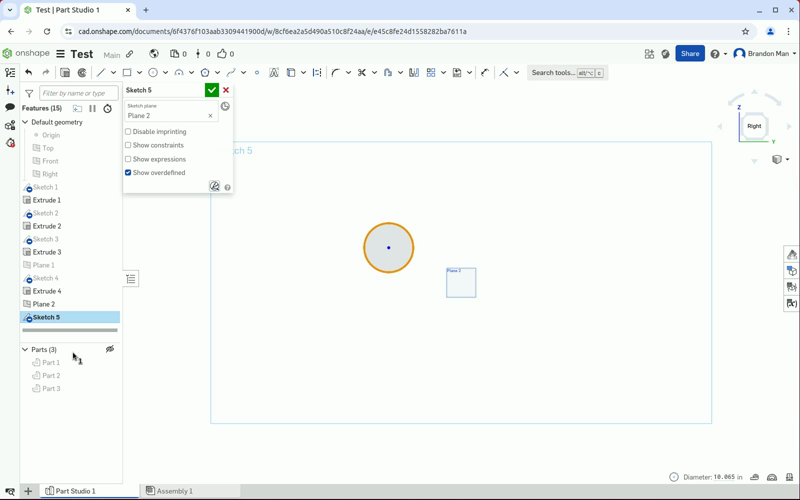
key(shift+y)
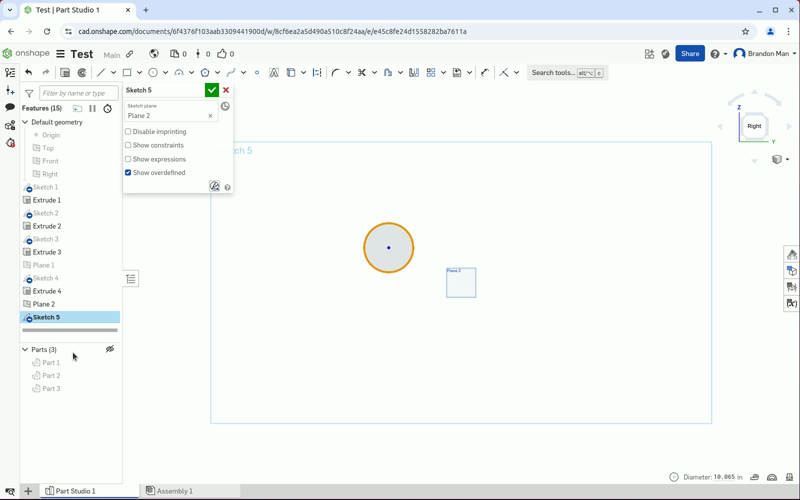
key(shift+e)
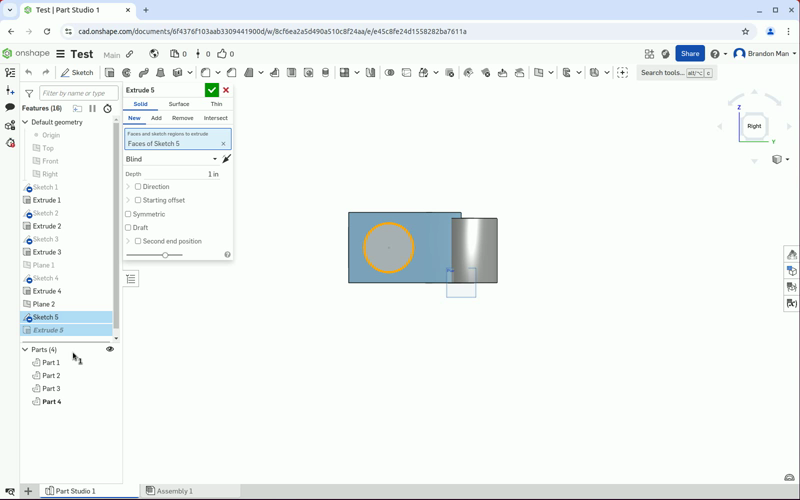
mouse_move(143, 106)
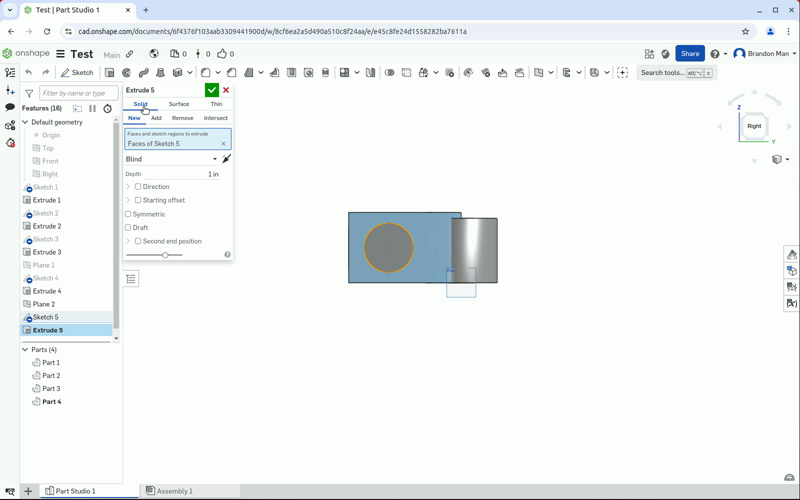
click(143, 106)
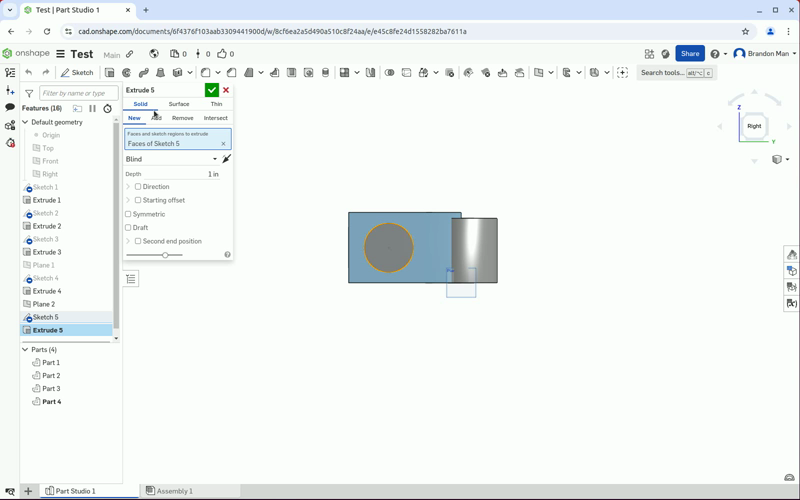
mouse_move(186, 120)
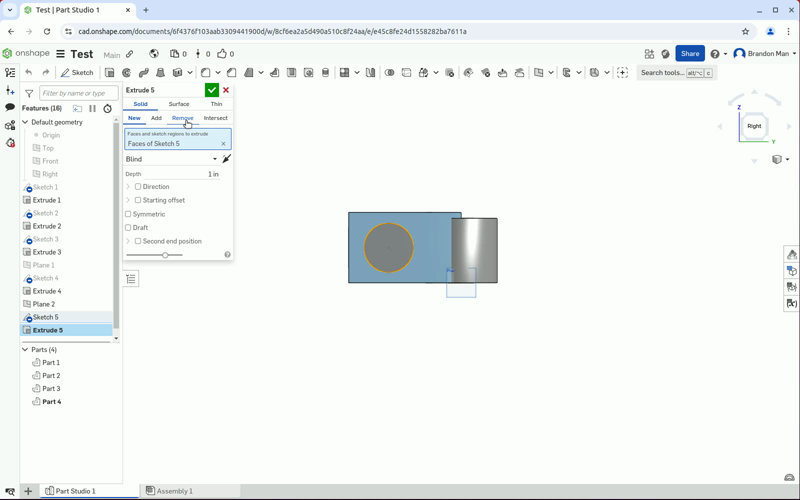
click(186, 120)
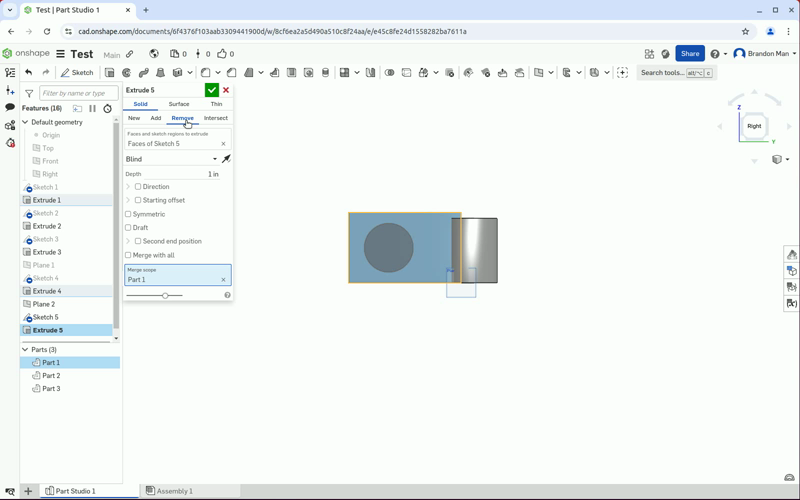
key(tab, 4)
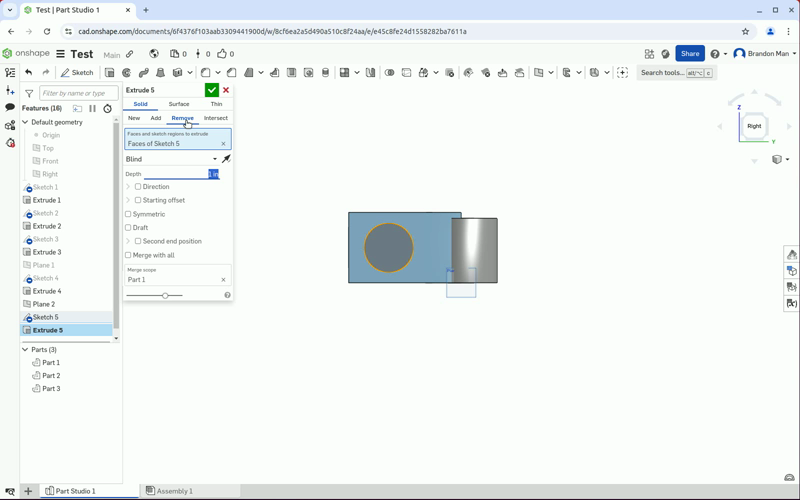
text(3.851)
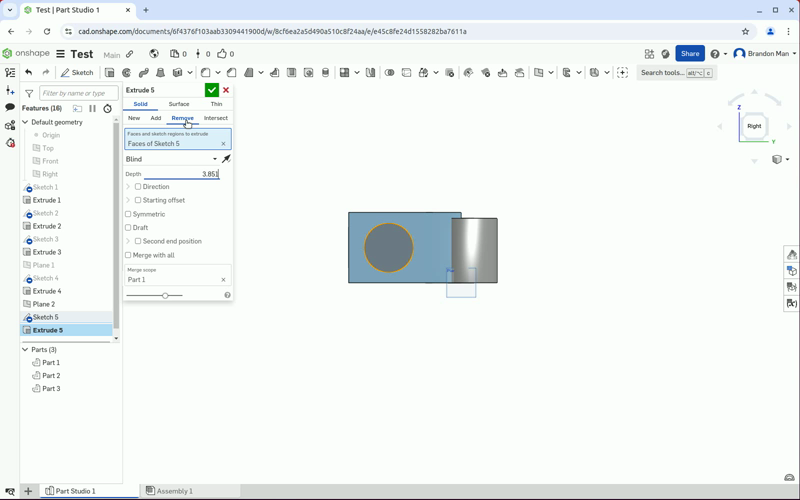
key(tab, 6)
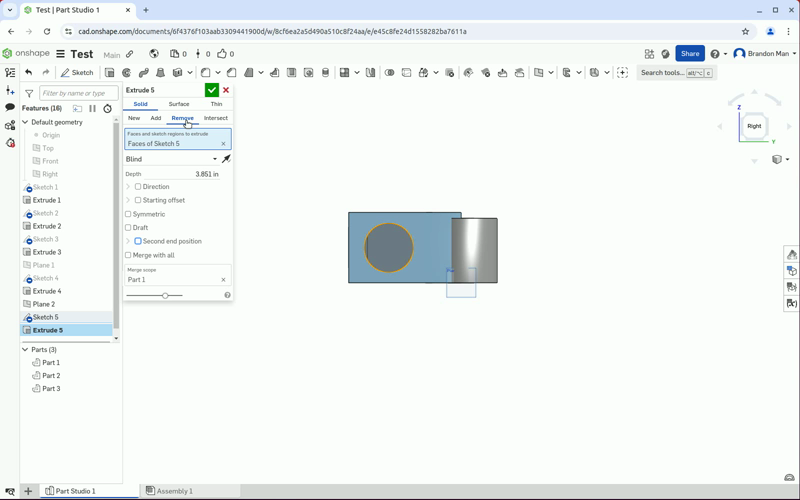
key(space)
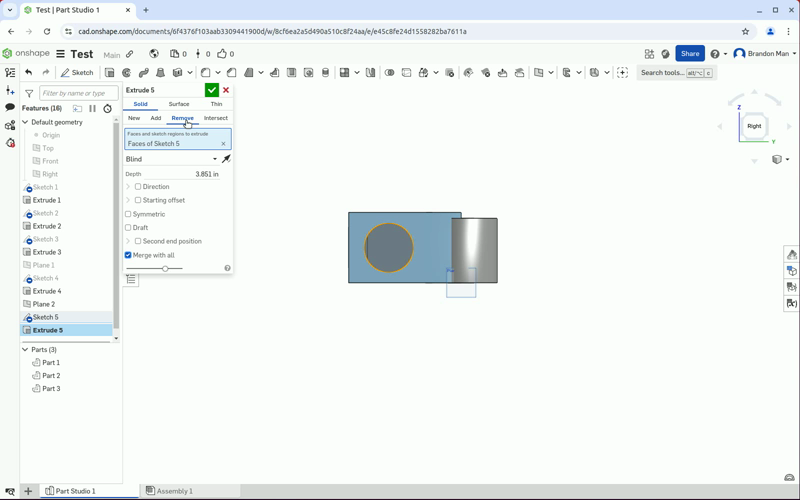
key(enter)
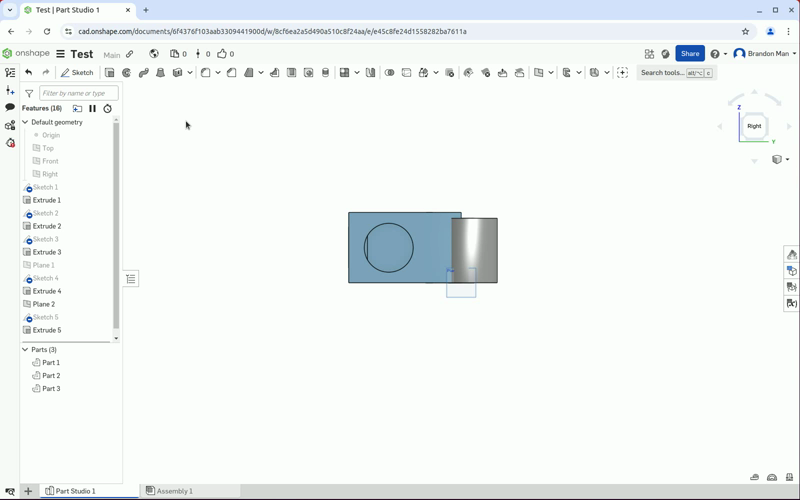
key(shift+h)
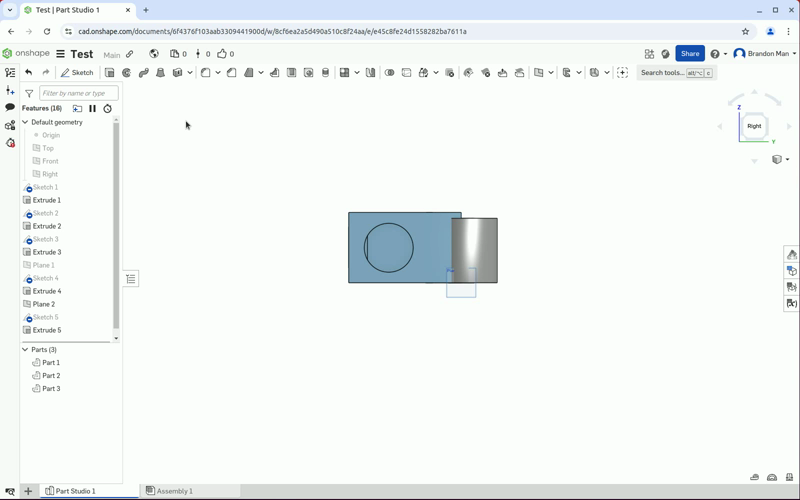
key(shift+h)
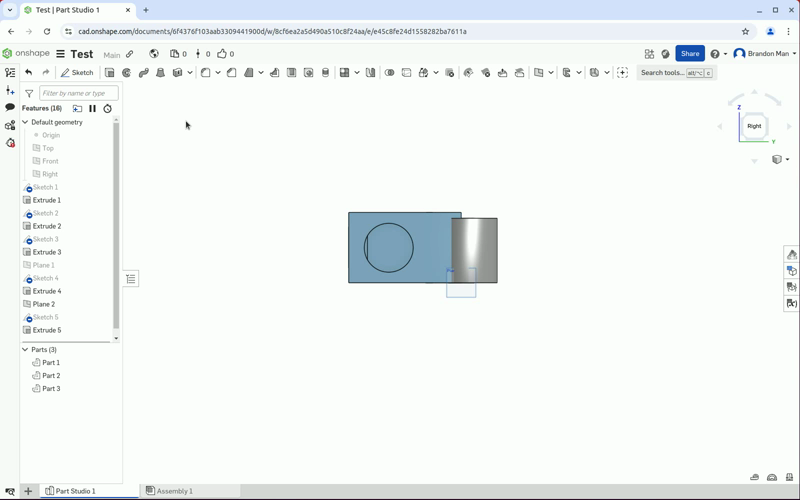
mouse_move(69, 189)
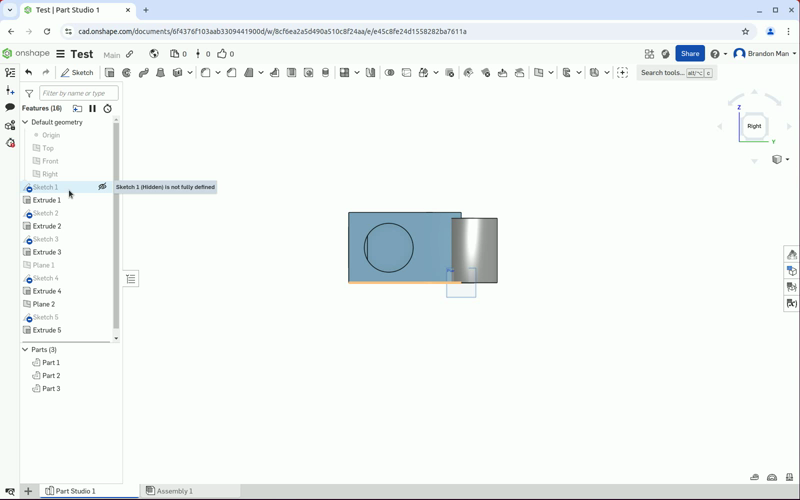
click(69, 189)
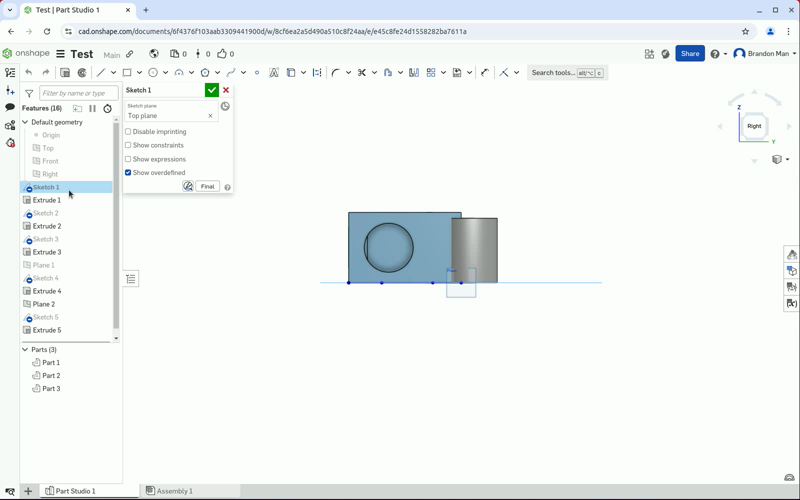
mouse_move(229, 92)
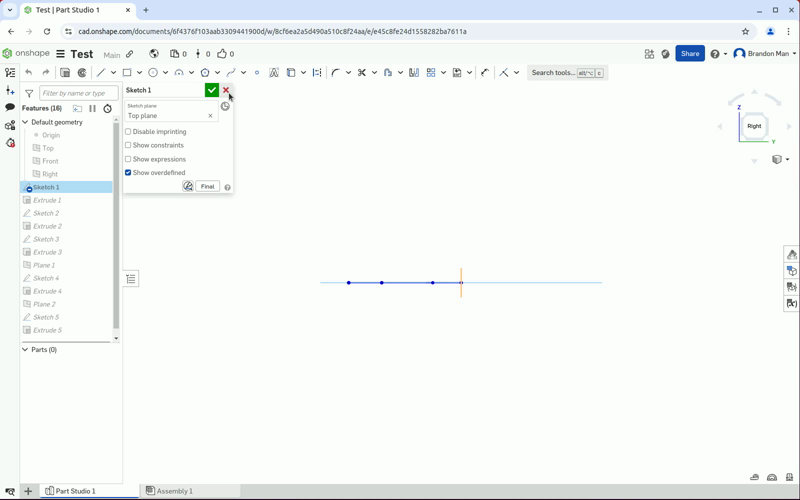
click(229, 92)
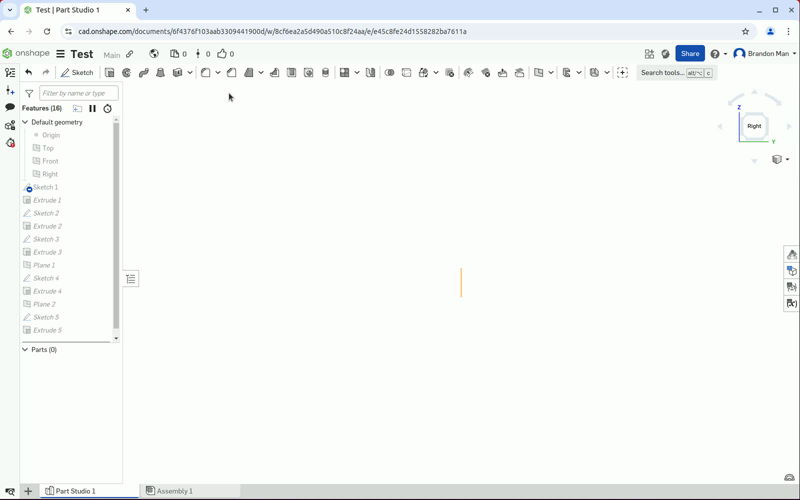
key(shift+s)
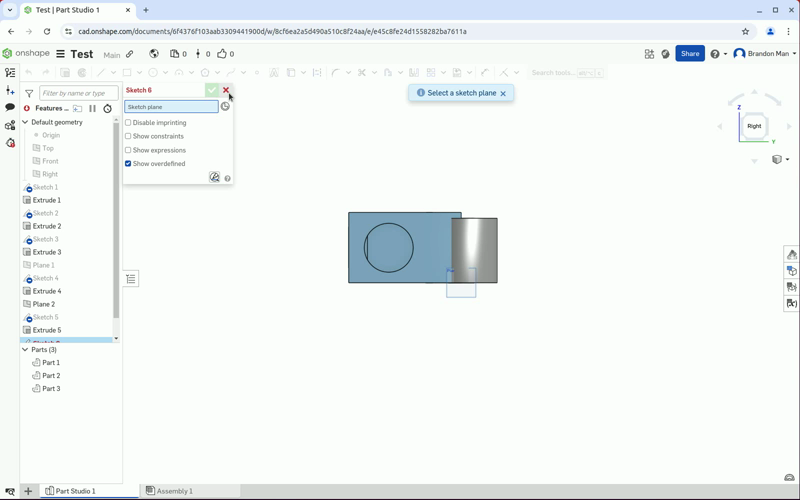
mouse_move(69, 293)
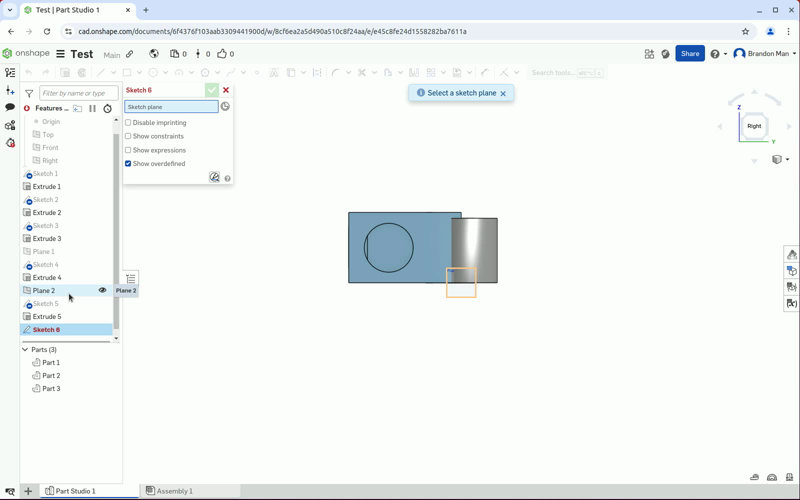
click(69, 293)
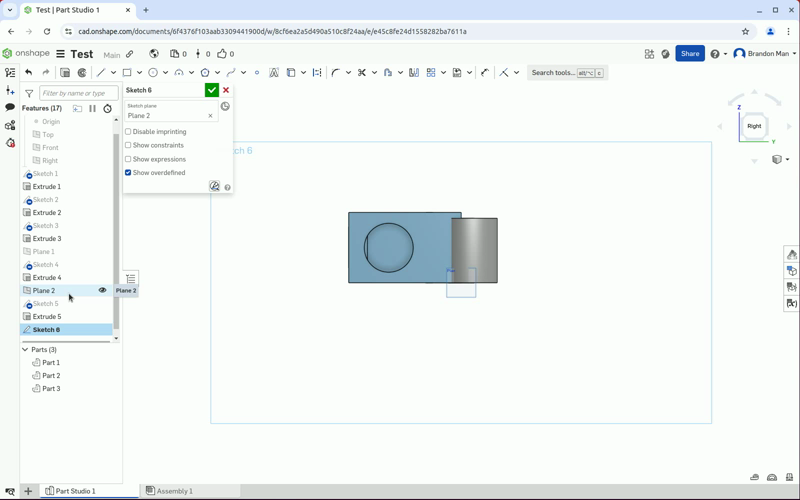
mouse_move(73, 352)
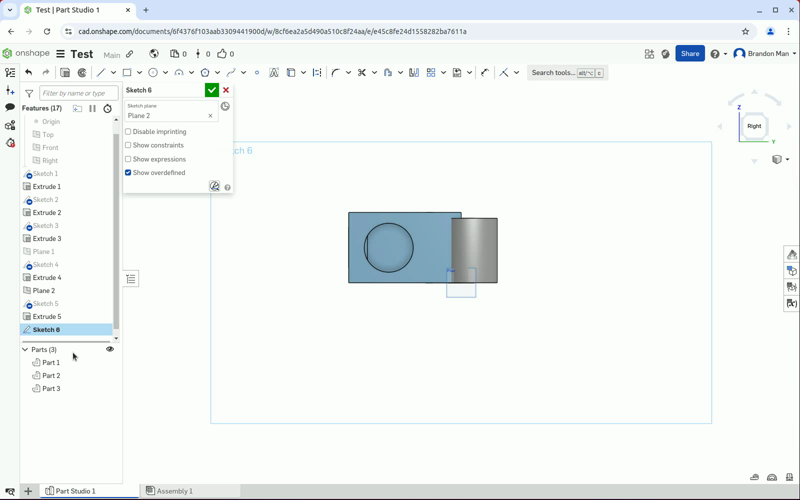
key(y)
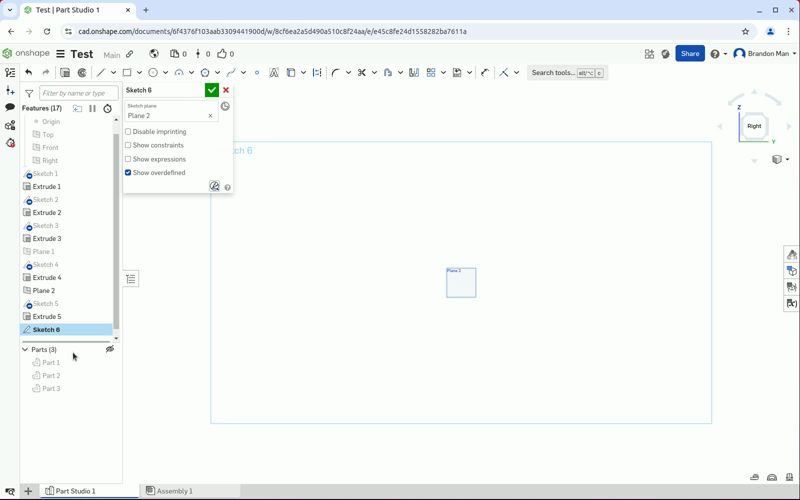
key(l)
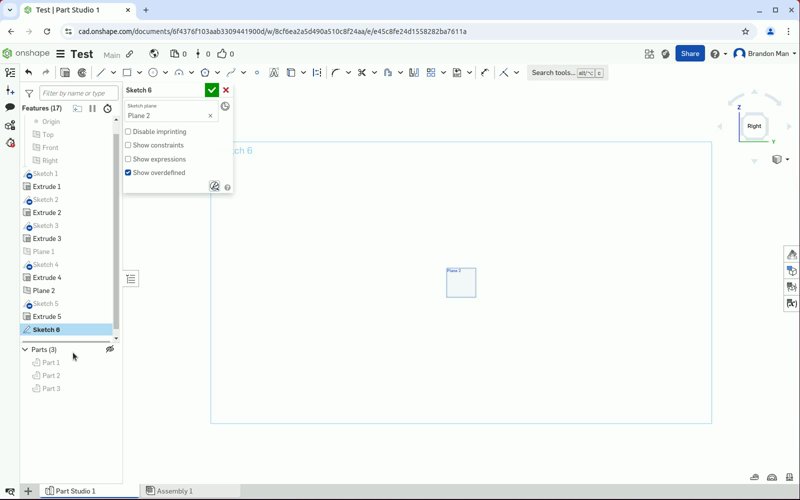
key_down(shift)
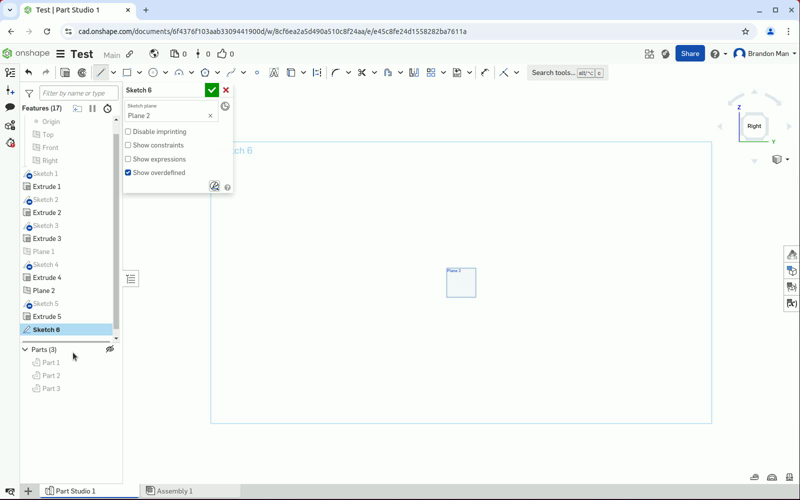
mouse_move(460, 271)
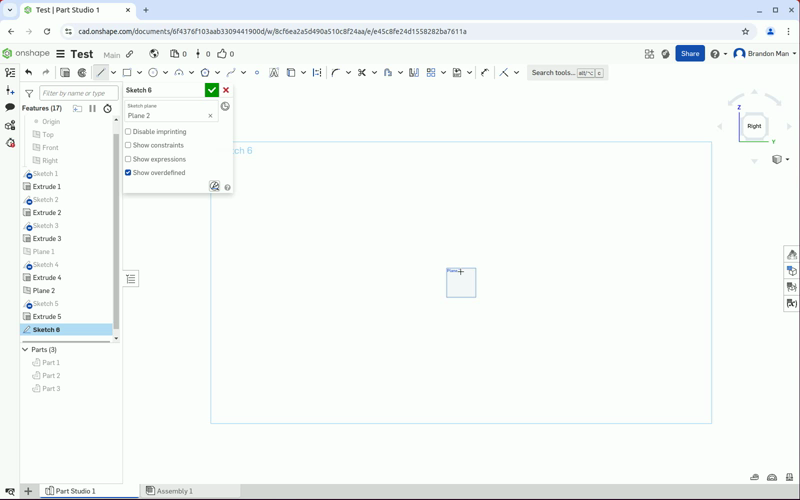
click(460, 271)
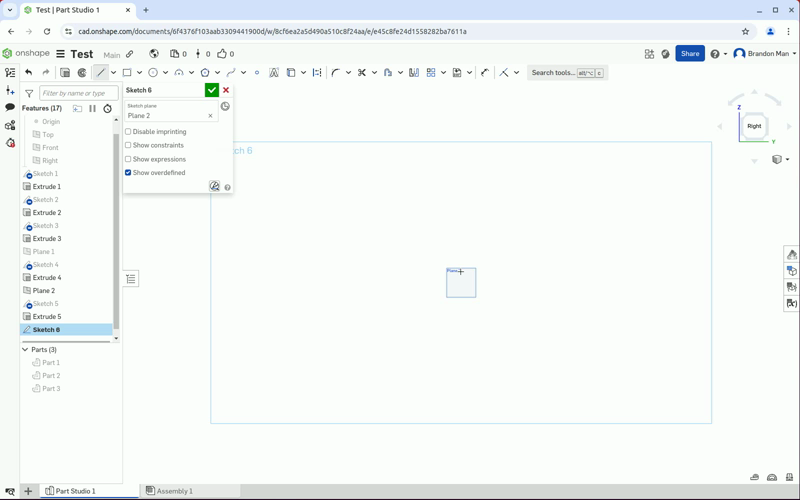
key_up(shift)
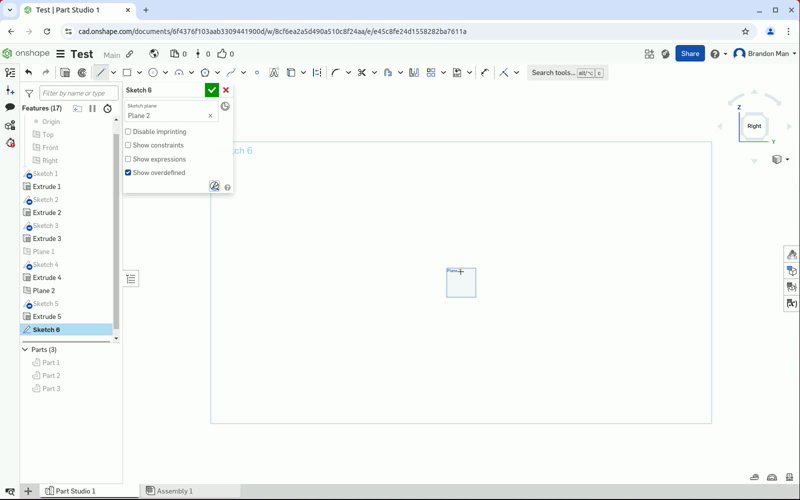
key_down(shift)
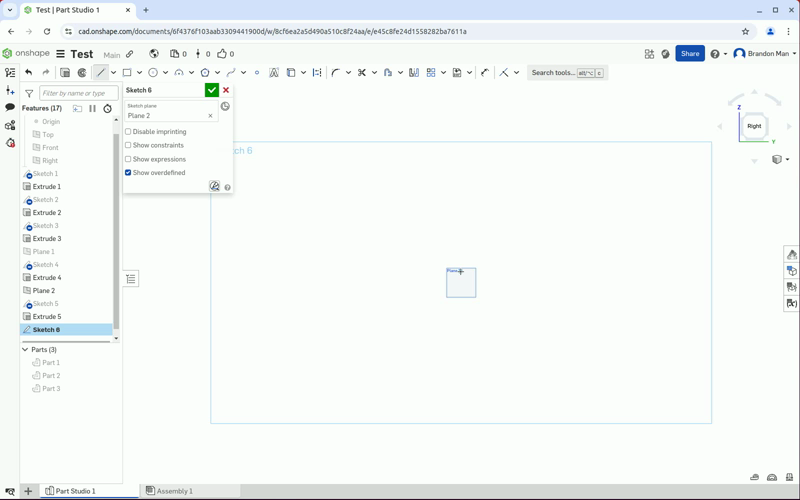
mouse_move(490, 271)
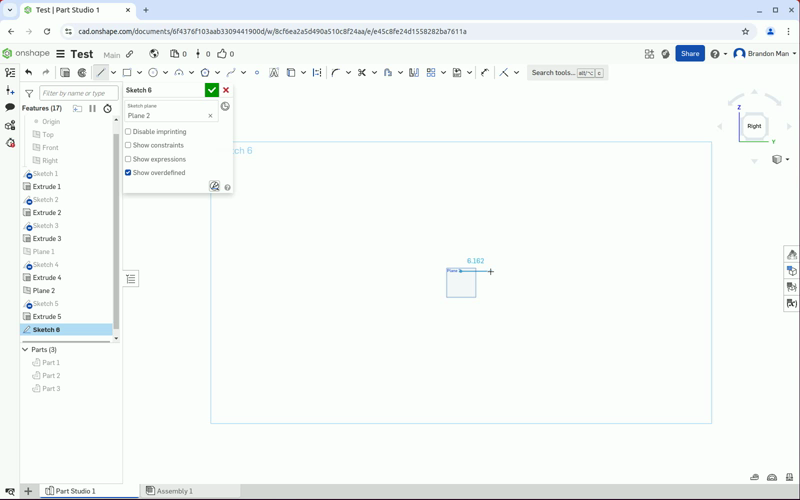
mouse_move(460, 223)
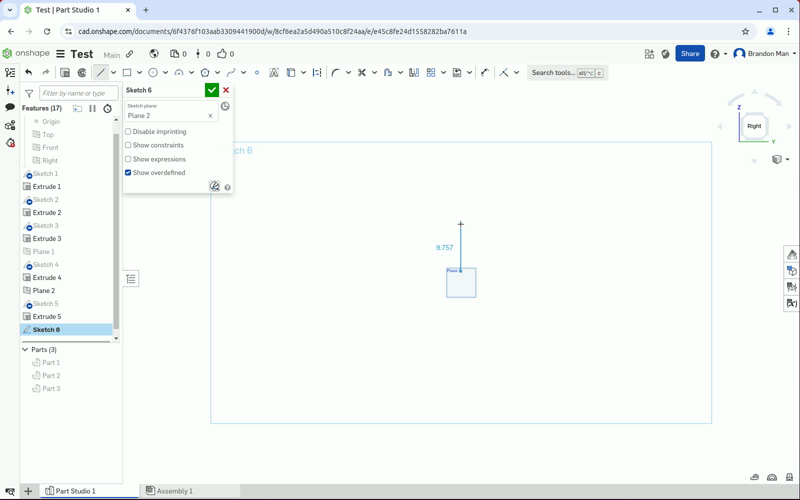
click(460, 223)
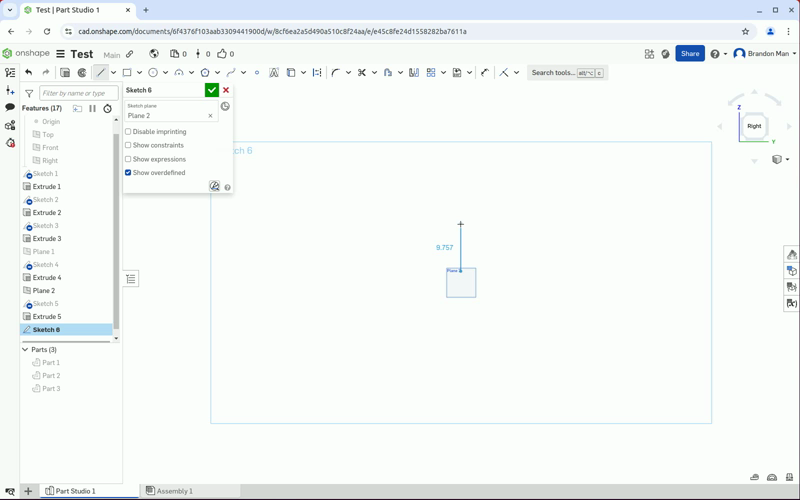
key_up(shift)
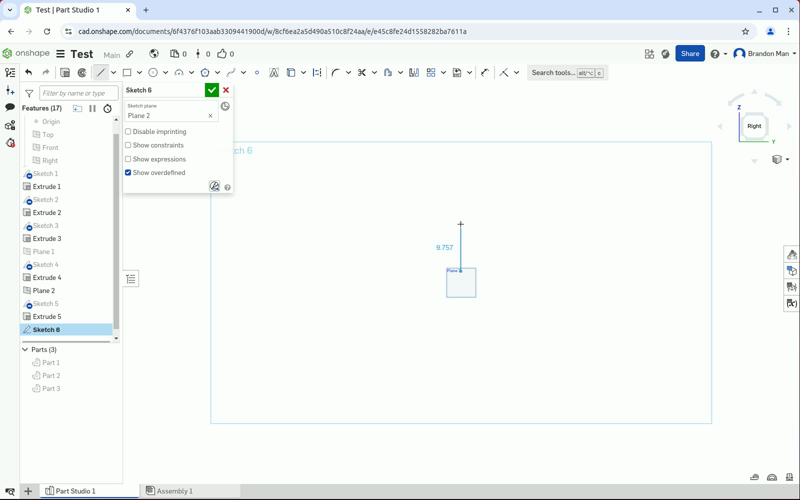
key(esc)
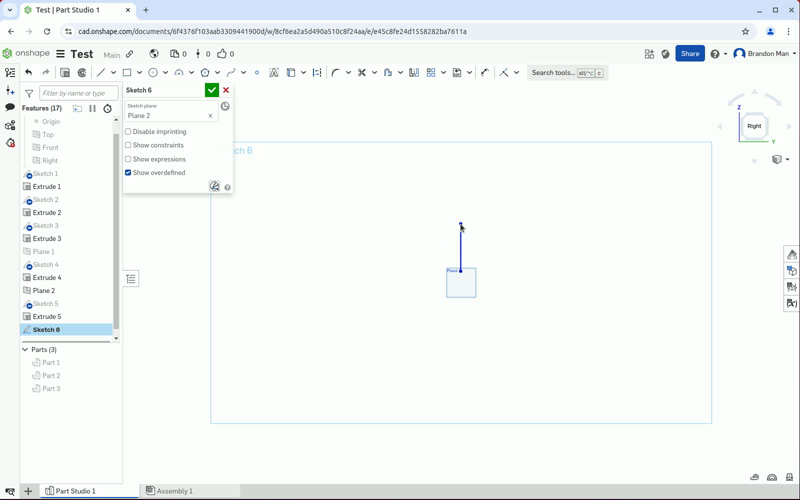
key(a)
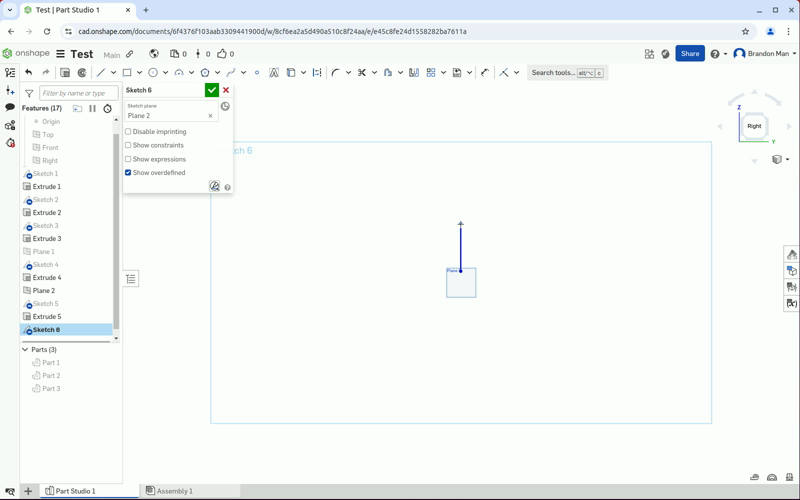
mouse_move(460, 223)
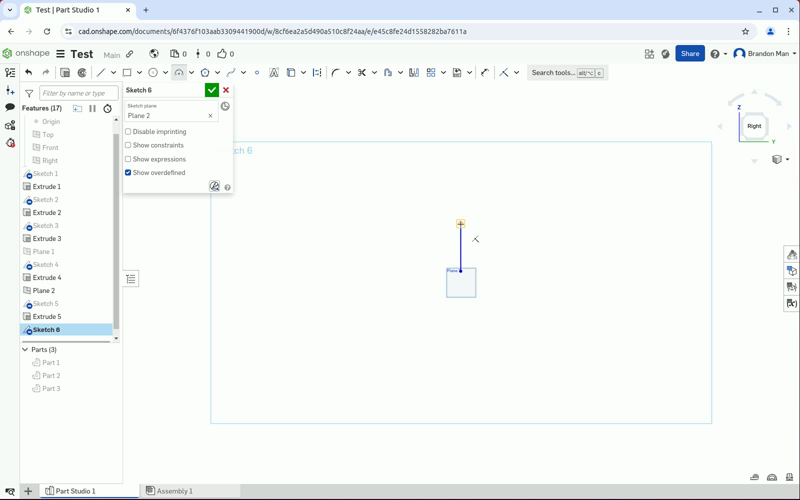
click(460, 223)
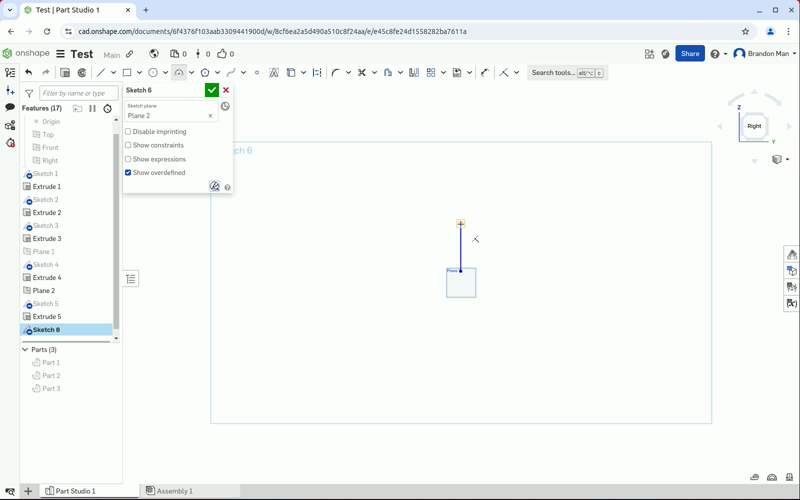
mouse_move(460, 271)
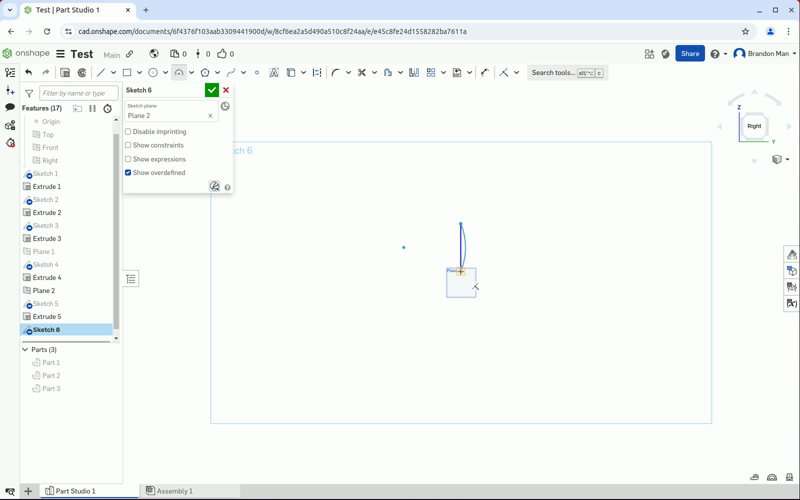
click(460, 271)
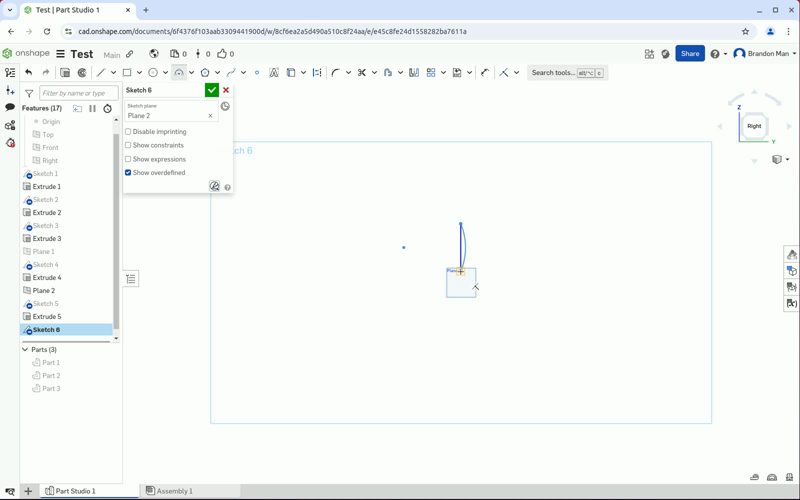
key_down(shift)
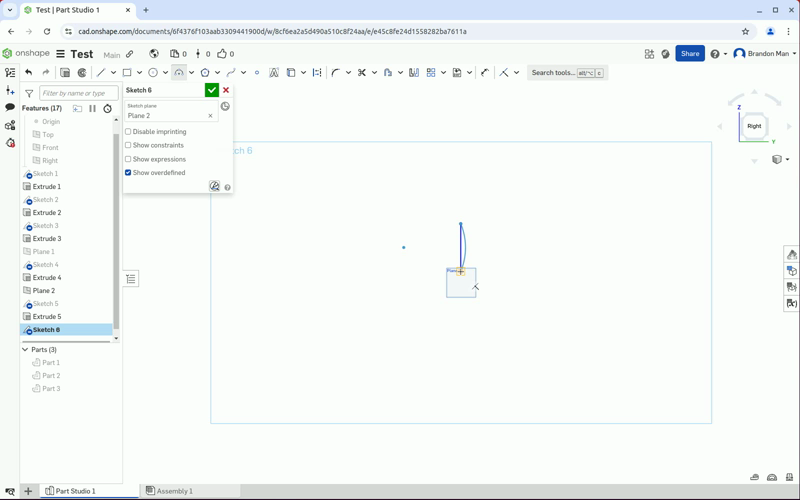
mouse_move(442, 247)
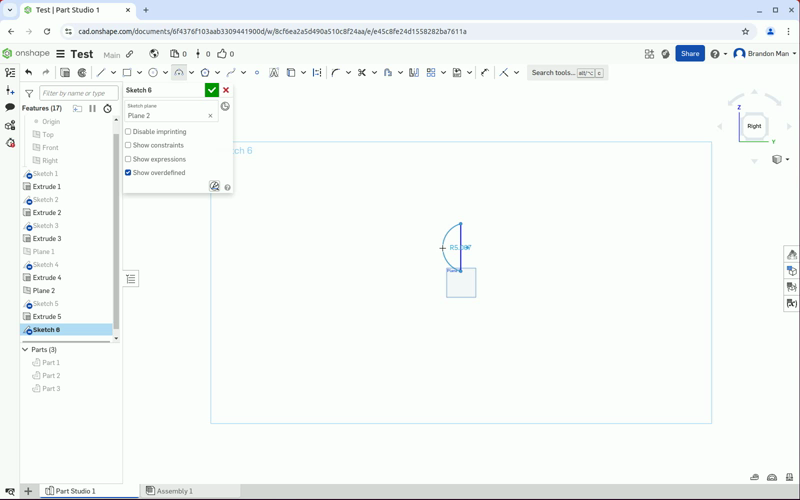
click(442, 247)
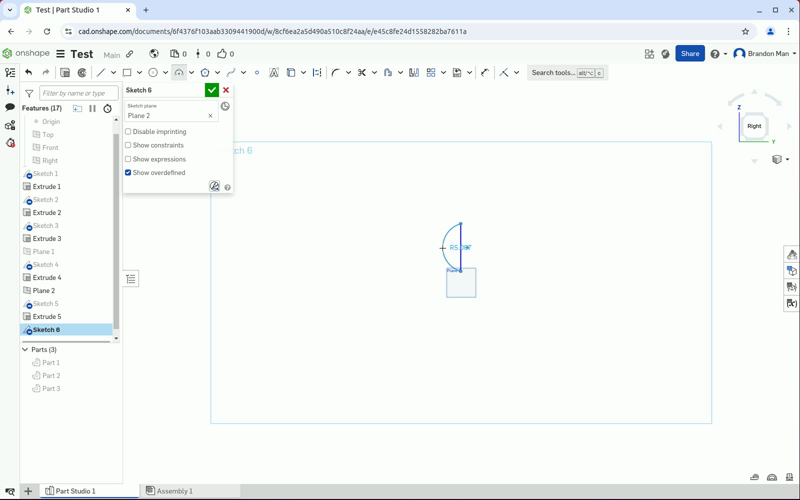
key_up(shift)
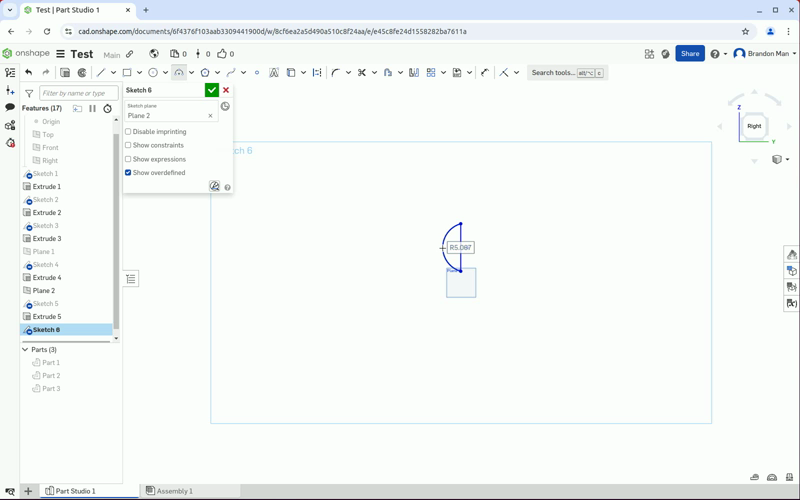
key(esc)
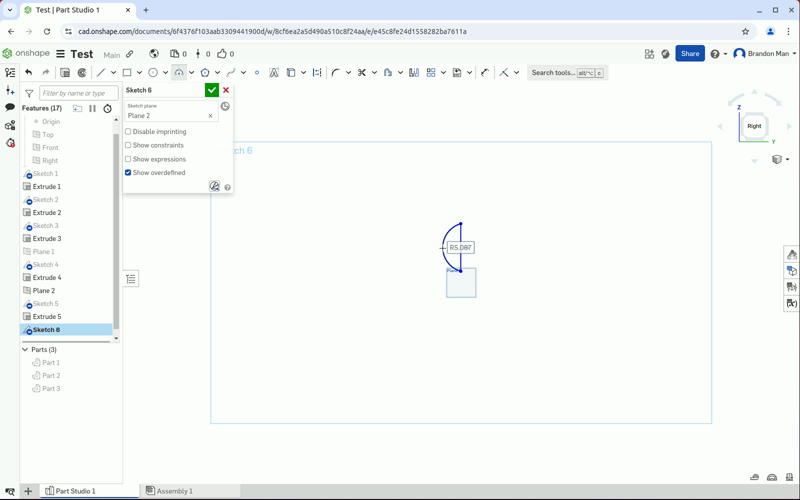
mouse_move(458, 236)
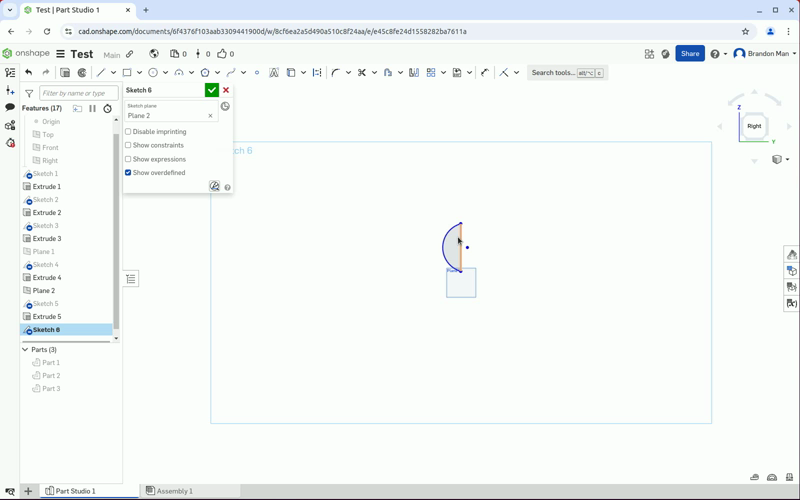
scroll(6)
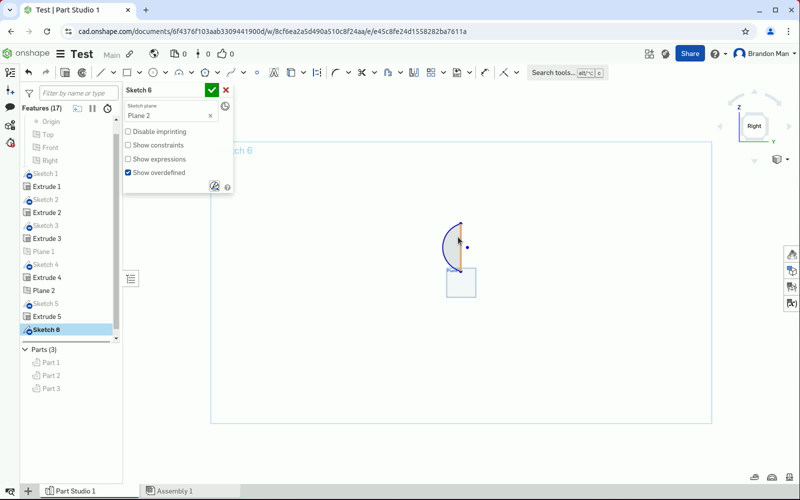
scroll(6)
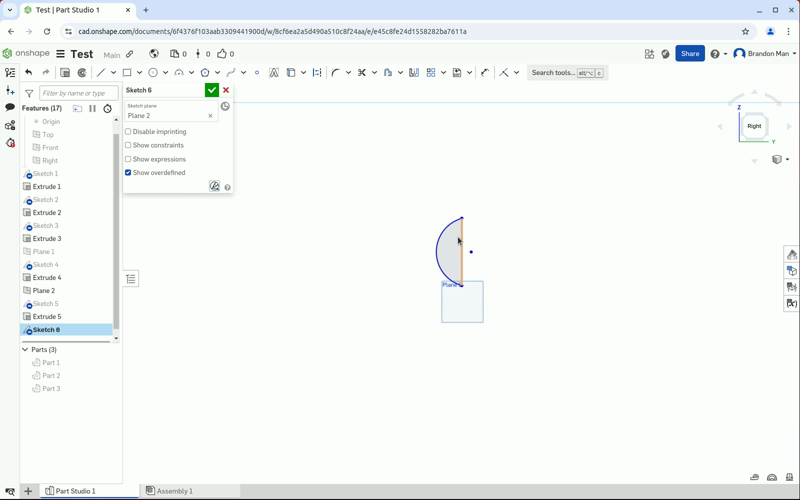
scroll(6)
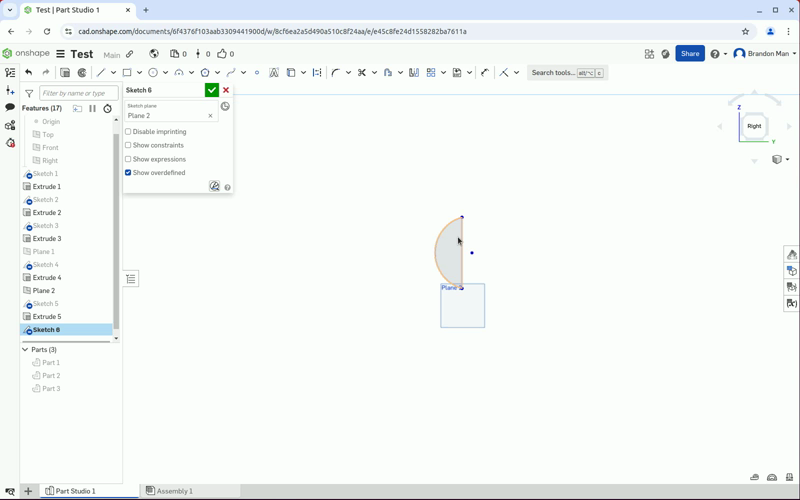
scroll(6)
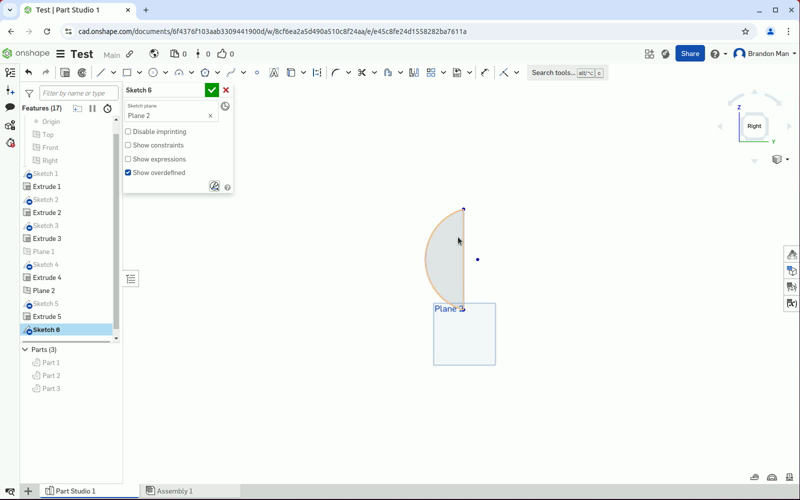
scroll(6)
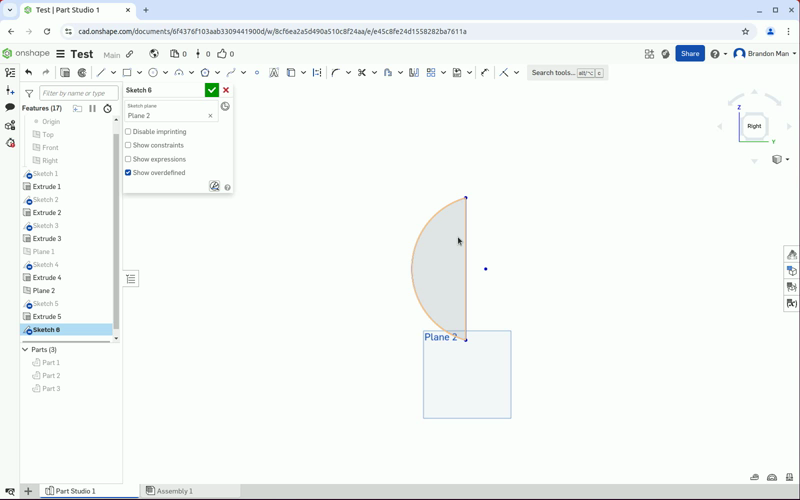
scroll(6)
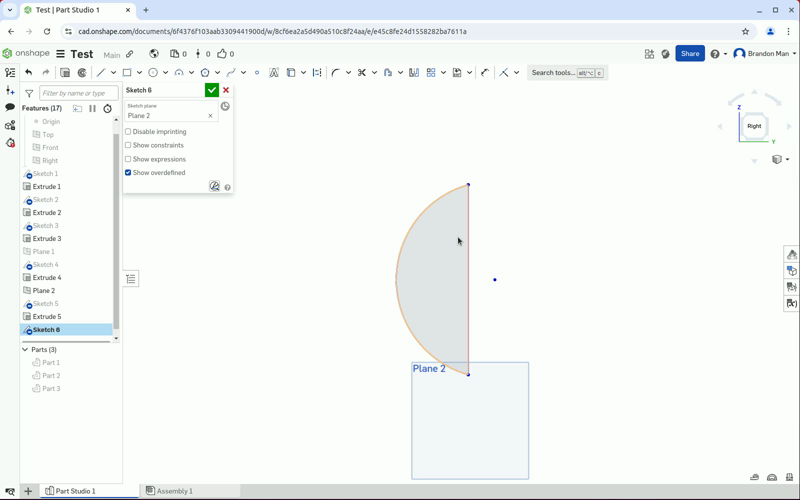
scroll(6)
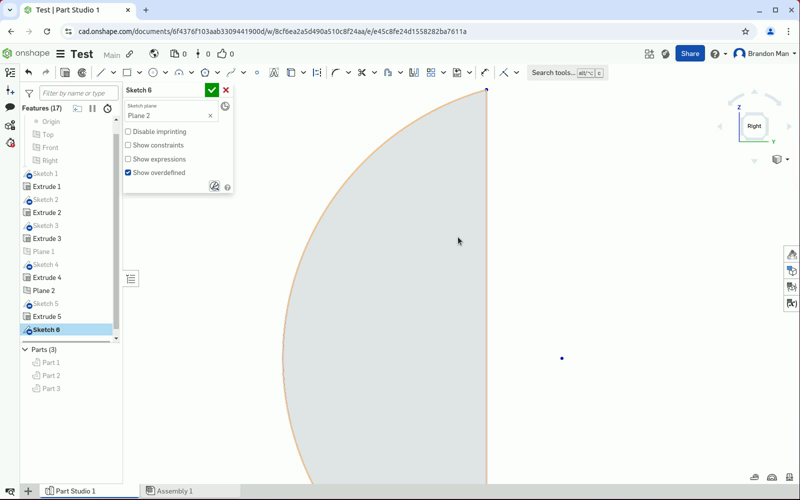
click(458, 236)
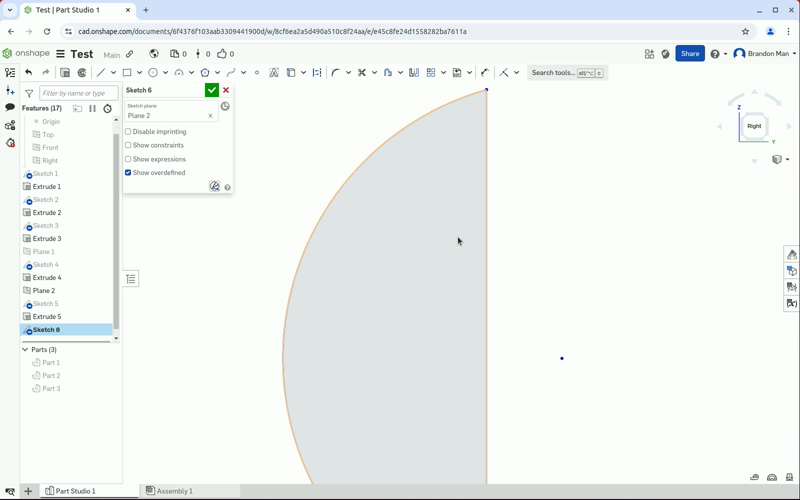
scroll(-6)
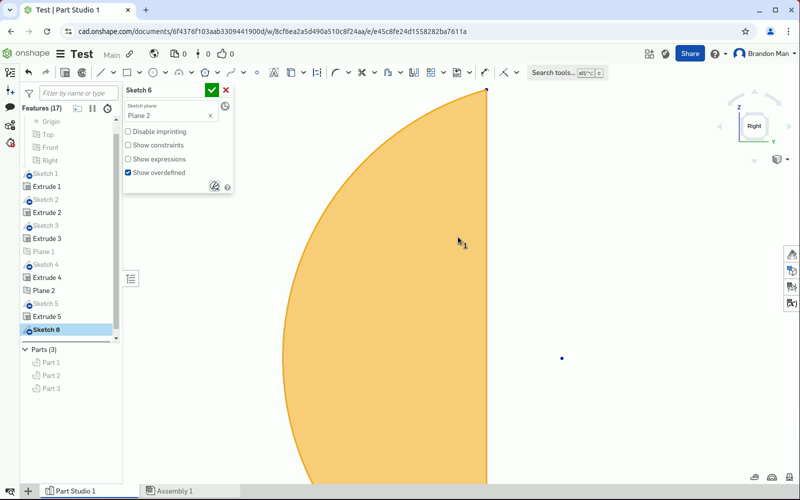
scroll(-6)
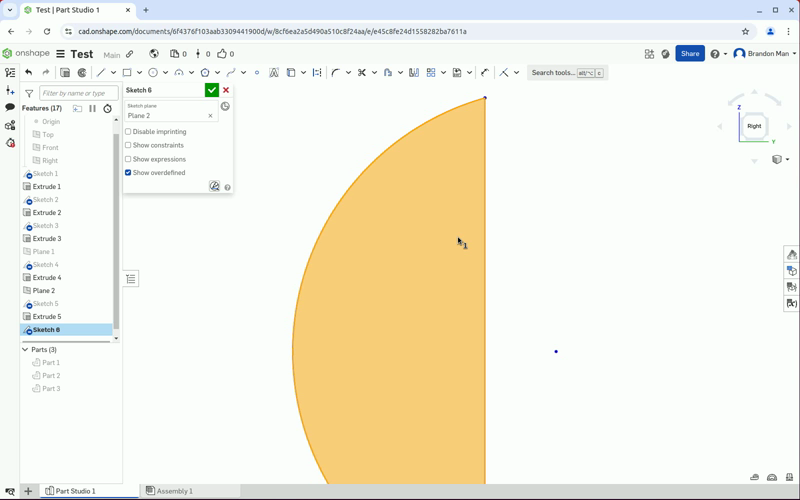
scroll(-6)
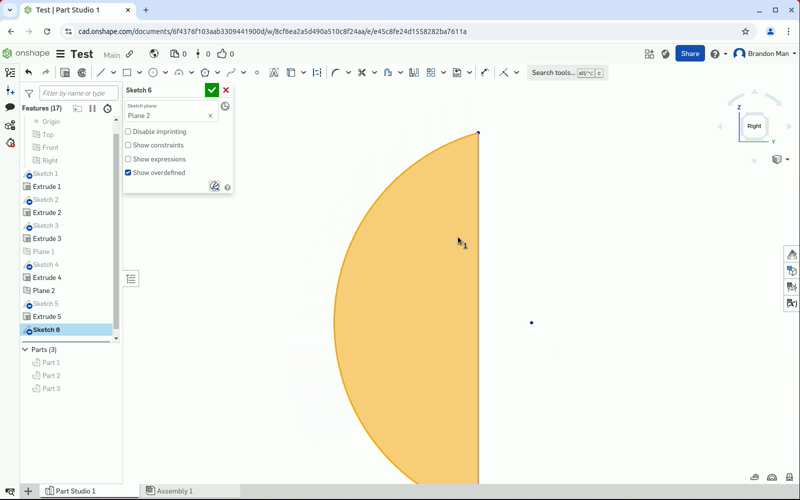
scroll(-6)
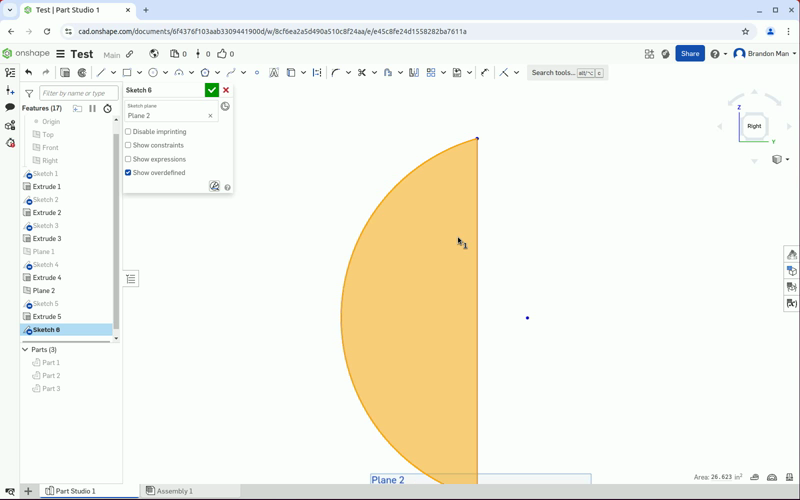
scroll(-6)
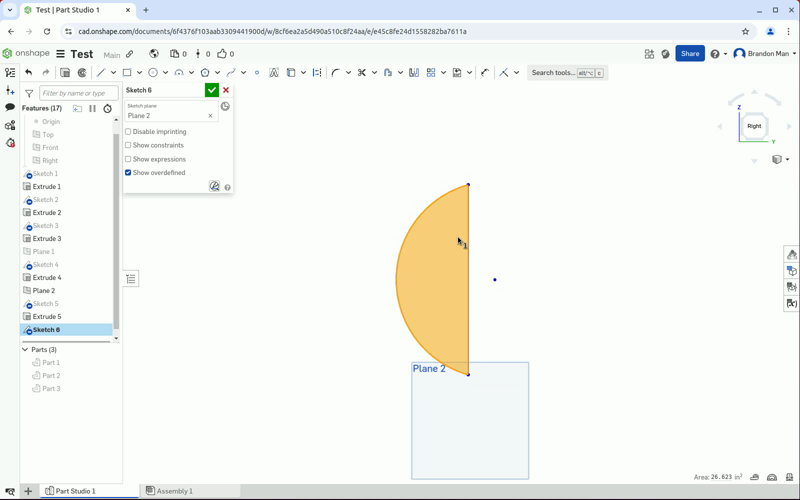
scroll(-6)
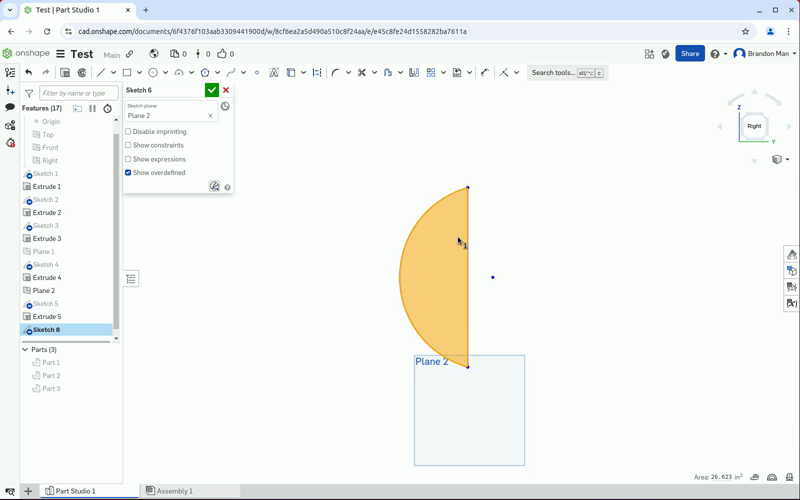
scroll(-6)
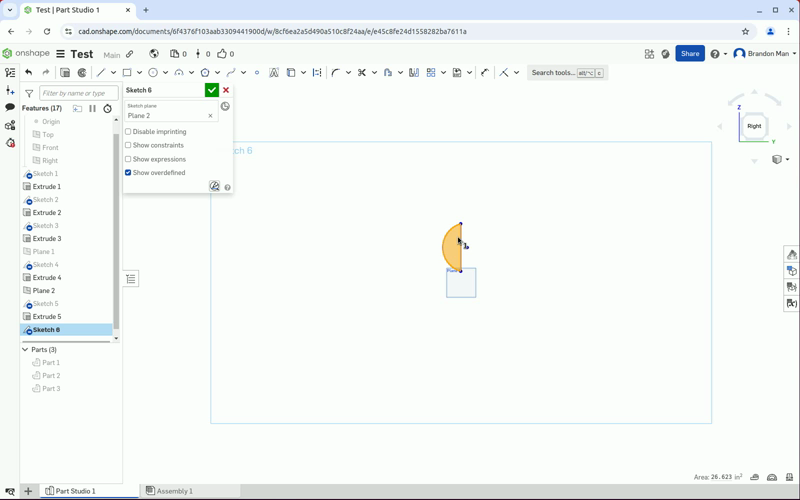
mouse_move(73, 352)
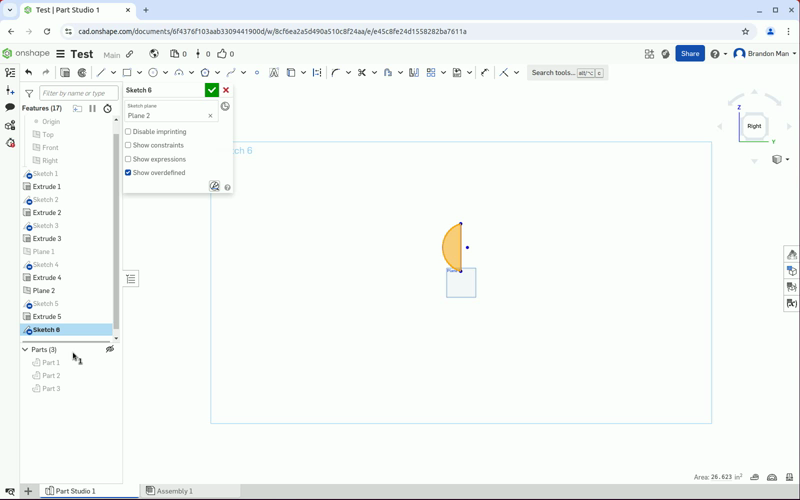
key(shift+y)
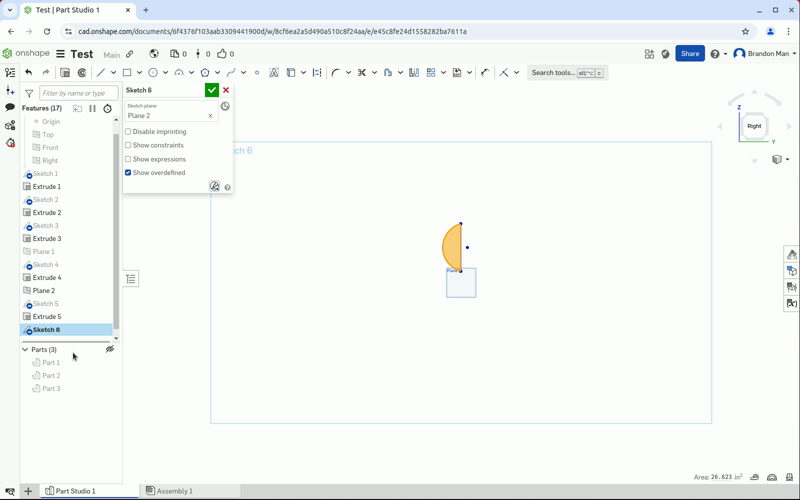
key(shift+e)
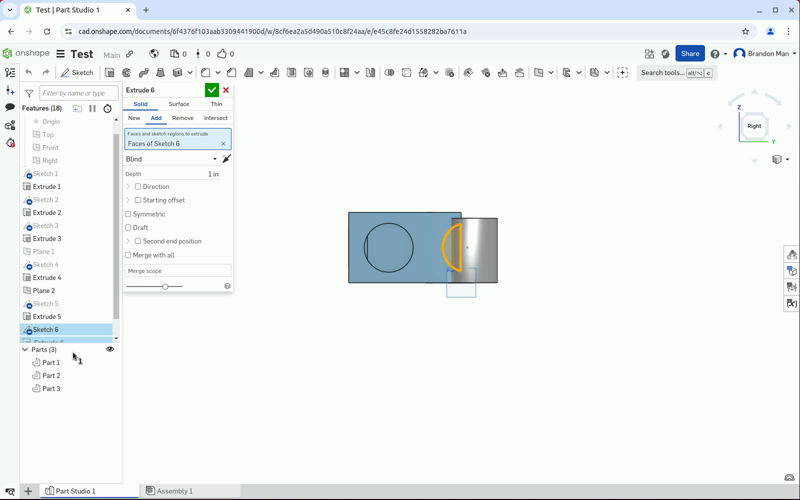
mouse_move(143, 106)
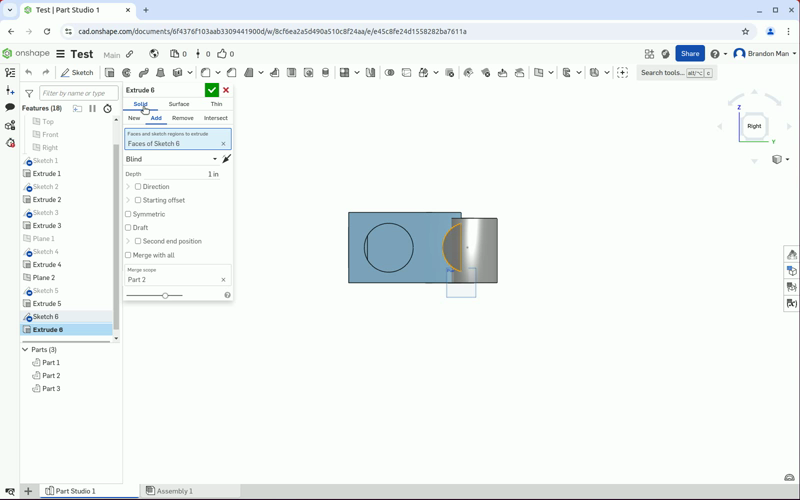
click(143, 106)
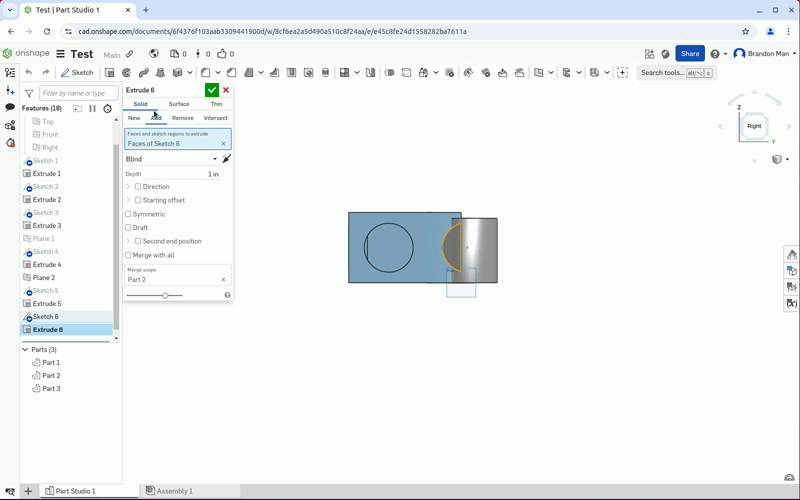
mouse_move(186, 120)
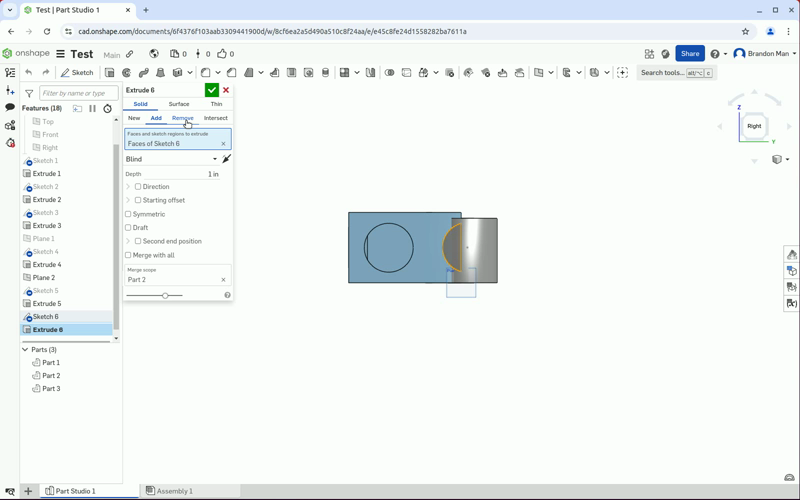
click(186, 120)
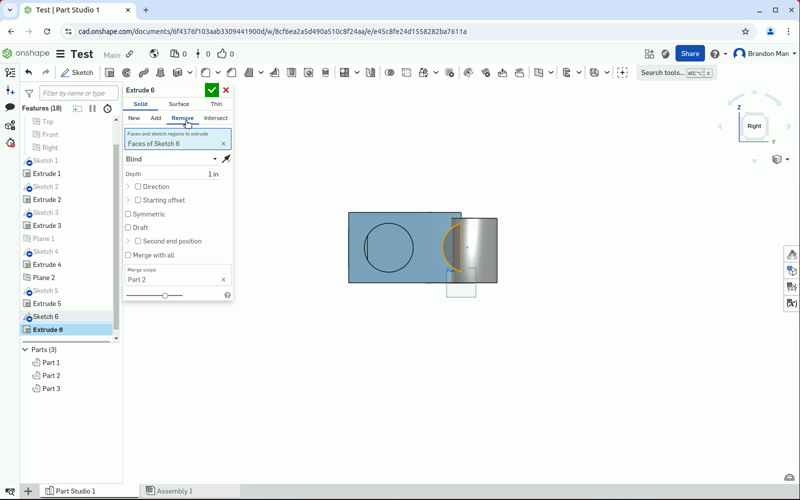
key(tab, 4)
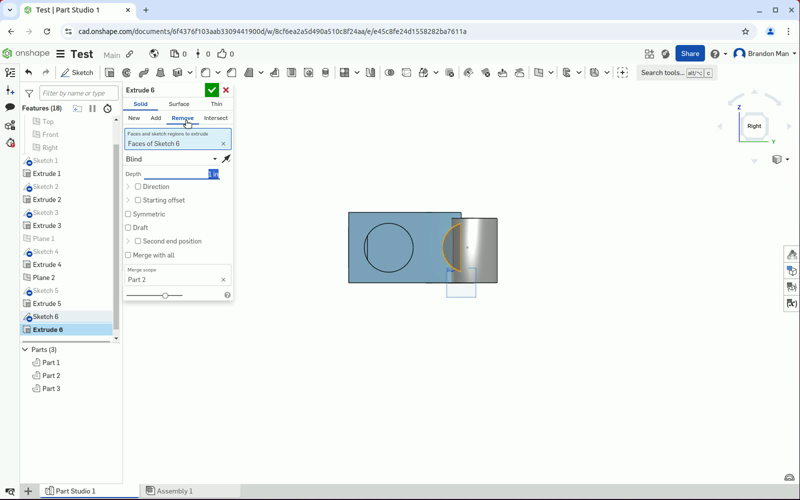
text(3.851)
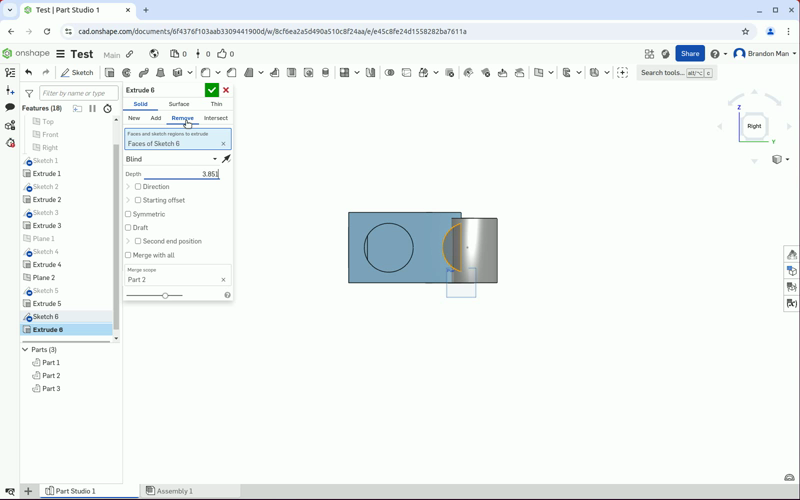
key(tab, 6)
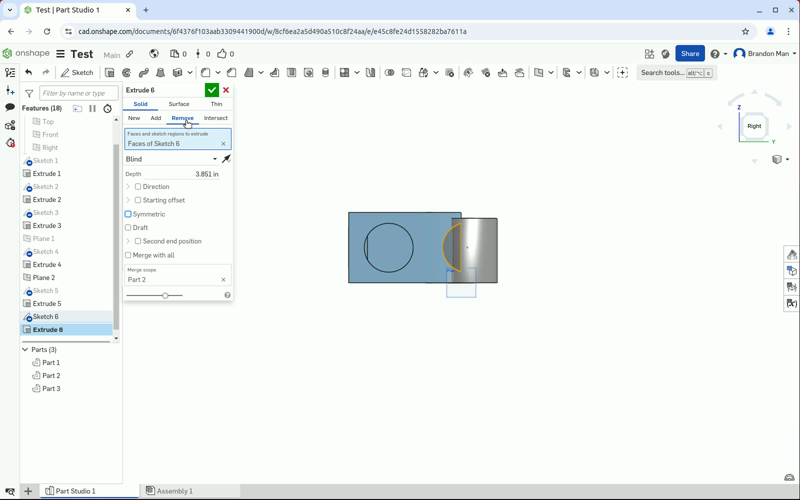
key(space)
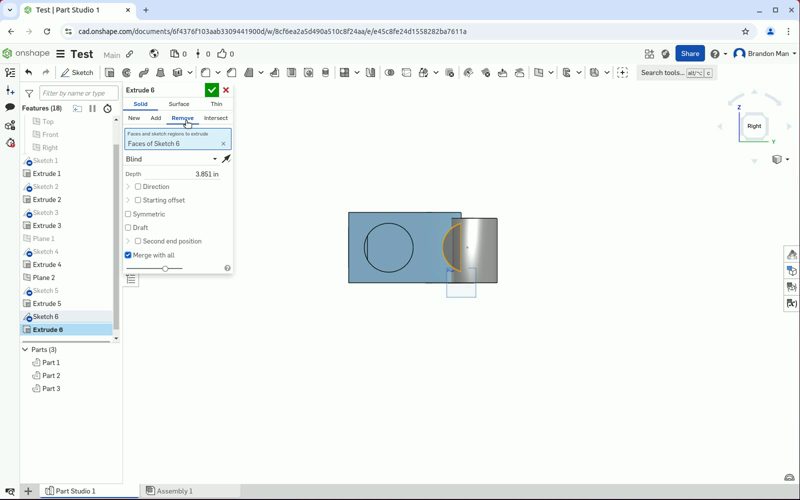
key(enter)
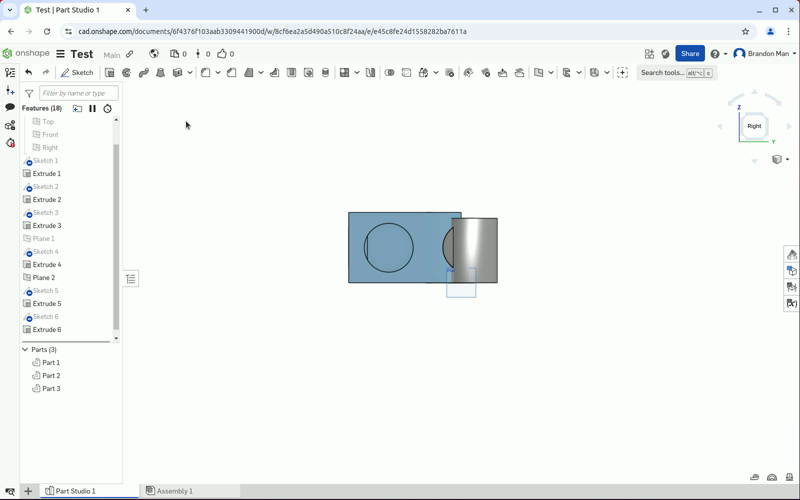
key(shift+h)
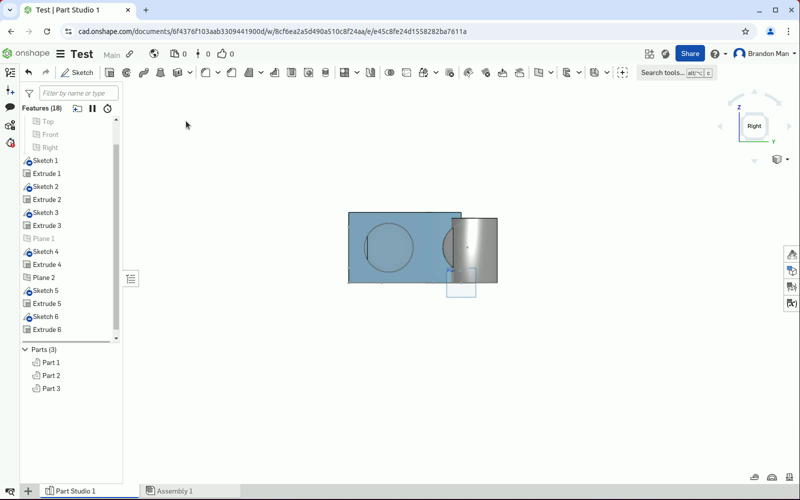
key(shift+h)
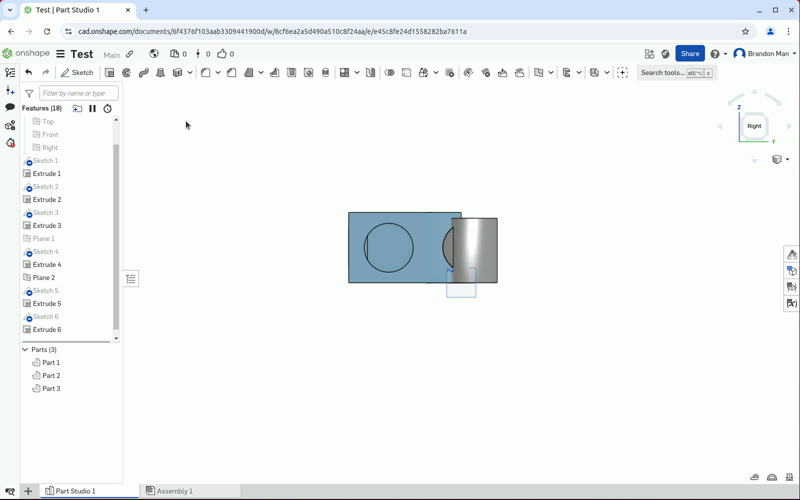
mouse_move(69, 163)
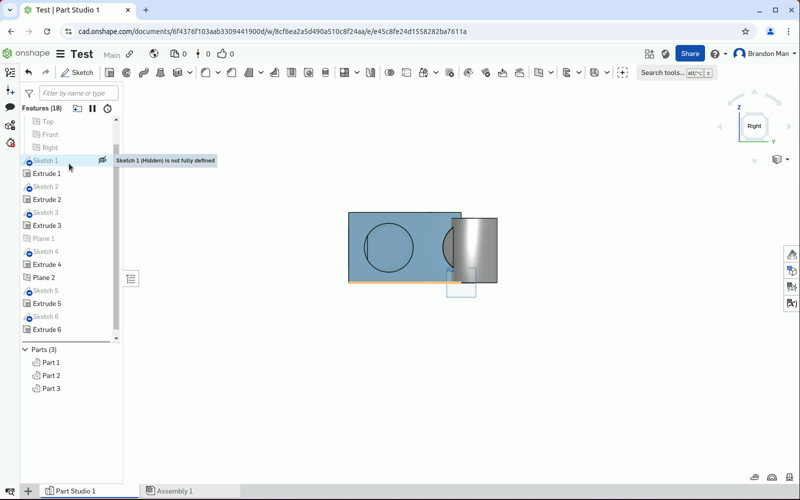
click(69, 163)
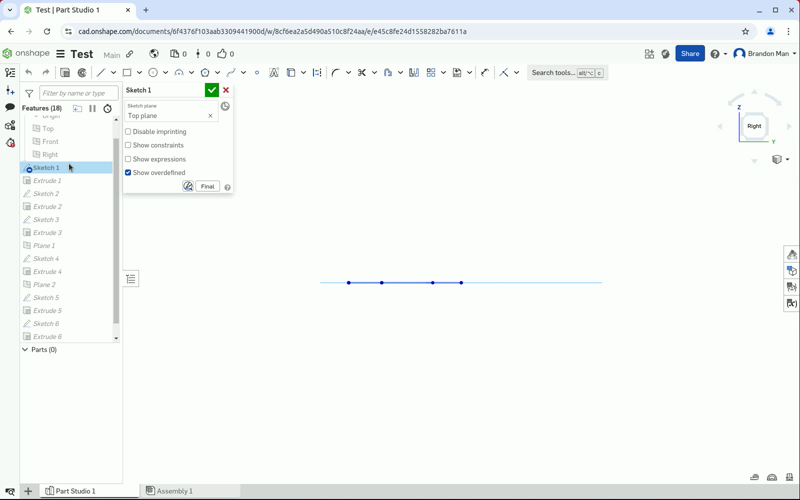
mouse_move(229, 92)
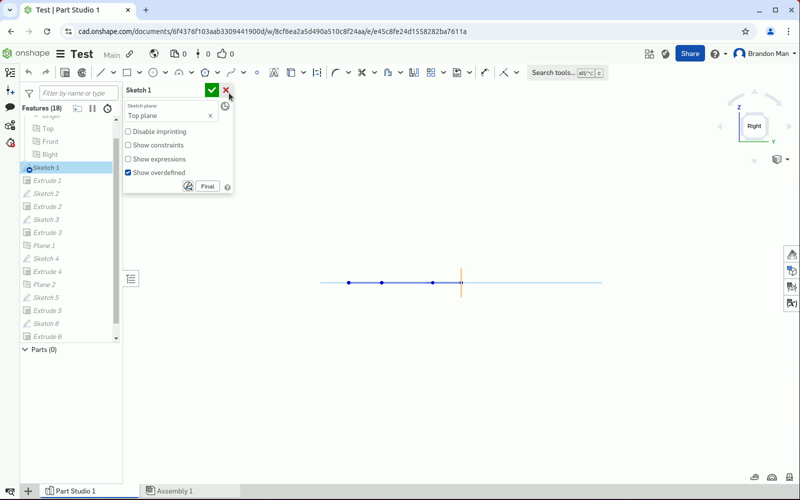
click(229, 92)
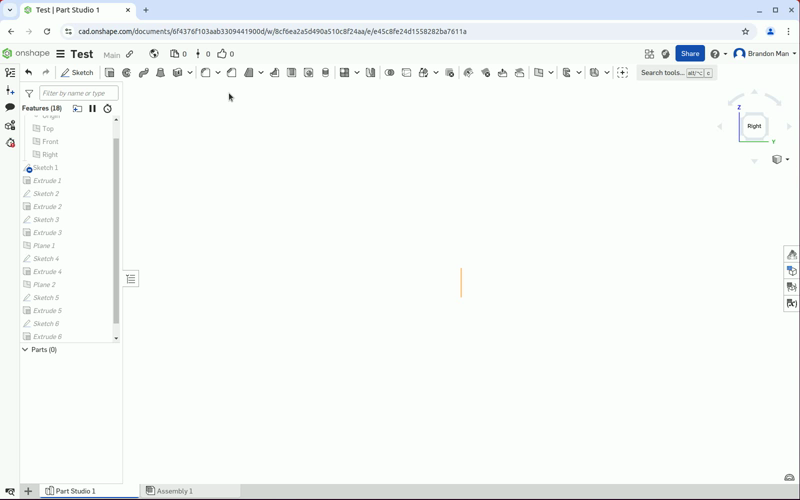
key(shift+s)
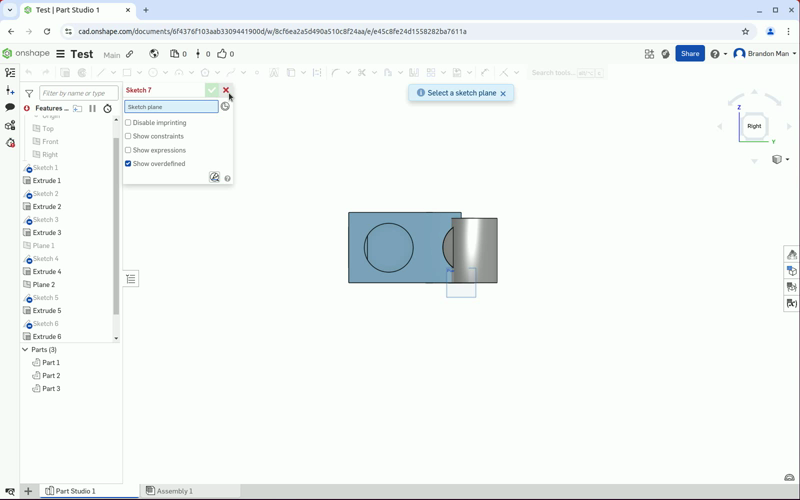
mouse_move(69, 267)
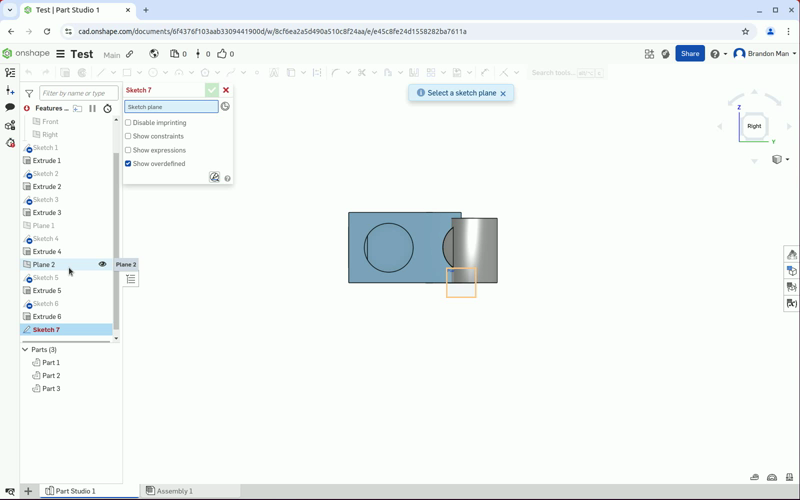
click(69, 267)
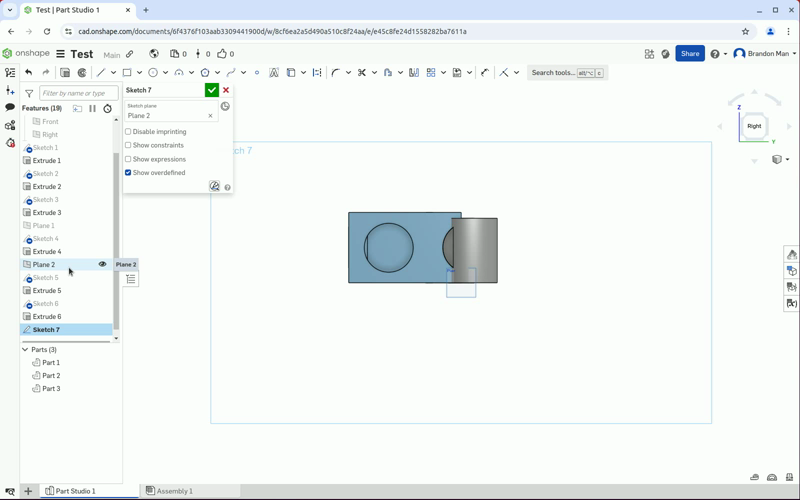
mouse_move(73, 352)
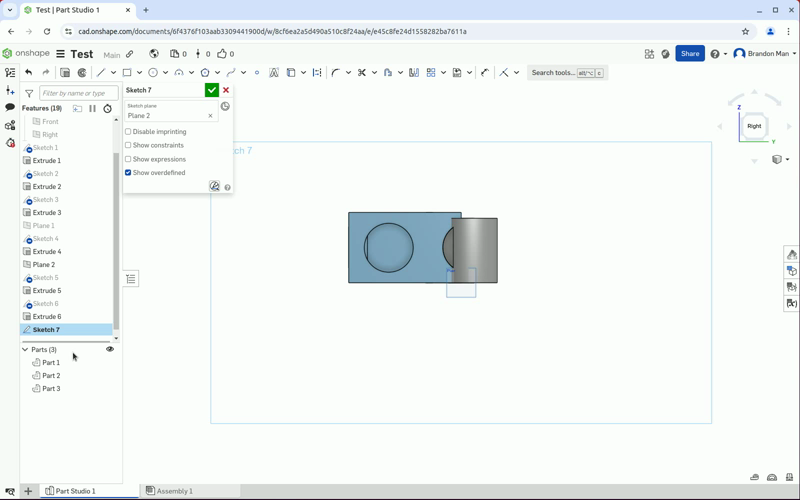
key(y)
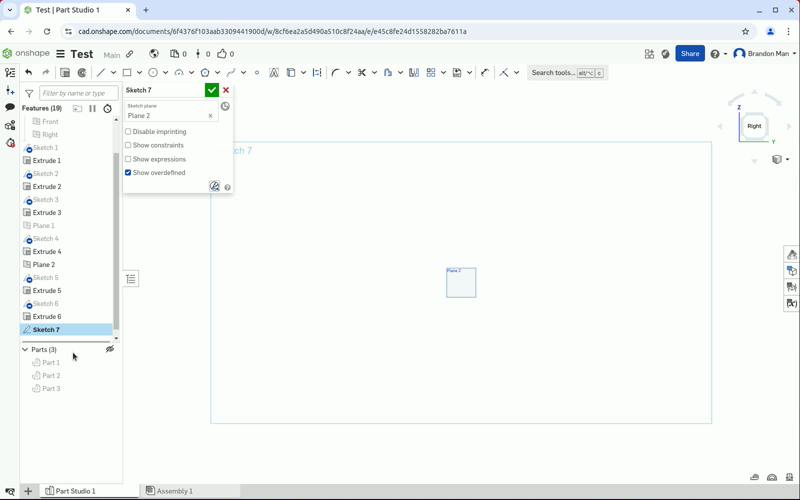
key(a)
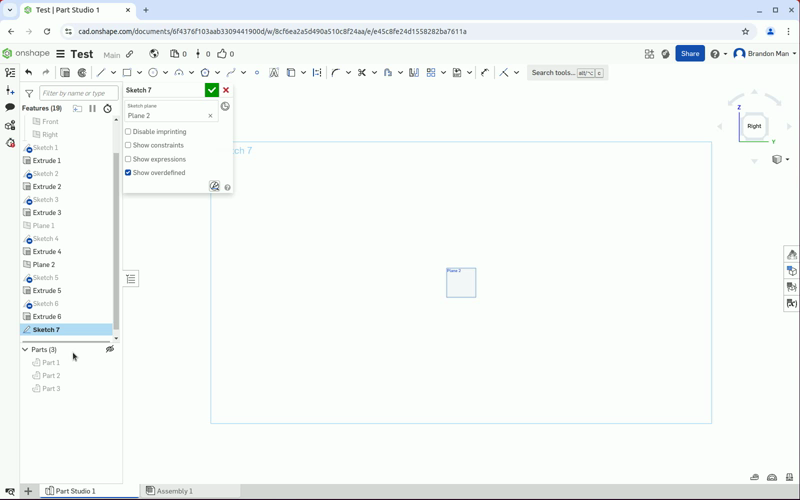
key_down(shift)
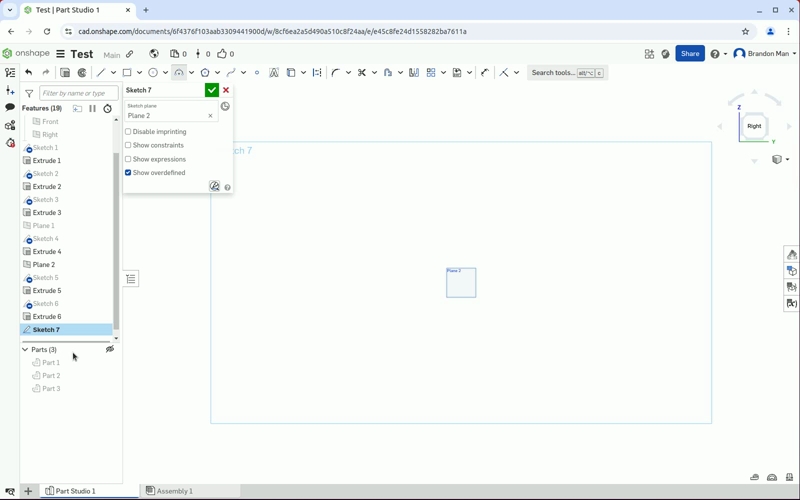
mouse_move(460, 271)
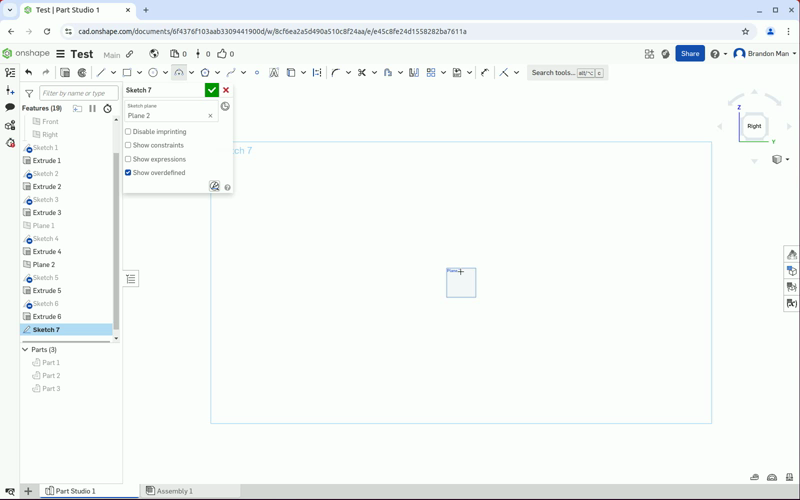
click(460, 271)
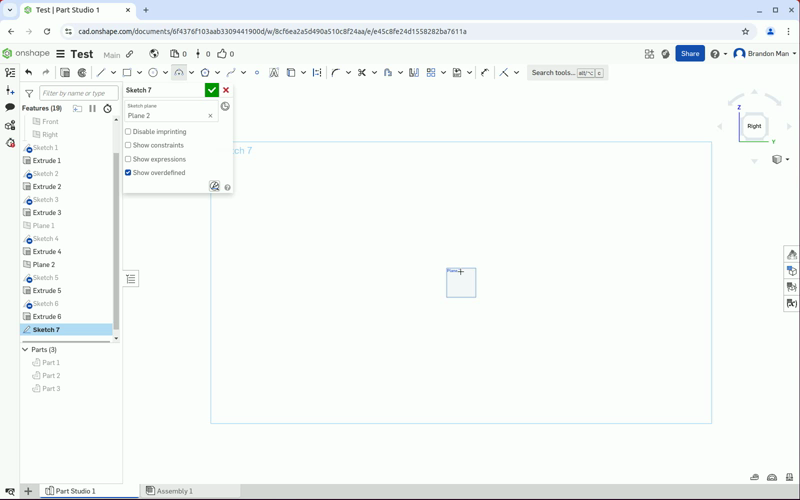
key_up(shift)
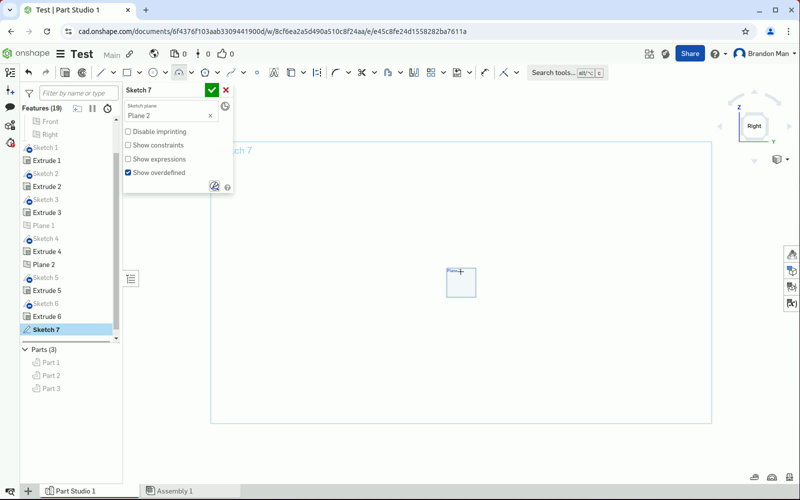
key_down(shift)
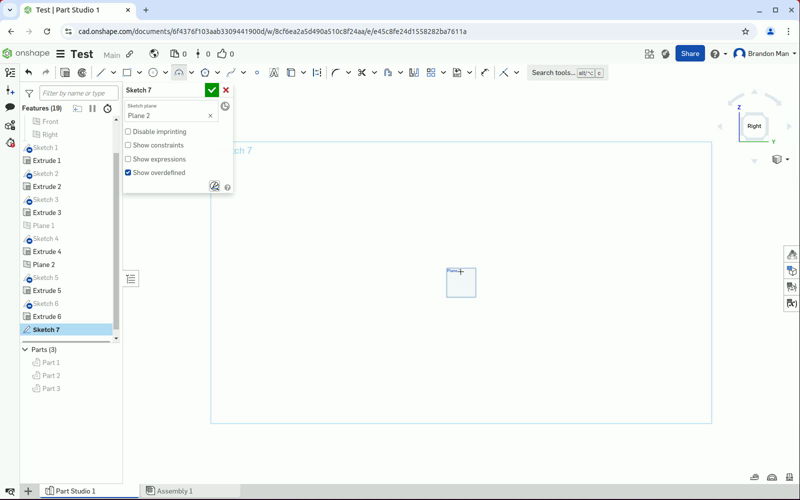
mouse_move(460, 223)
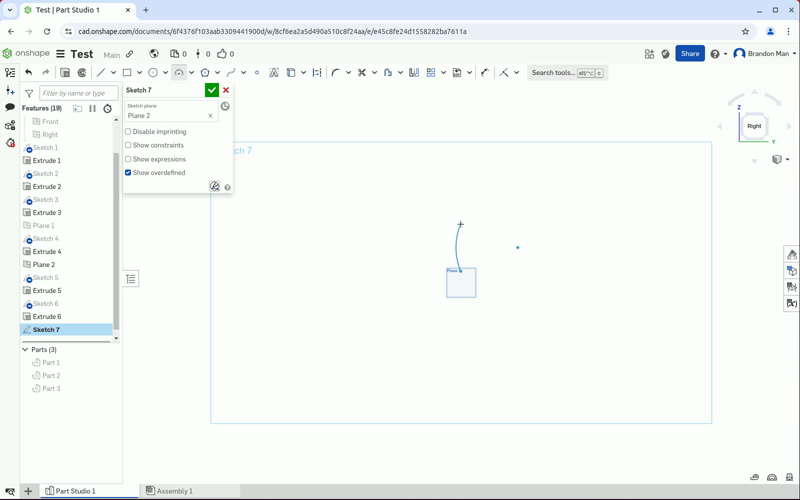
click(460, 223)
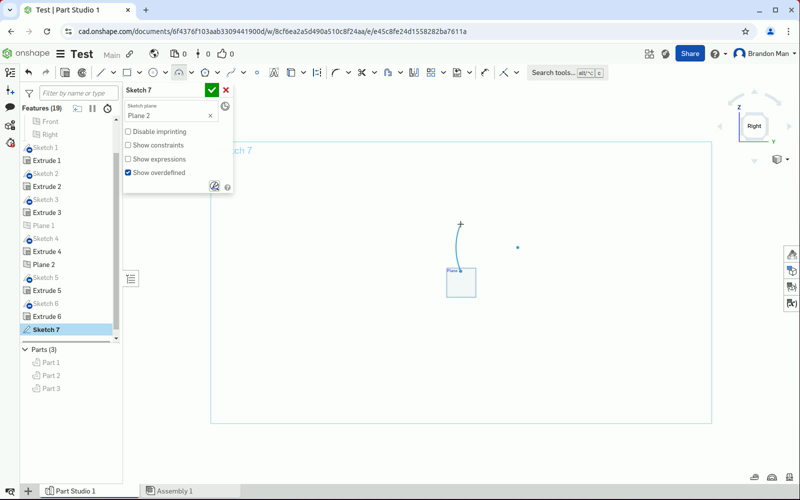
mouse_move(492, 247)
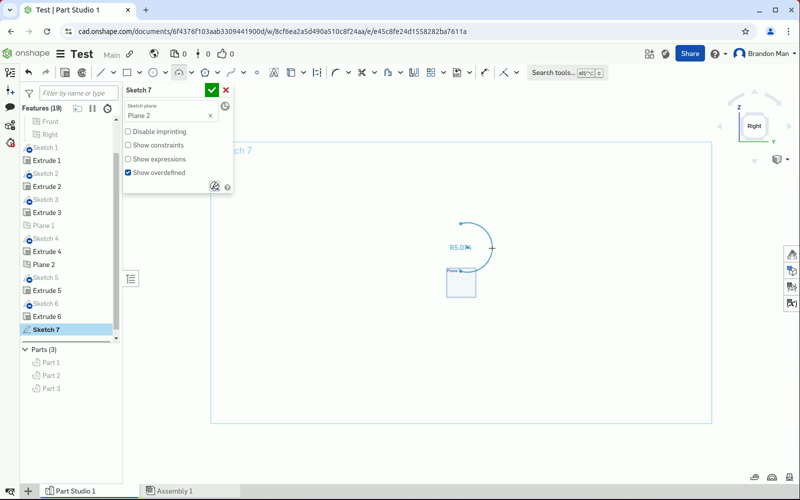
click(492, 247)
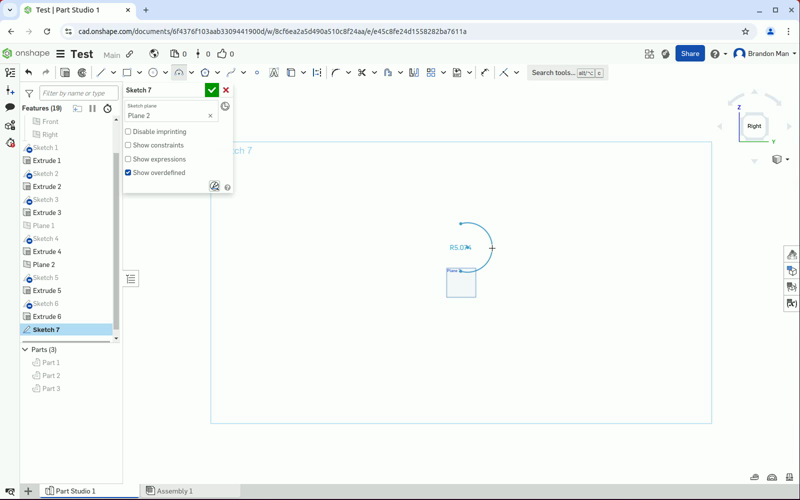
key_up(shift)
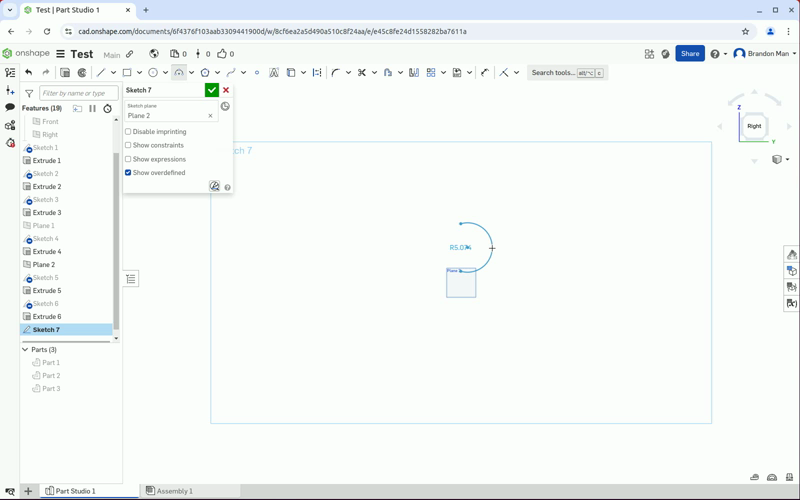
key(esc)
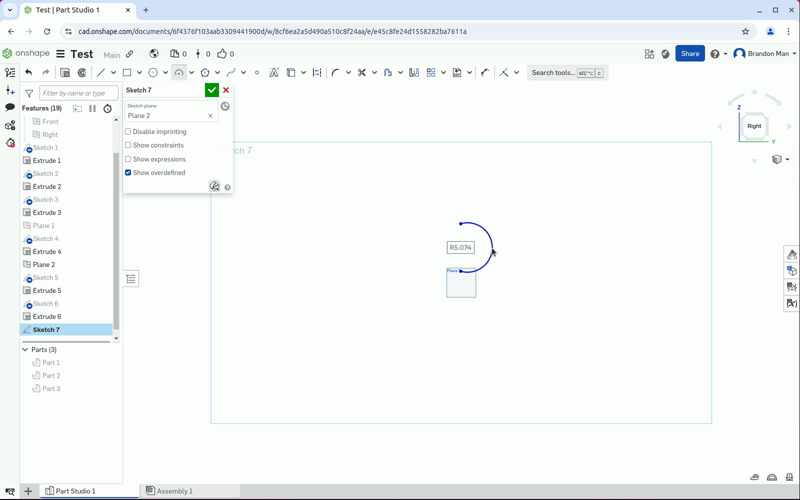
key(l)
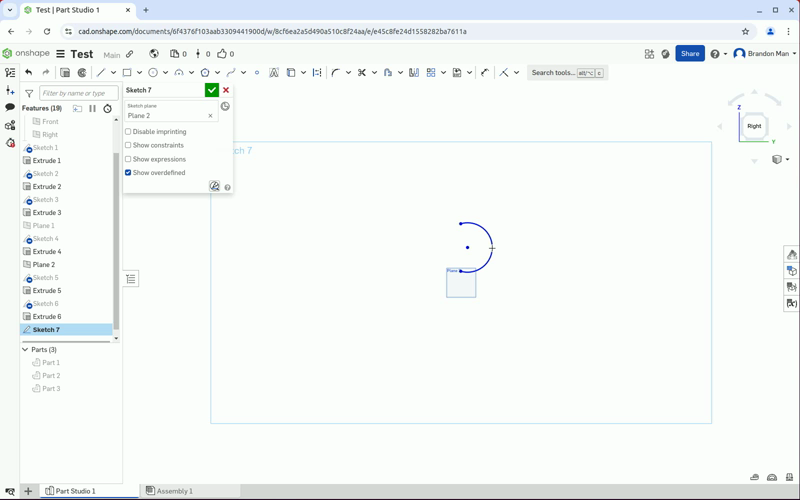
mouse_move(460, 223)
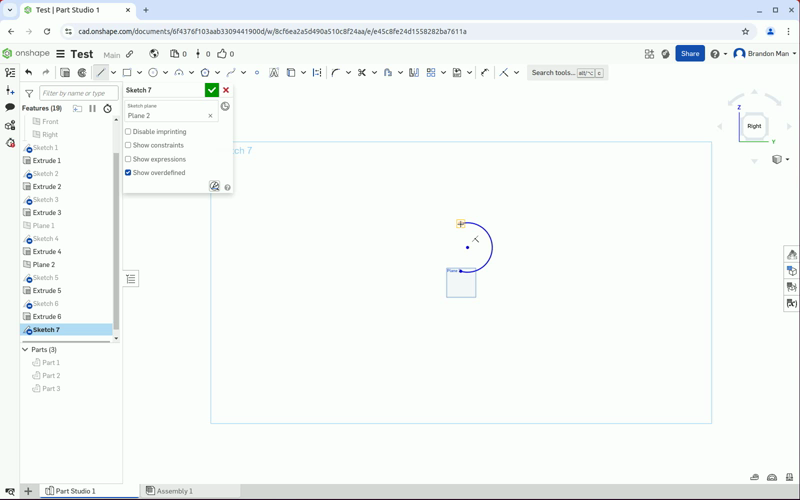
click(460, 223)
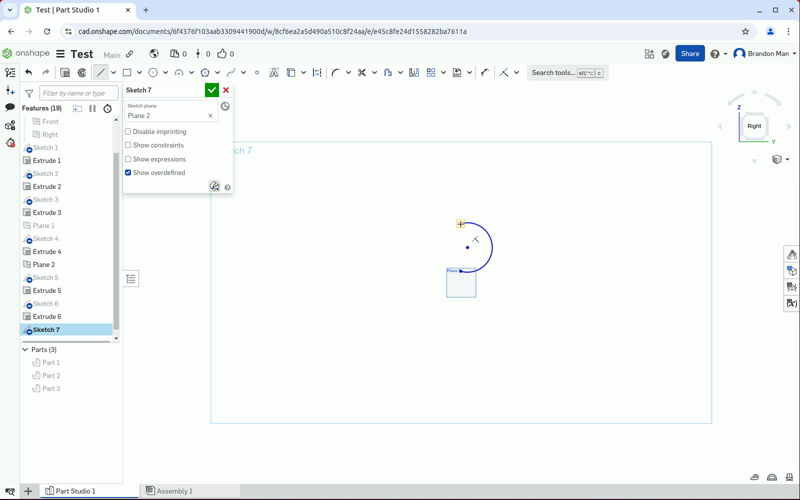
mouse_move(490, 223)
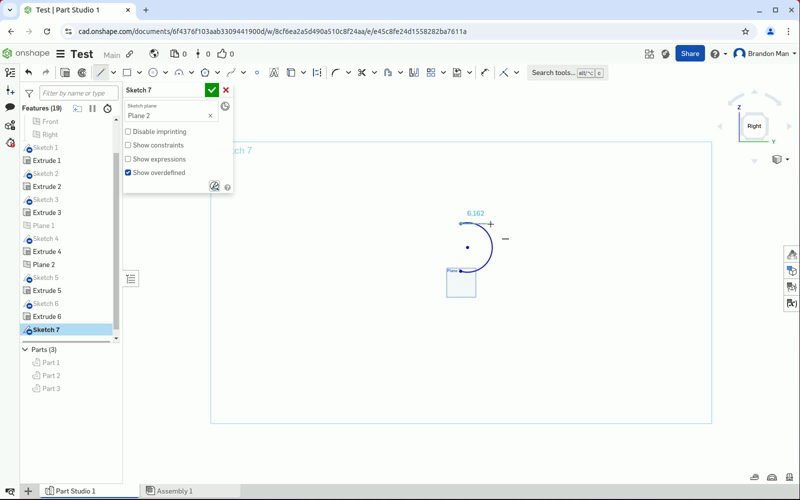
key_down(shift)
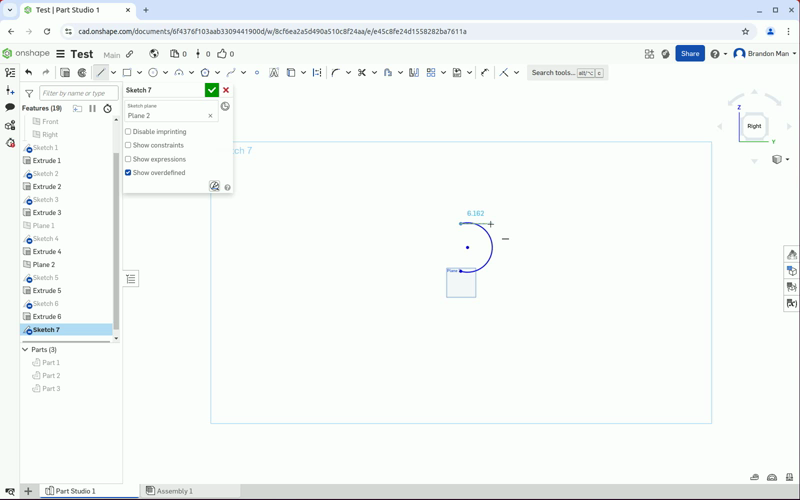
mouse_move(460, 271)
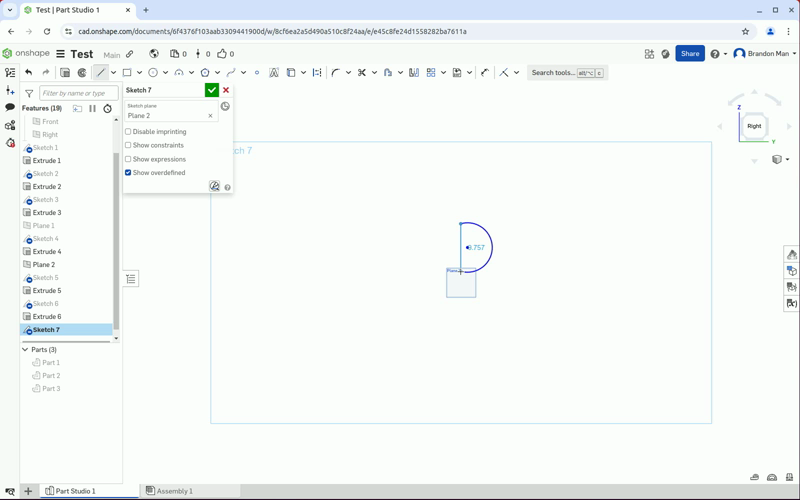
key_up(shift)
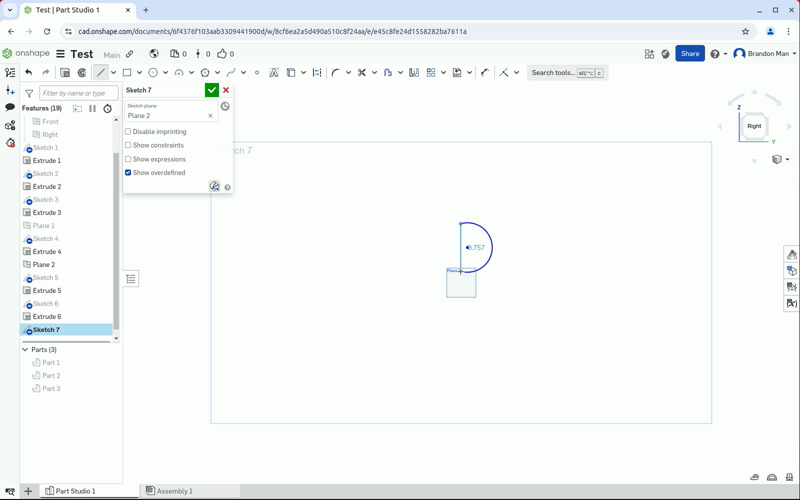
click(460, 271)
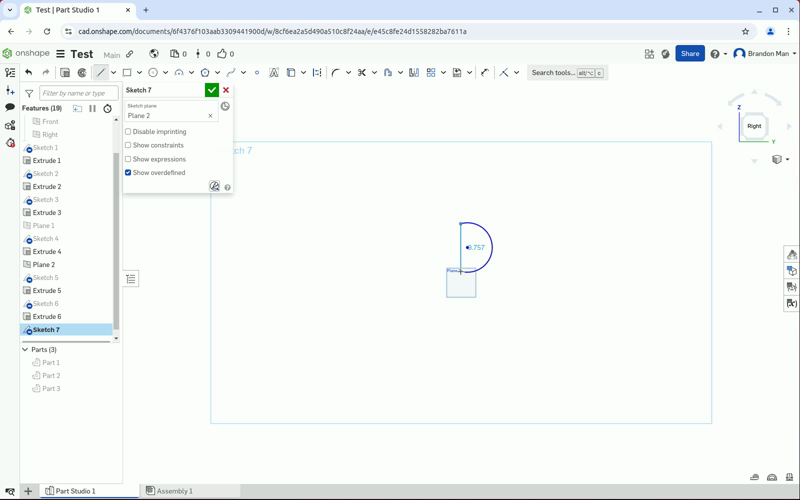
key(esc)
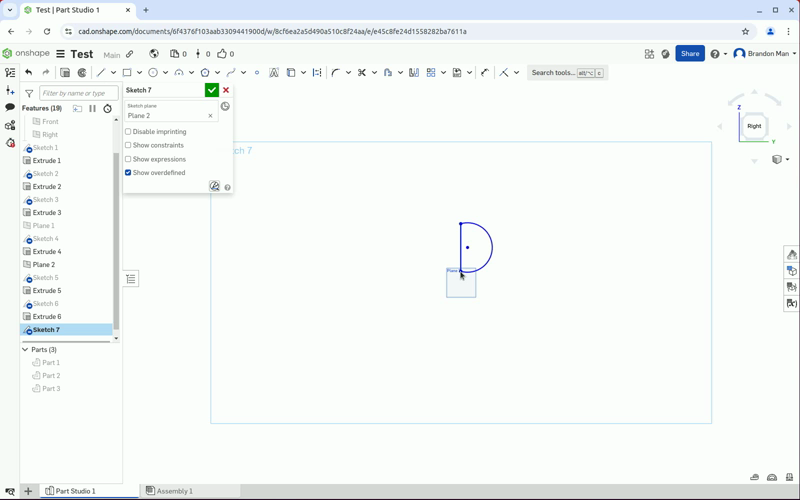
mouse_move(486, 238)
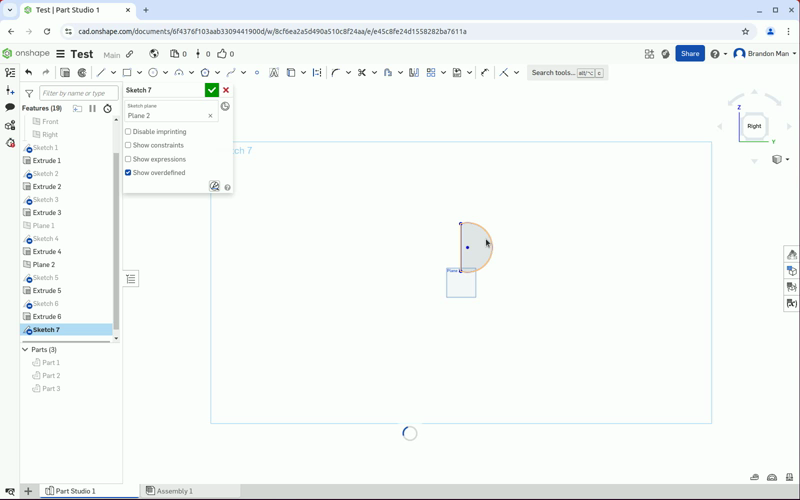
scroll(6)
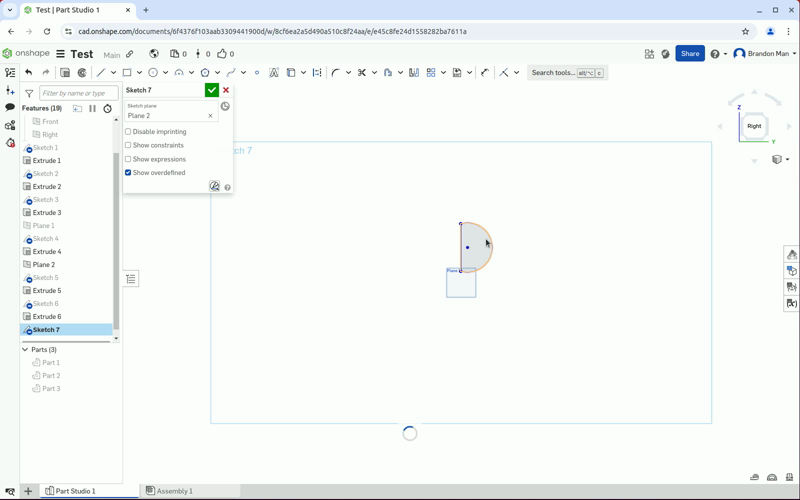
scroll(6)
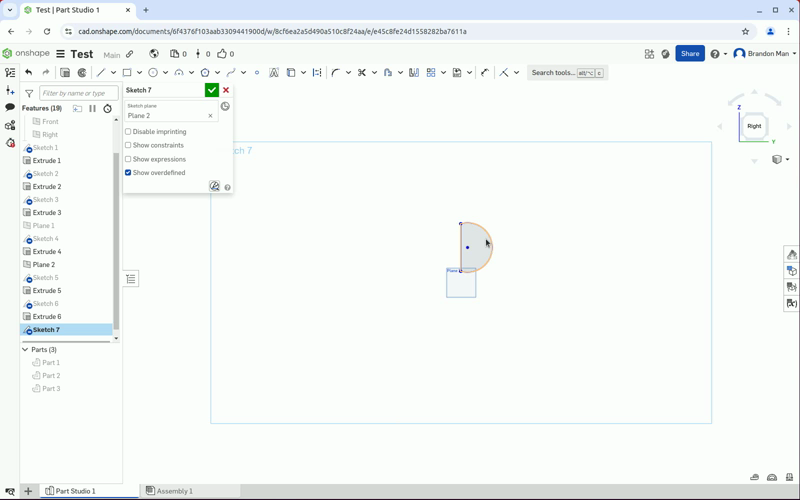
scroll(6)
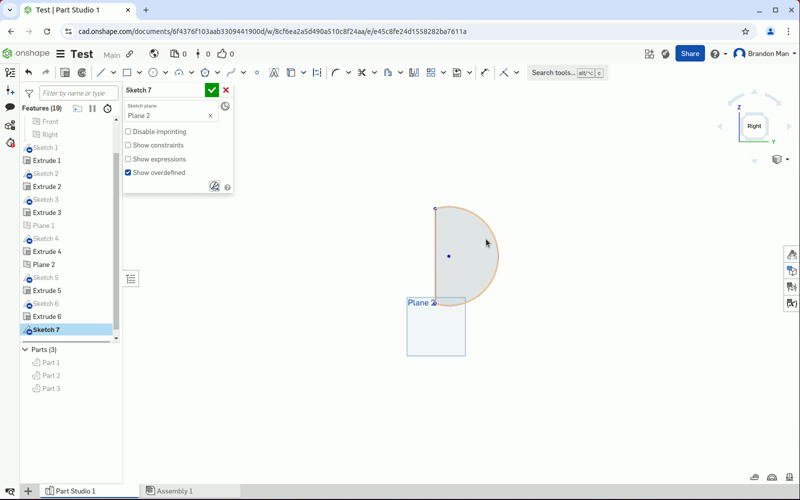
scroll(6)
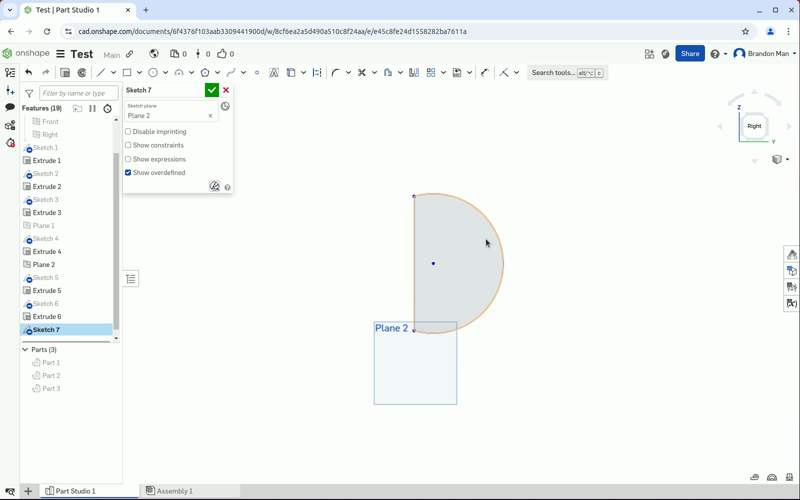
scroll(6)
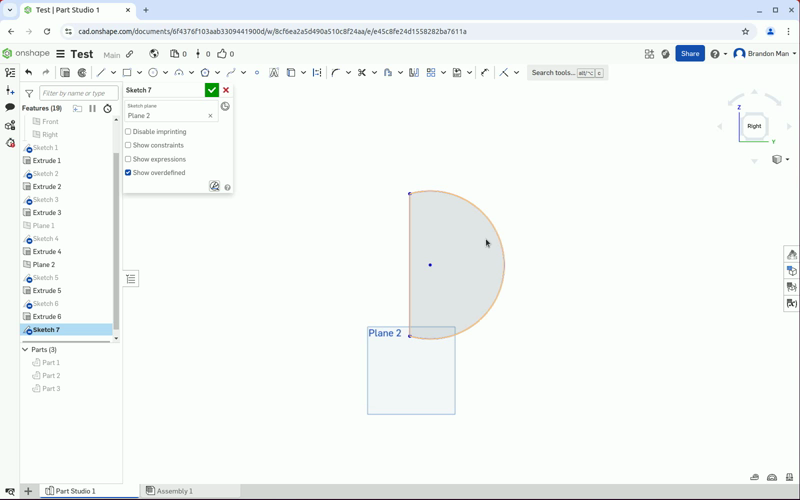
scroll(6)
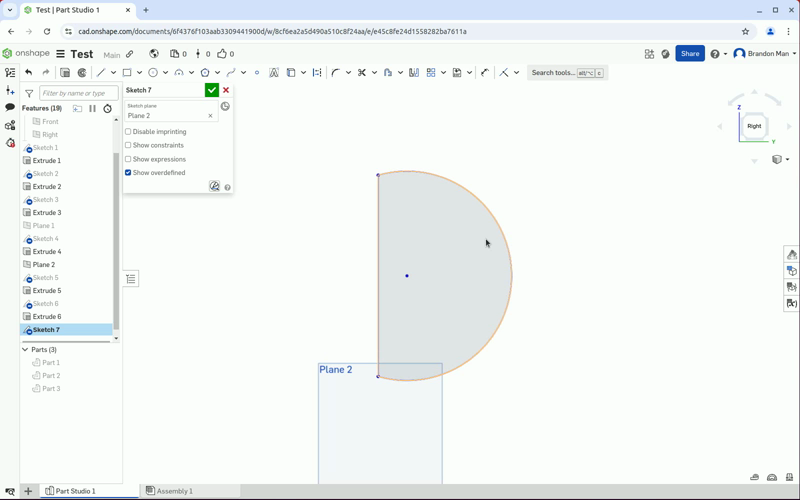
scroll(6)
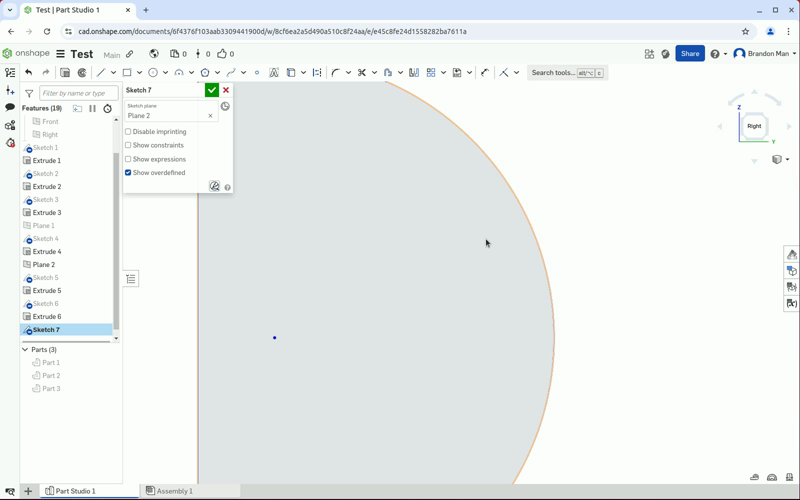
click(486, 238)
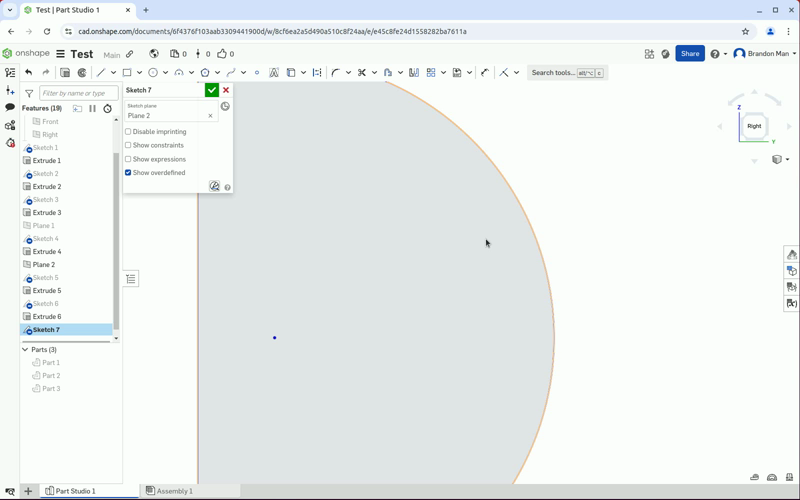
scroll(-6)
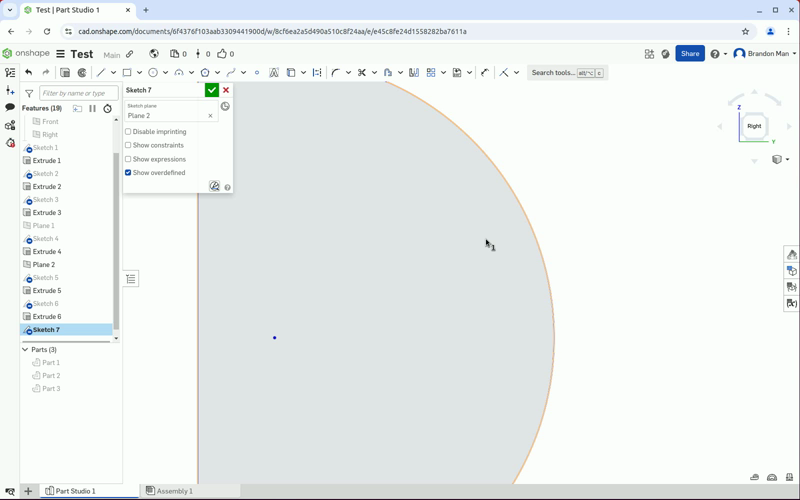
scroll(-6)
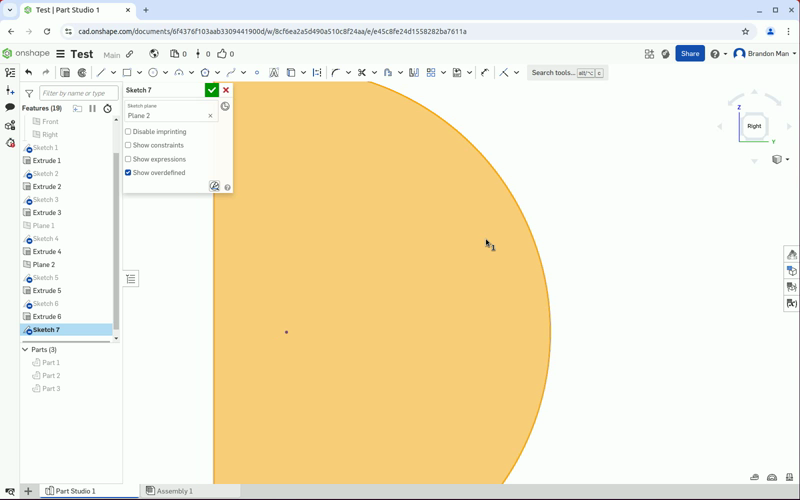
scroll(-6)
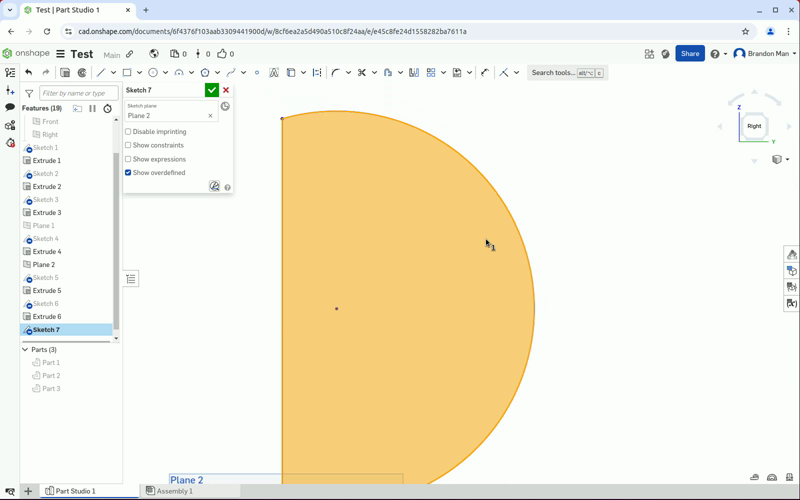
scroll(-6)
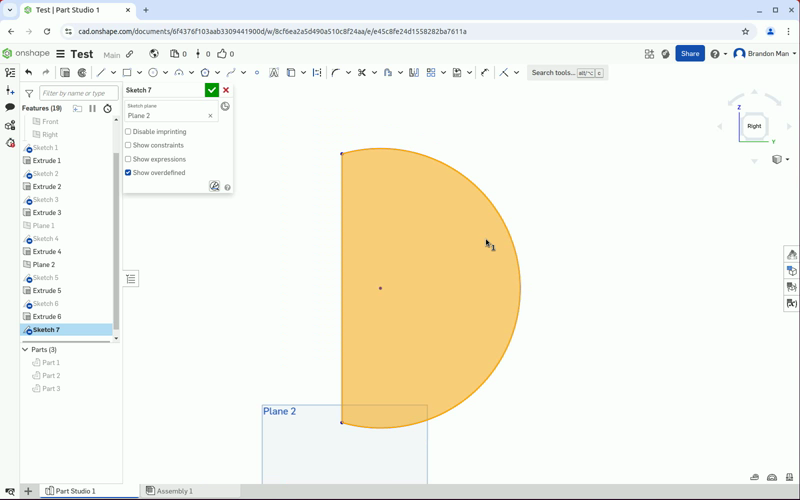
scroll(-6)
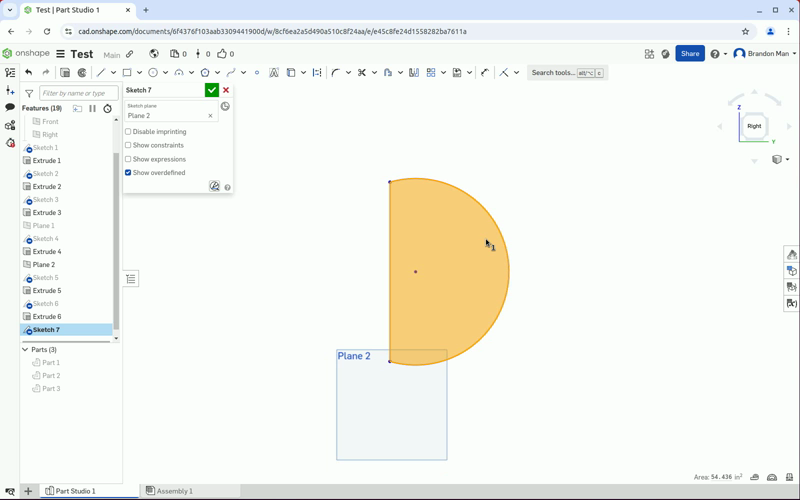
scroll(-6)
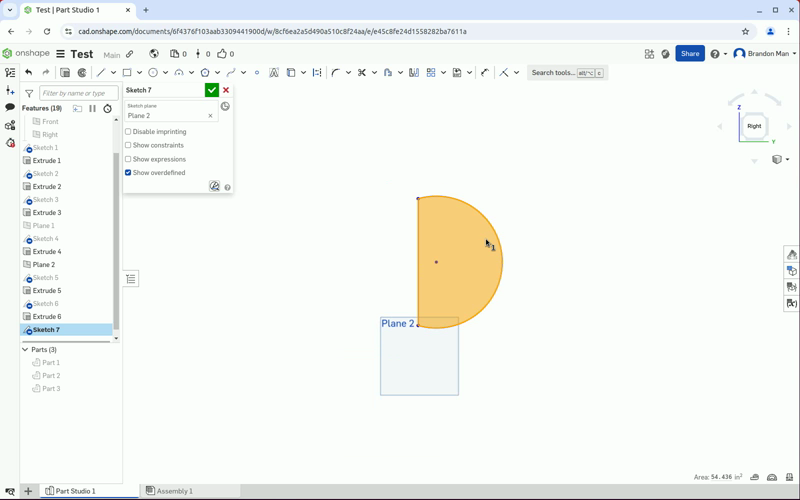
scroll(-6)
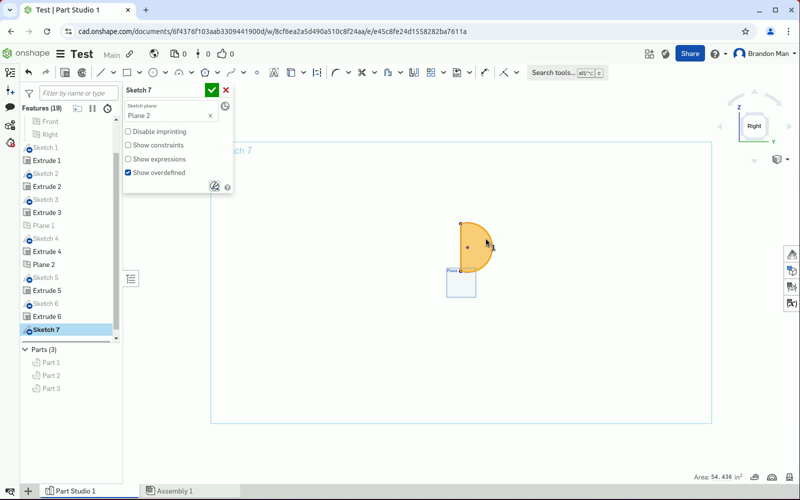
mouse_move(73, 352)
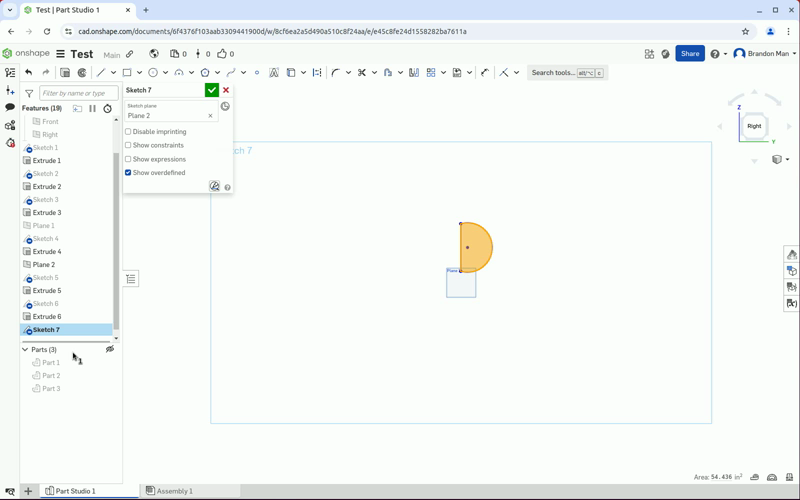
key(shift+y)
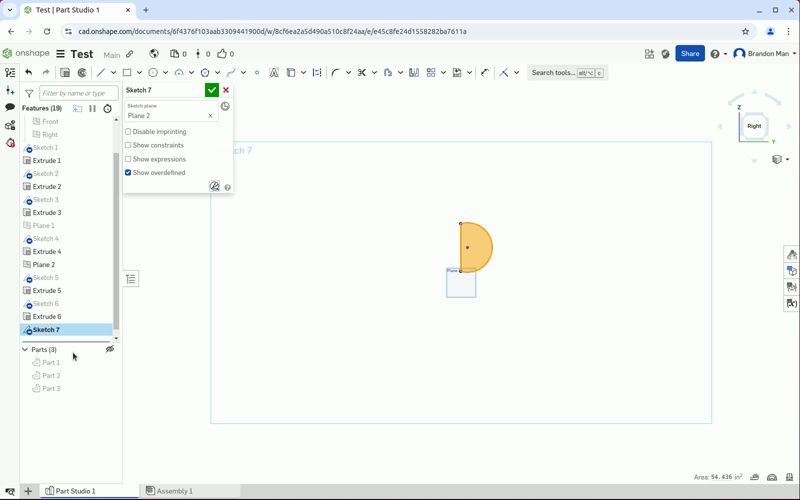
key(shift+e)
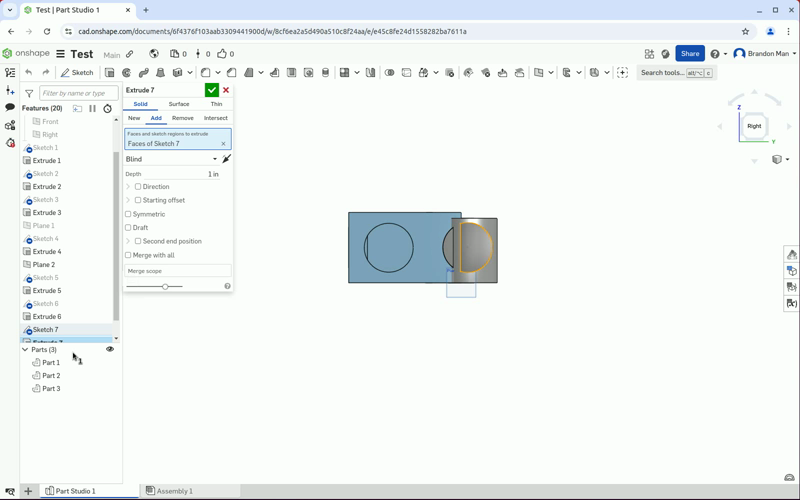
mouse_move(143, 106)
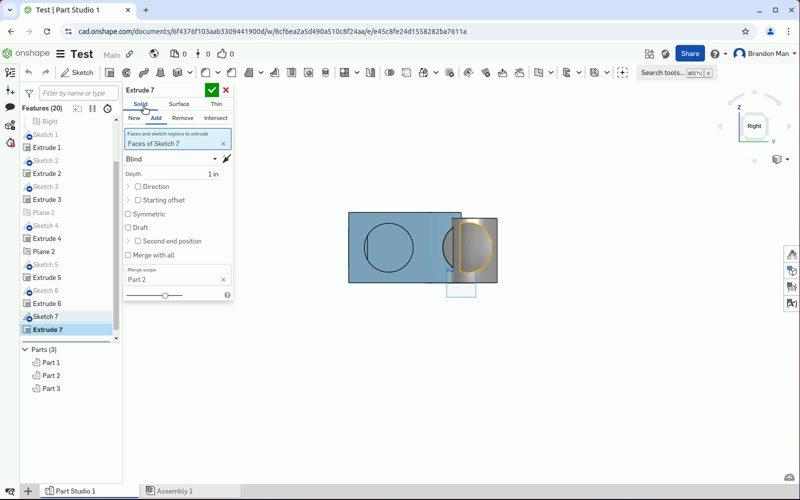
click(143, 106)
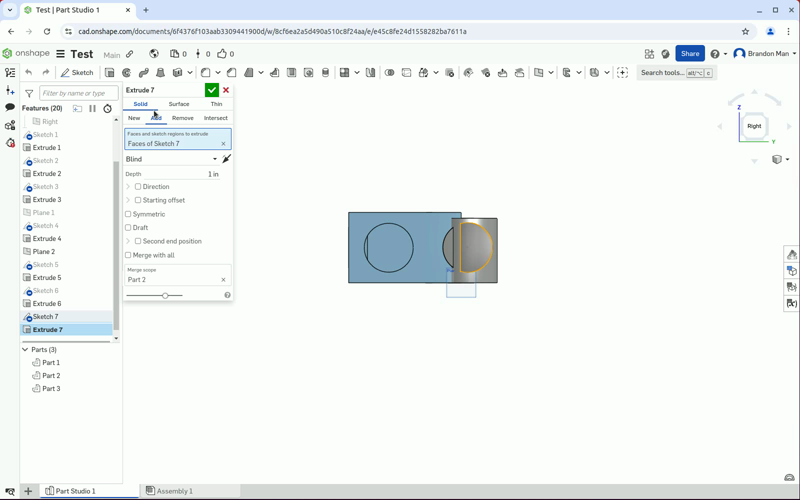
mouse_move(186, 120)
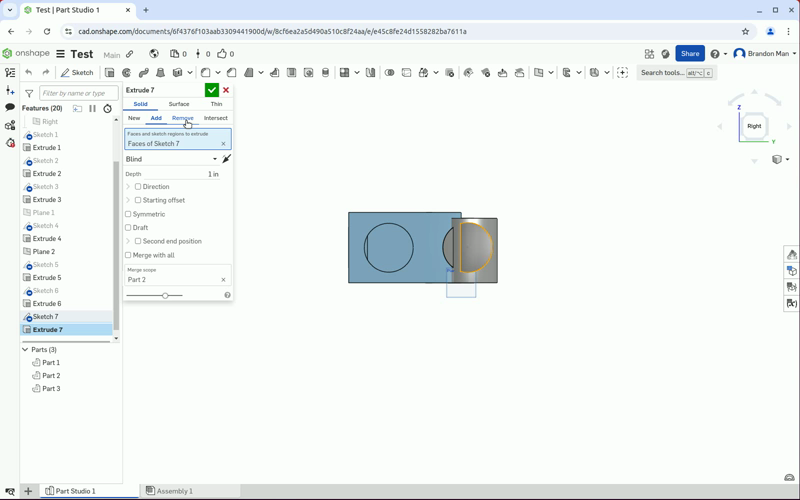
click(186, 120)
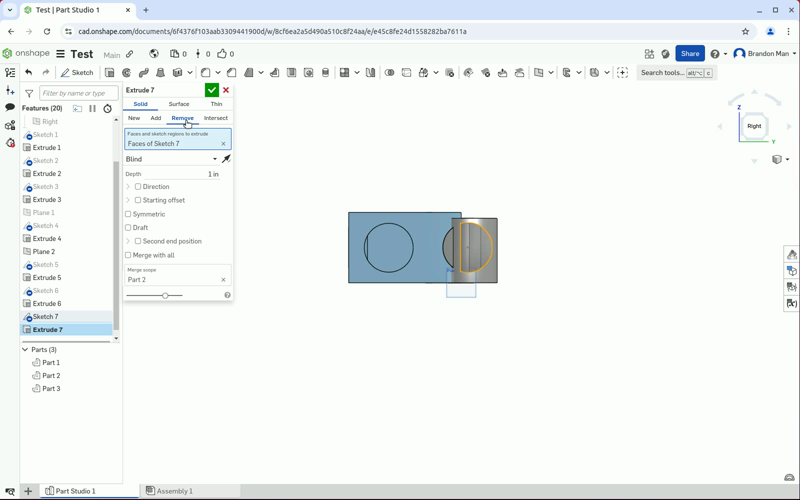
key(tab, 4)
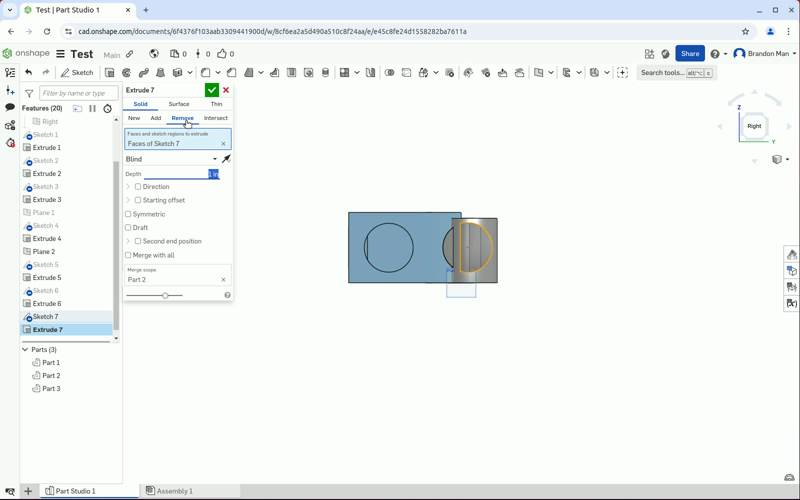
text(3.851)
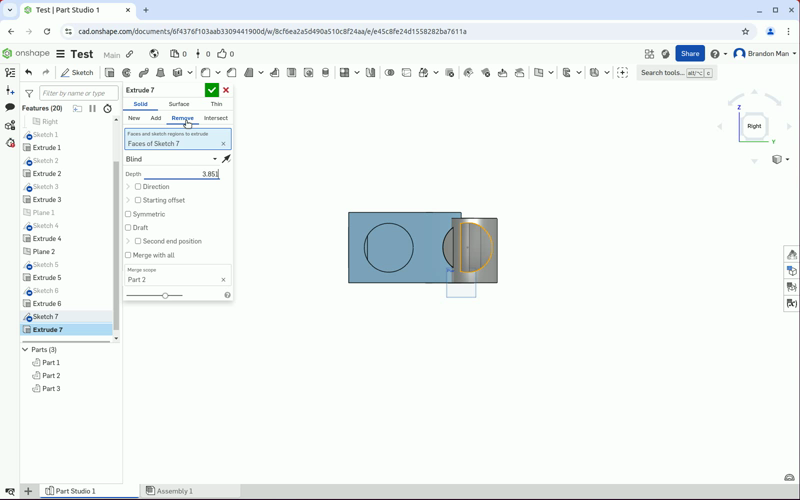
key(tab, 6)
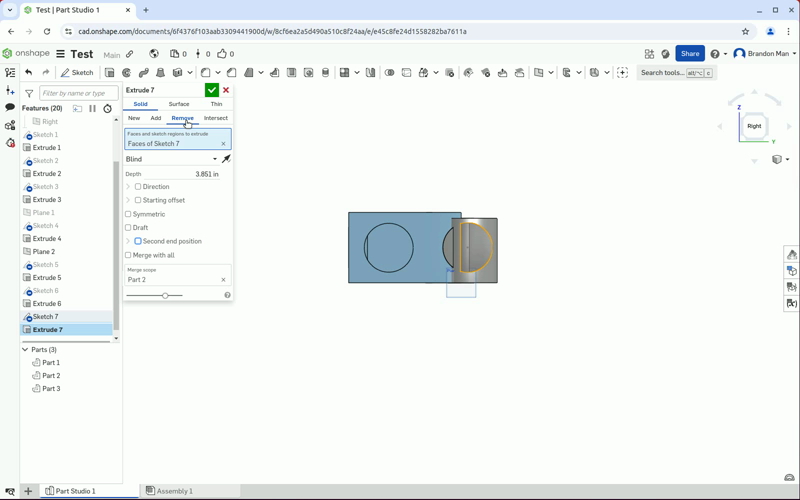
key(space)
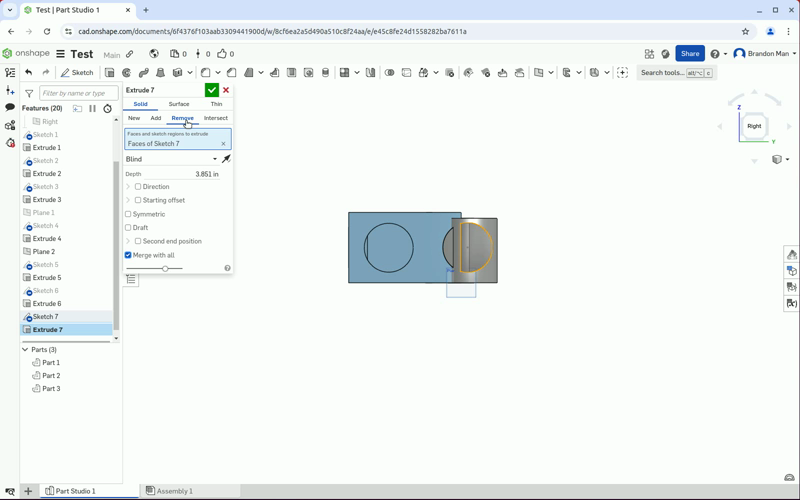
key(enter)
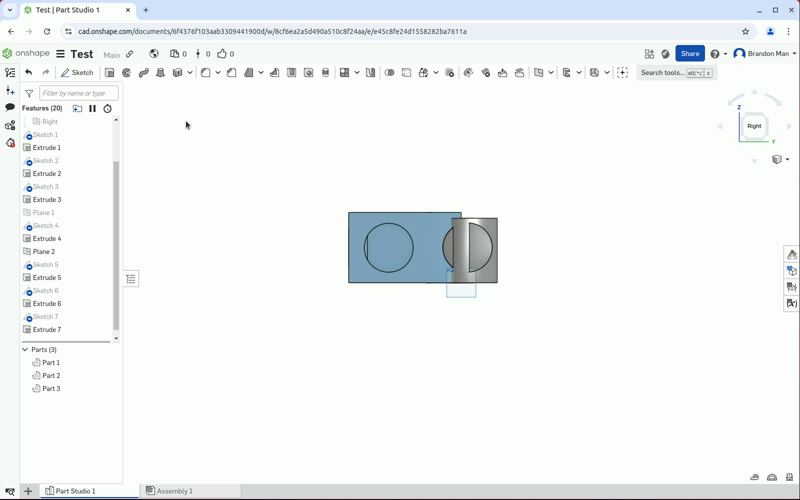
key(shift+h)
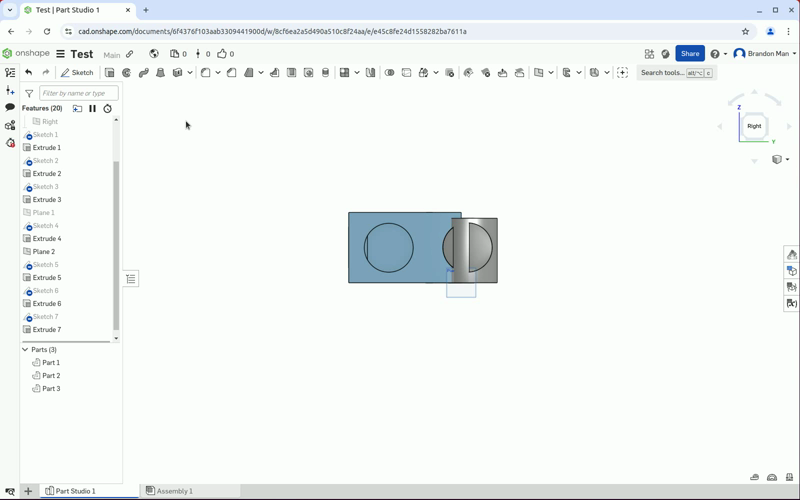
key(shift+h)
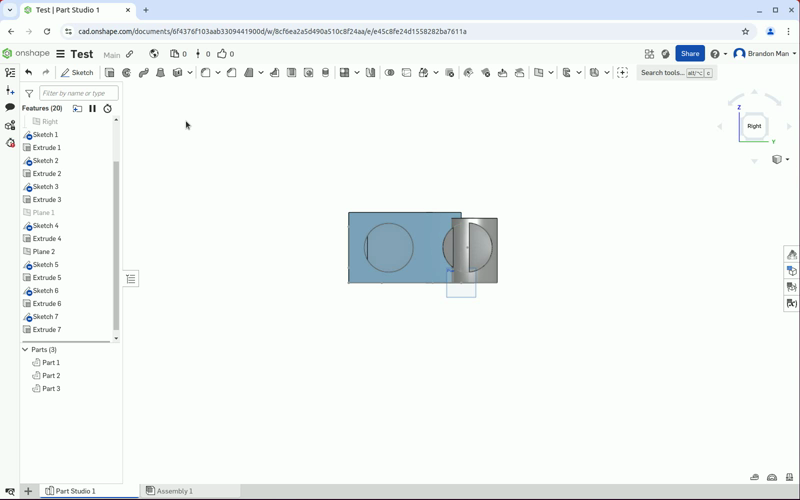
key(shift+7)
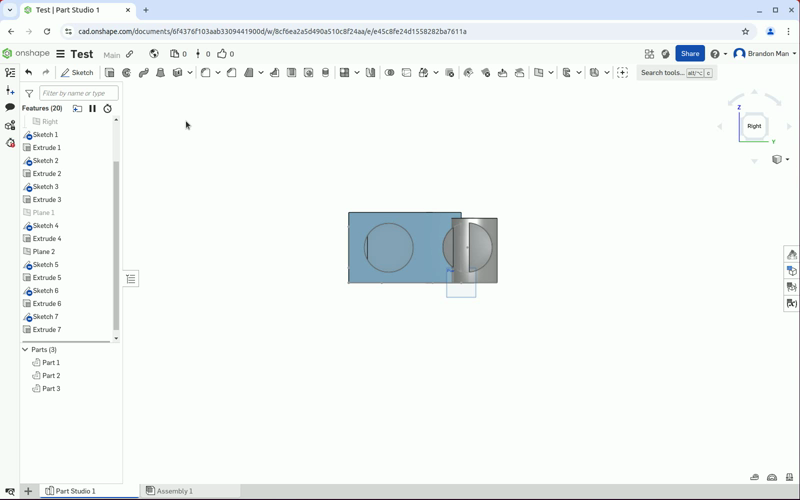
key(right, 2)
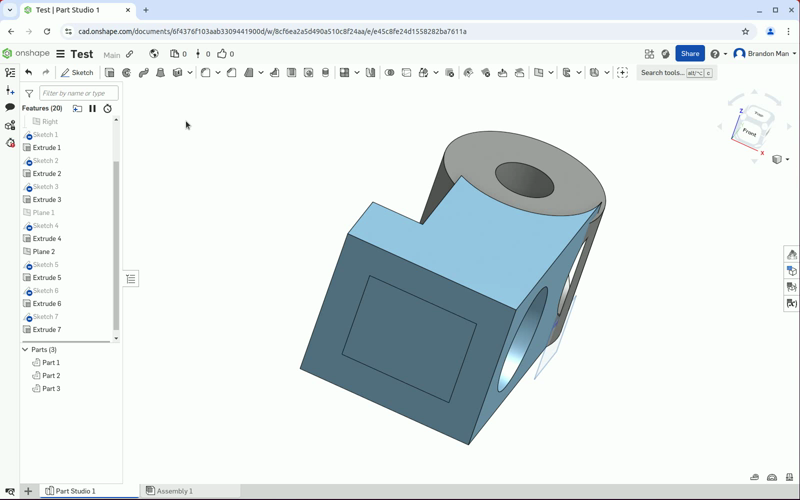
key(down, 2)
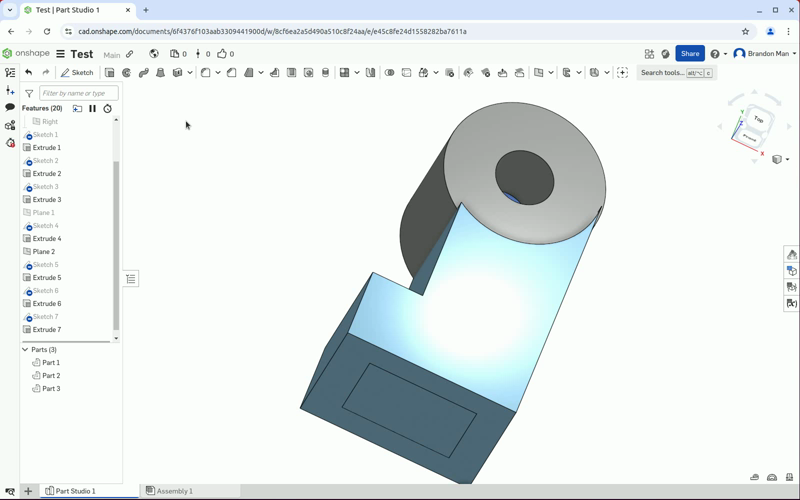
key(up, 2)
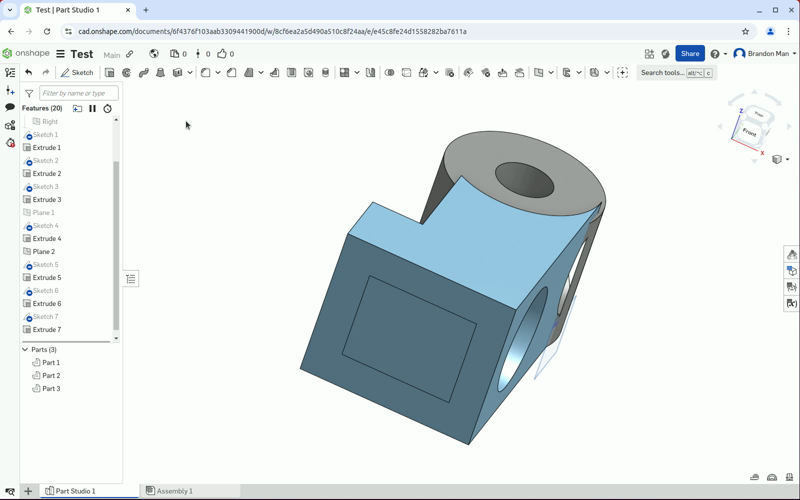
key(left, 2)
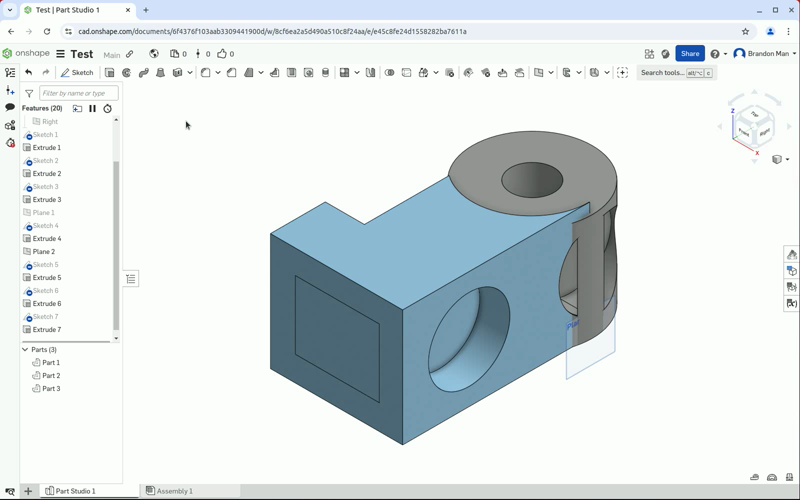
mouse_move(69, 137)
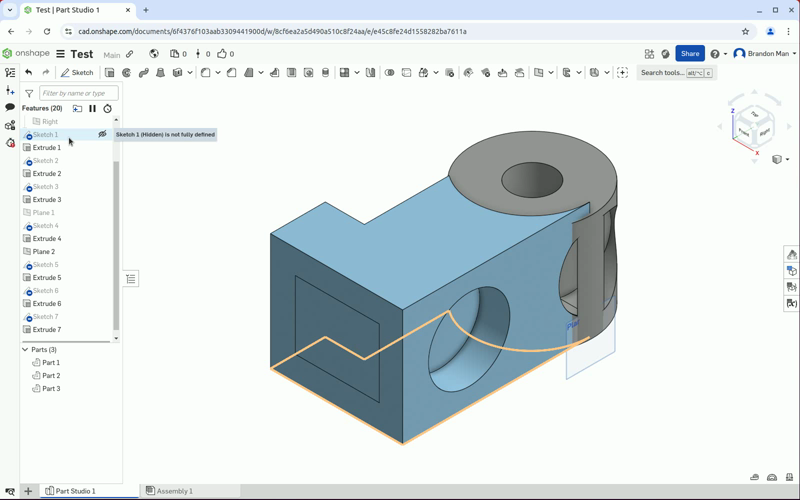
click(69, 137)